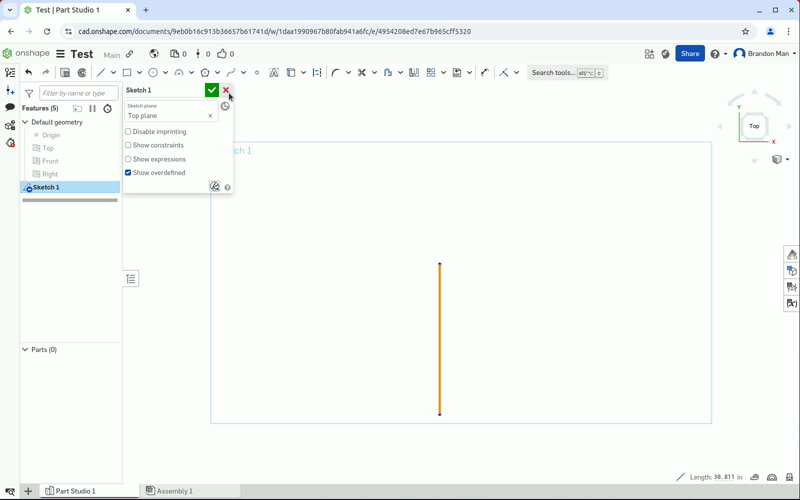
key(shift+h)
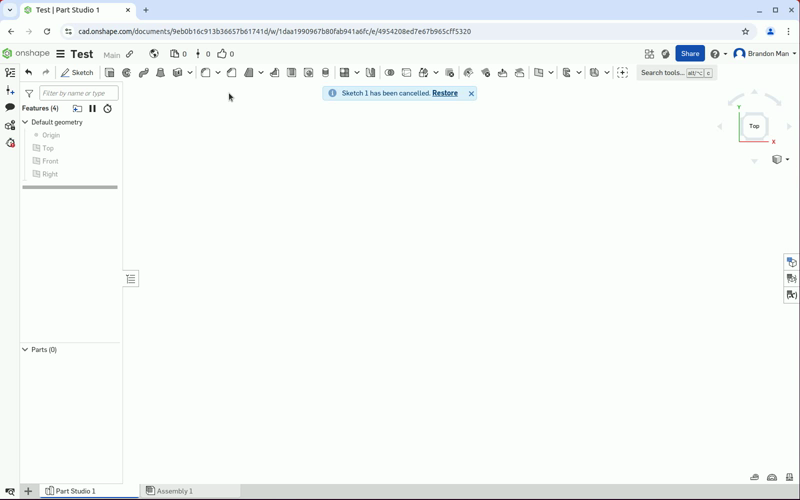
mouse_move(73, 352)
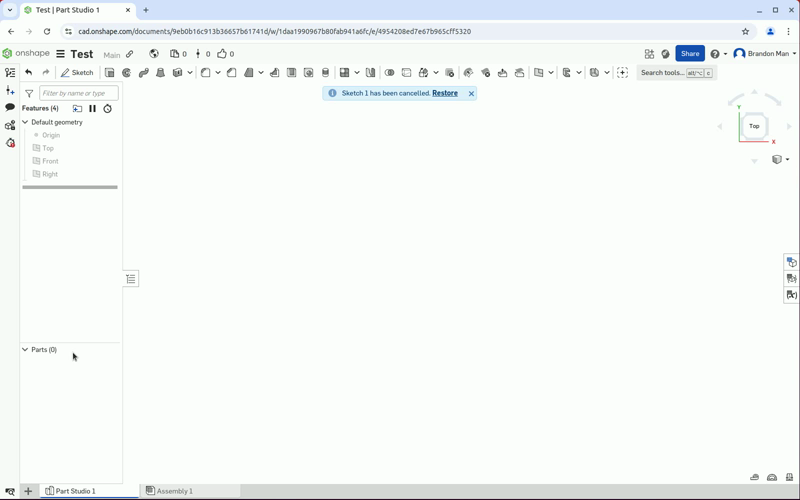
key(y)
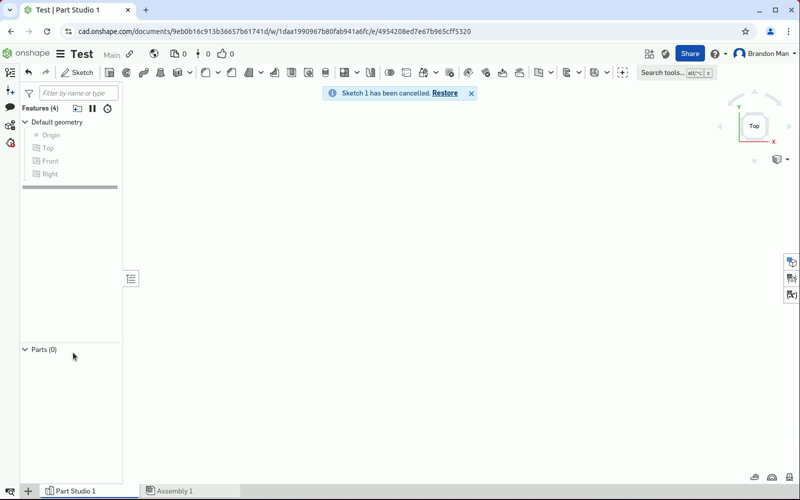
key(shift+p)
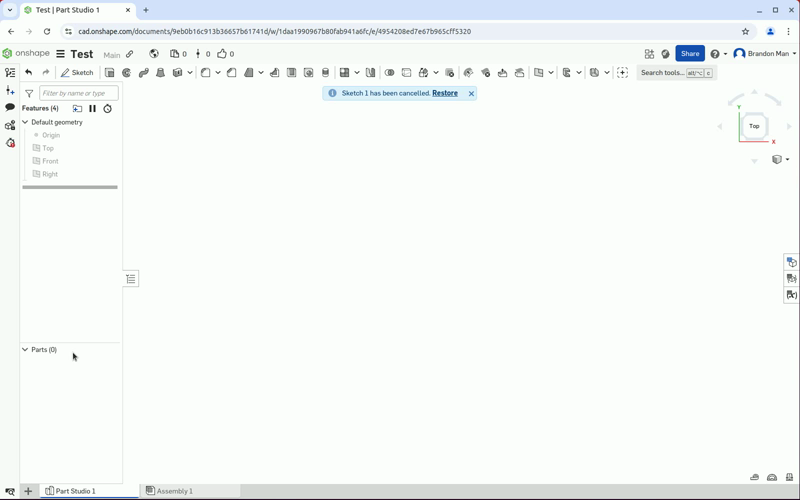
key(space)
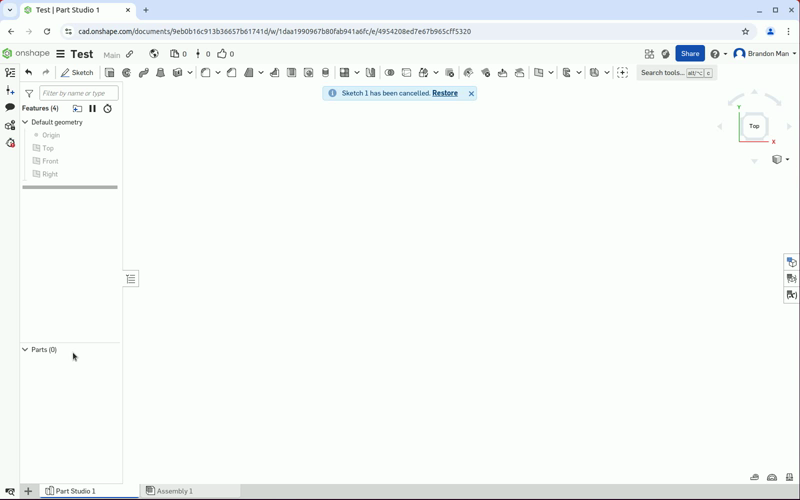
key_down(shift)
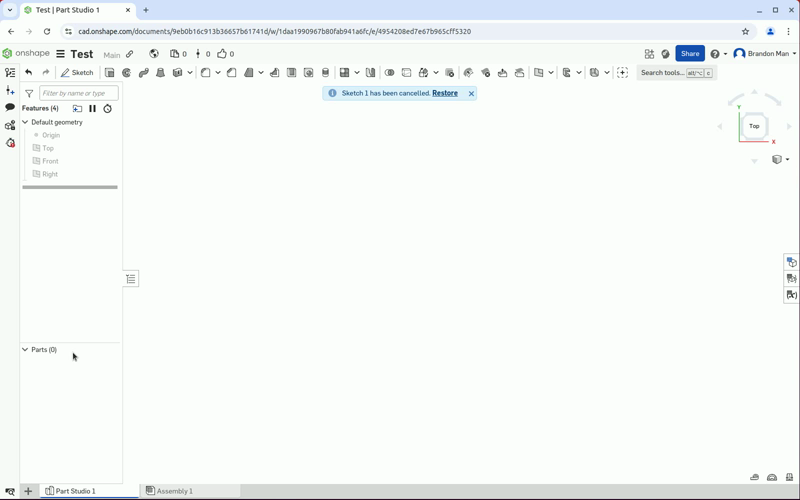
key(up)
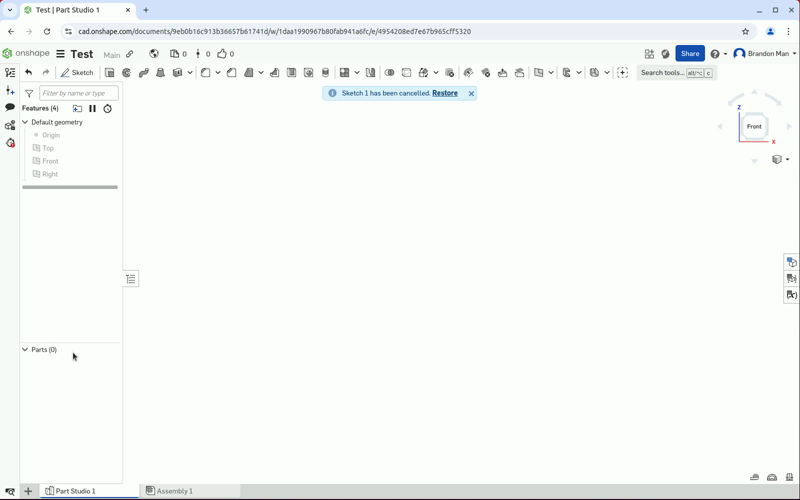
key_up(shift)
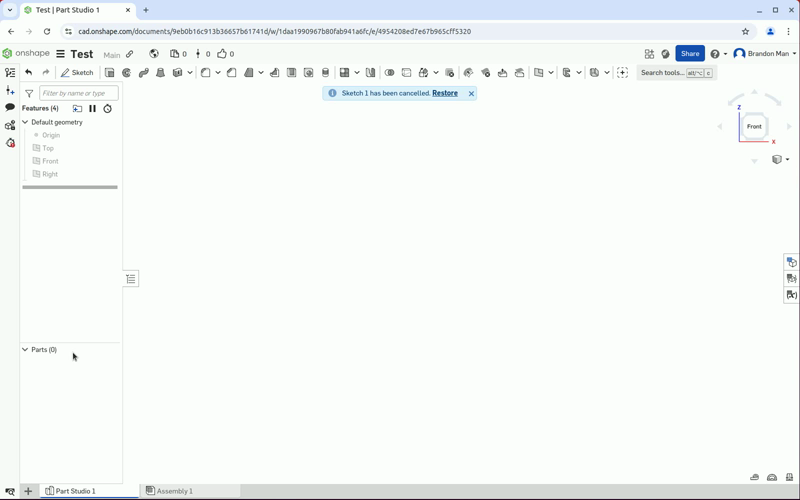
mouse_move(73, 352)
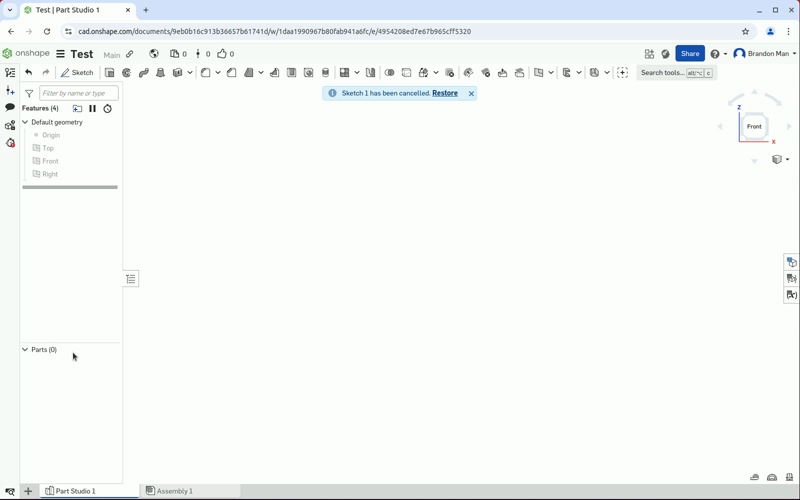
key(shift+y)
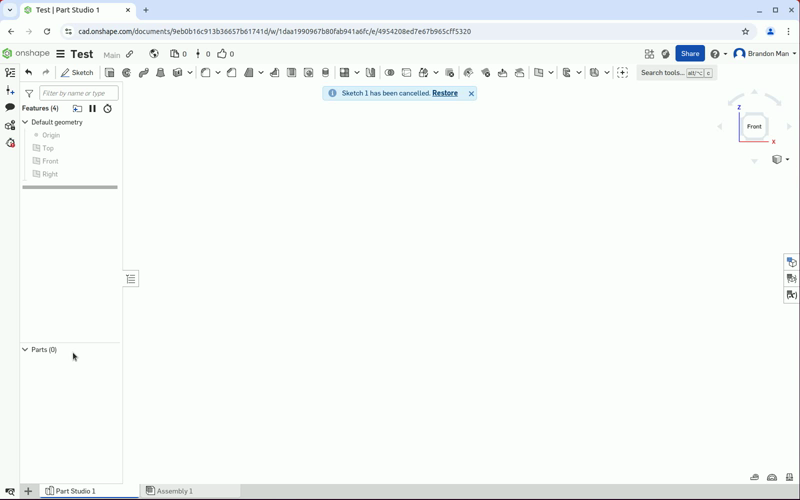
key(shift+s)
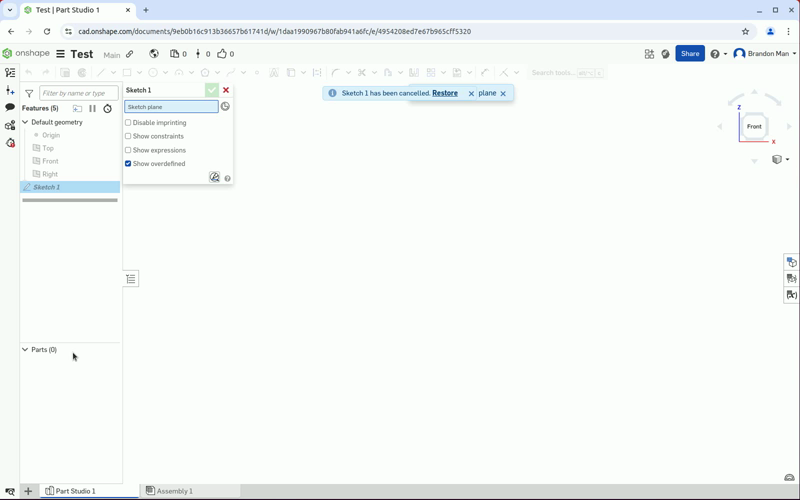
mouse_move(73, 163)
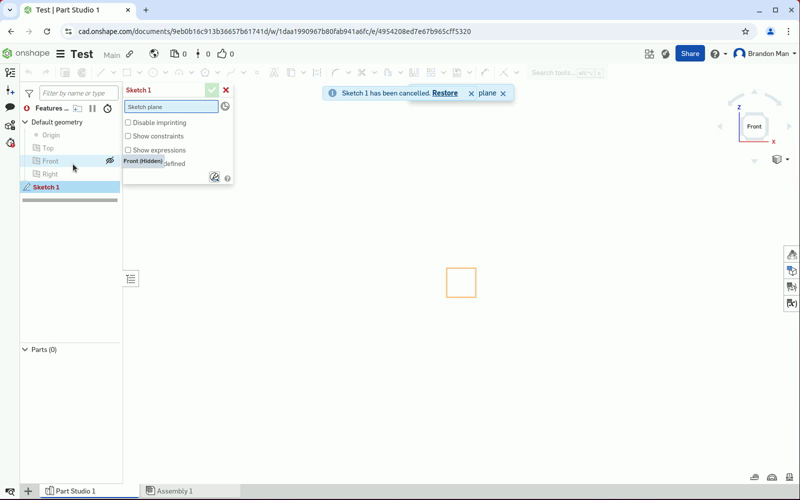
click(73, 163)
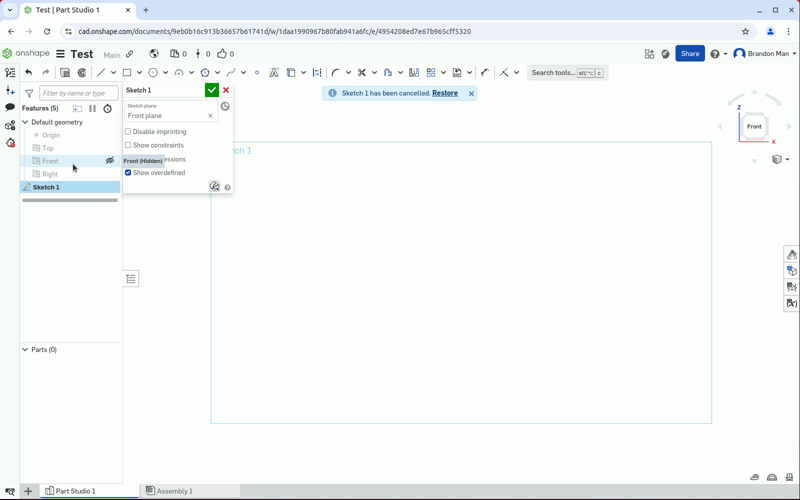
mouse_move(73, 352)
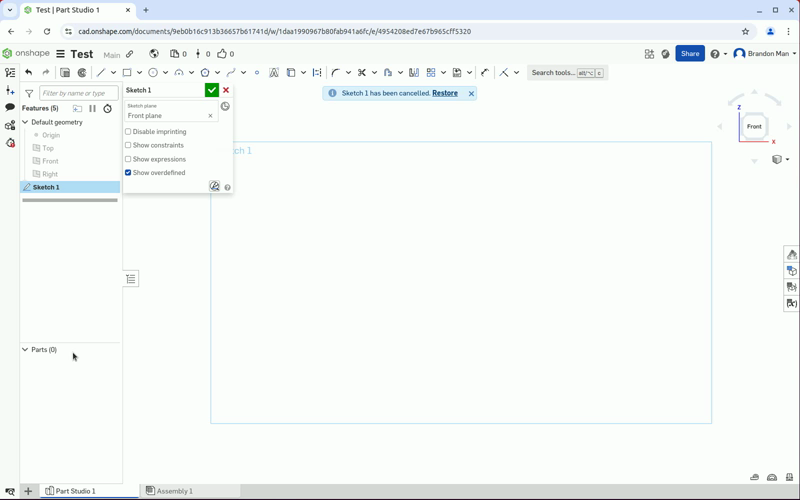
key(y)
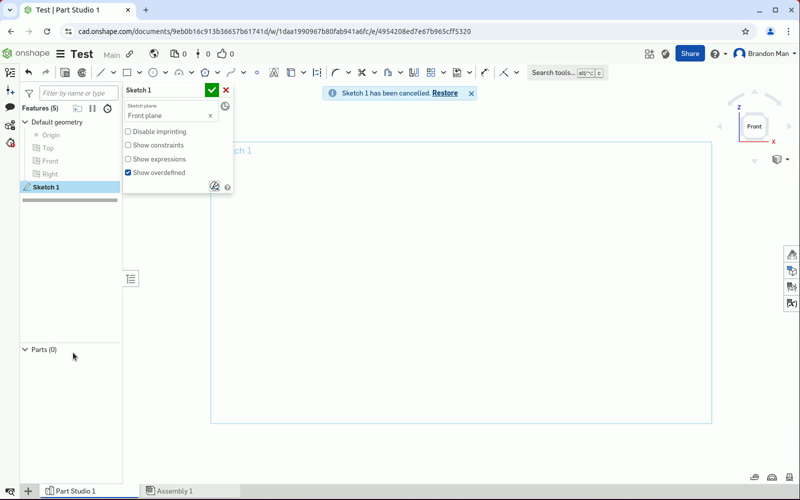
key(l)
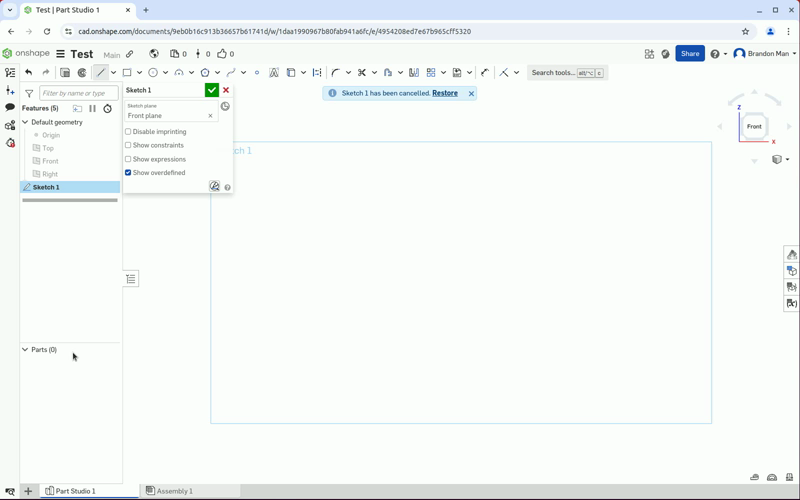
key_down(shift)
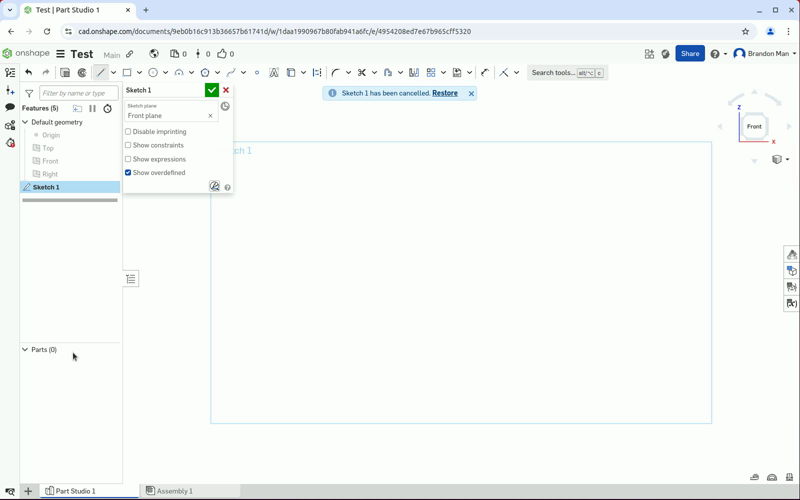
mouse_move(450, 253)
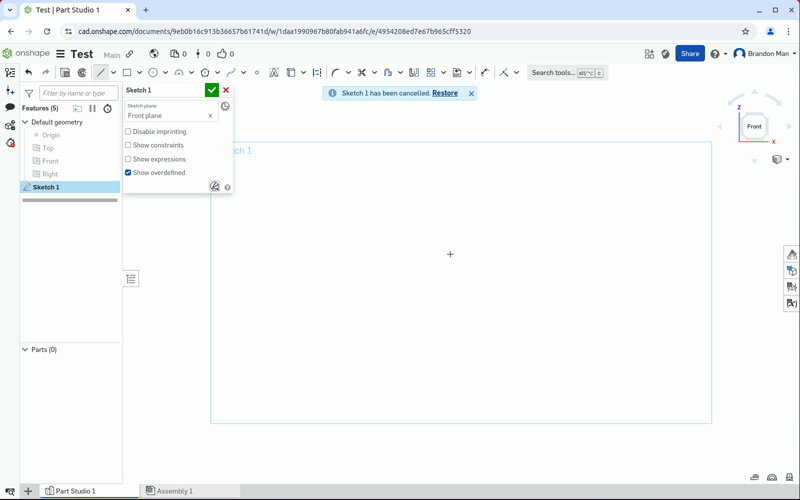
click(450, 253)
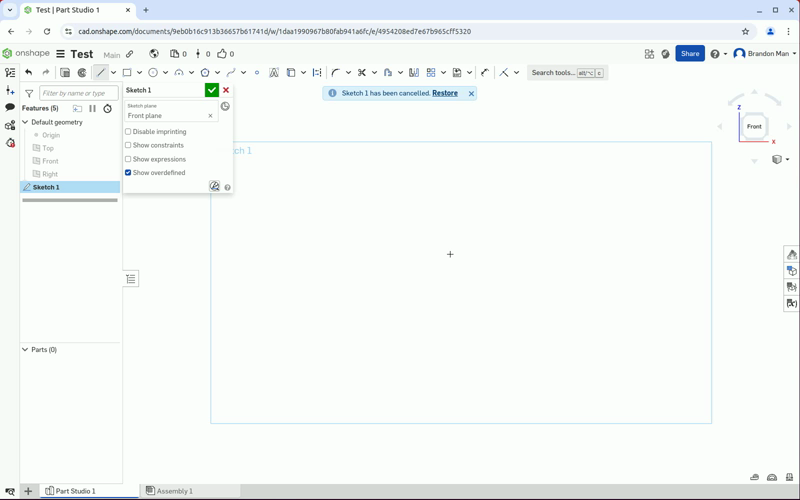
key_up(shift)
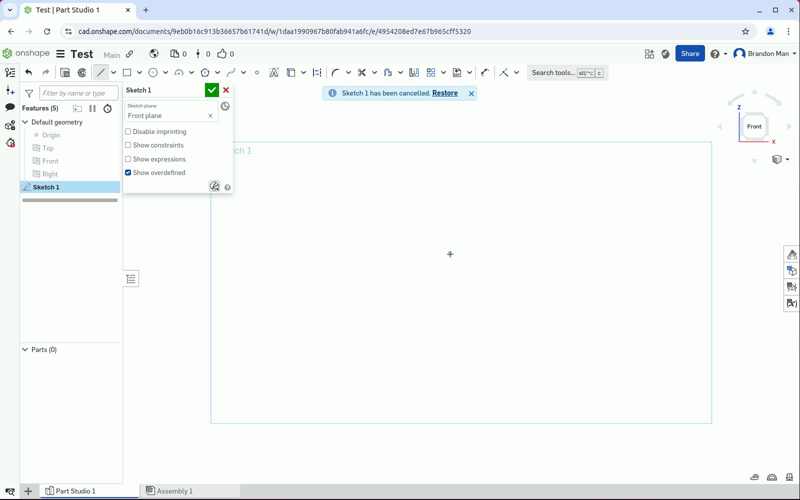
key_down(shift)
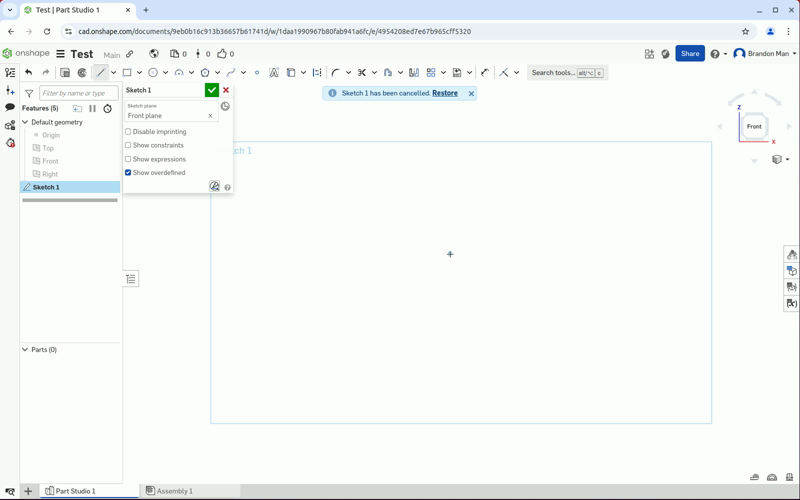
mouse_move(480, 253)
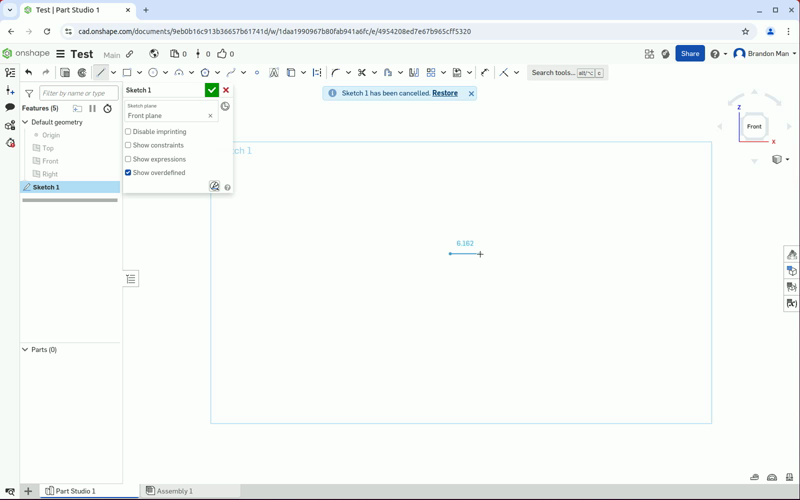
mouse_move(455, 253)
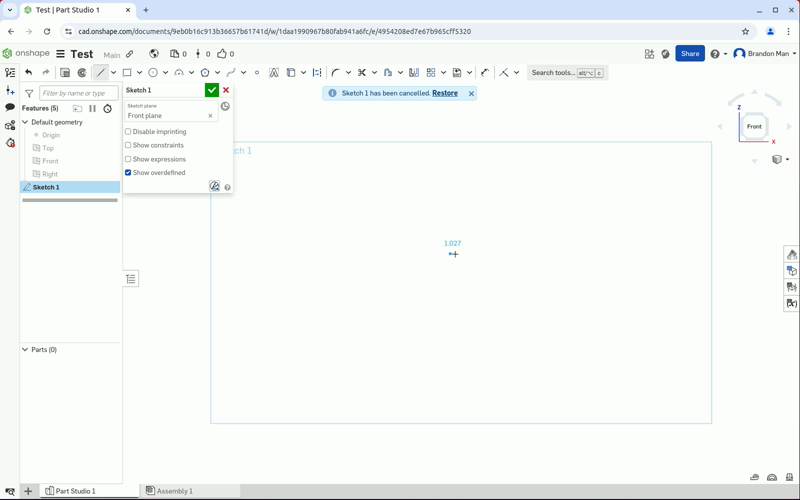
scroll(6)
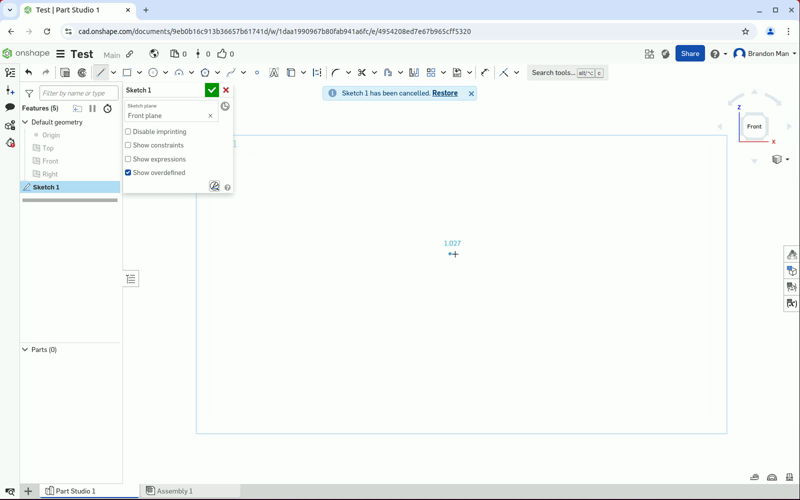
scroll(6)
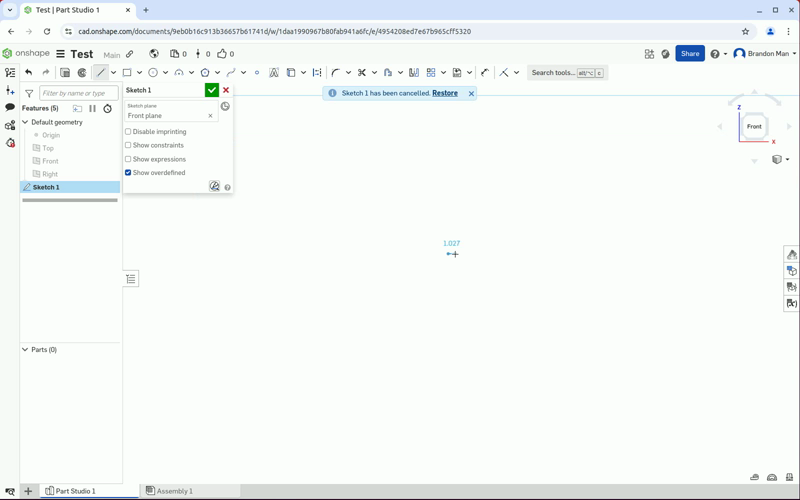
scroll(6)
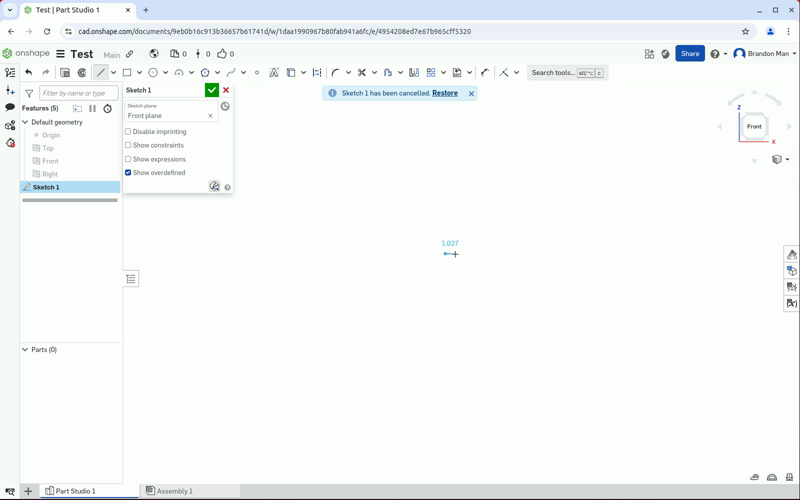
scroll(6)
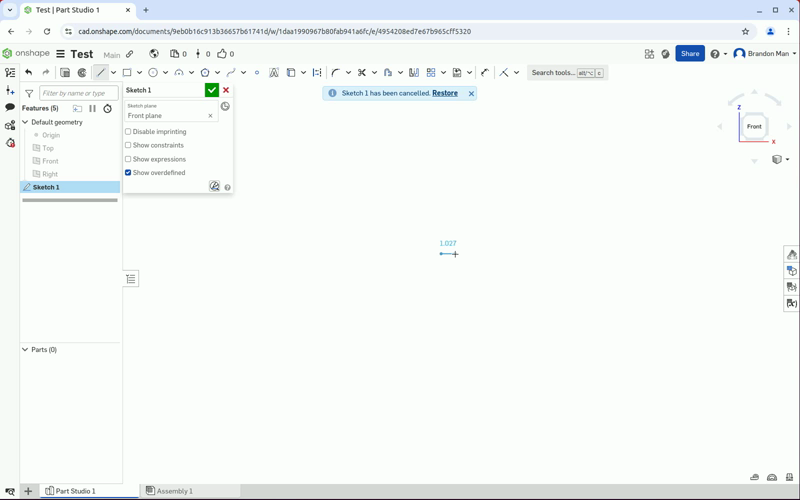
scroll(6)
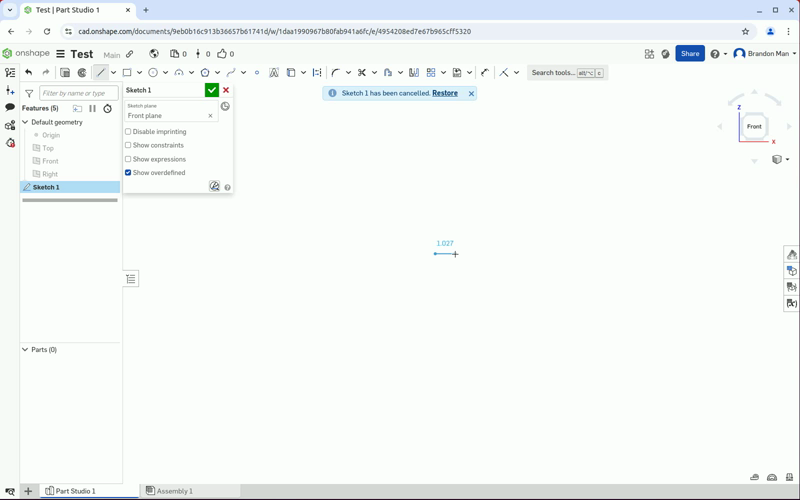
scroll(6)
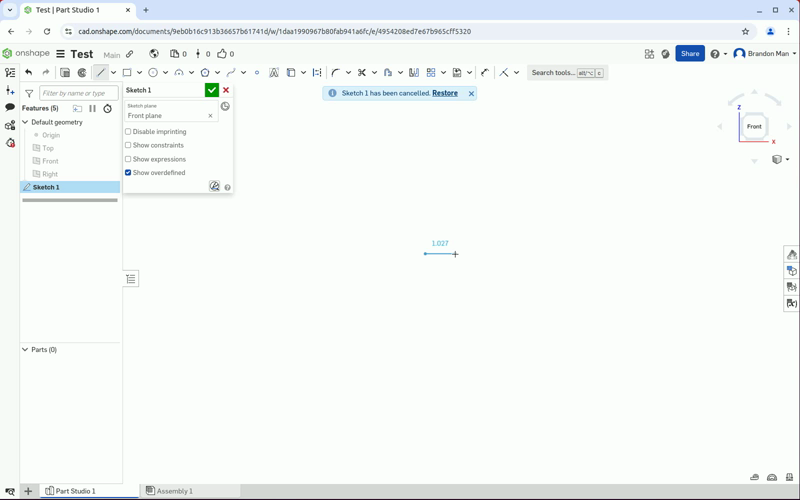
scroll(6)
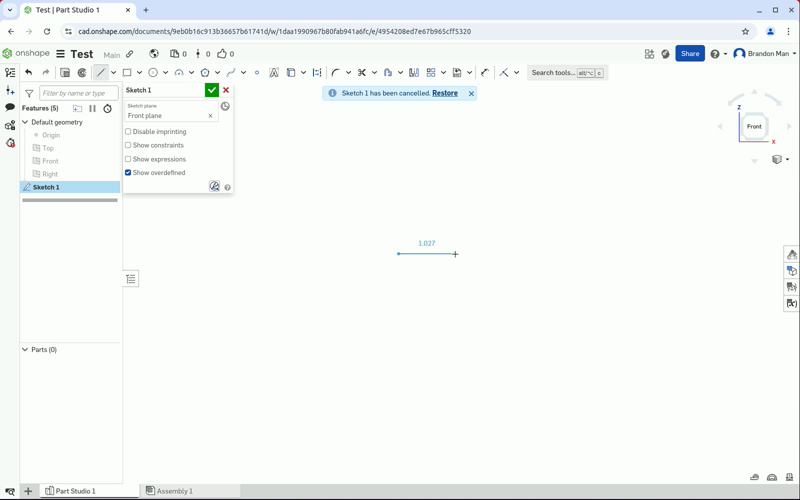
click(455, 253)
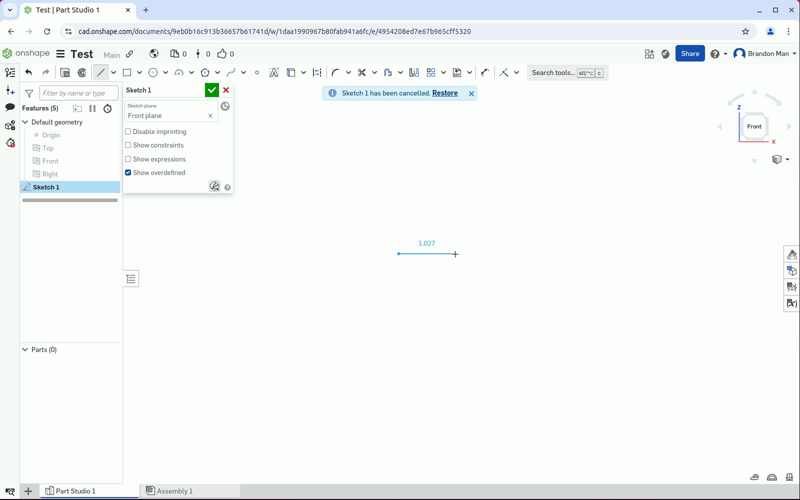
scroll(-6)
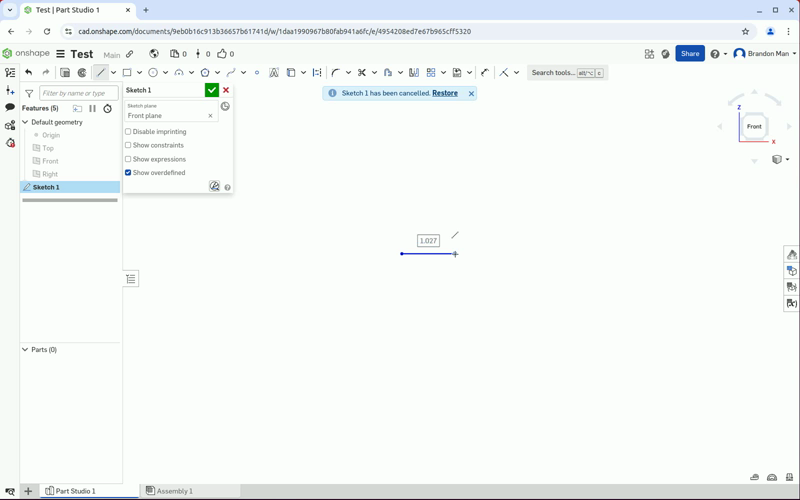
scroll(-6)
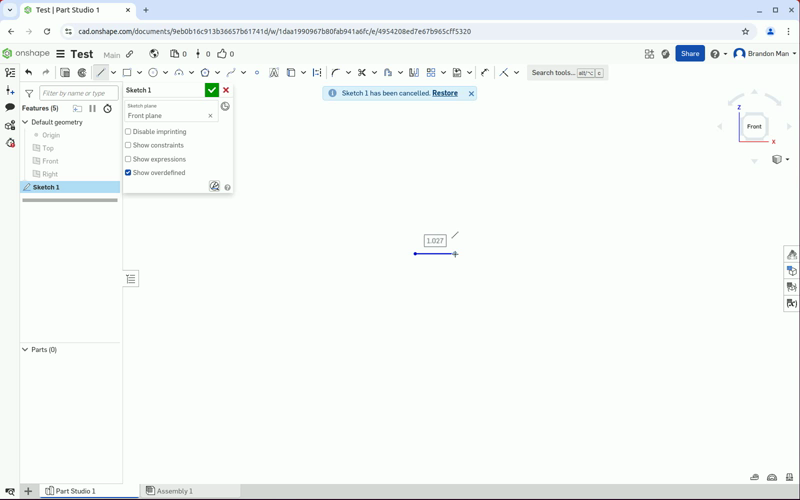
scroll(-6)
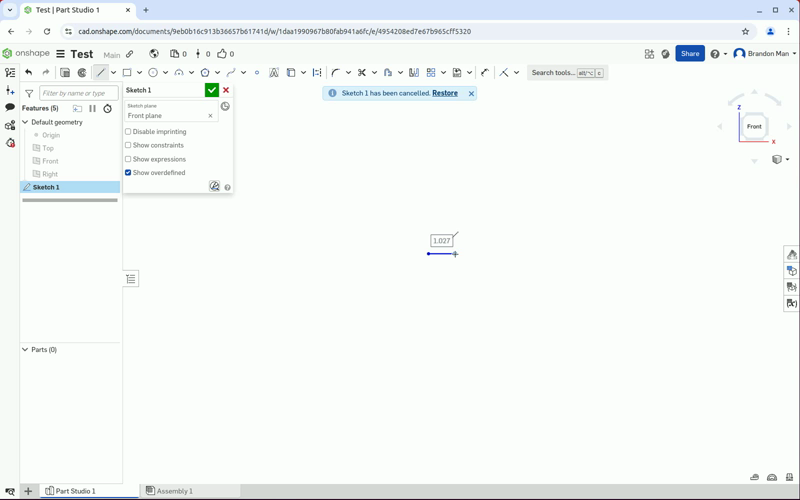
scroll(-6)
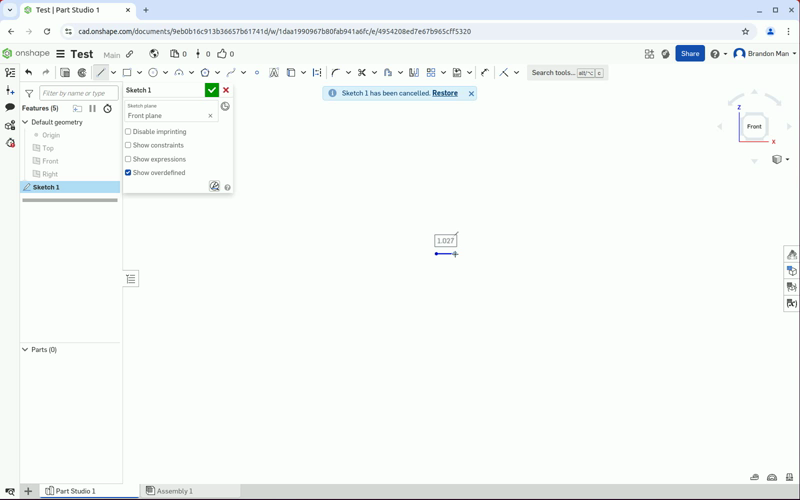
scroll(-6)
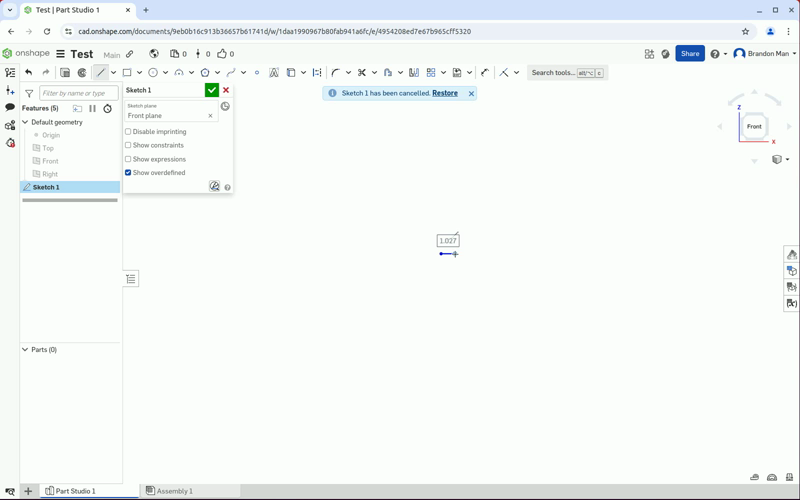
scroll(-6)
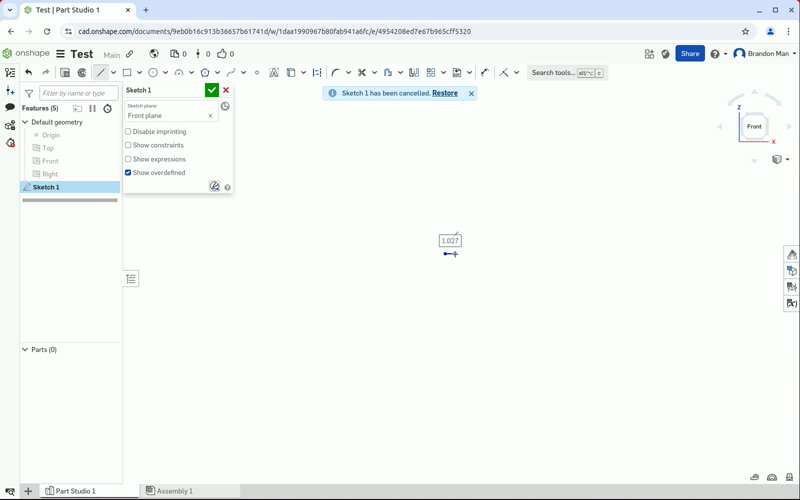
scroll(-6)
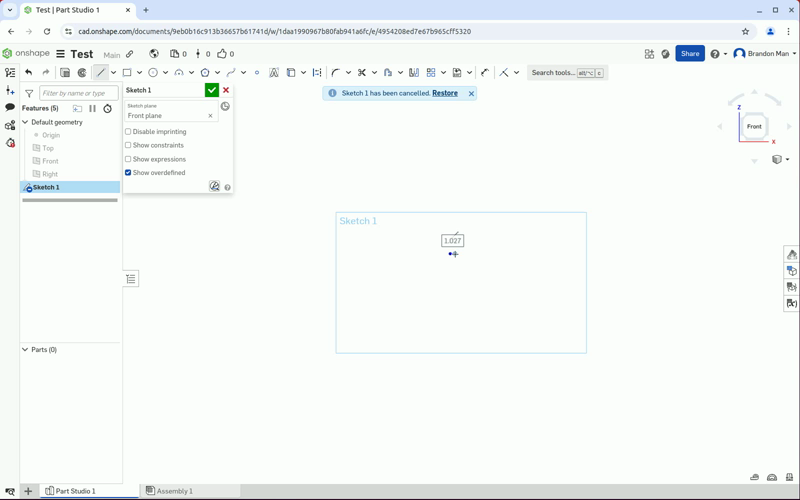
key_up(shift)
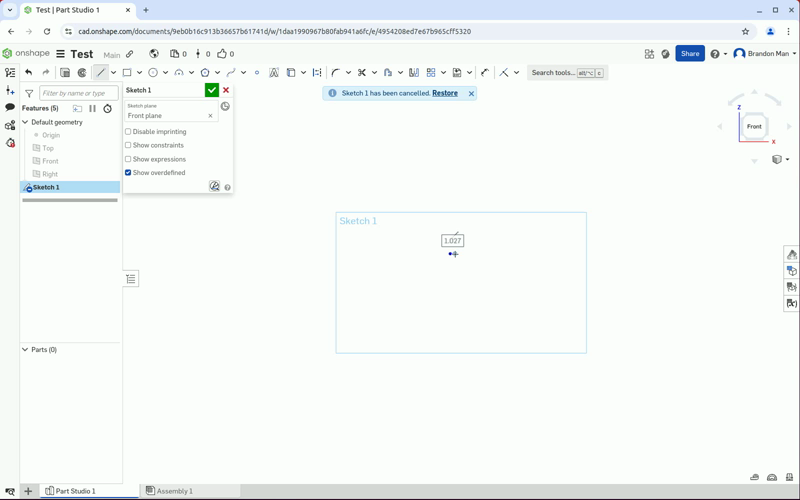
key_down(shift)
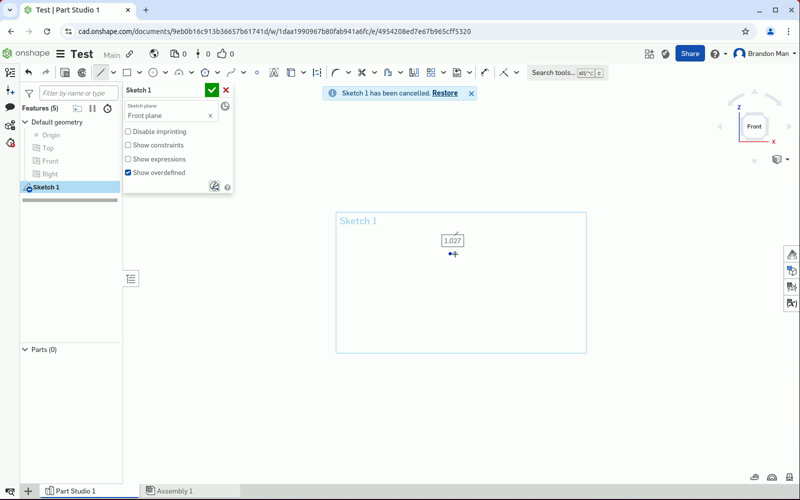
mouse_move(485, 253)
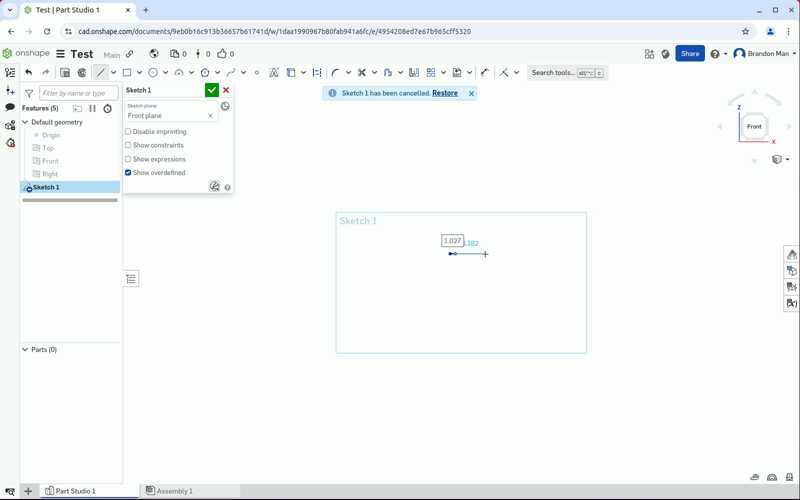
mouse_move(465, 253)
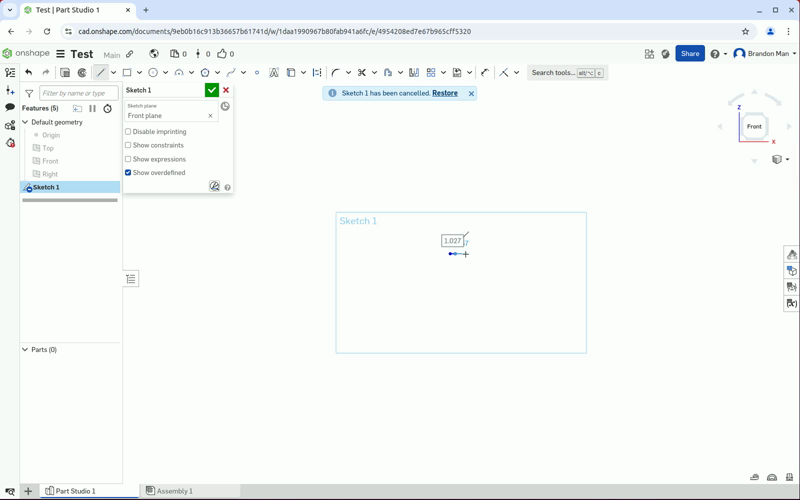
click(465, 253)
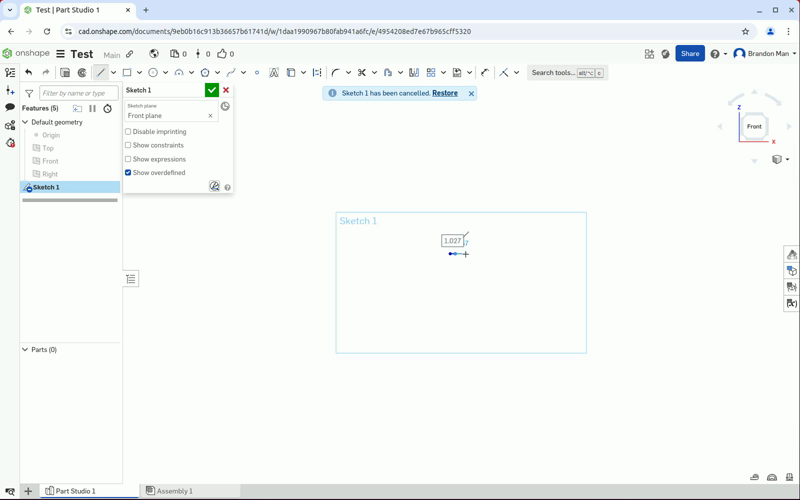
key_up(shift)
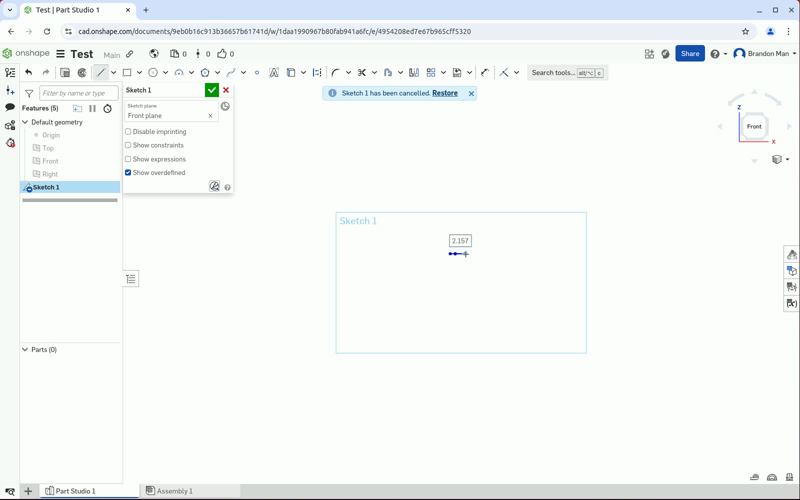
key_down(shift)
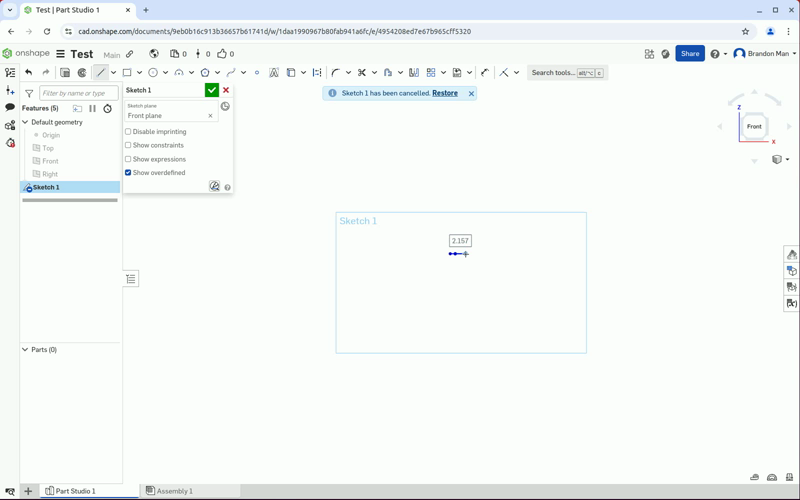
mouse_move(495, 253)
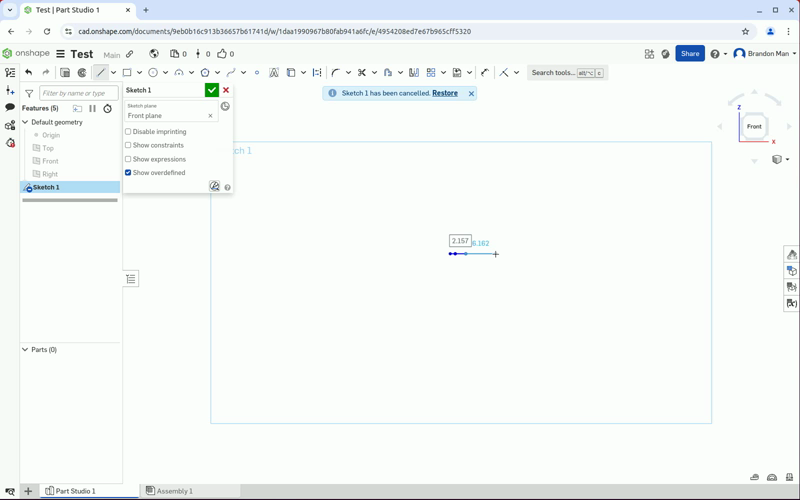
mouse_move(470, 253)
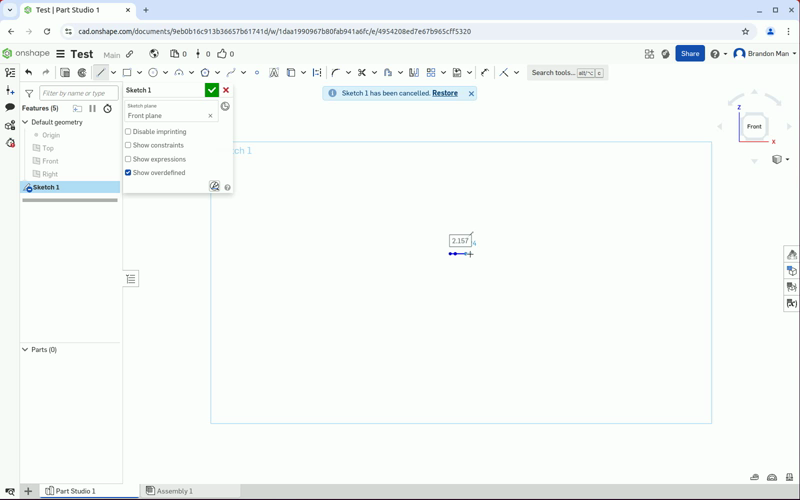
scroll(6)
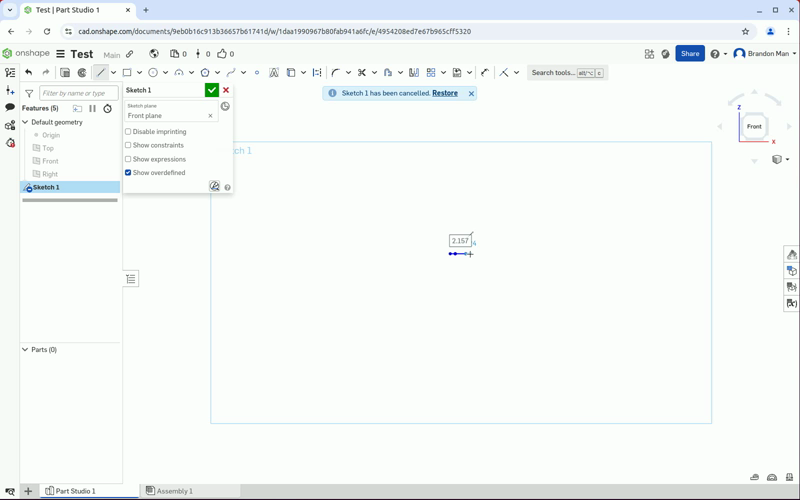
scroll(6)
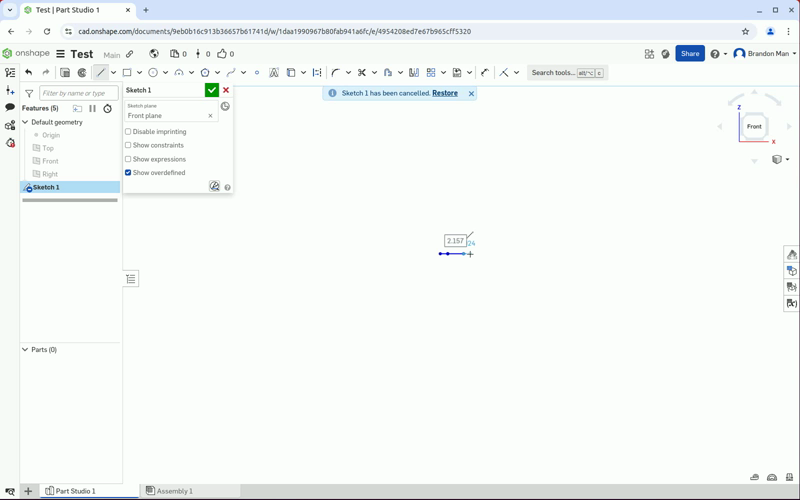
scroll(6)
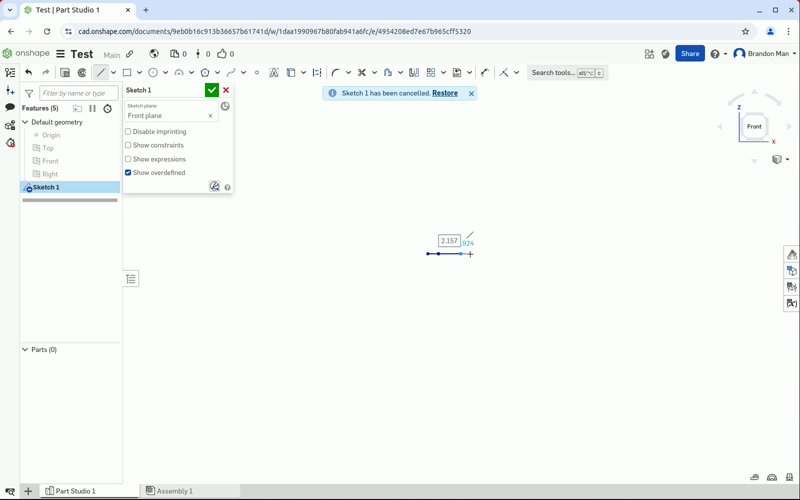
scroll(6)
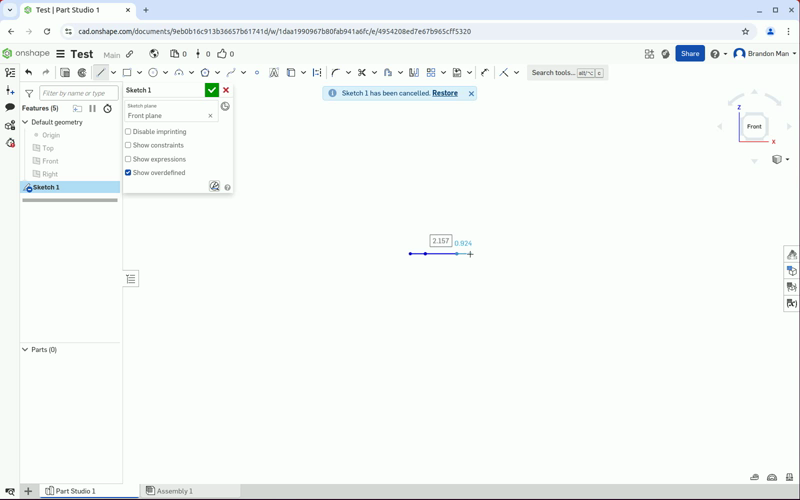
scroll(6)
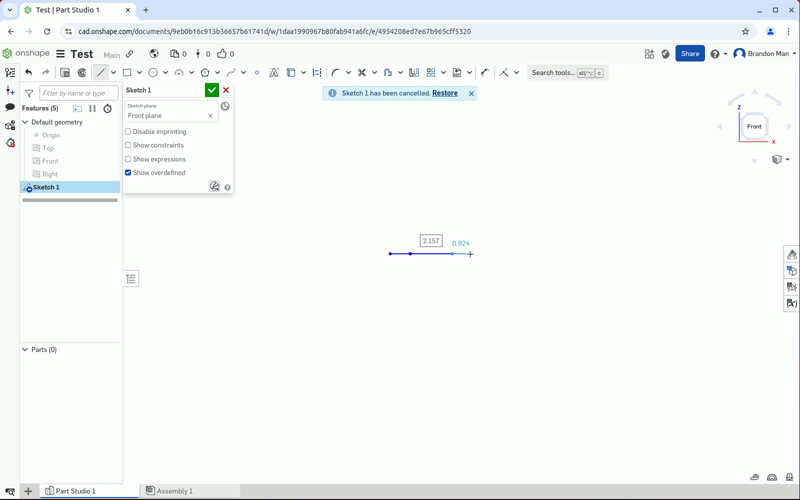
scroll(6)
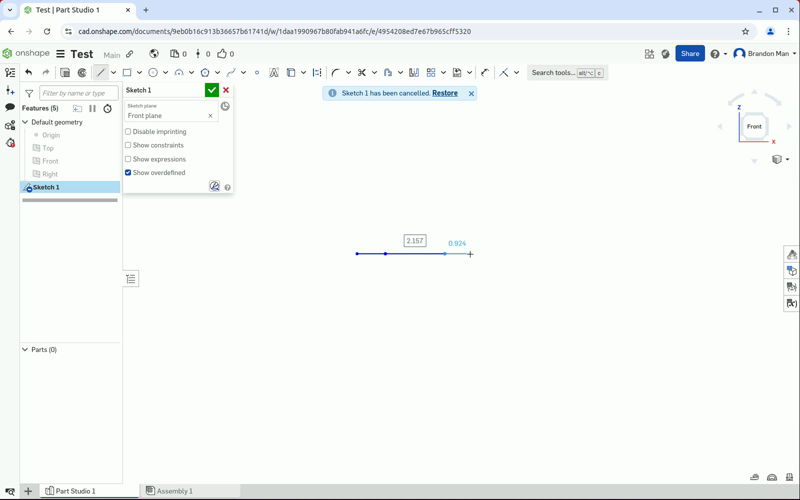
scroll(6)
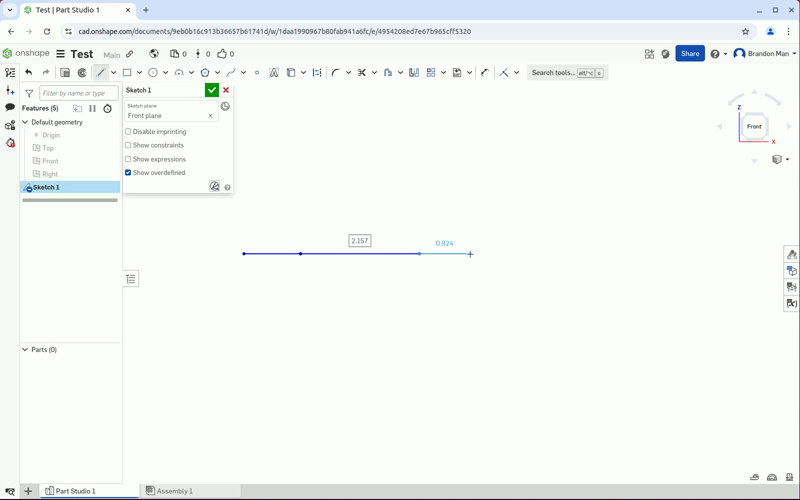
click(470, 253)
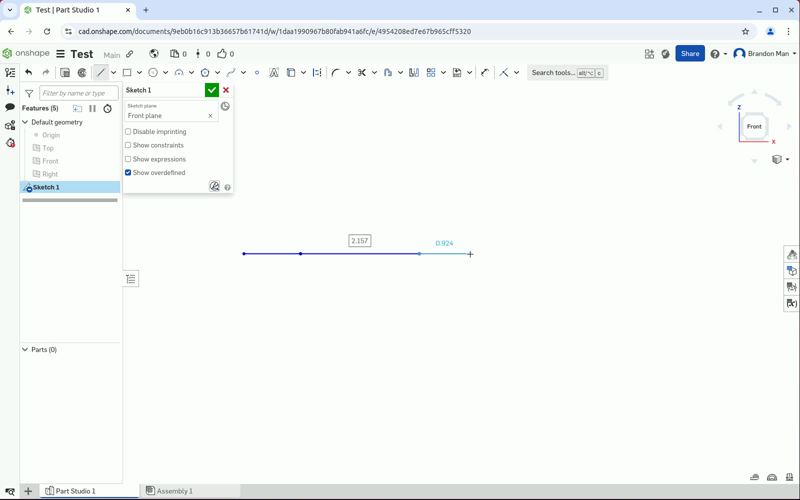
scroll(-6)
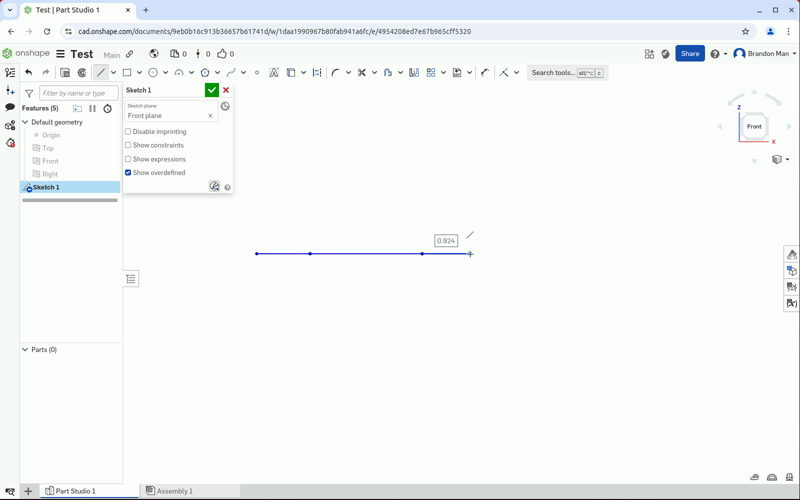
scroll(-6)
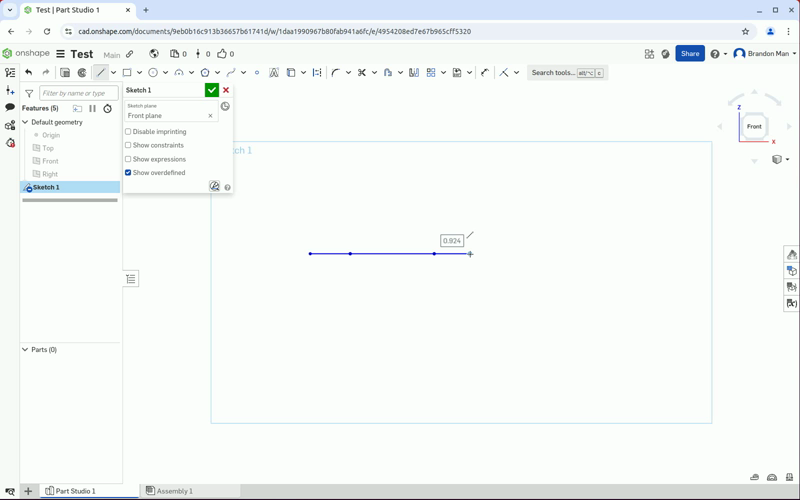
scroll(-6)
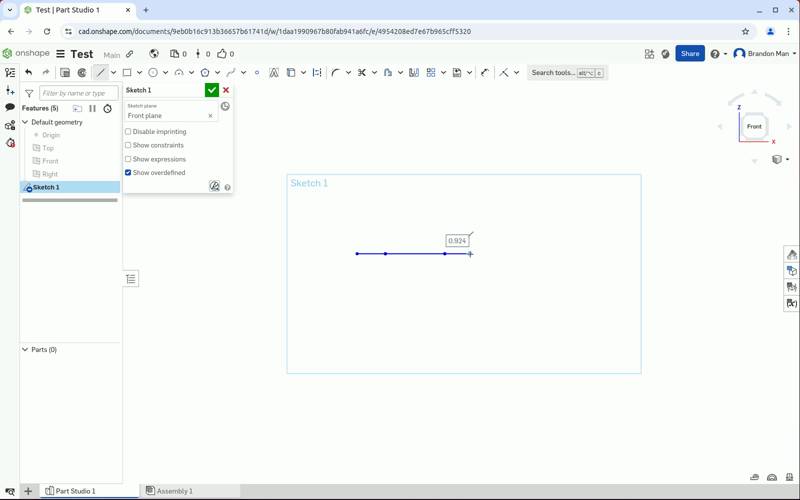
scroll(-6)
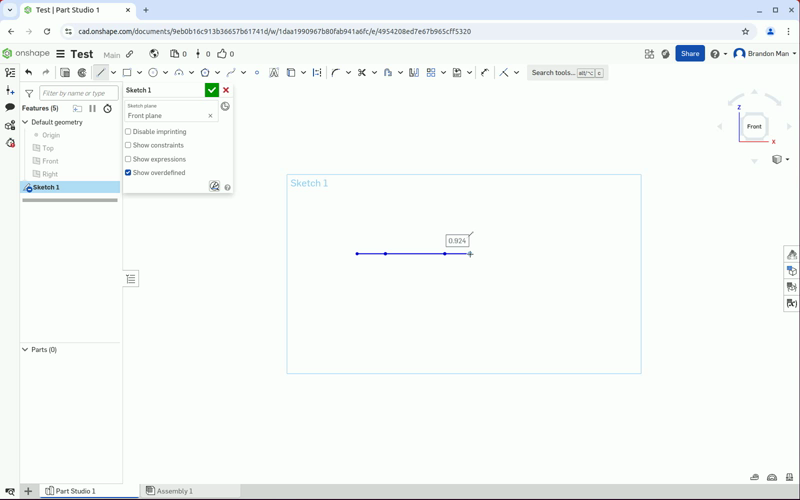
scroll(-6)
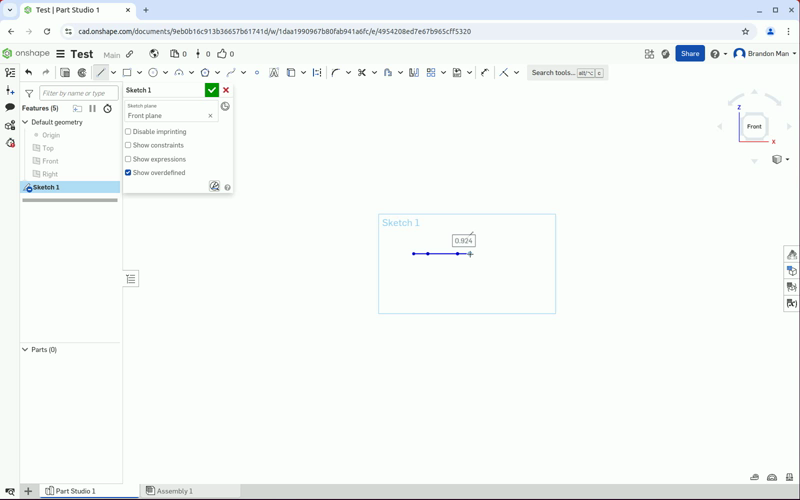
scroll(-6)
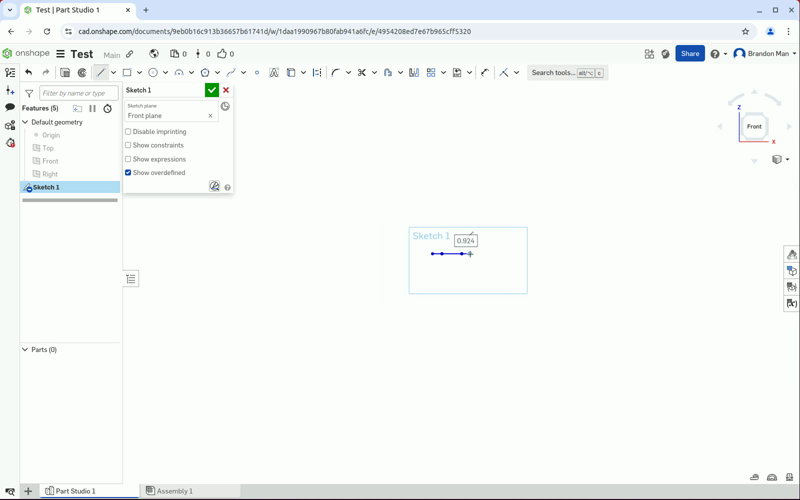
scroll(-6)
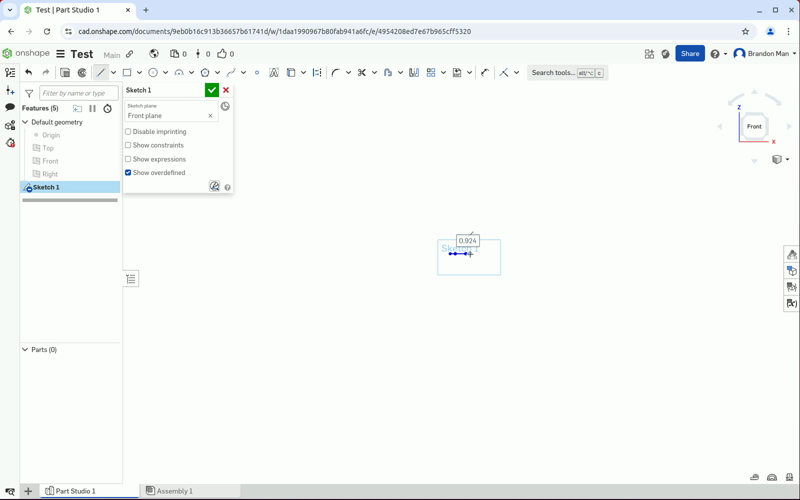
key_up(shift)
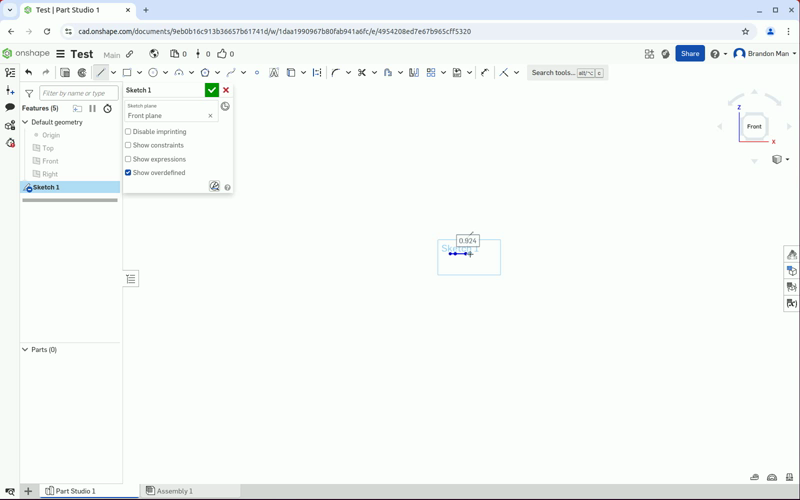
key_down(shift)
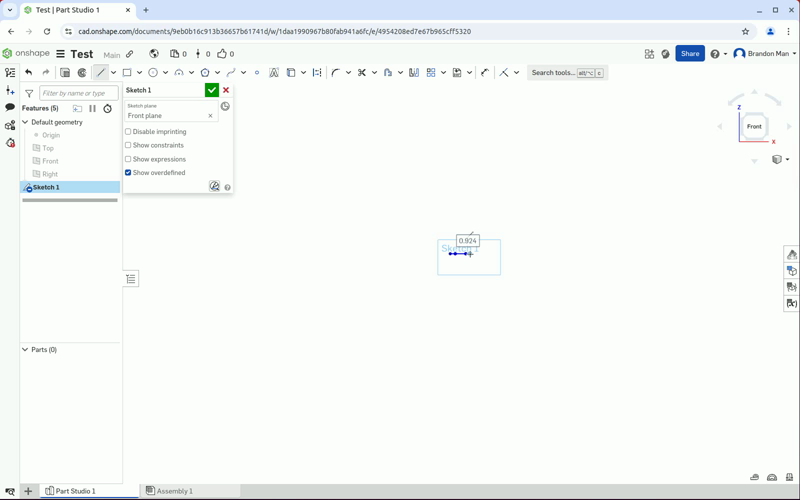
mouse_move(500, 253)
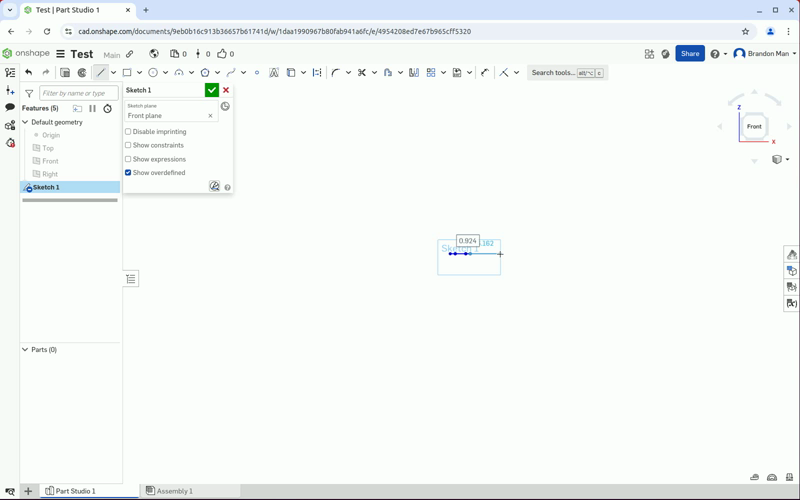
mouse_move(467, 224)
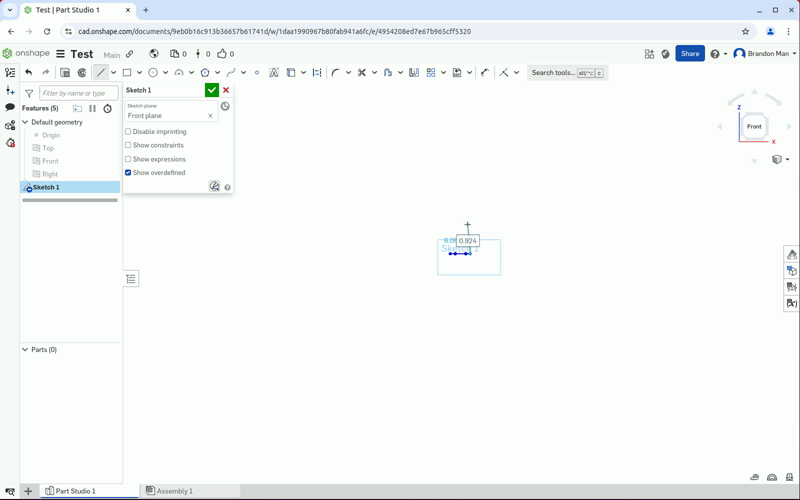
click(467, 224)
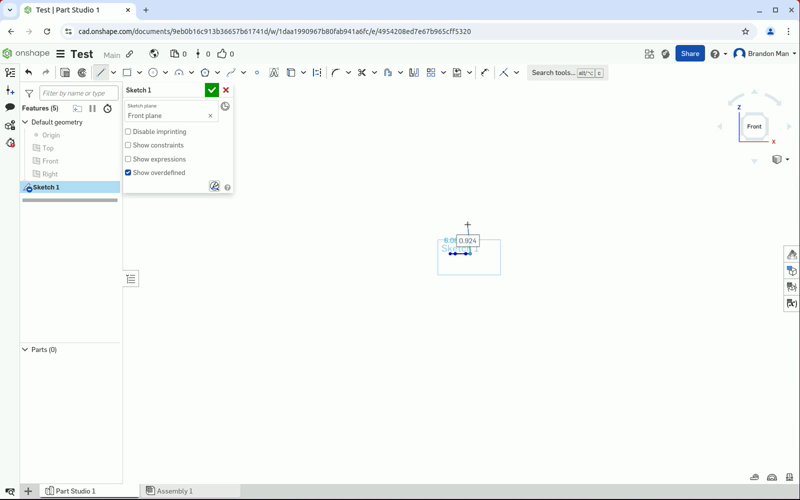
key_up(shift)
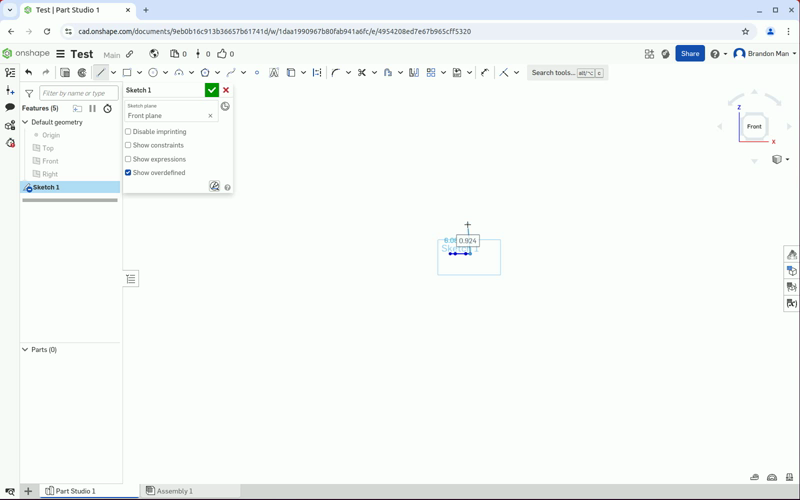
key(esc)
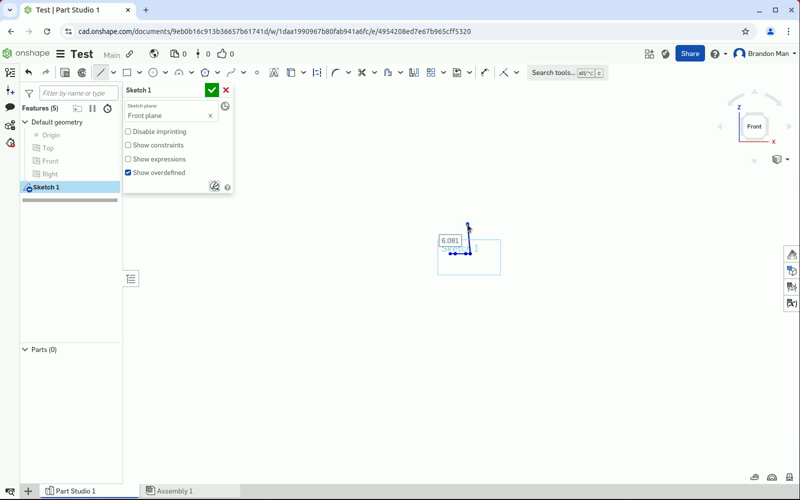
key(a)
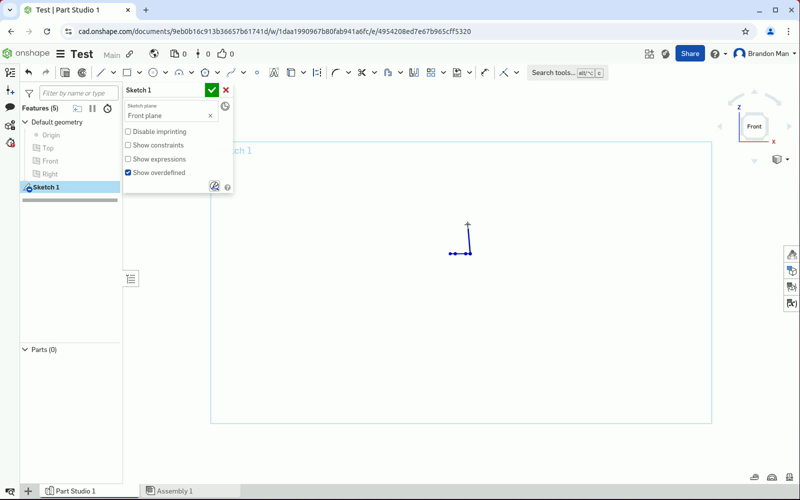
mouse_move(467, 224)
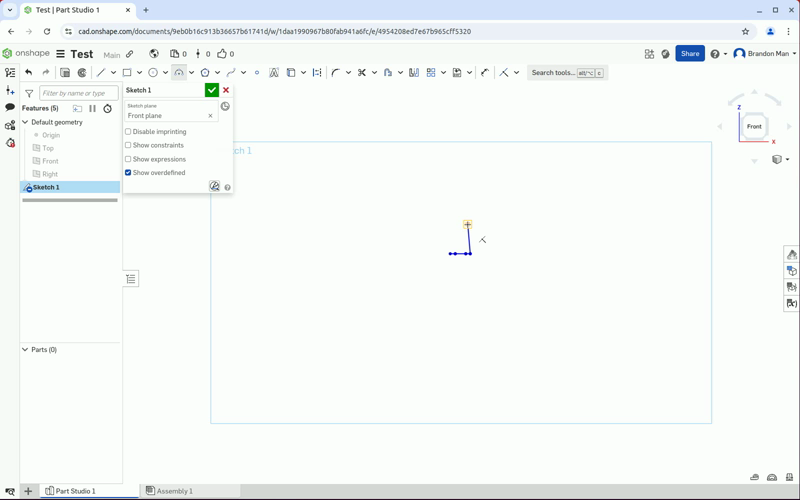
click(467, 224)
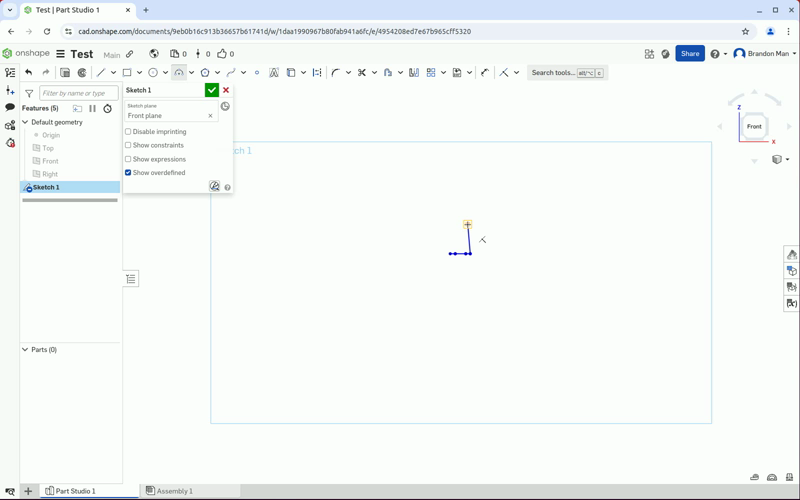
key_down(shift)
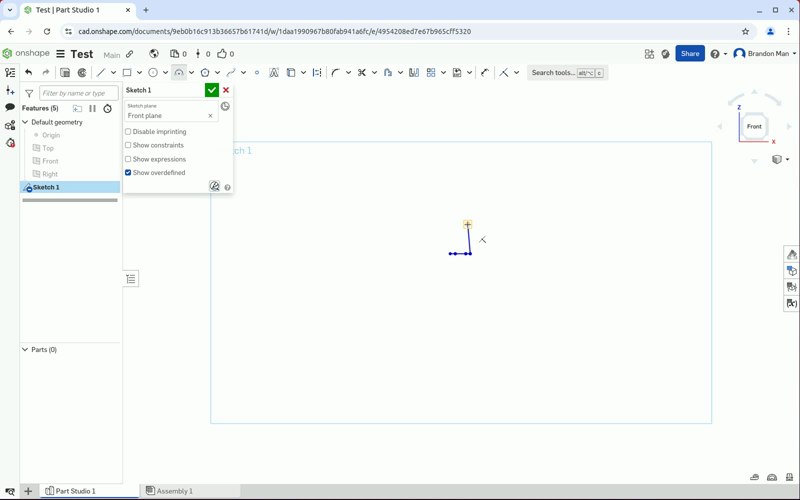
mouse_move(461, 215)
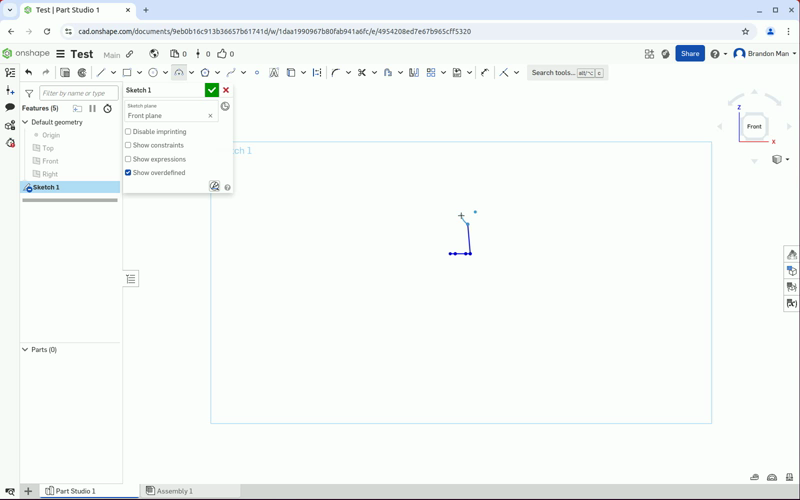
click(461, 215)
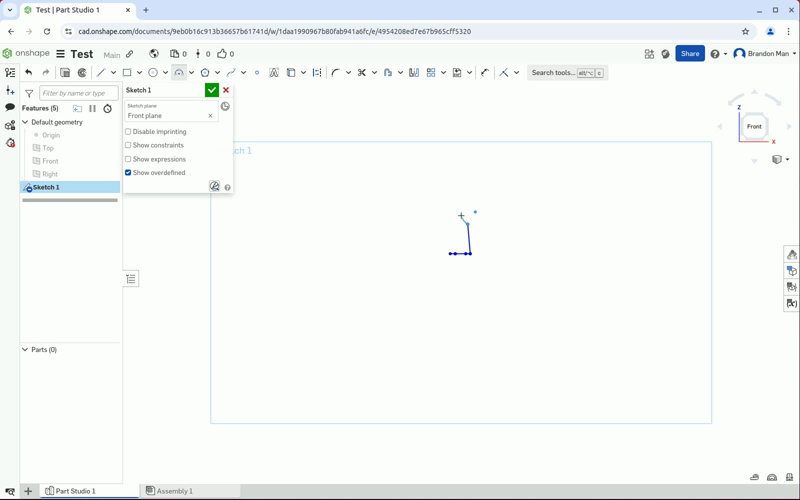
mouse_move(465, 219)
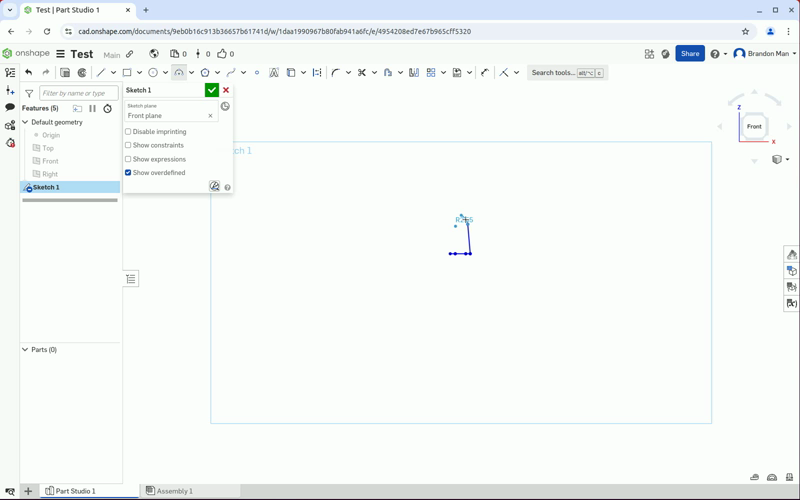
click(465, 219)
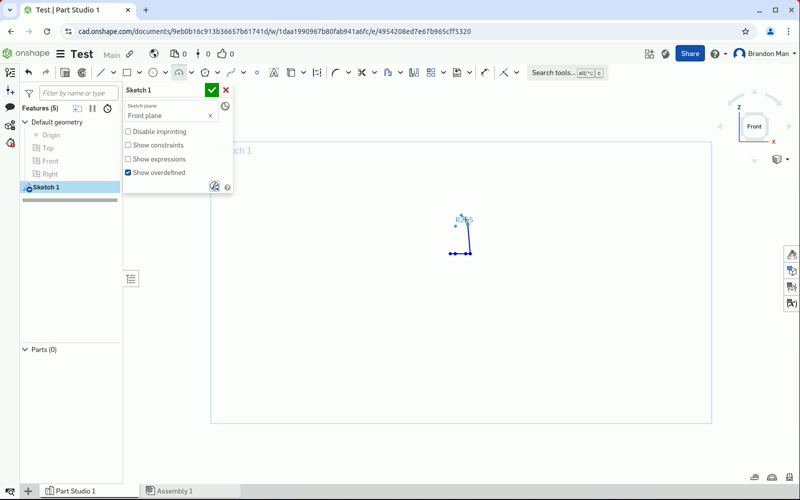
key_up(shift)
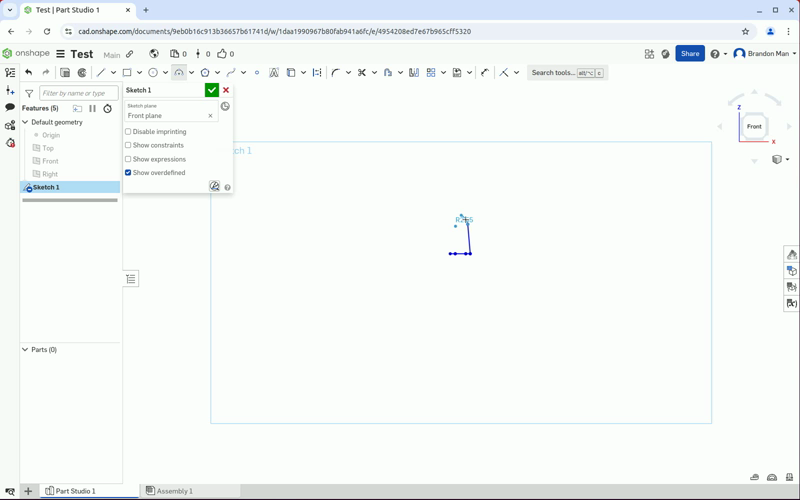
mouse_move(461, 215)
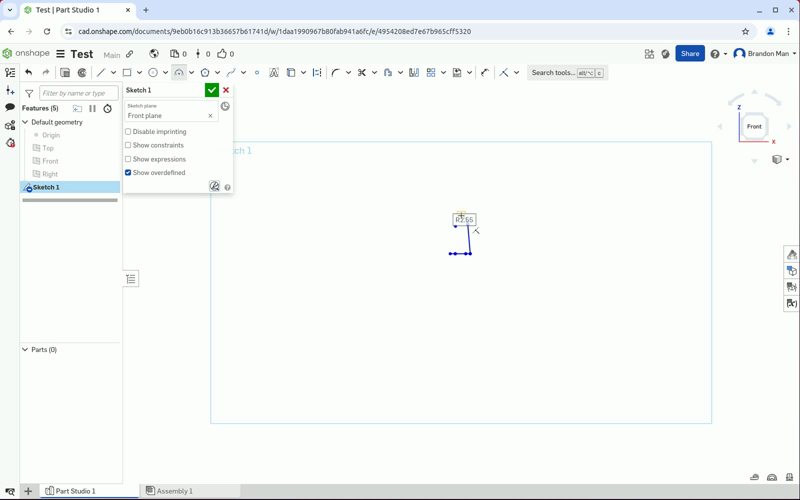
click(461, 215)
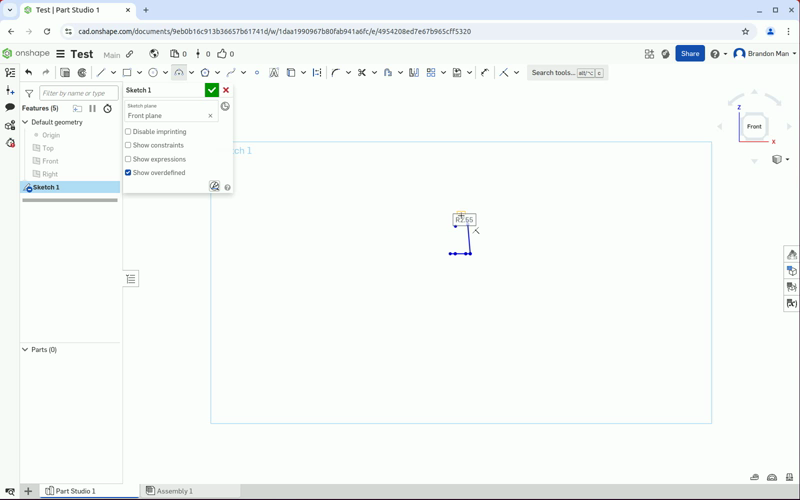
key_down(shift)
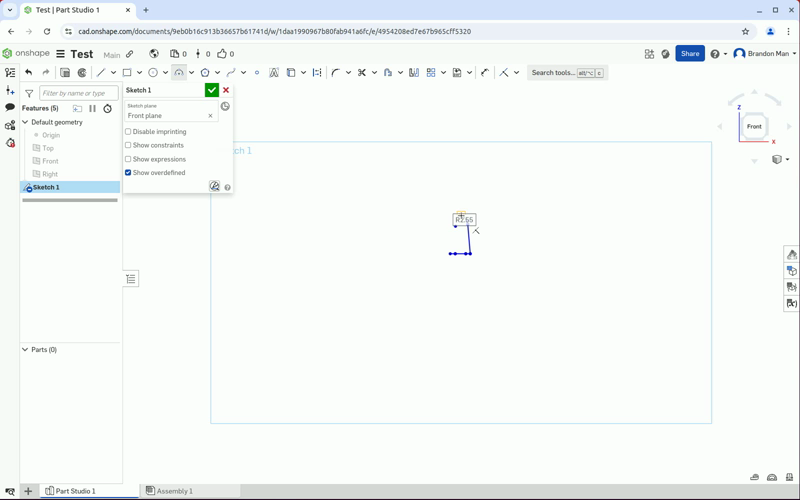
mouse_move(453, 224)
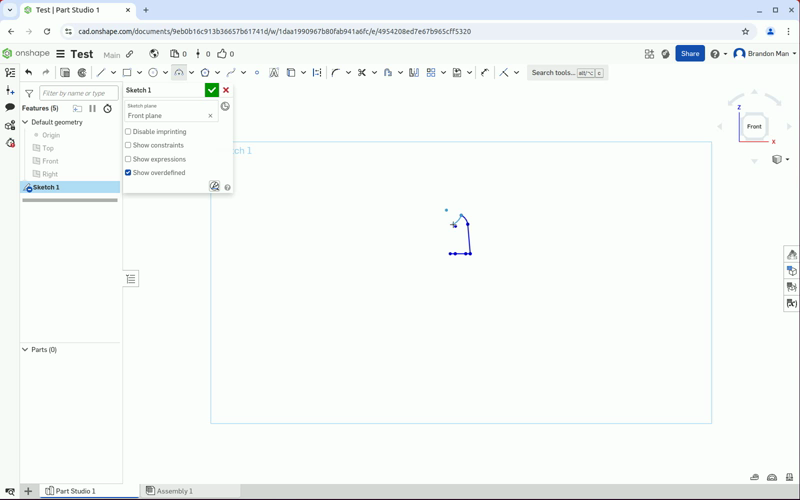
scroll(6)
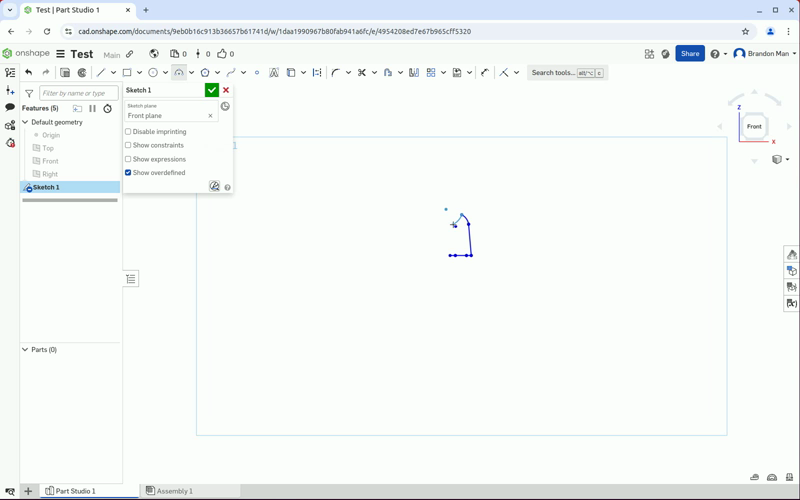
scroll(6)
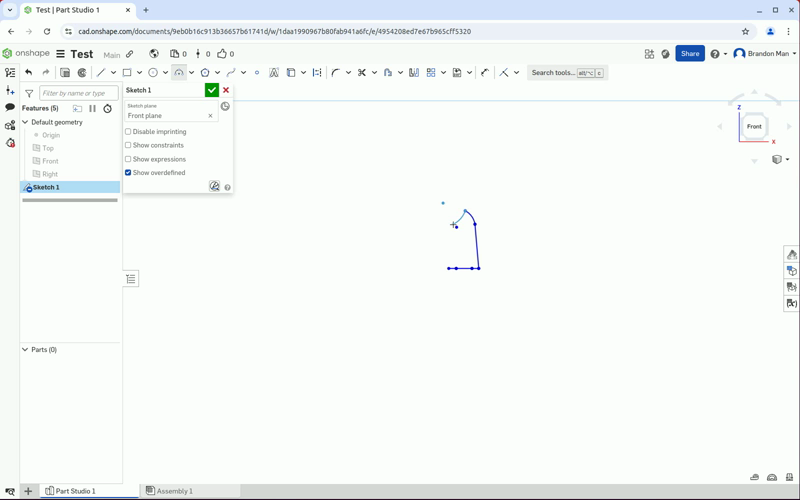
scroll(6)
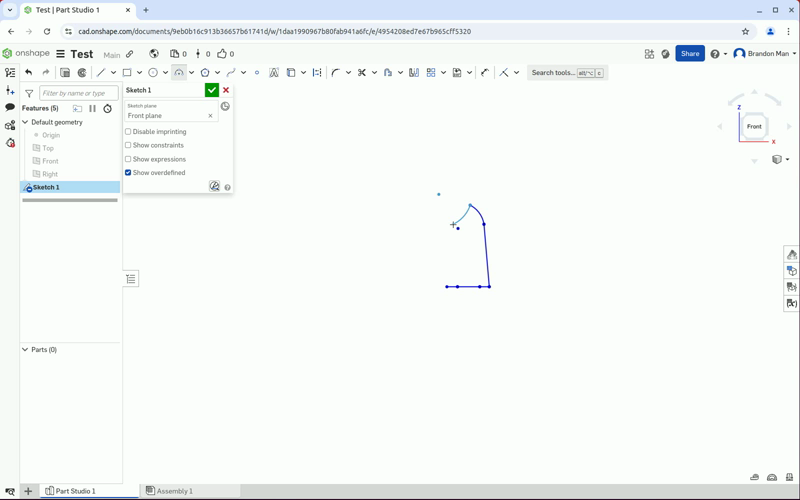
scroll(6)
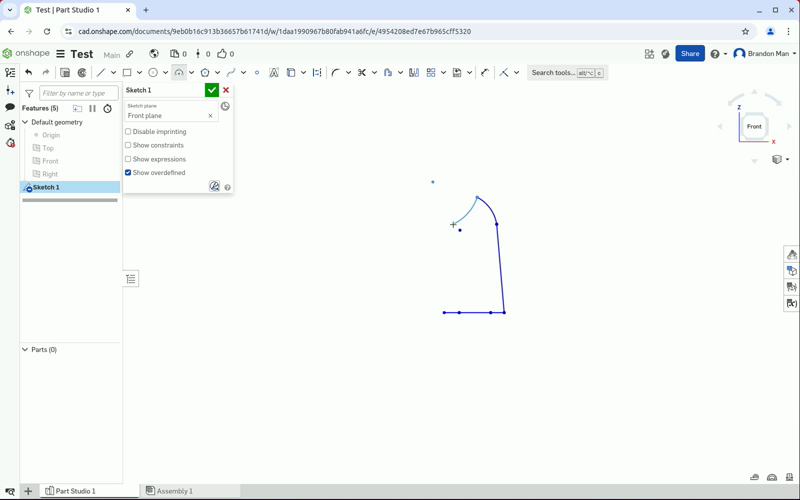
scroll(6)
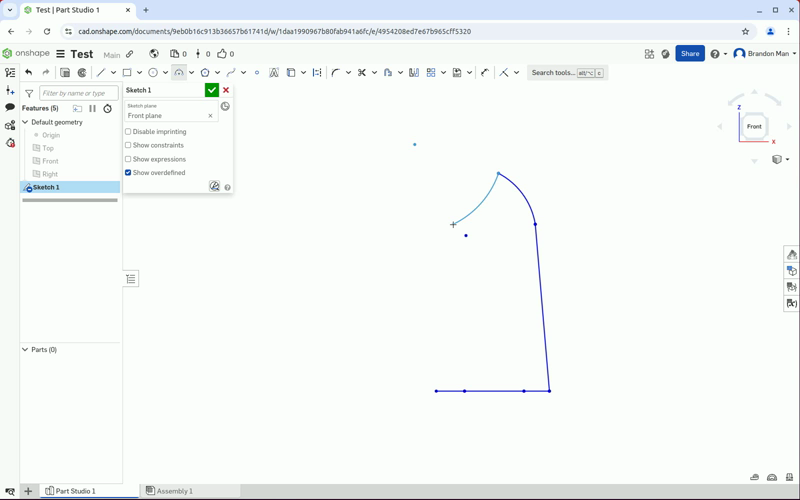
scroll(6)
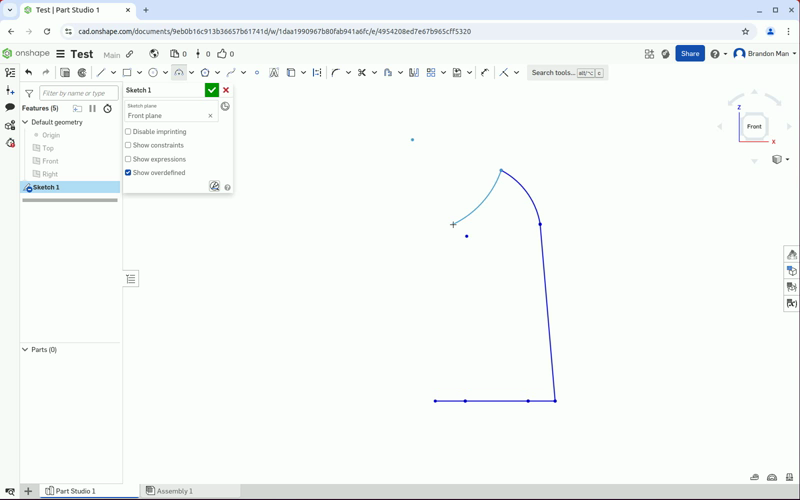
scroll(6)
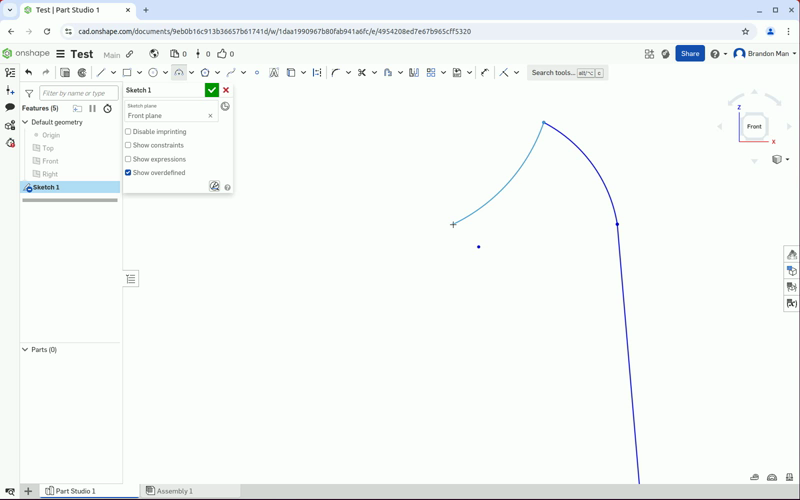
click(453, 224)
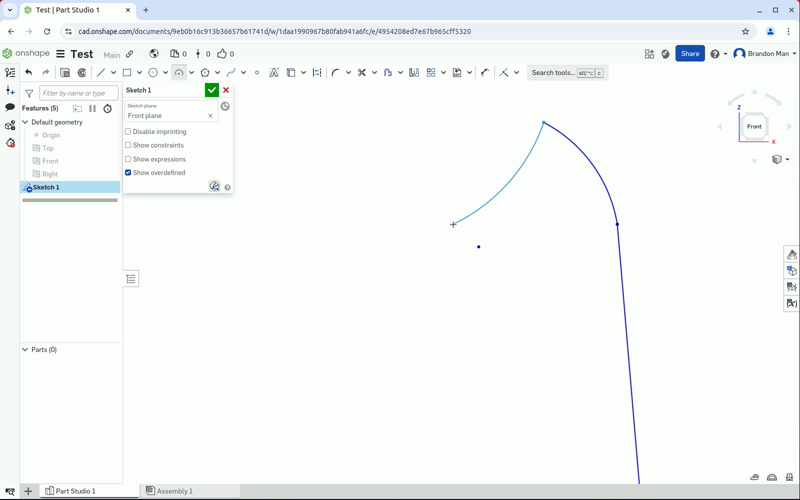
scroll(-6)
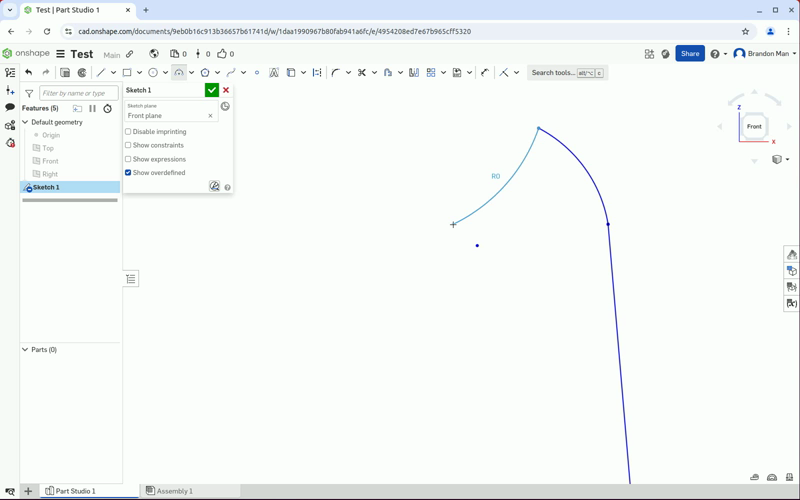
scroll(-6)
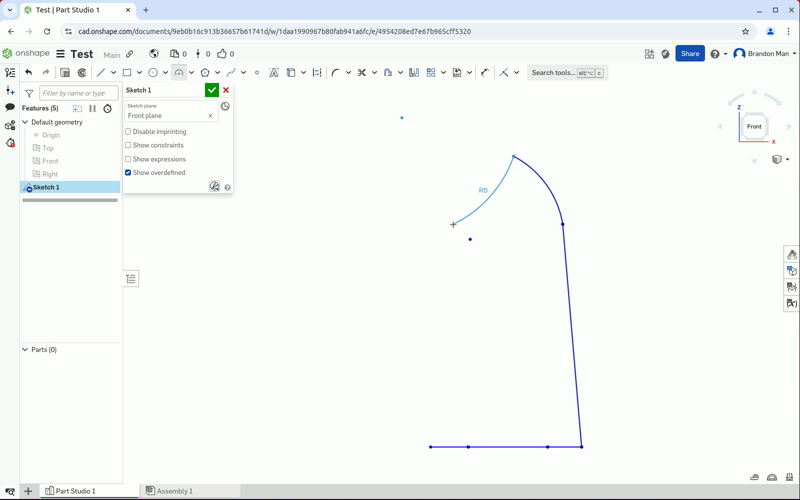
scroll(-6)
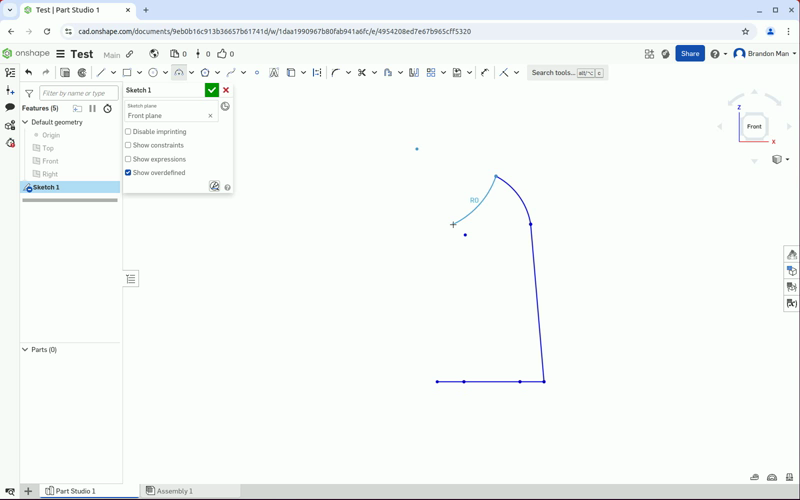
scroll(-6)
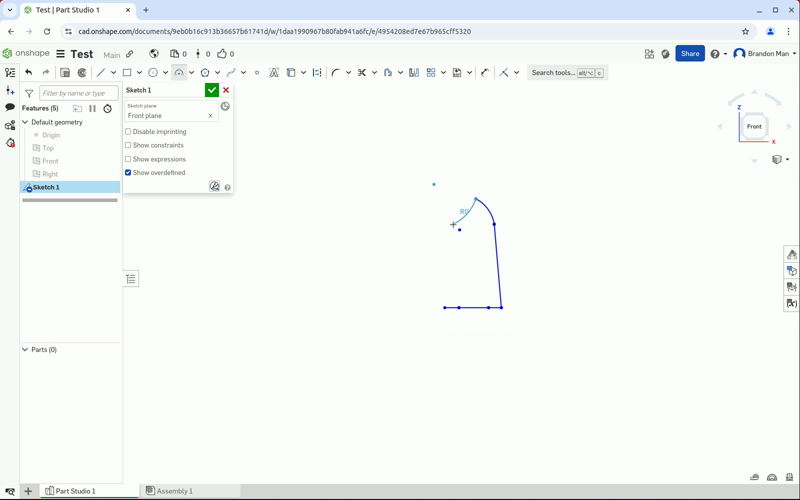
scroll(-6)
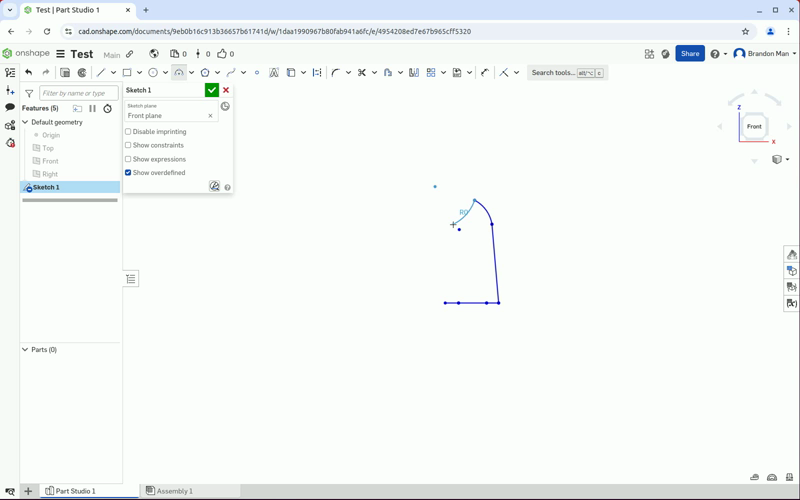
scroll(-6)
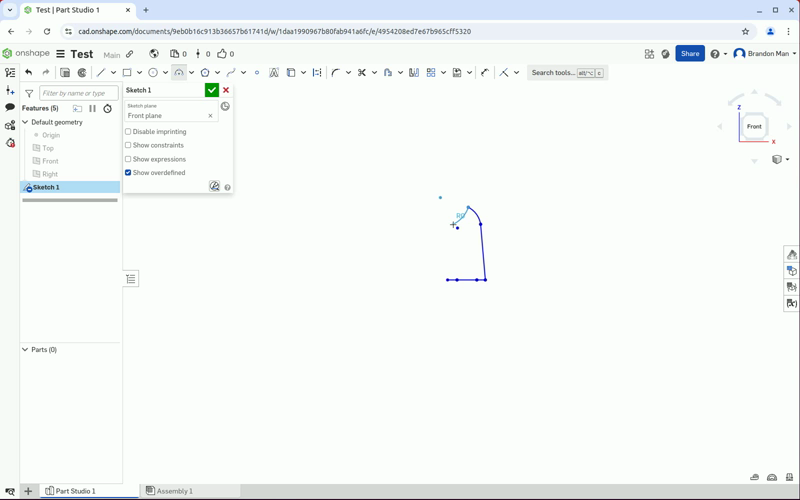
scroll(-6)
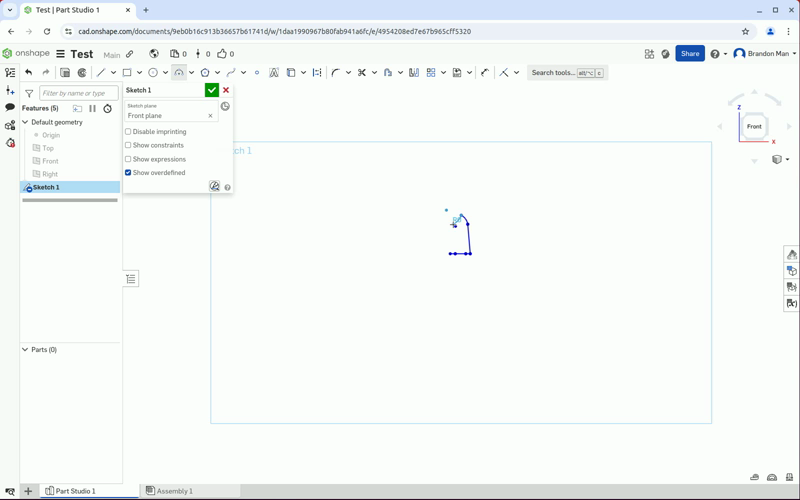
mouse_move(455, 218)
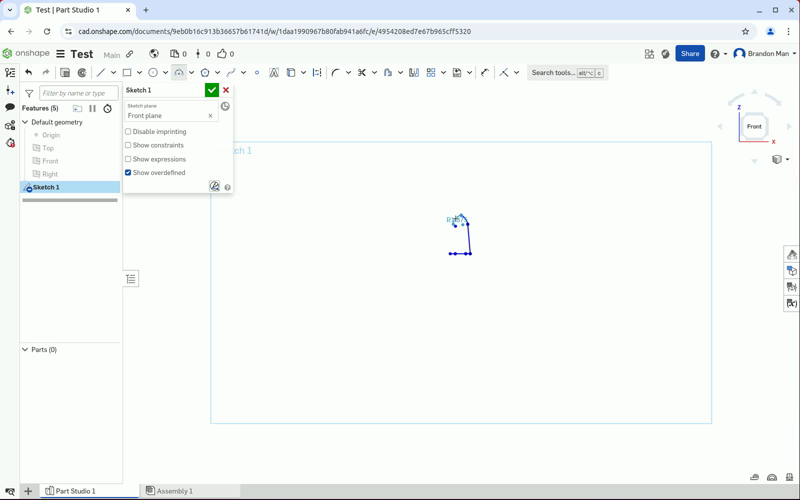
click(455, 218)
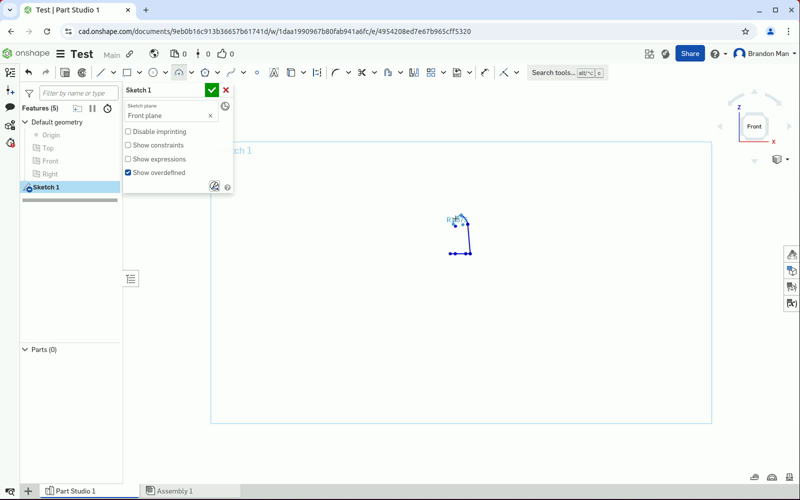
key_up(shift)
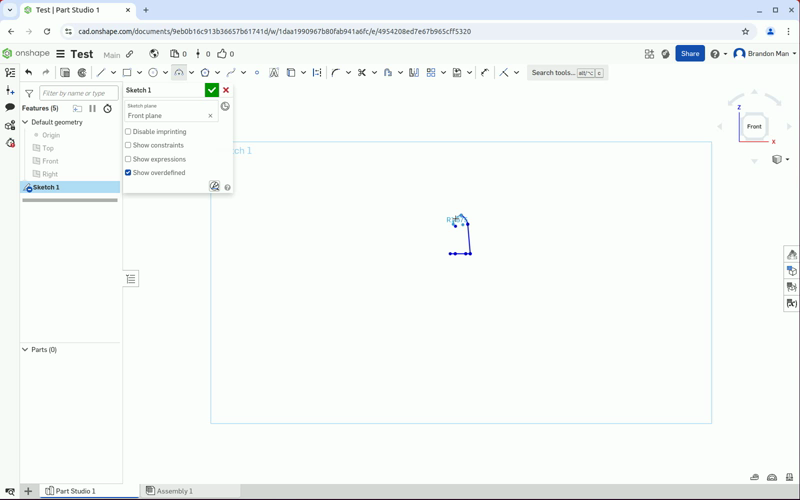
key(esc)
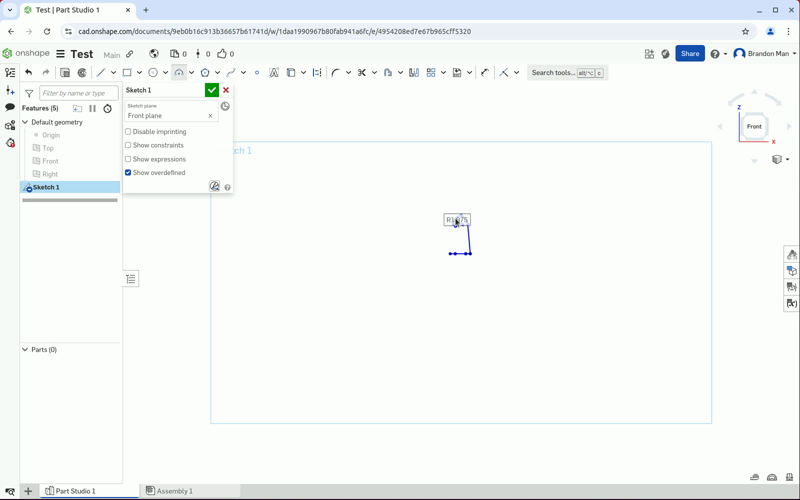
key(l)
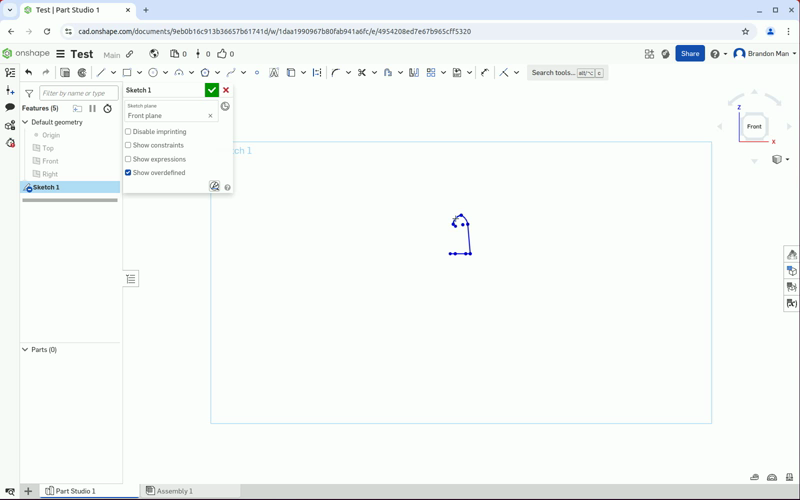
mouse_move(453, 224)
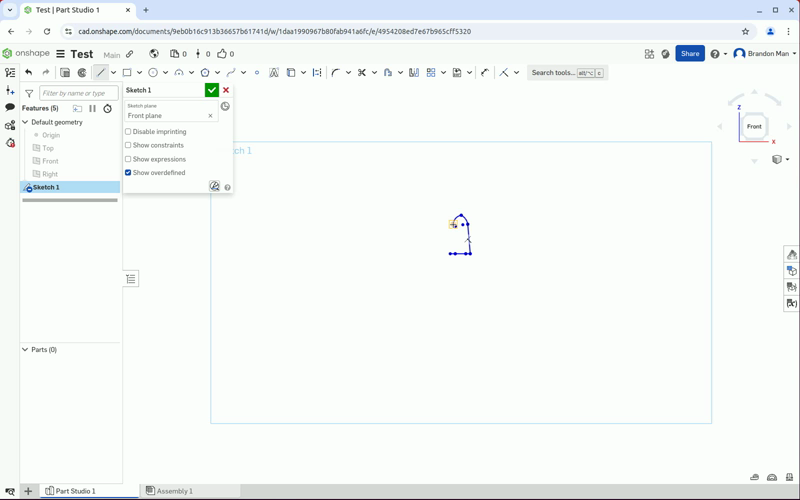
scroll(6)
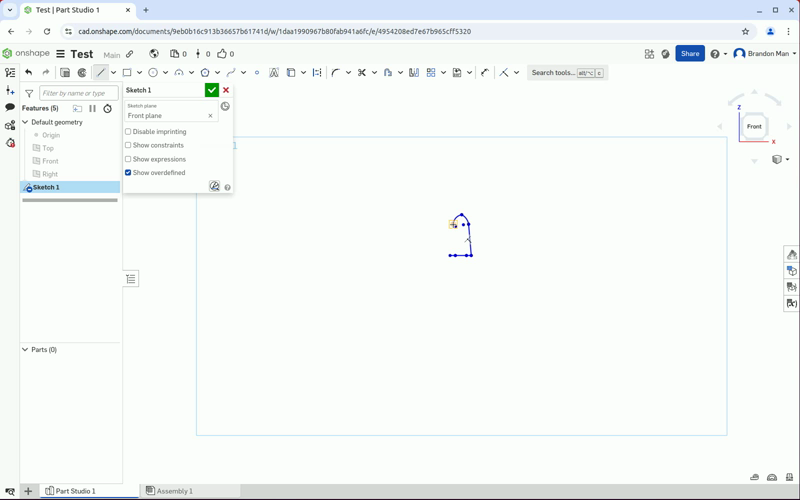
scroll(6)
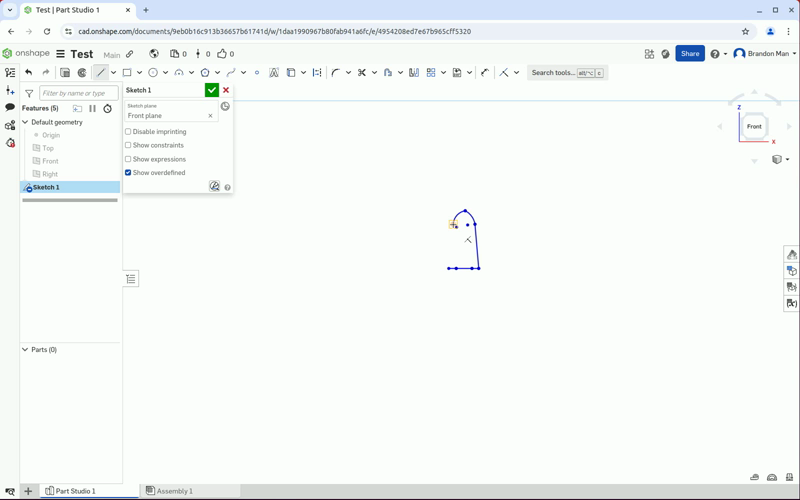
scroll(6)
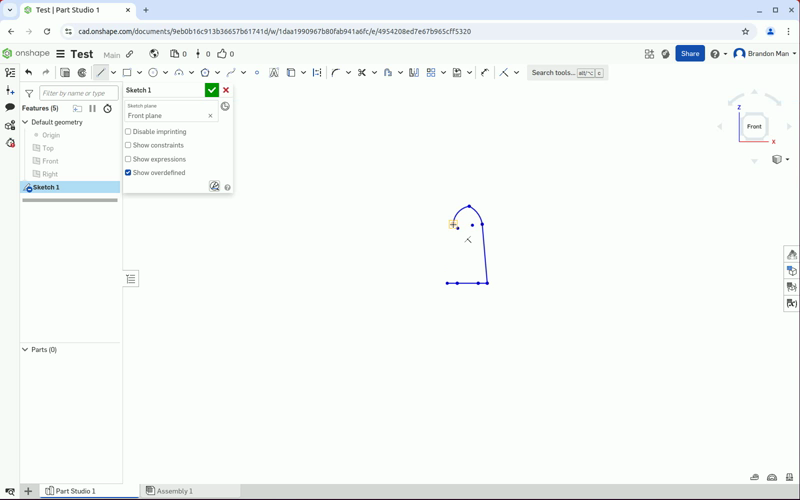
scroll(6)
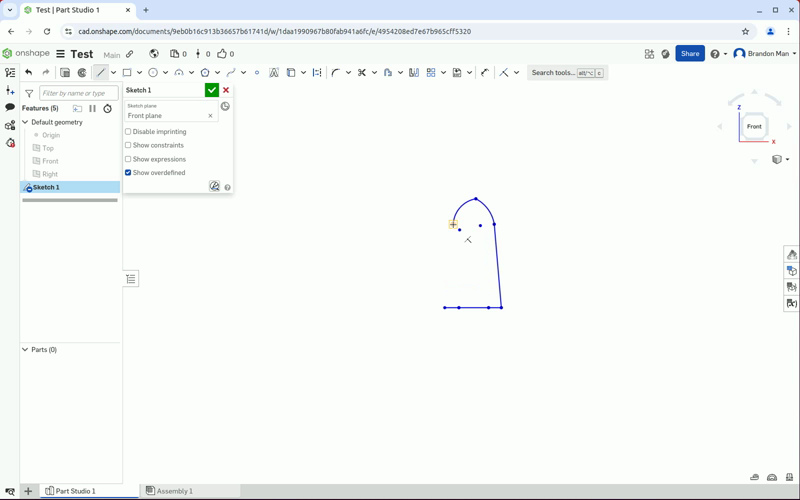
scroll(6)
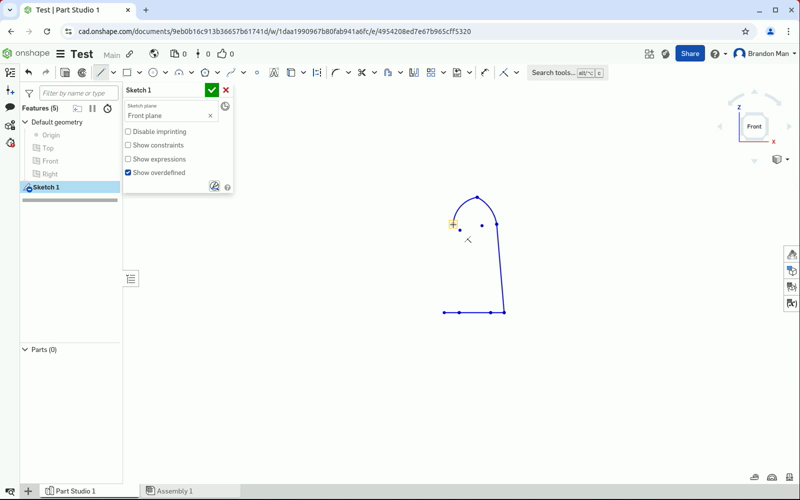
scroll(6)
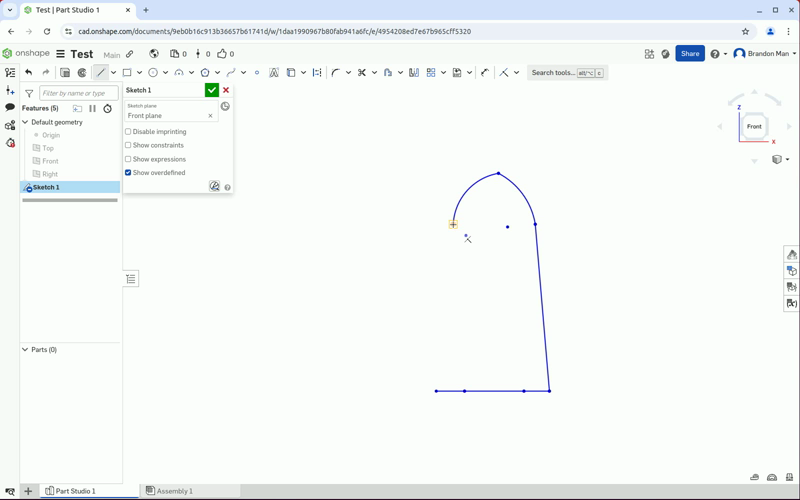
scroll(6)
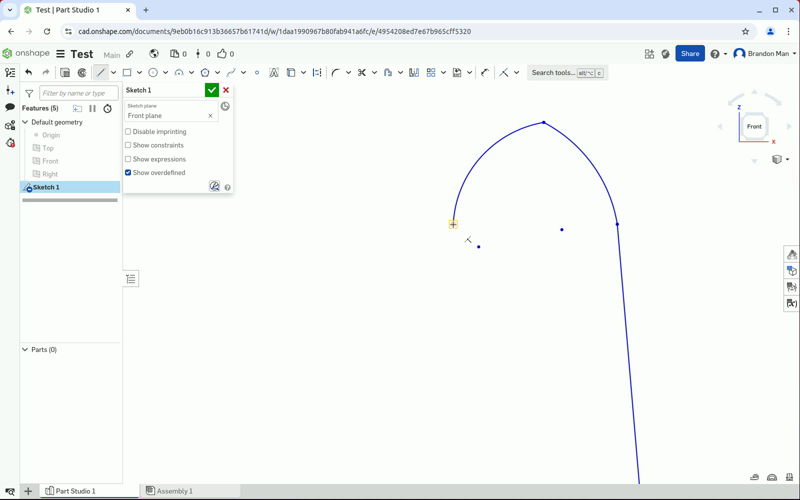
click(453, 224)
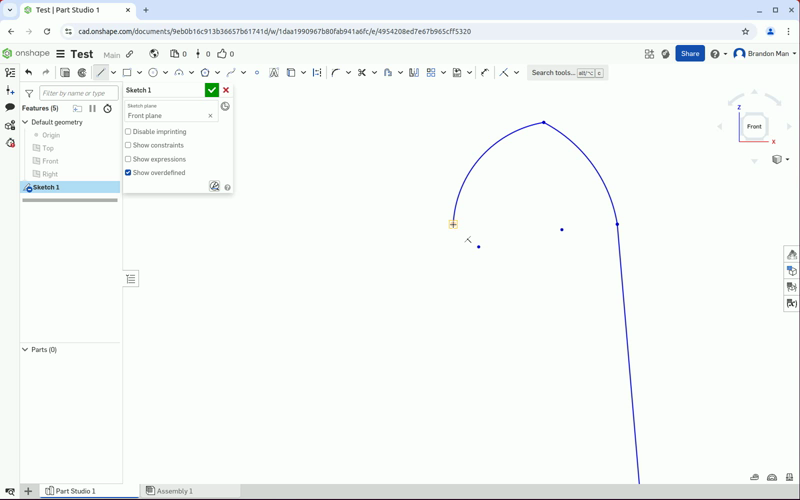
scroll(-6)
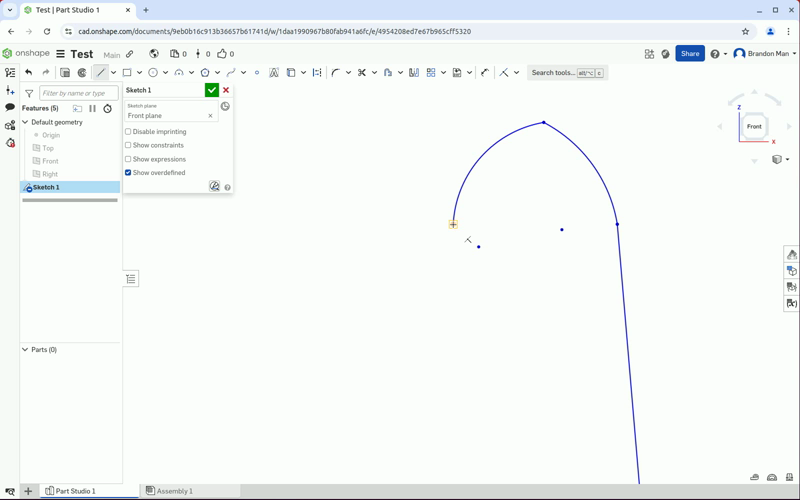
scroll(-6)
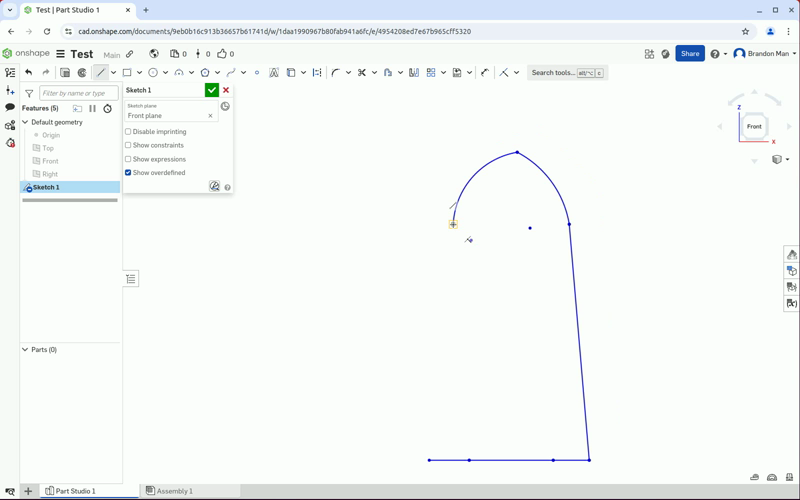
scroll(-6)
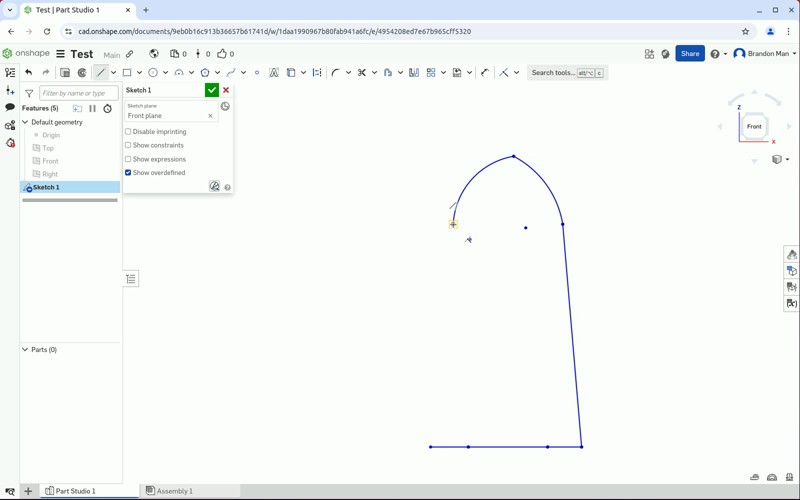
scroll(-6)
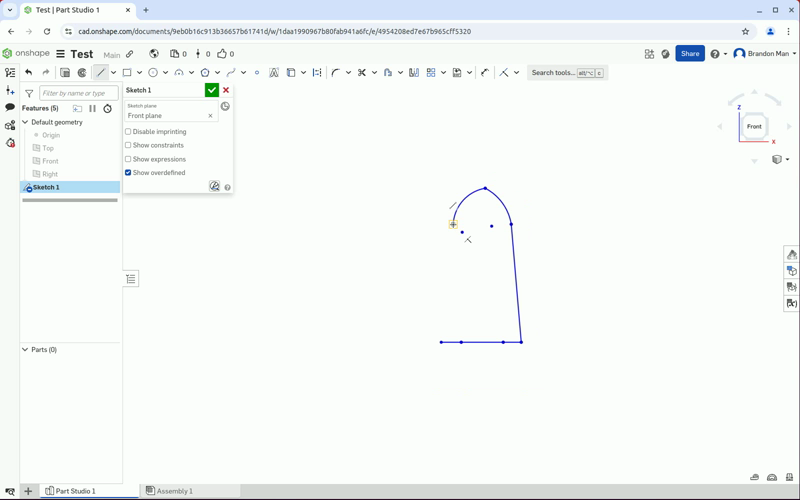
scroll(-6)
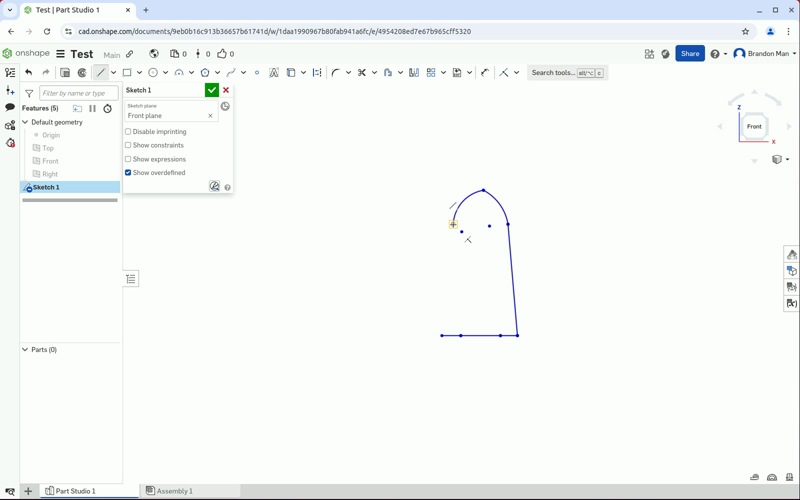
scroll(-6)
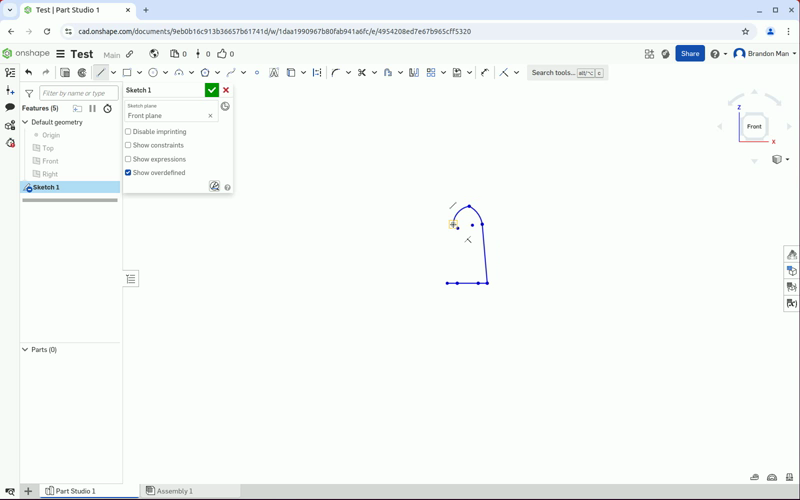
scroll(-6)
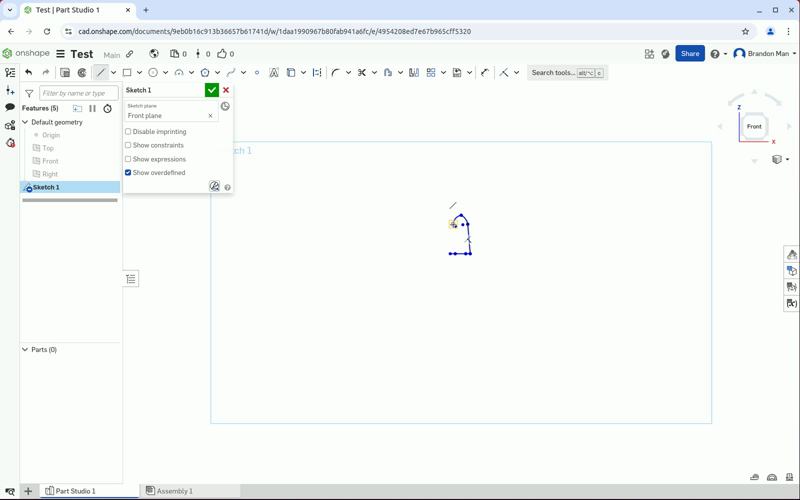
mouse_move(483, 224)
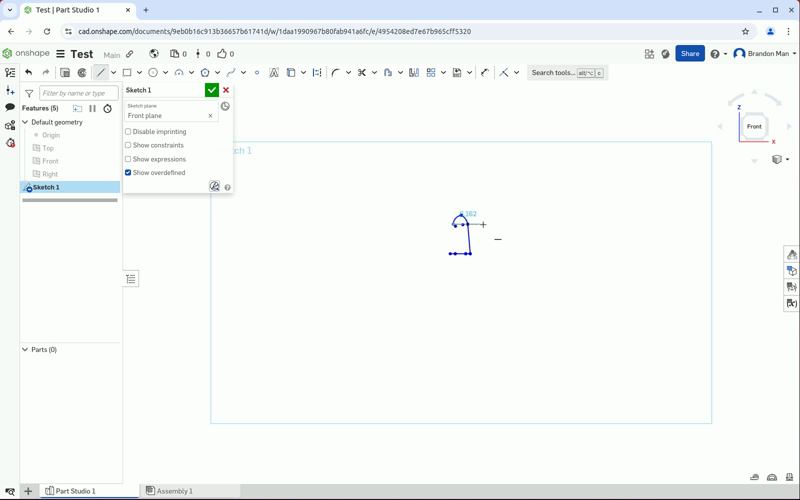
key_down(shift)
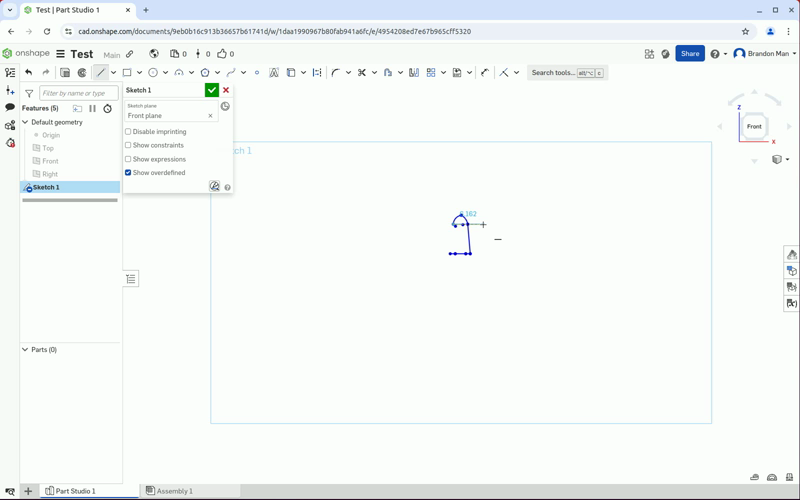
mouse_move(450, 253)
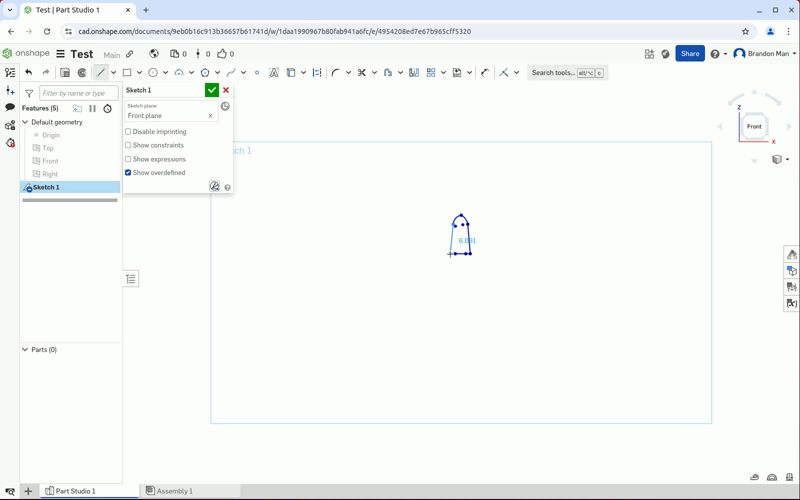
key_up(shift)
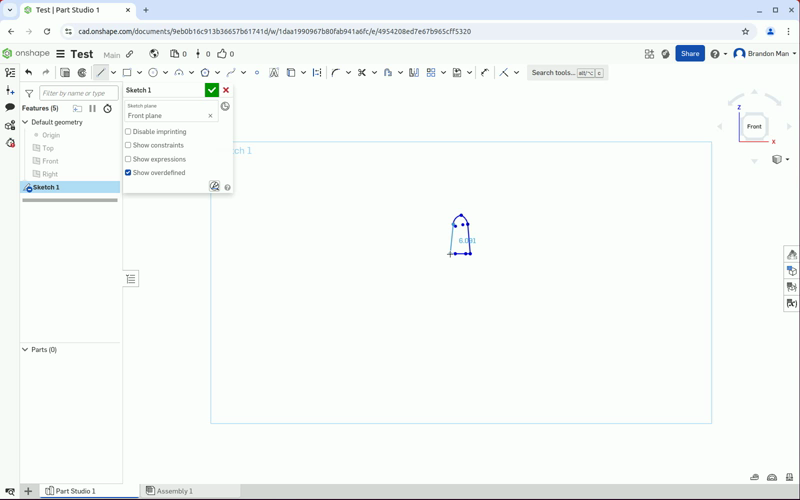
click(450, 253)
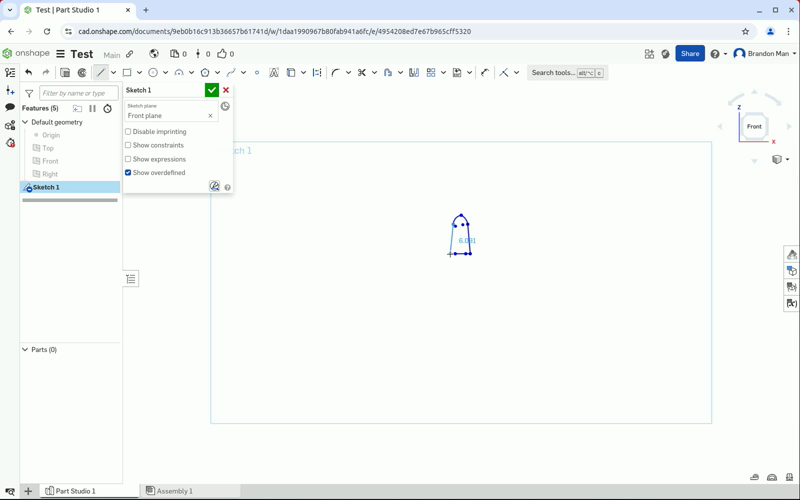
key(esc)
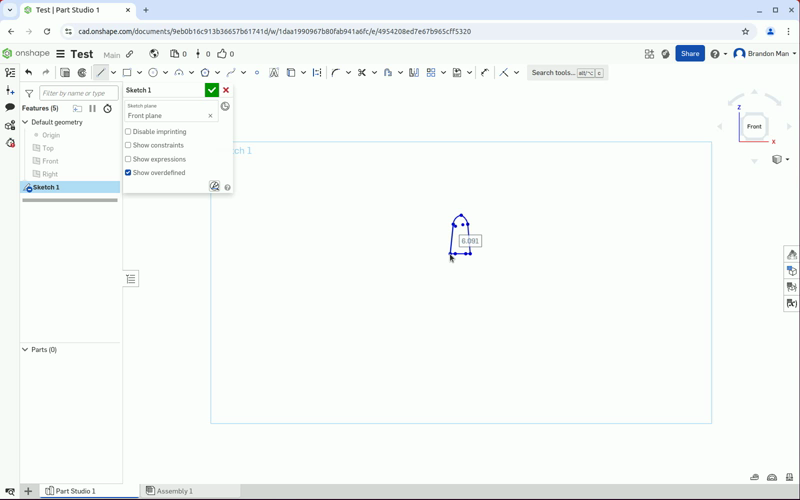
mouse_move(457, 253)
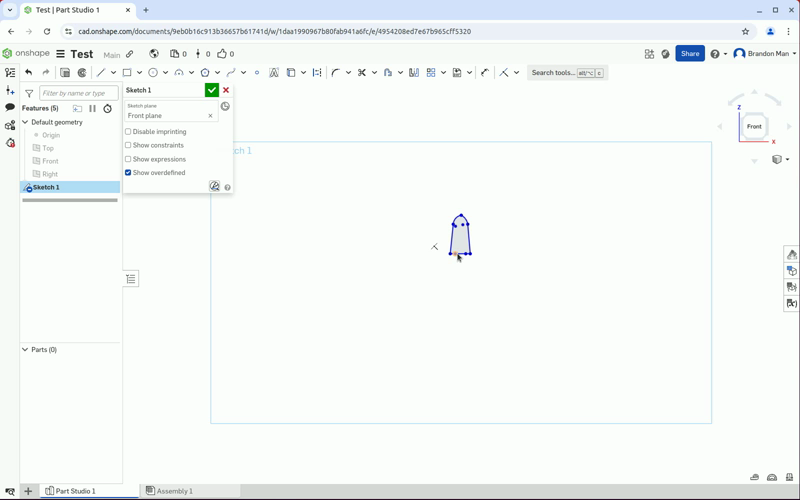
scroll(6)
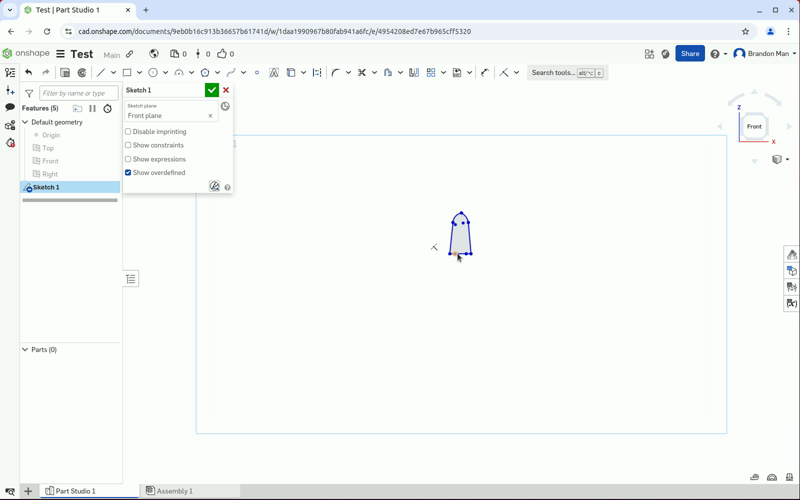
scroll(6)
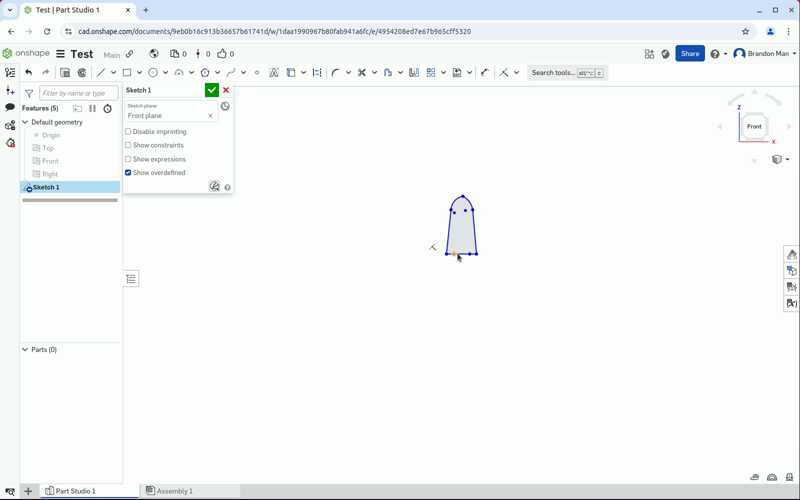
scroll(6)
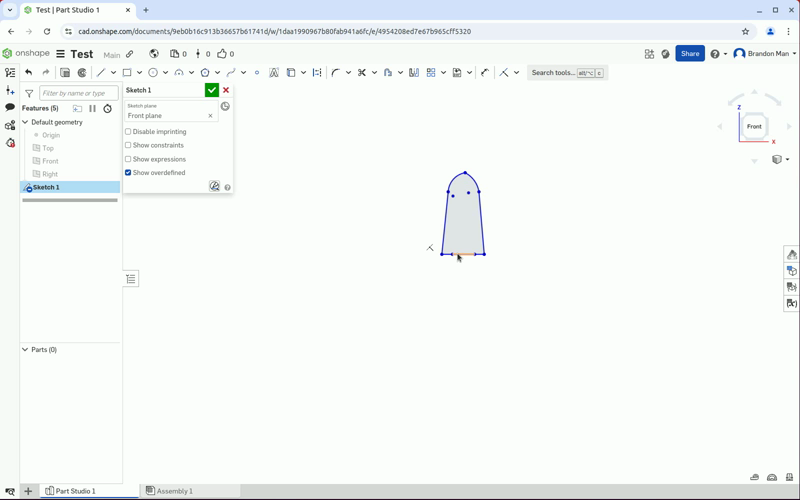
scroll(6)
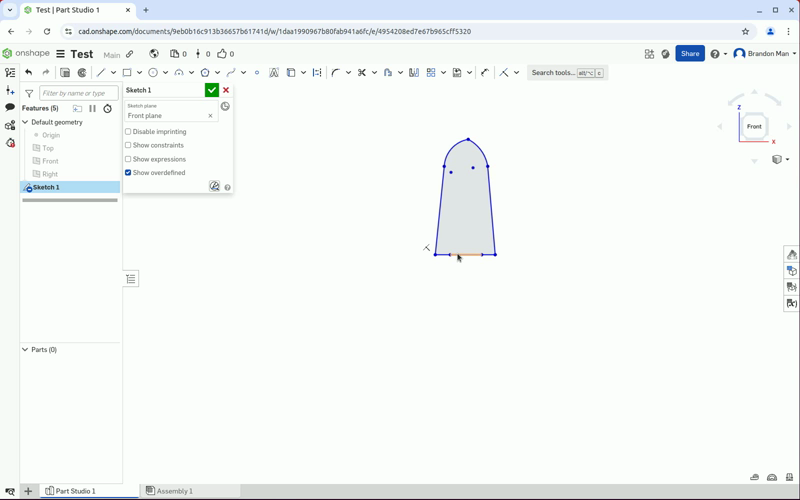
scroll(6)
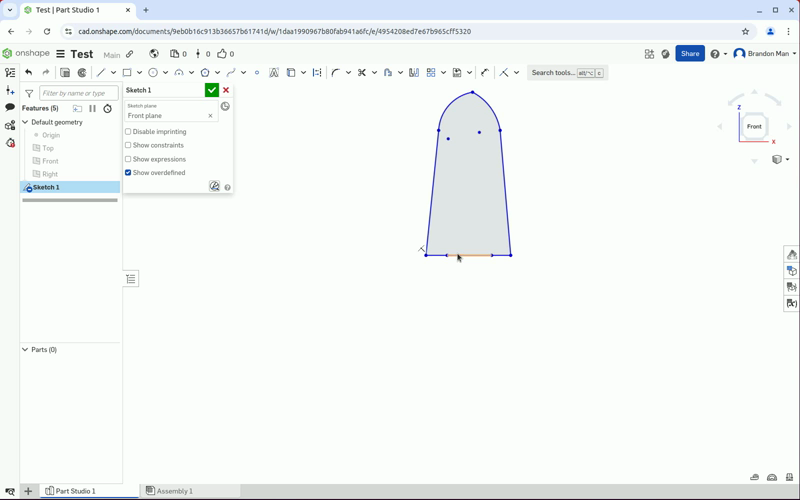
scroll(6)
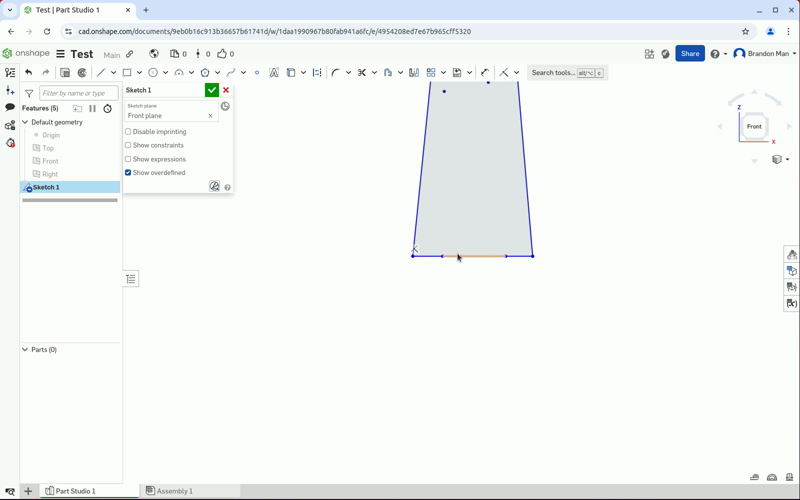
scroll(6)
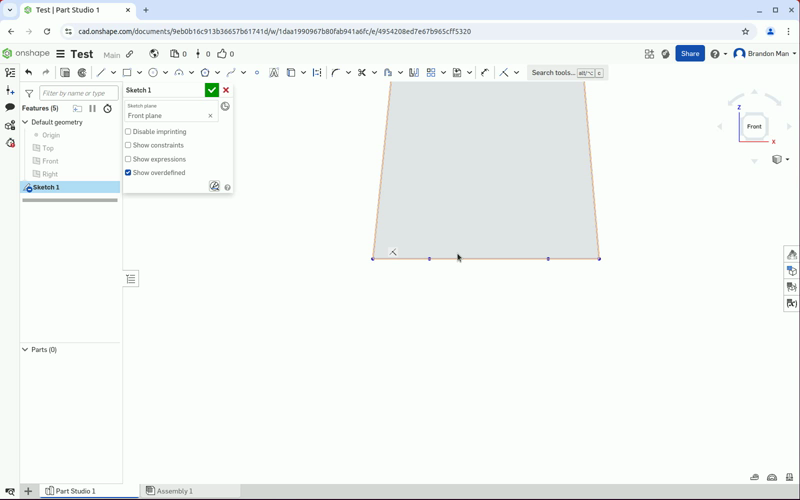
click(457, 253)
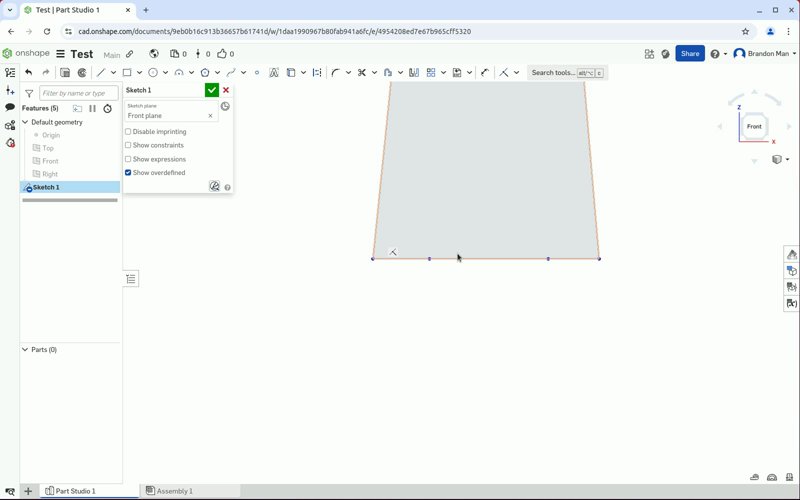
scroll(-6)
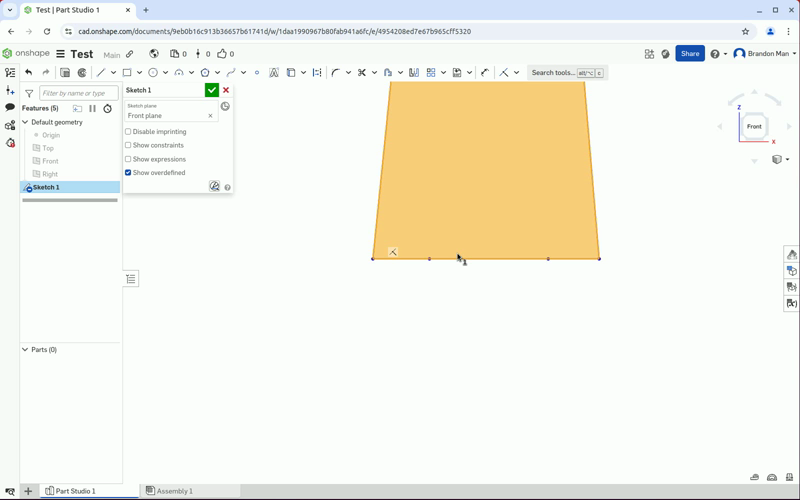
scroll(-6)
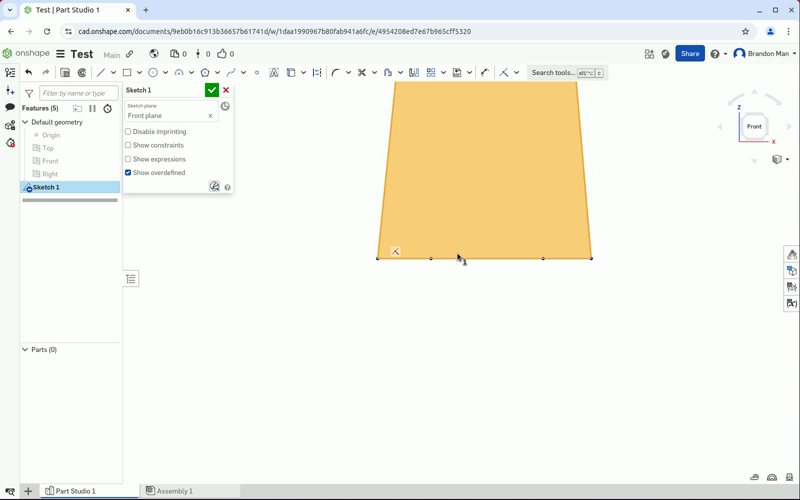
scroll(-6)
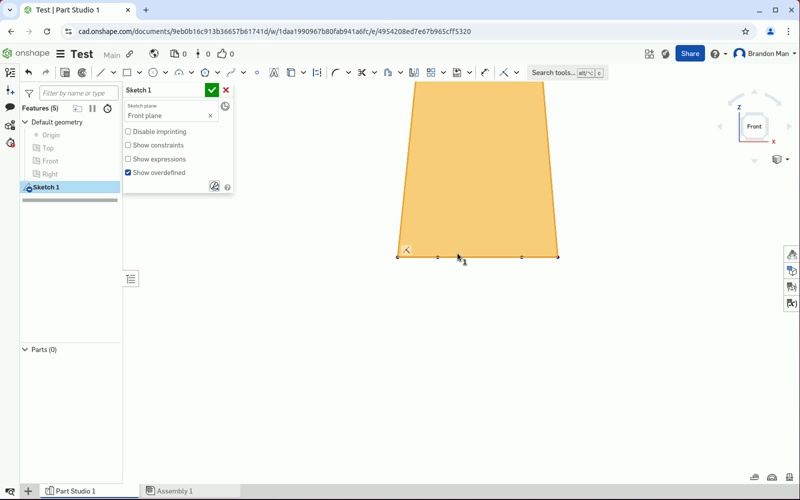
scroll(-6)
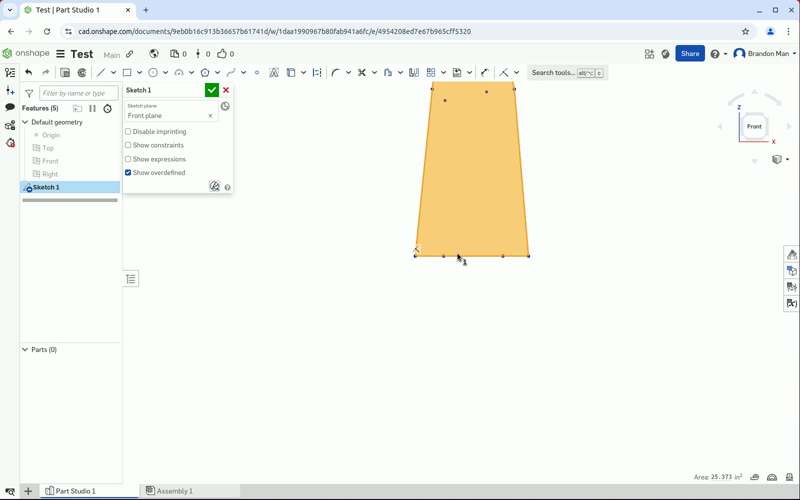
scroll(-6)
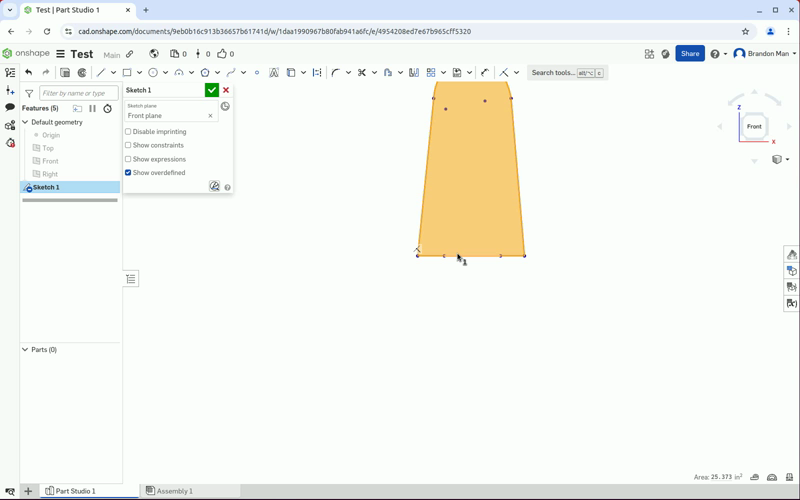
scroll(-6)
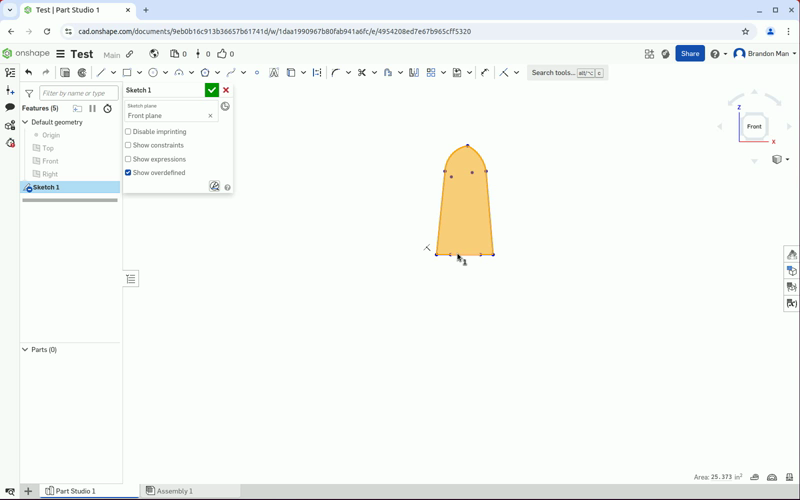
scroll(-6)
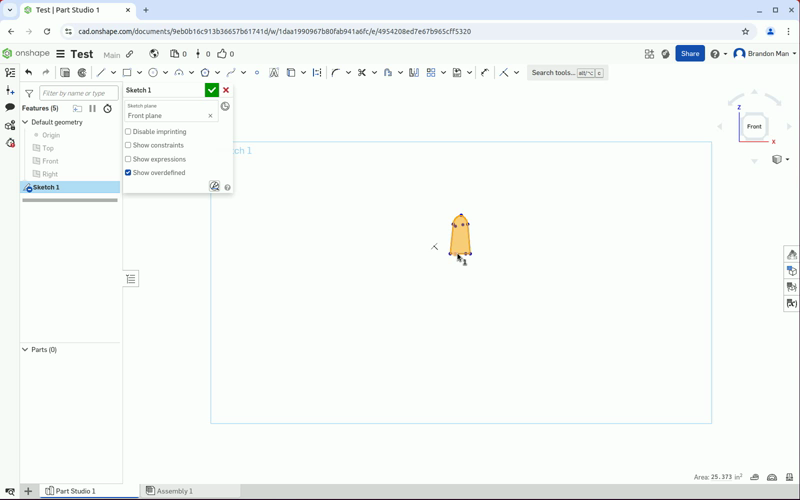
mouse_move(73, 352)
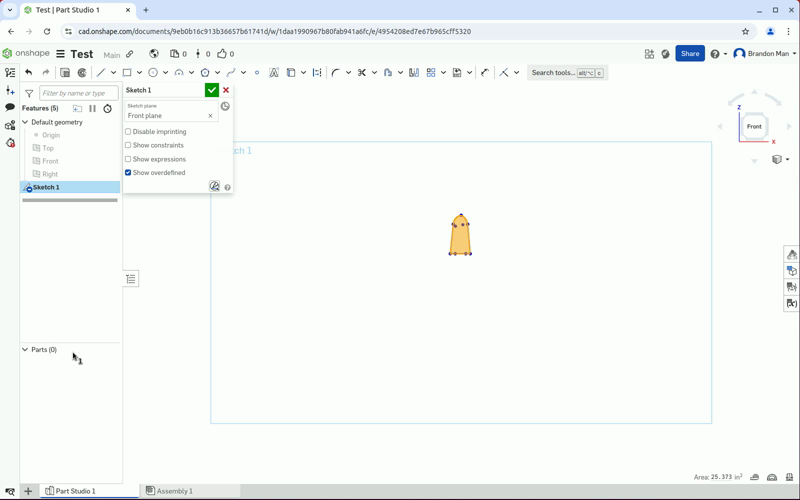
key(shift+y)
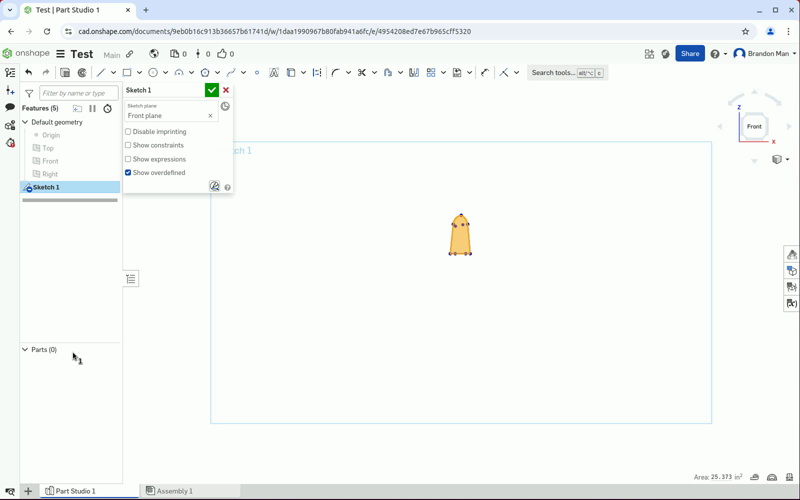
key(shift+e)
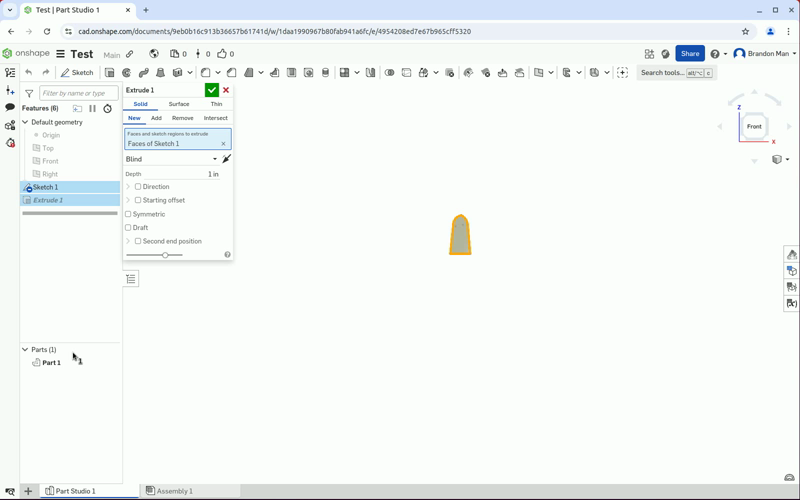
mouse_move(143, 106)
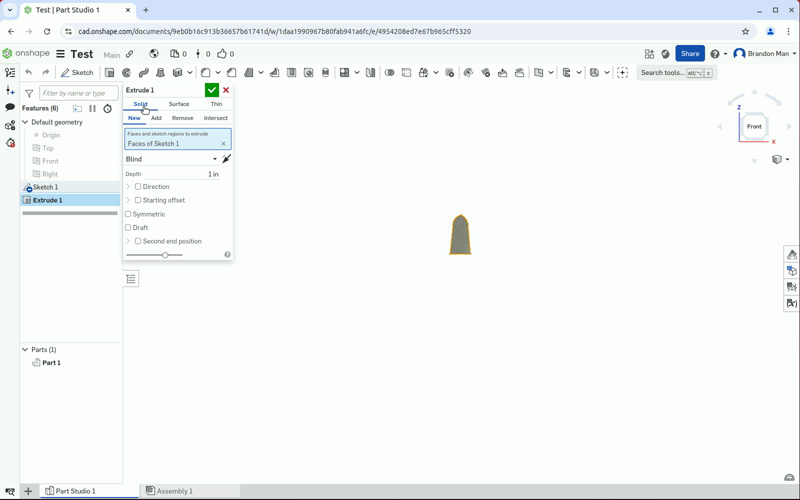
click(143, 106)
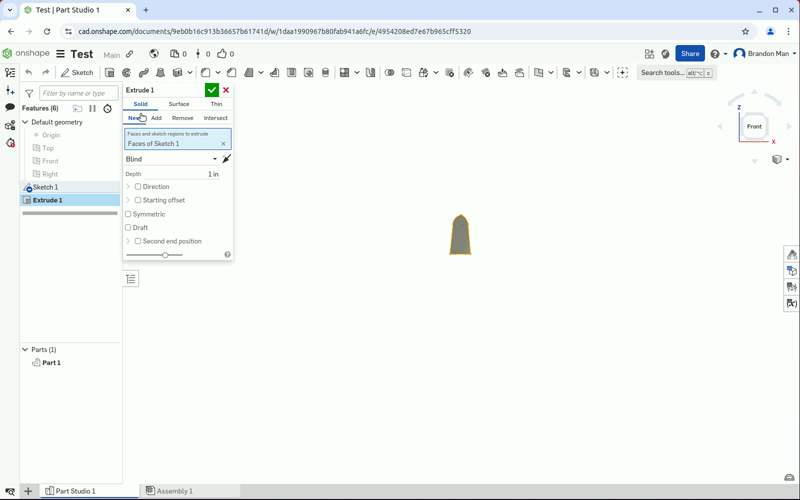
mouse_move(137, 120)
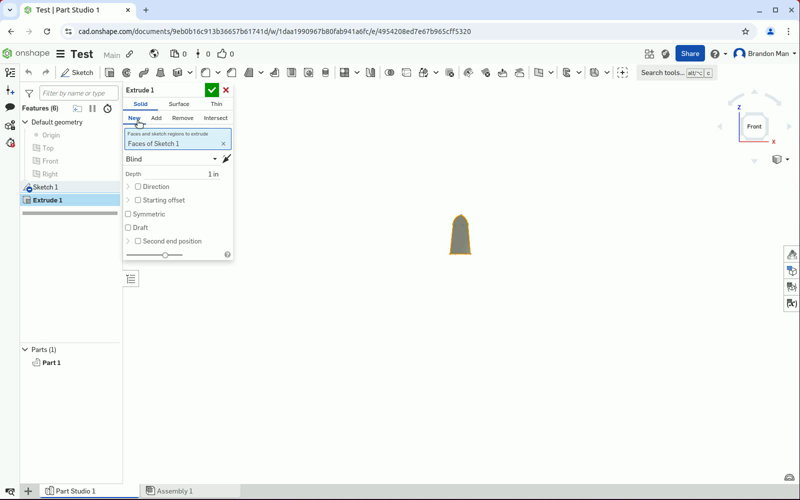
click(137, 120)
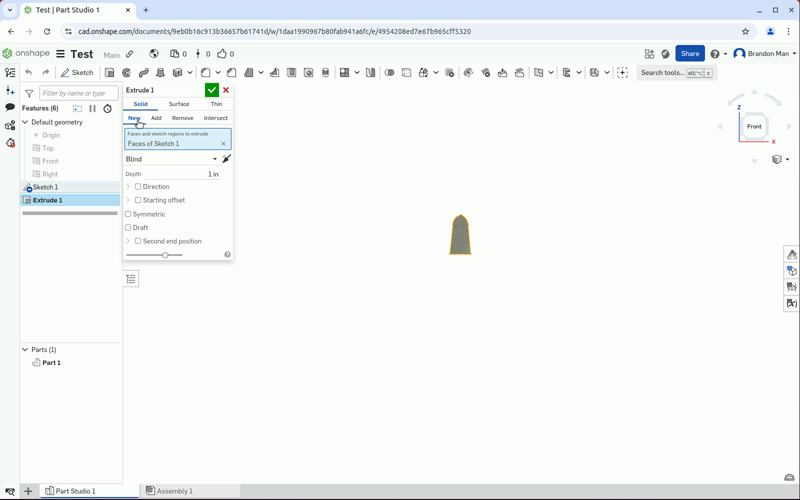
key(tab, 4)
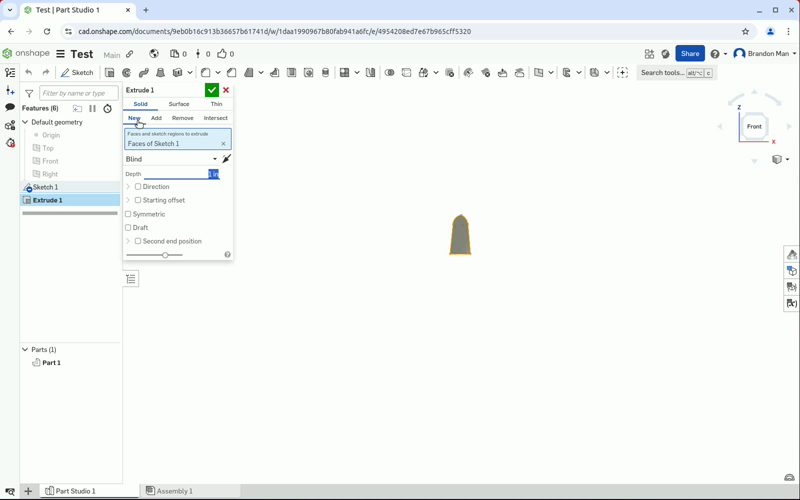
text(2.648)
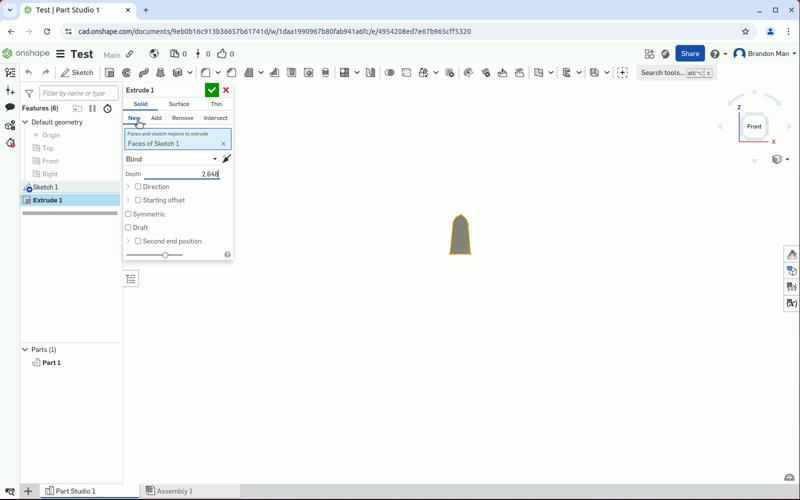
key(enter)
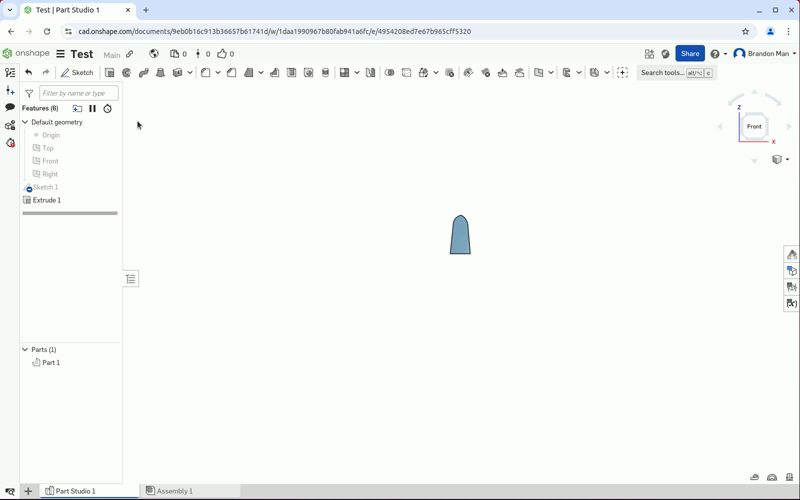
key(shift+h)
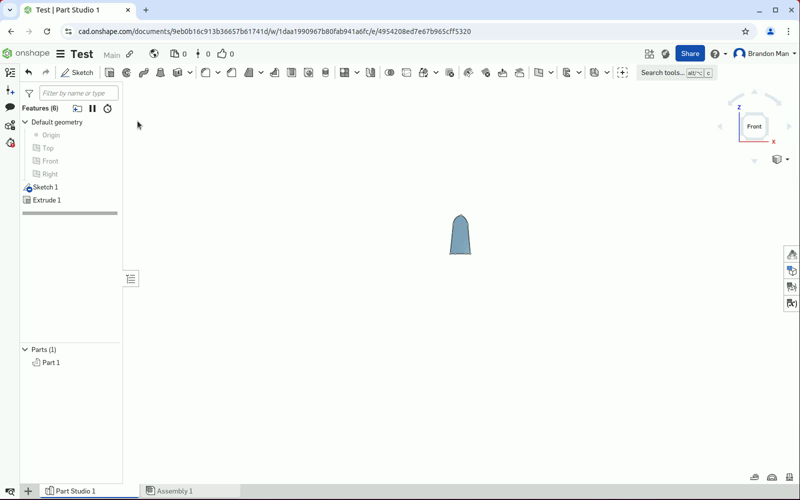
key(shift+h)
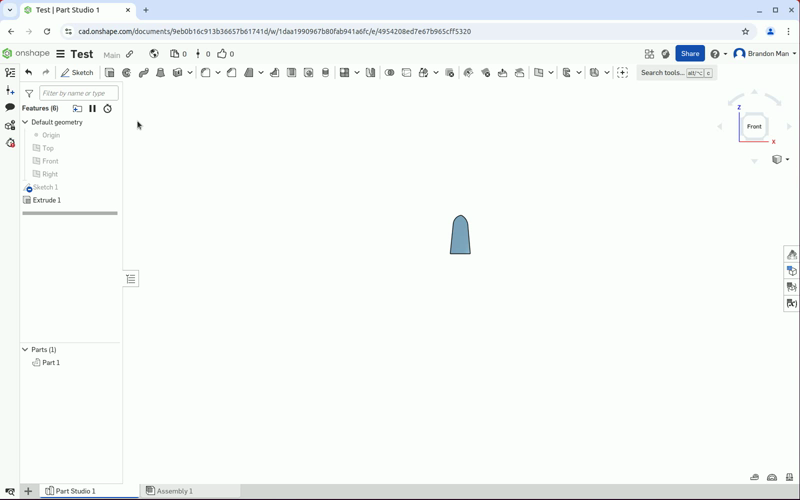
mouse_move(73, 189)
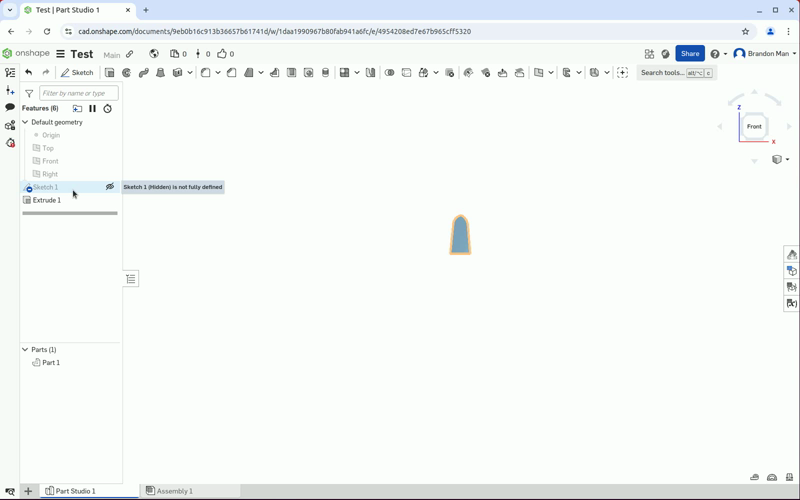
click(73, 189)
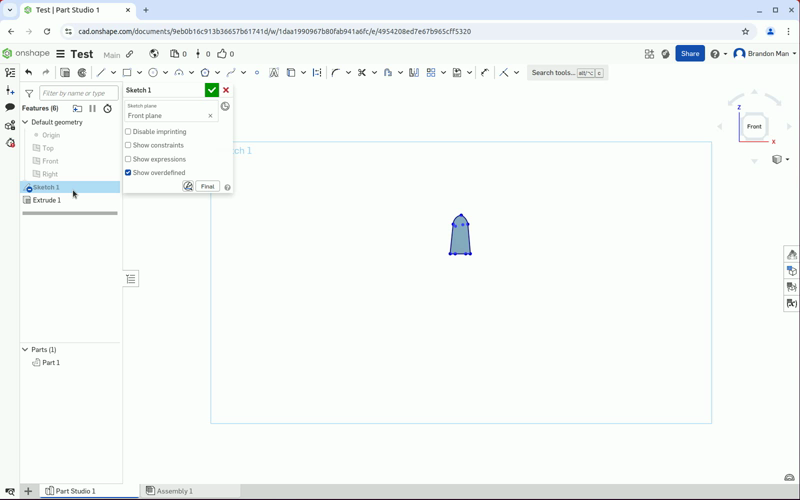
mouse_move(229, 92)
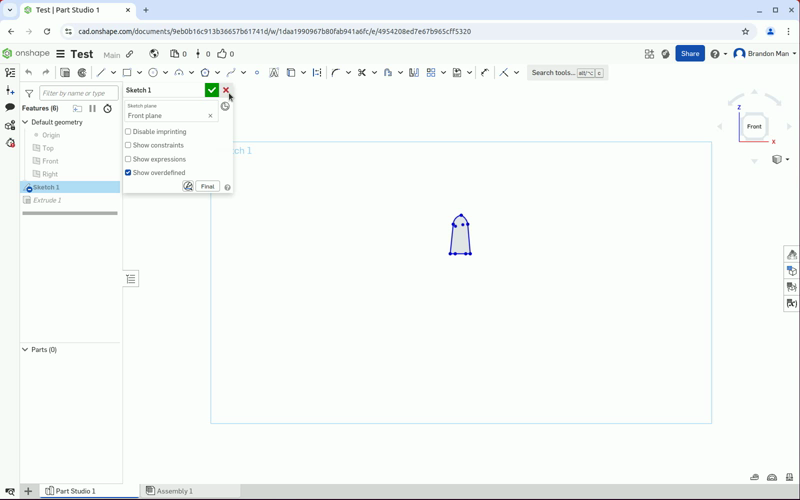
click(229, 92)
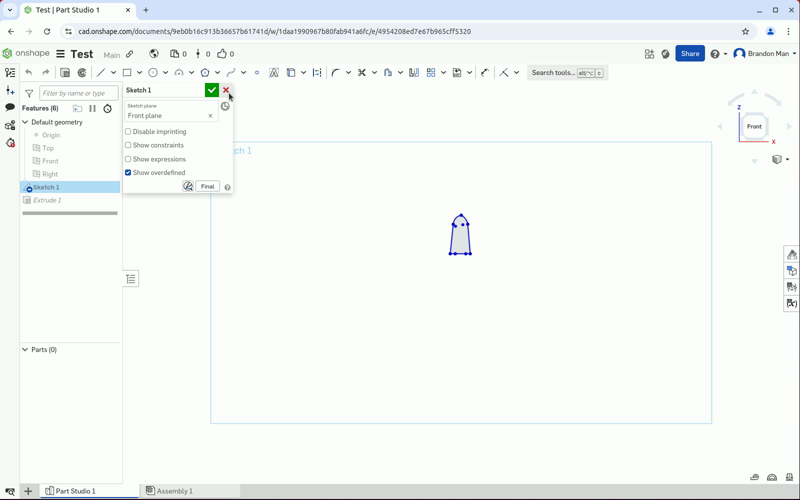
key(shift+s)
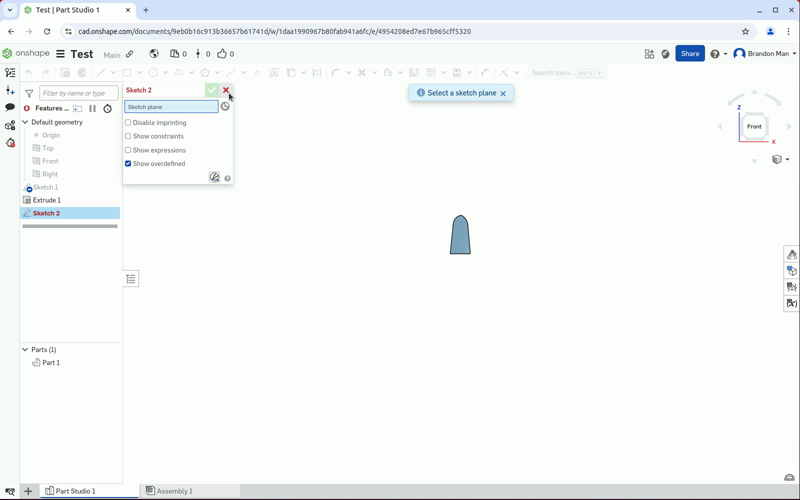
mouse_move(73, 163)
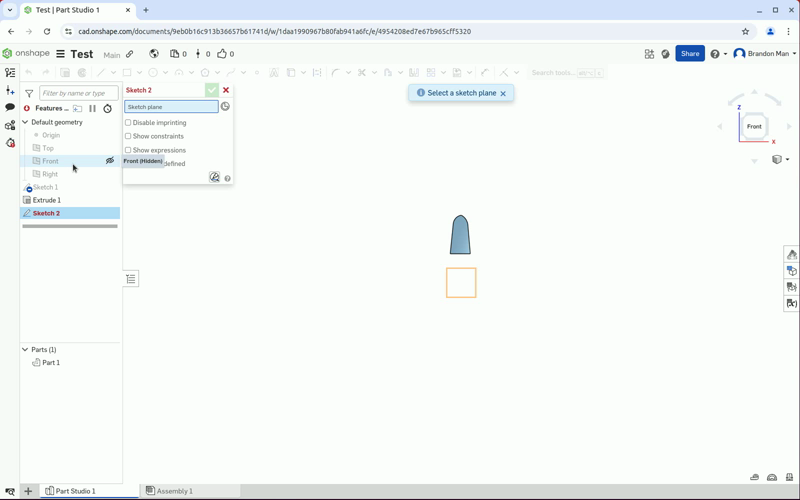
click(73, 163)
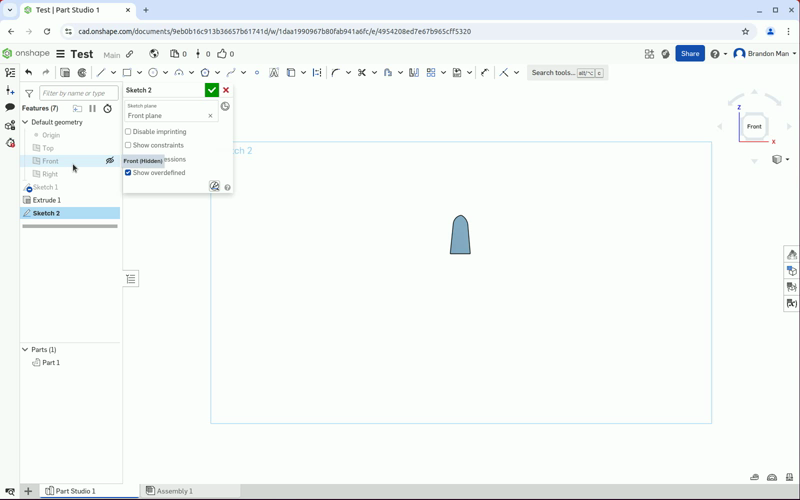
mouse_move(73, 352)
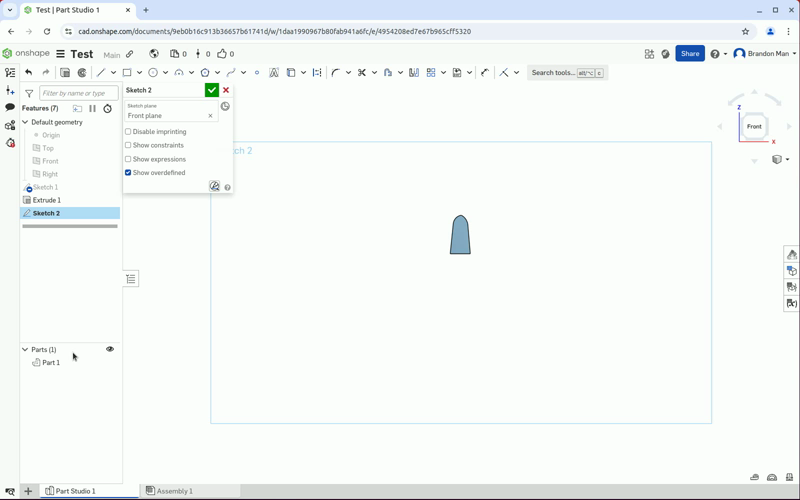
key(y)
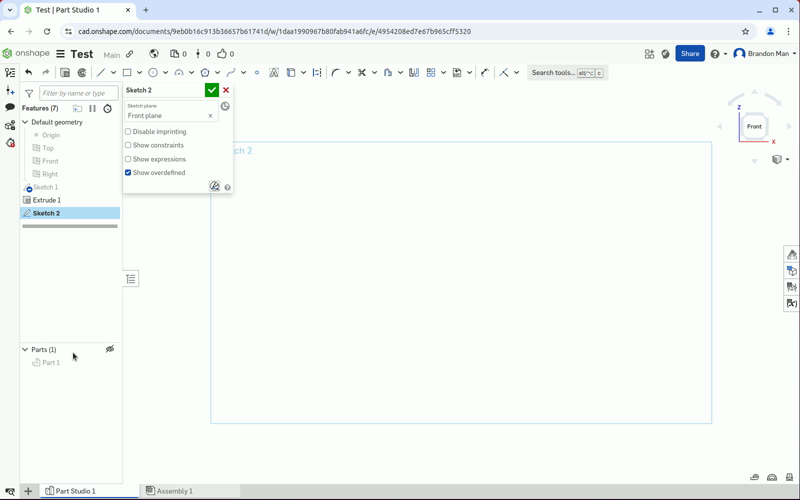
key(l)
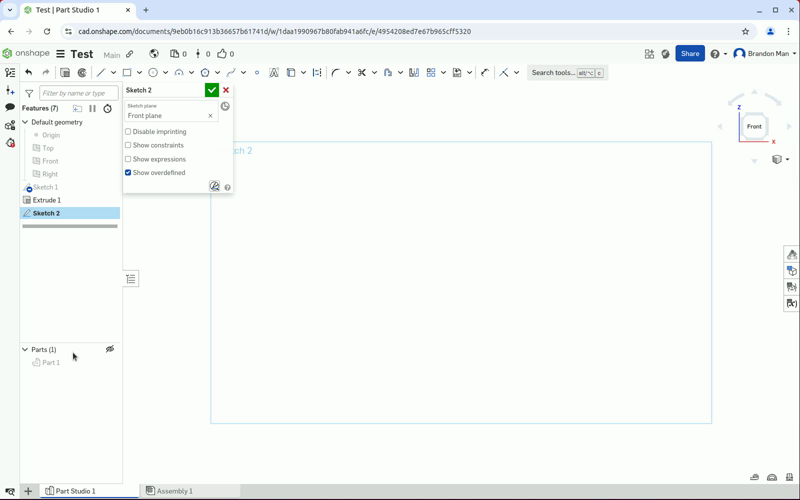
key_down(shift)
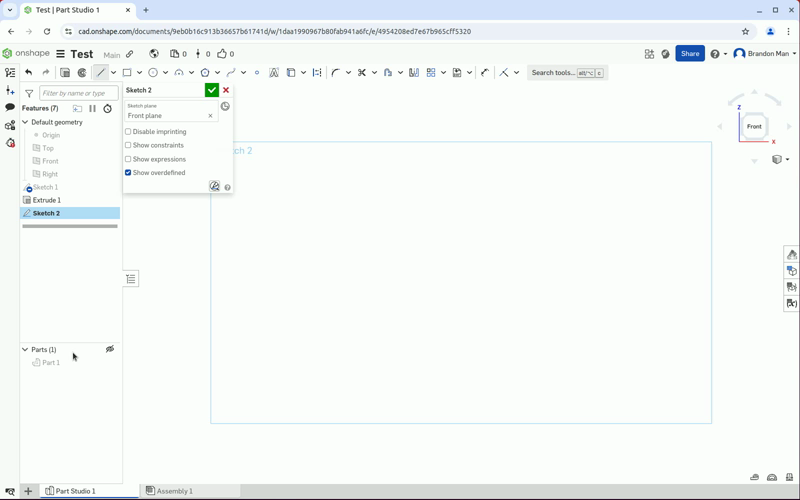
mouse_move(454, 282)
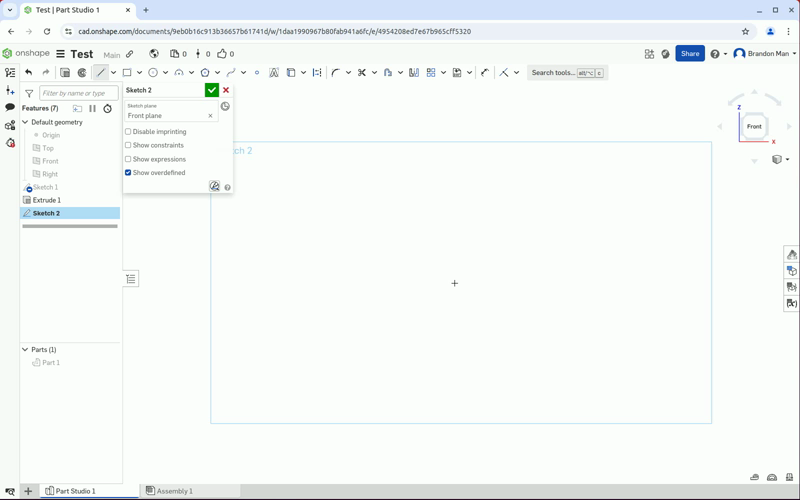
click(454, 282)
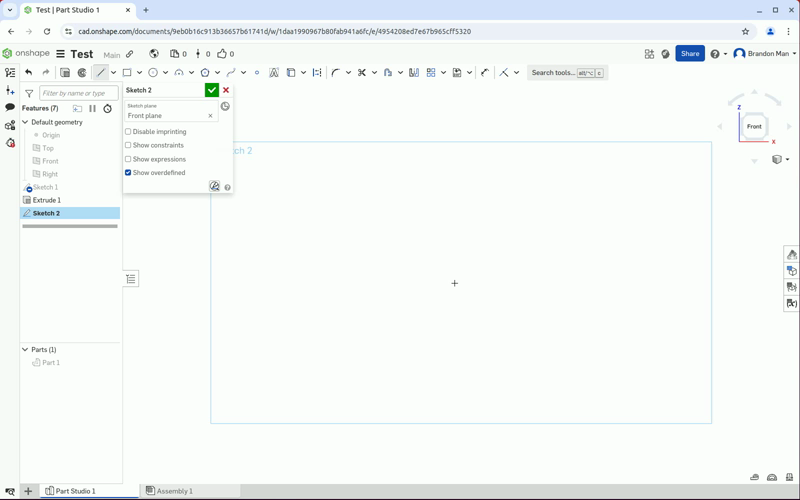
key_up(shift)
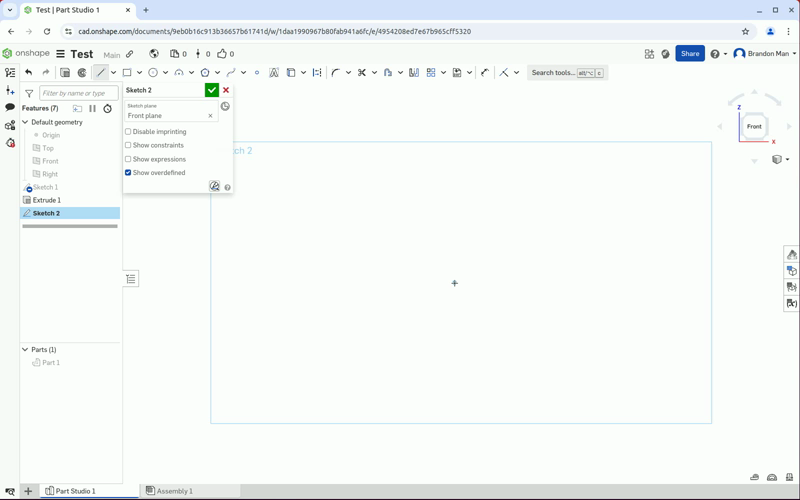
key_down(shift)
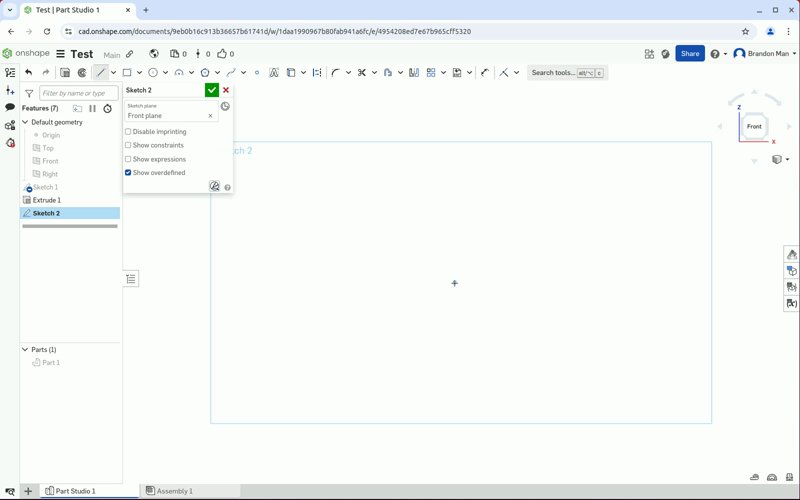
mouse_move(484, 282)
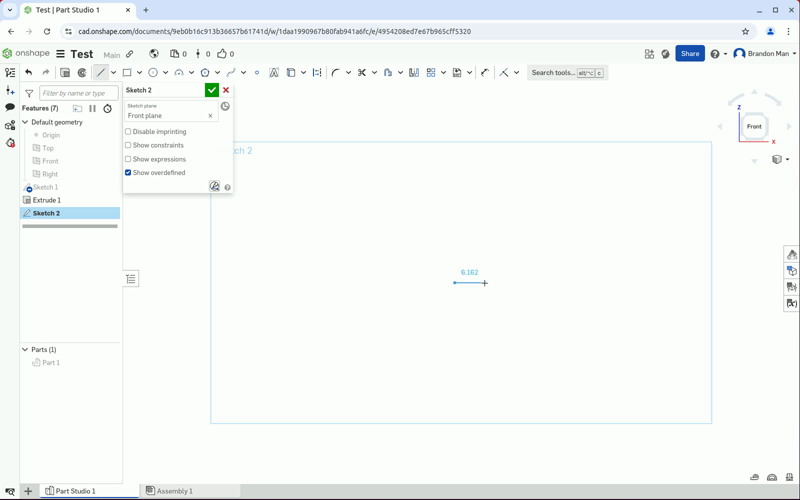
mouse_move(466, 282)
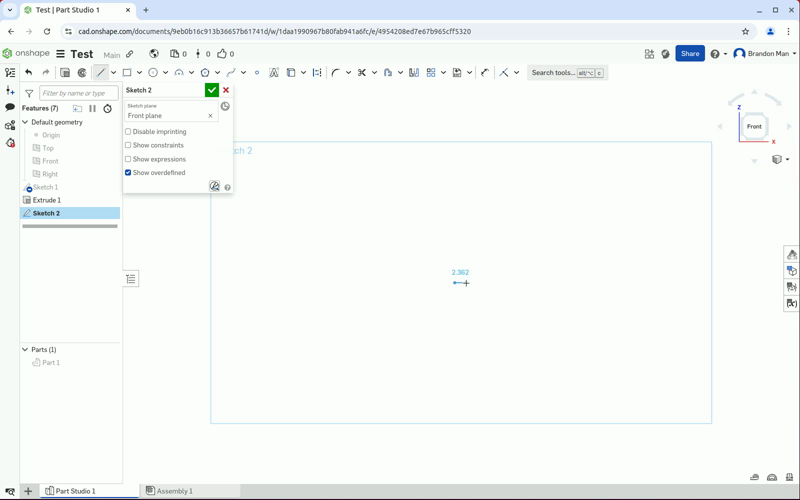
click(466, 282)
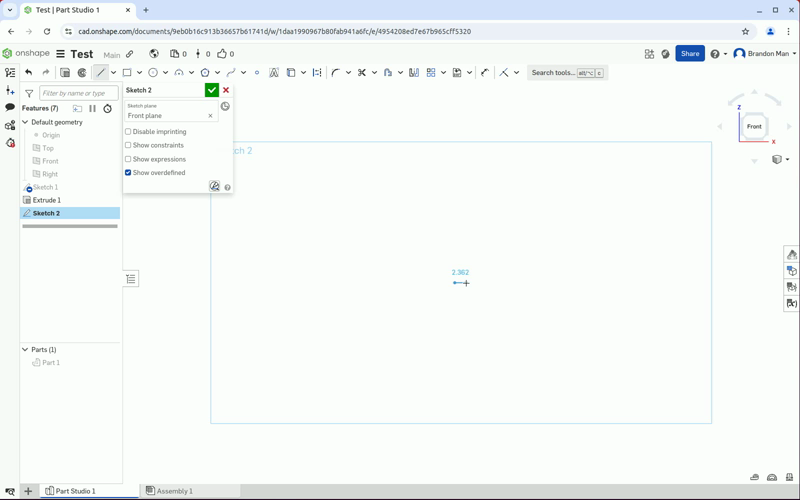
key_up(shift)
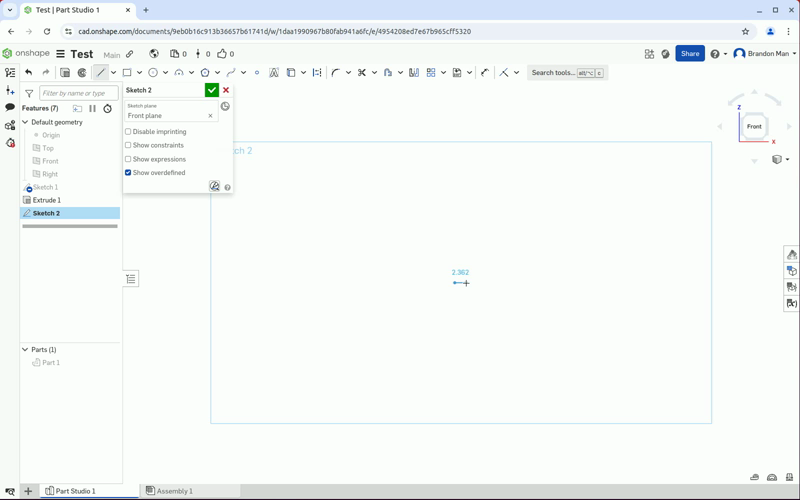
key_down(shift)
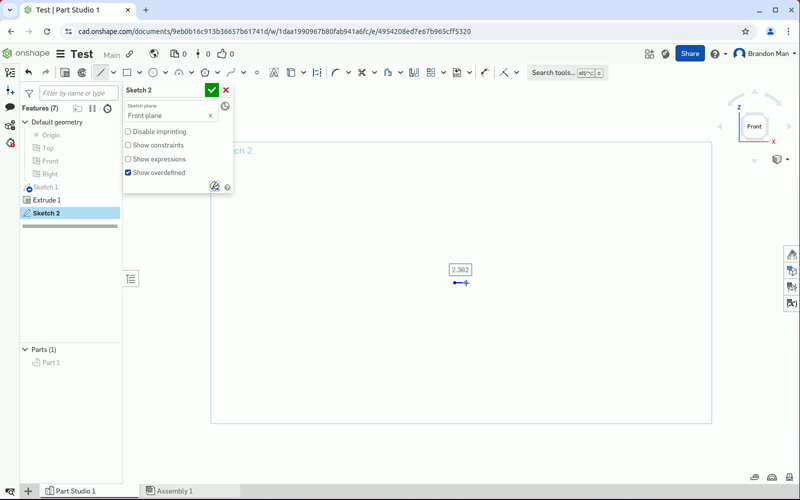
mouse_move(496, 282)
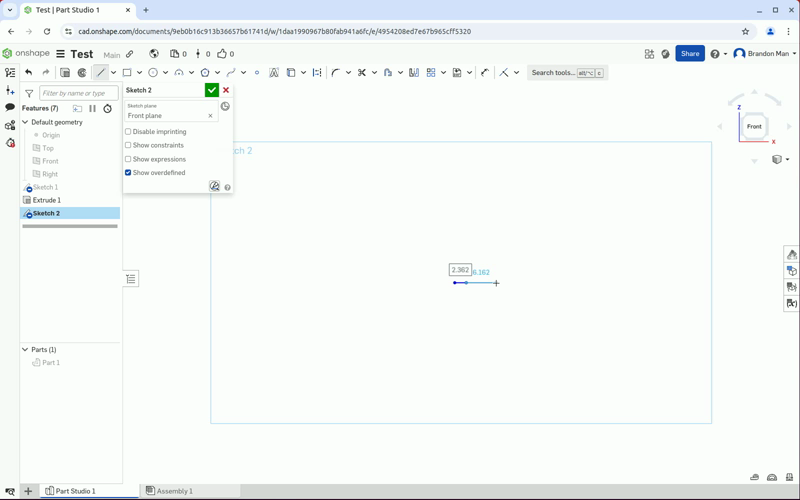
mouse_move(466, 252)
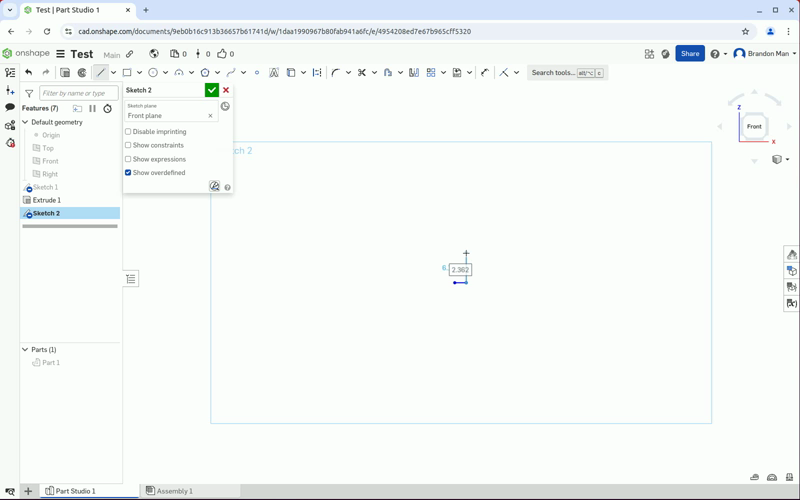
click(466, 252)
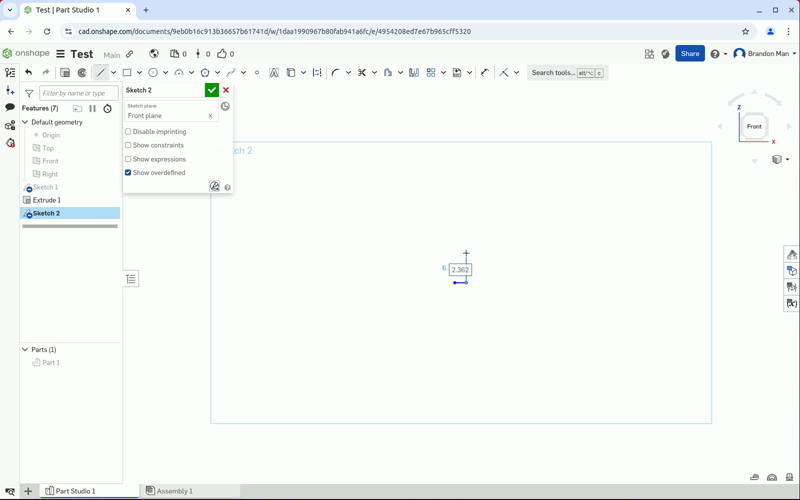
key_up(shift)
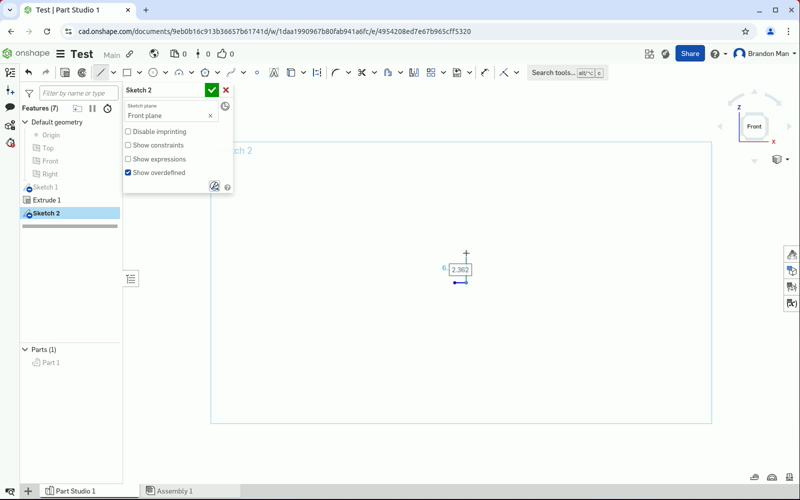
key_down(shift)
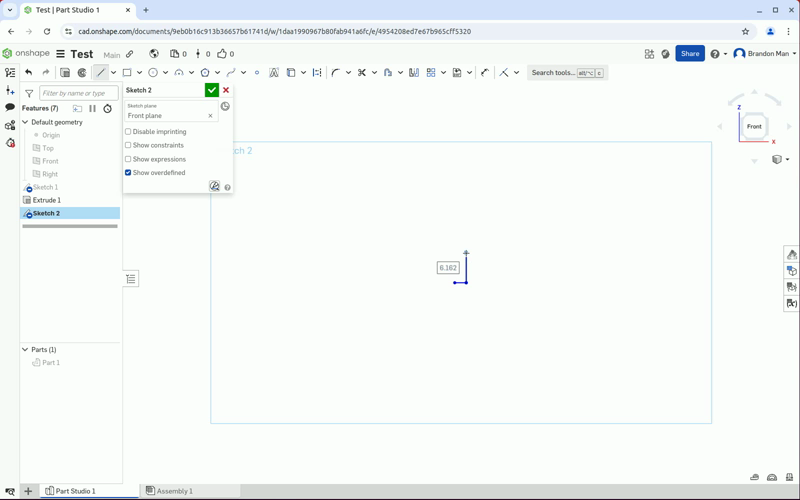
mouse_move(496, 252)
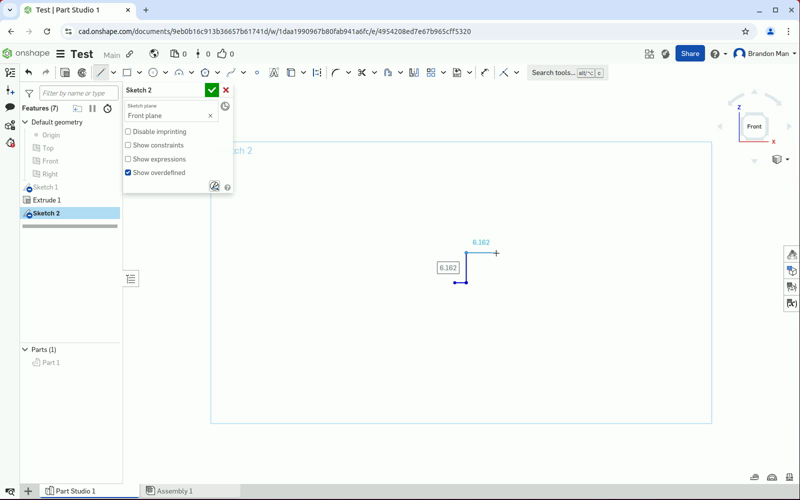
mouse_move(454, 252)
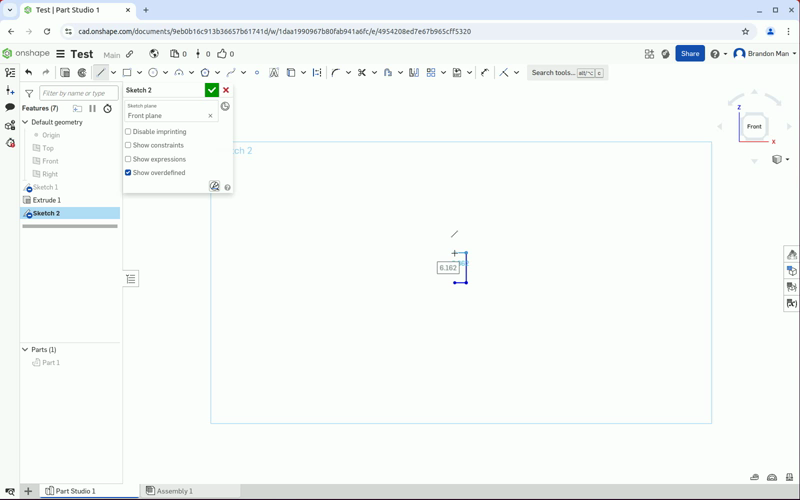
click(454, 252)
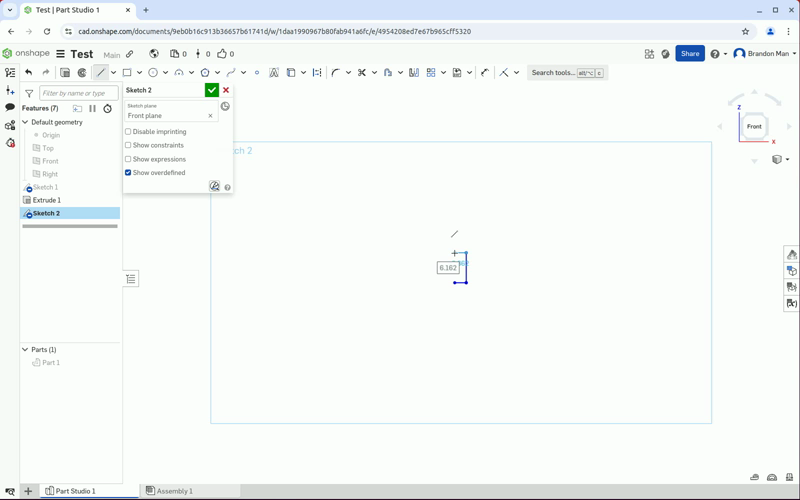
key_up(shift)
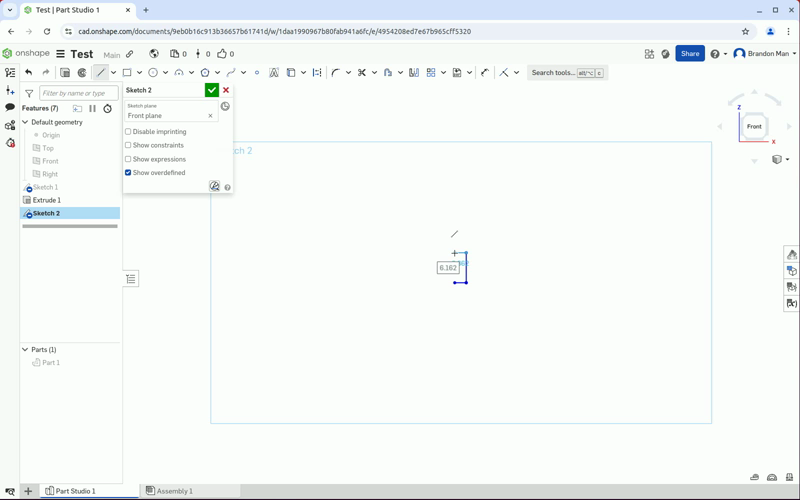
mouse_move(484, 252)
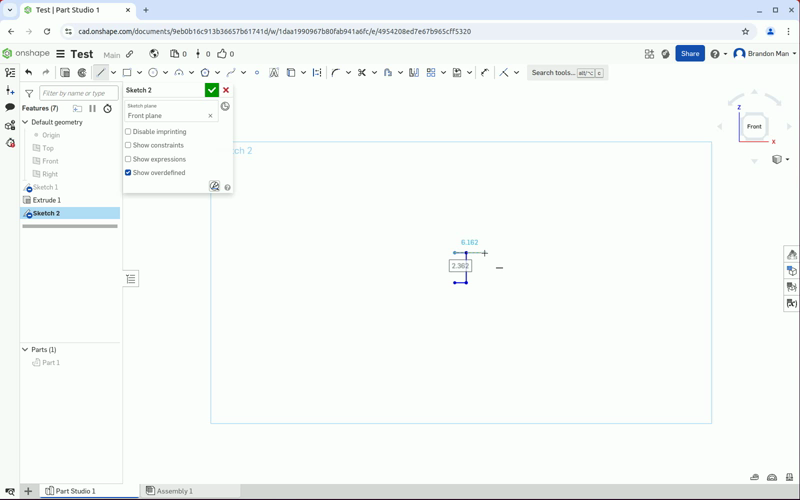
key_down(shift)
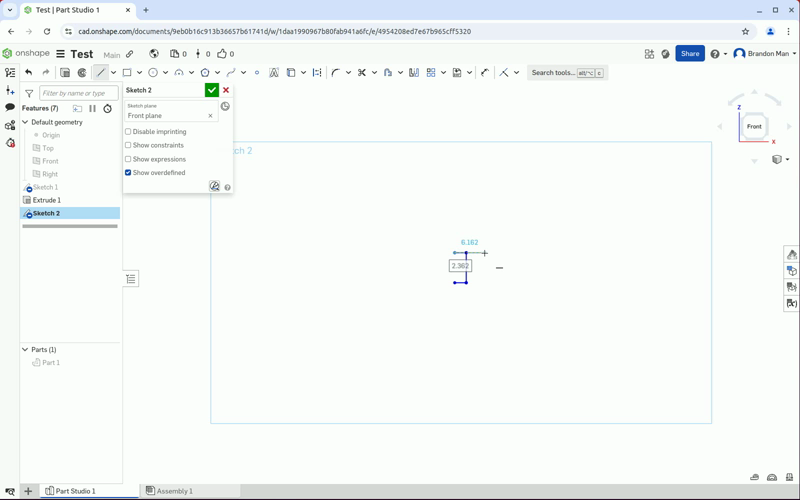
mouse_move(454, 282)
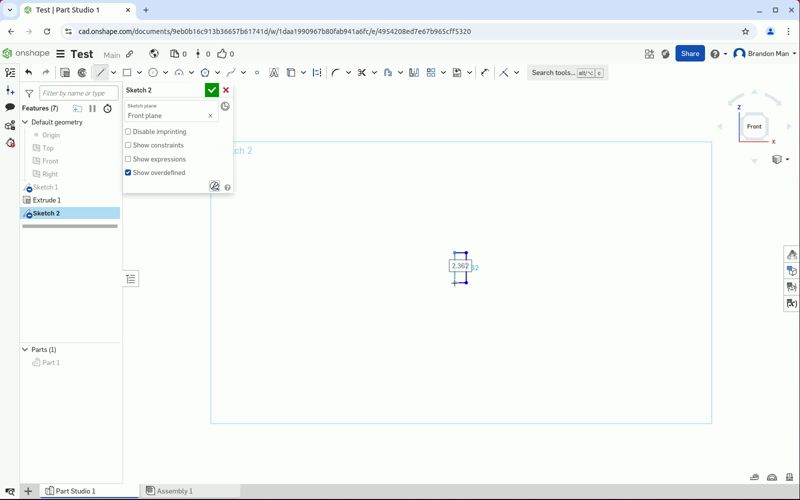
key_up(shift)
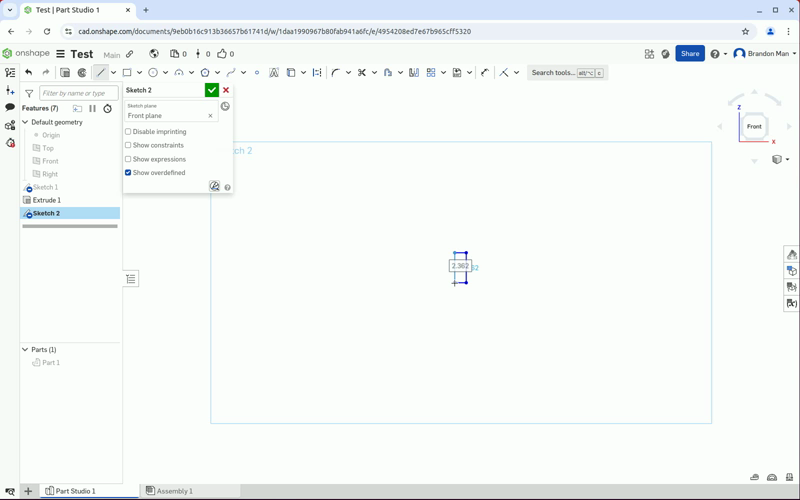
click(454, 282)
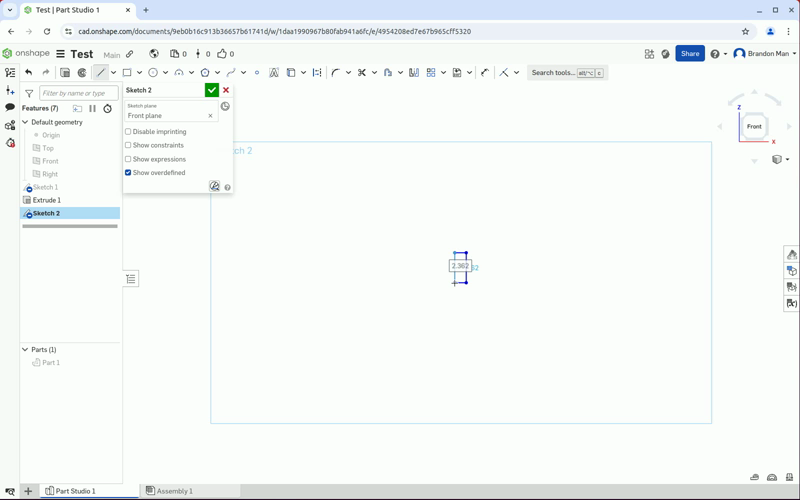
key(esc)
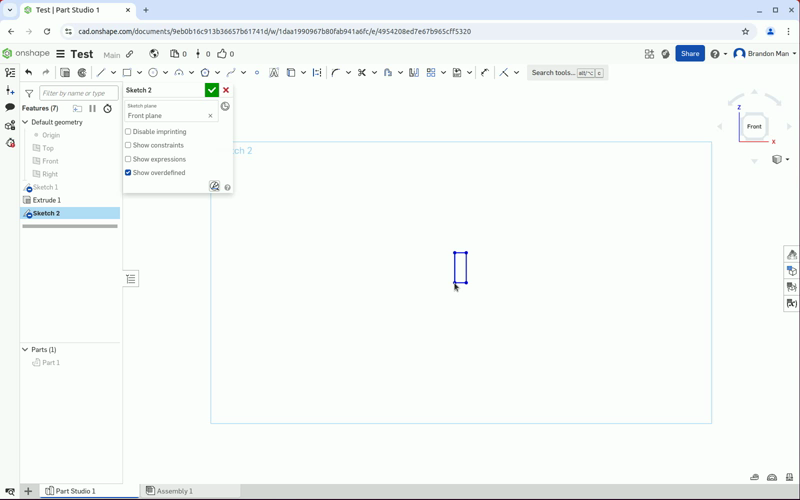
mouse_move(462, 254)
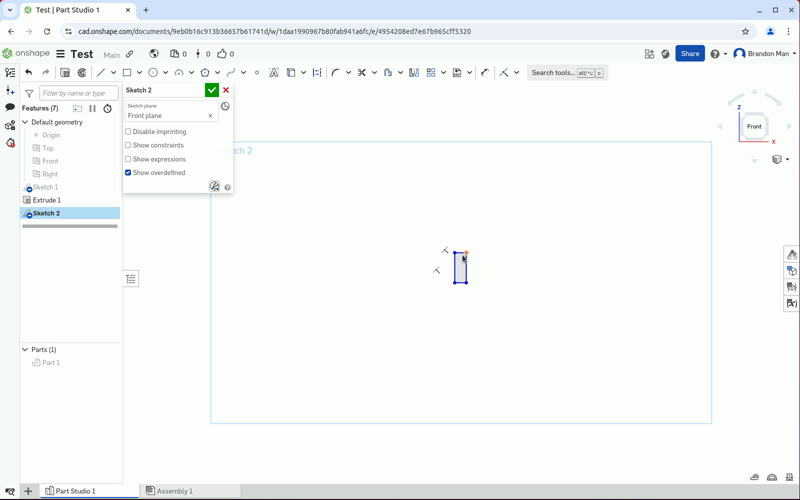
scroll(6)
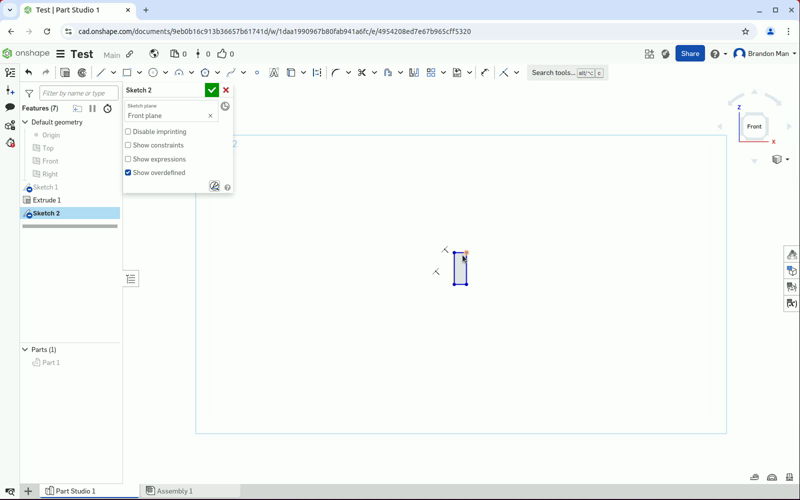
scroll(6)
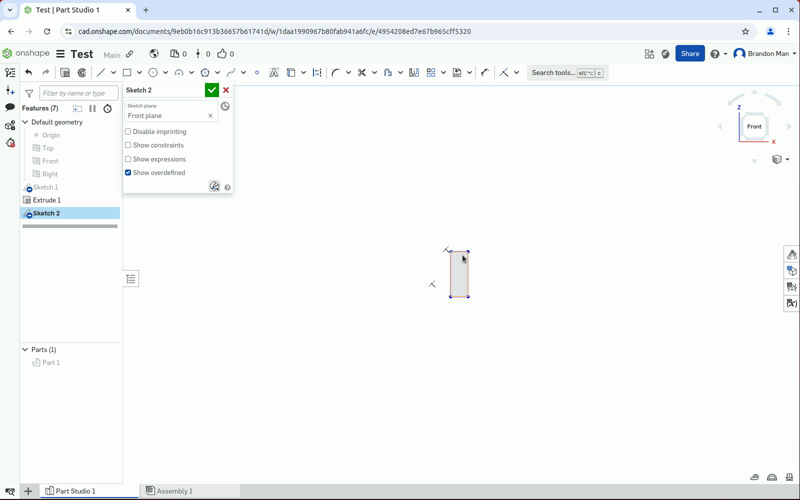
scroll(6)
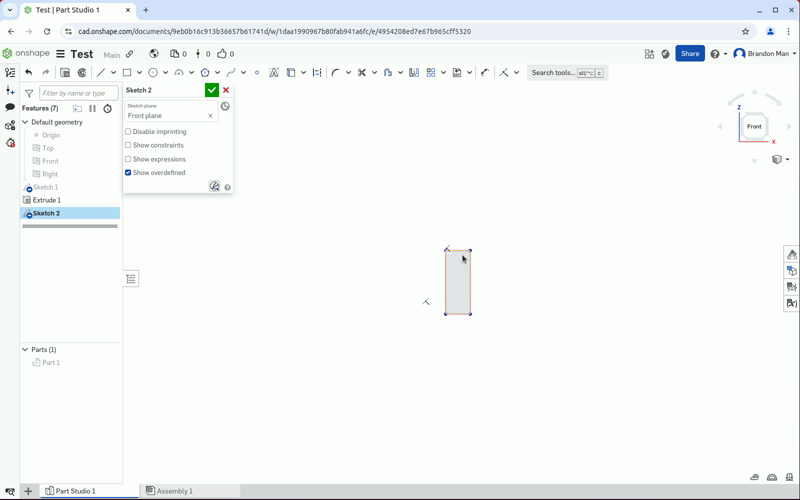
scroll(6)
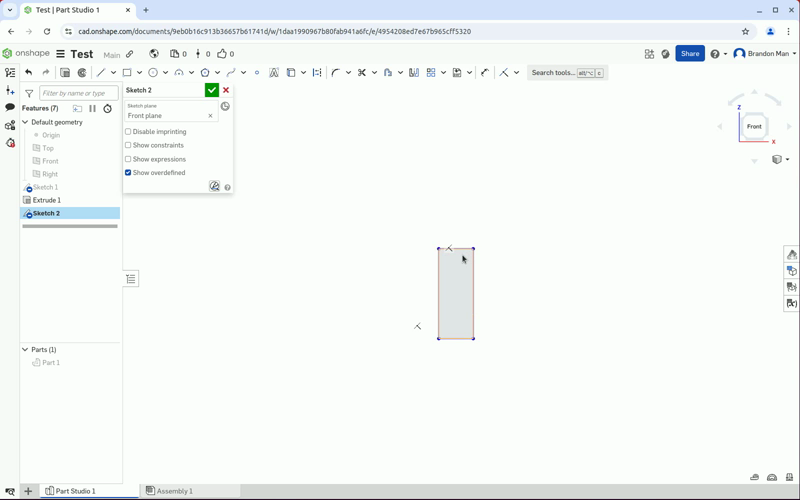
scroll(6)
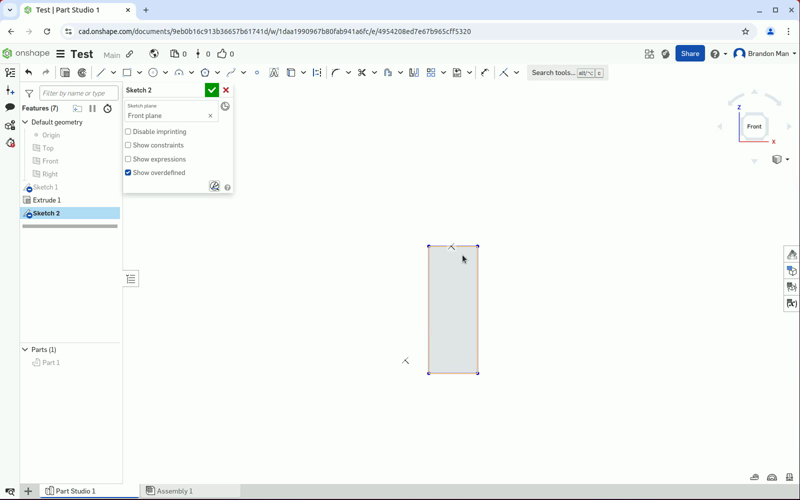
scroll(6)
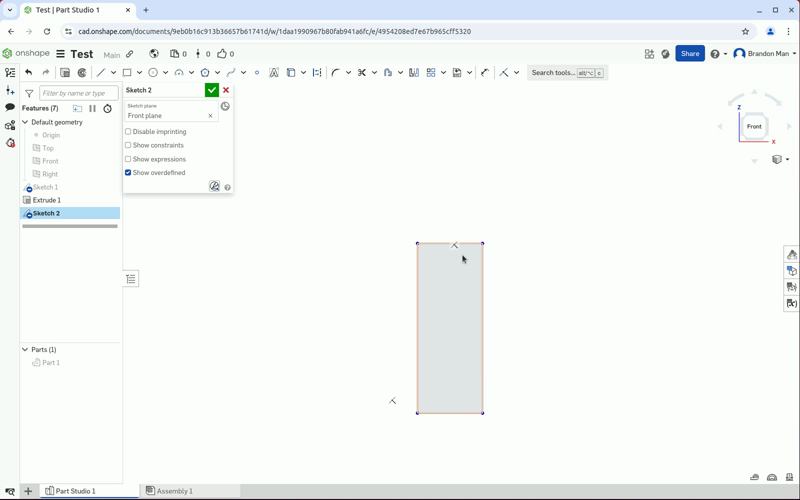
scroll(6)
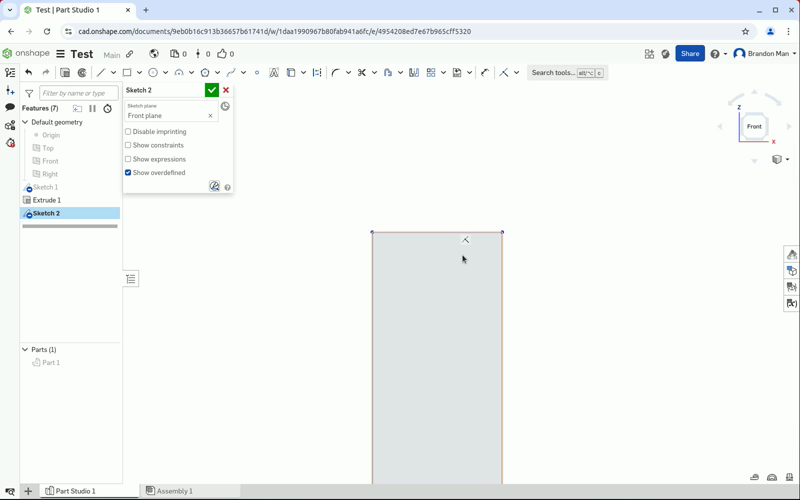
click(462, 254)
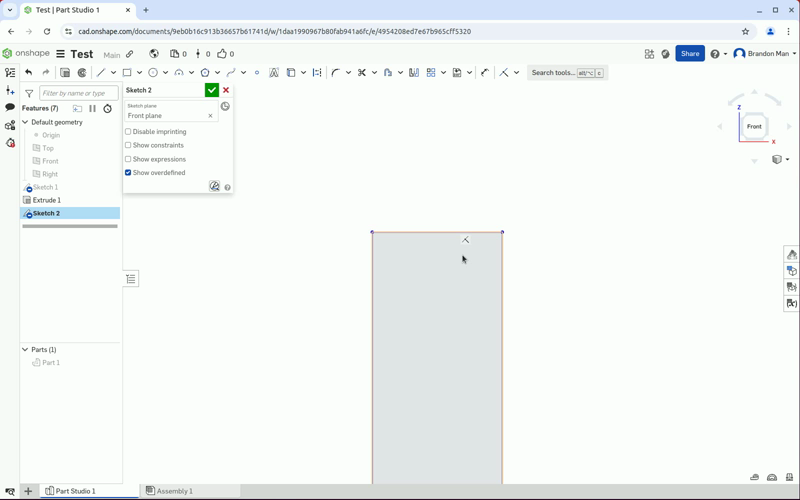
scroll(-6)
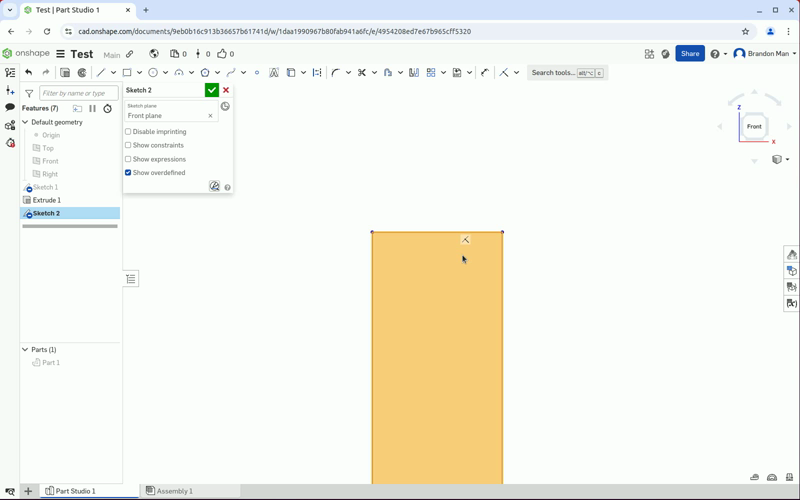
scroll(-6)
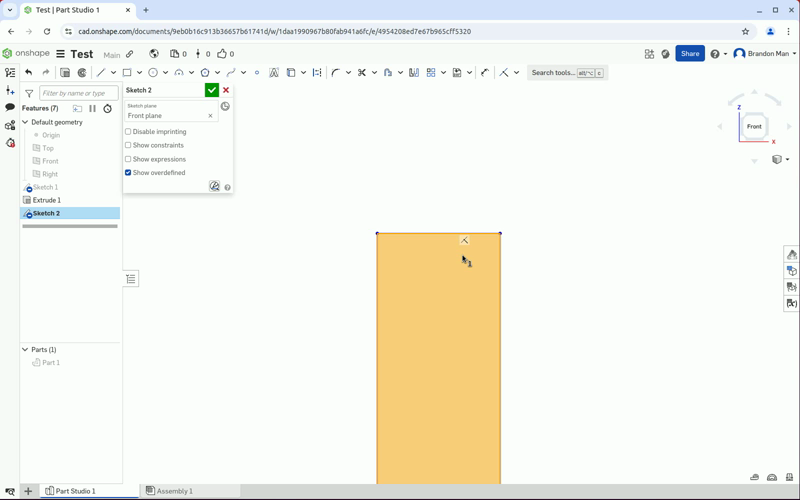
scroll(-6)
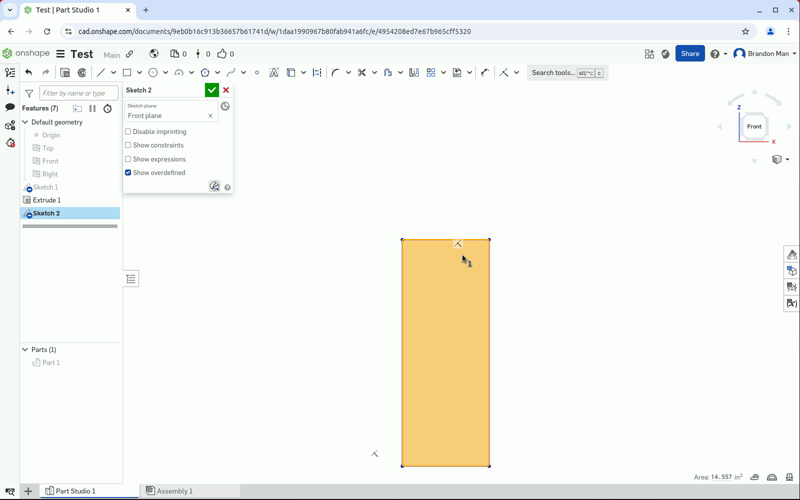
scroll(-6)
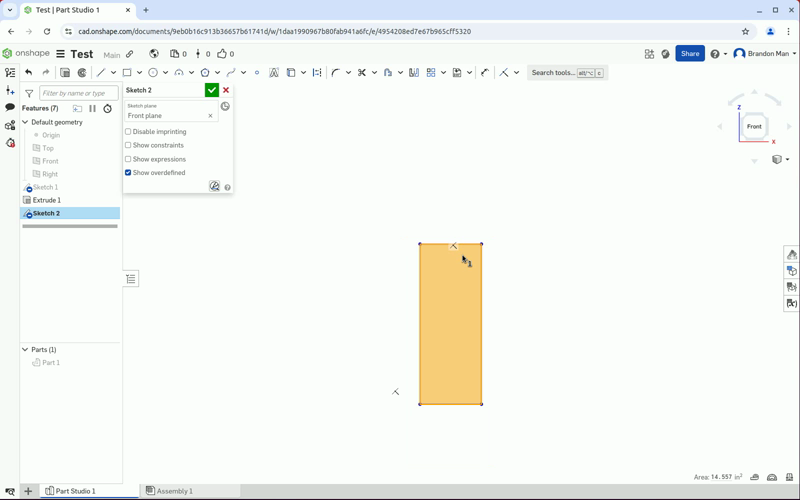
scroll(-6)
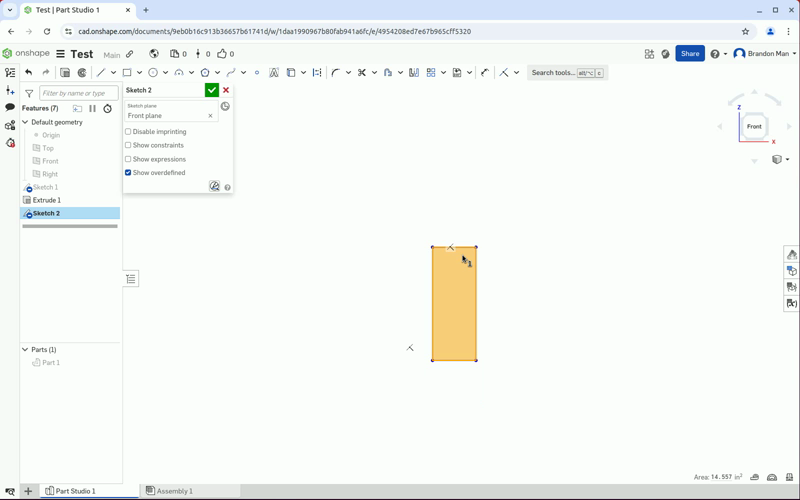
scroll(-6)
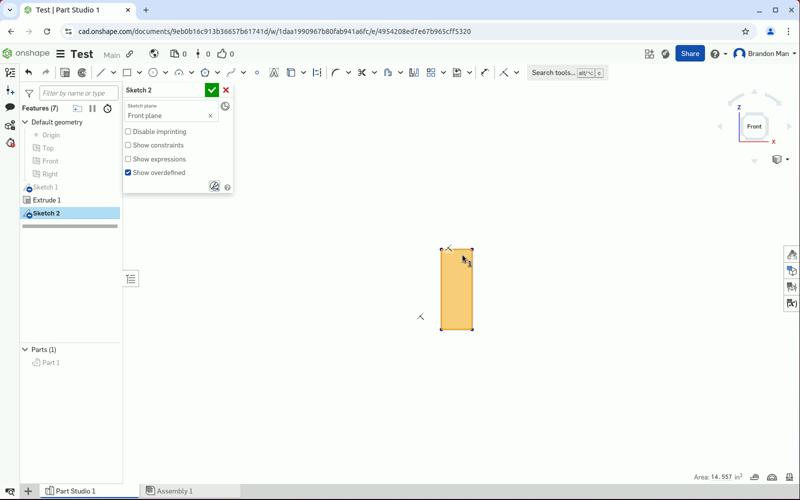
scroll(-6)
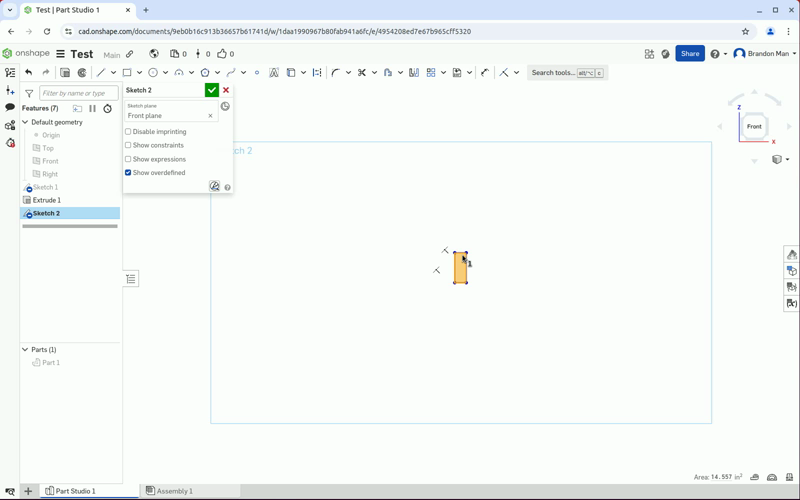
mouse_move(73, 352)
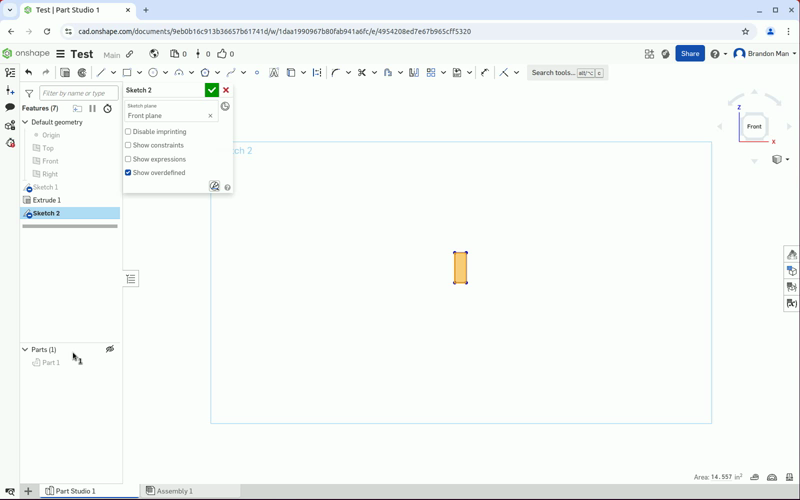
key(shift+y)
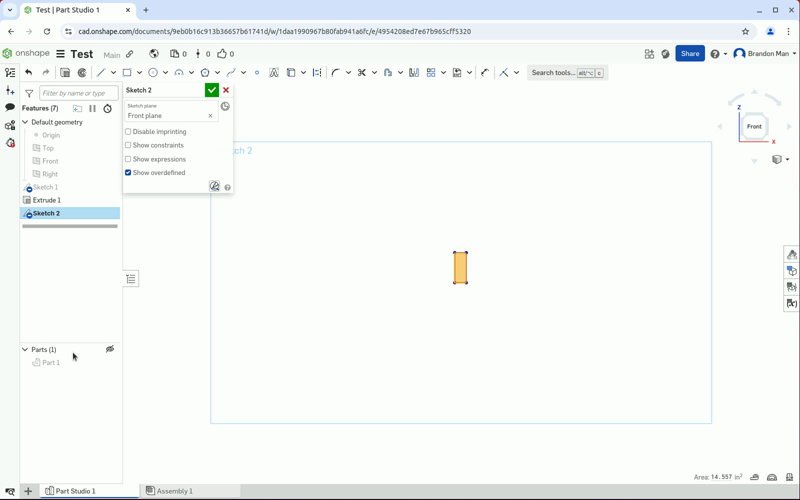
key(shift+e)
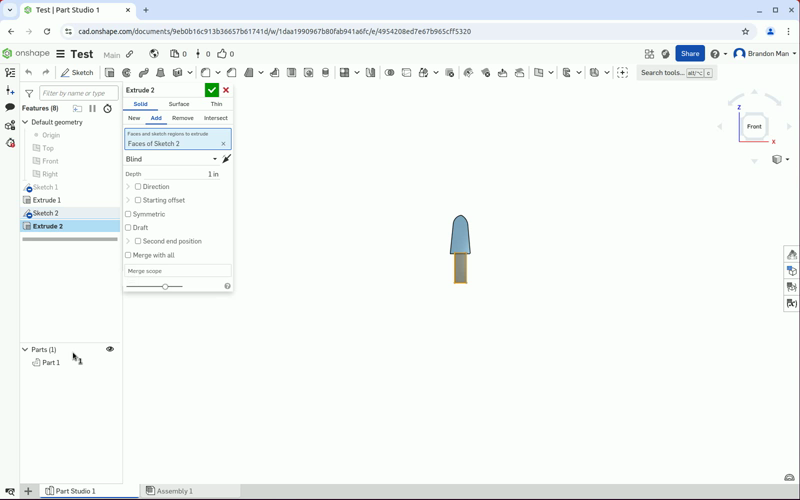
mouse_move(143, 106)
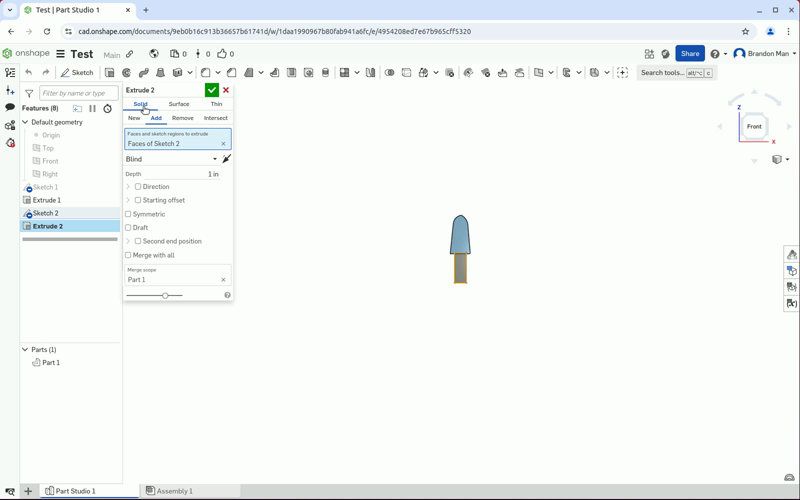
click(143, 106)
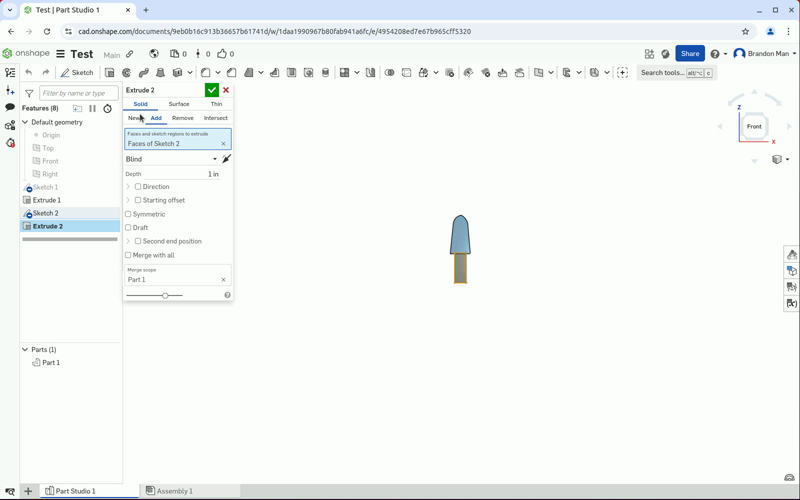
mouse_move(137, 120)
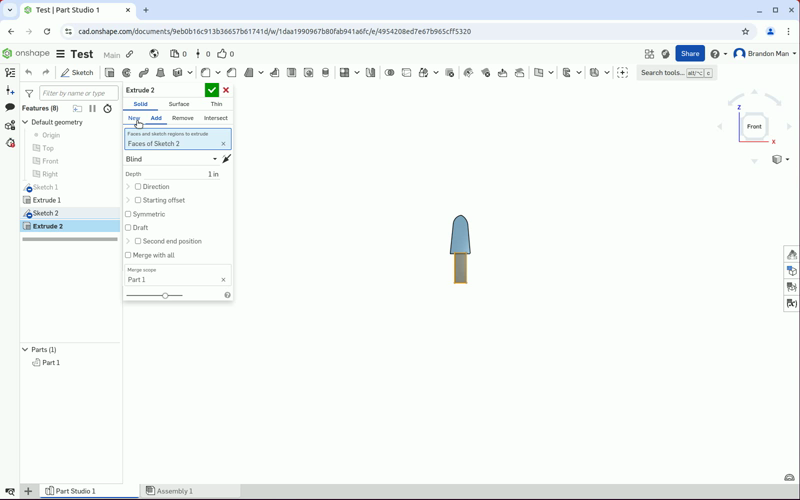
click(137, 120)
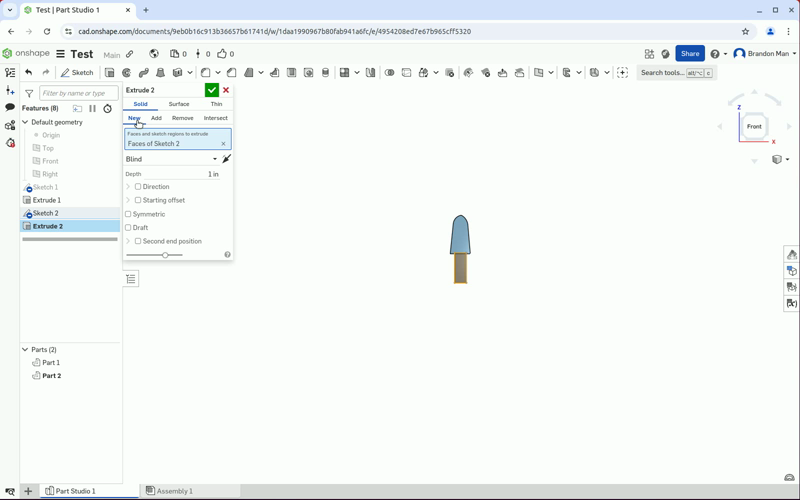
key(tab, 4)
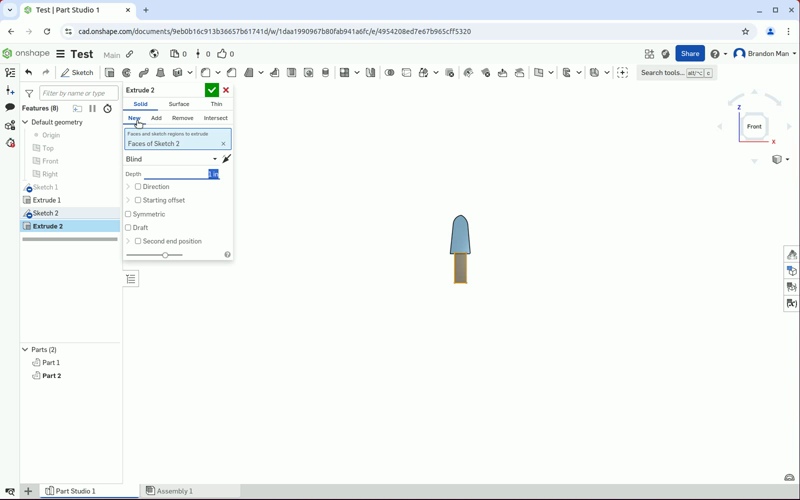
text(2.648)
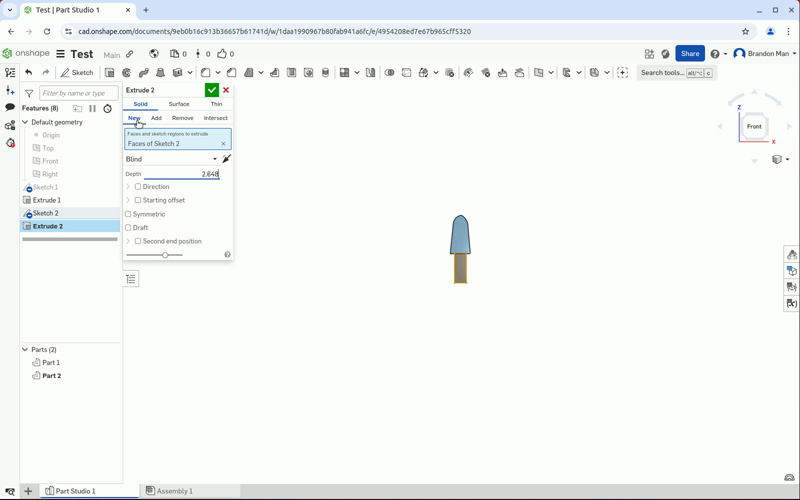
key(enter)
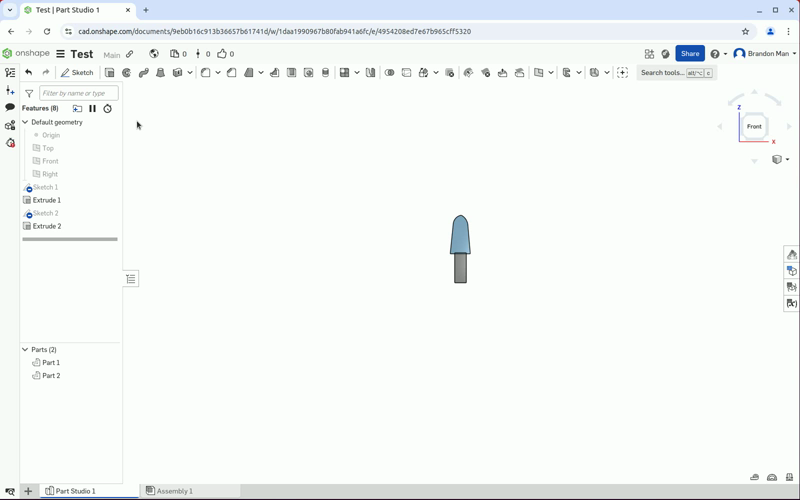
key(shift+h)
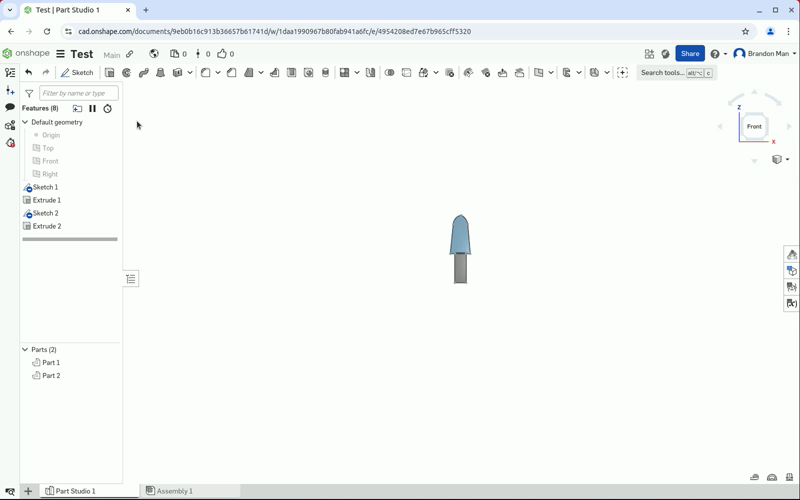
key(shift+h)
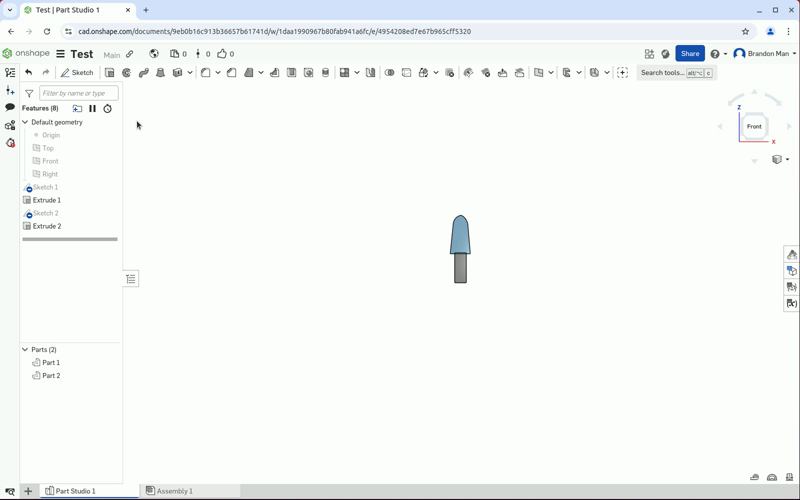
mouse_move(73, 189)
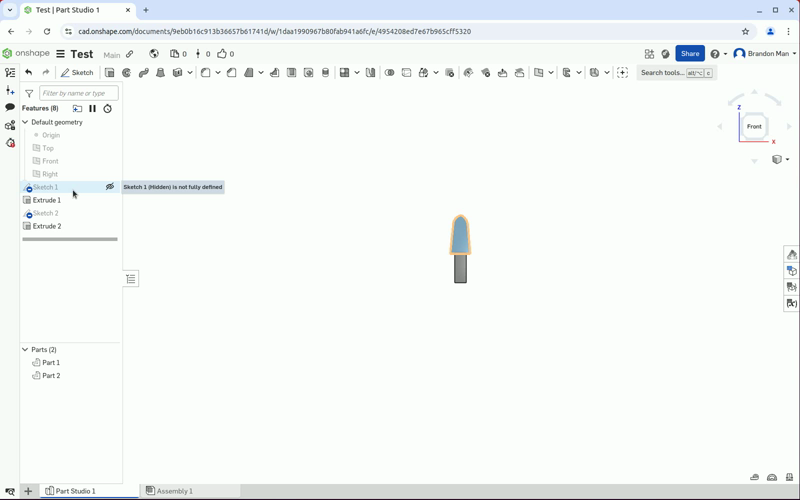
click(73, 189)
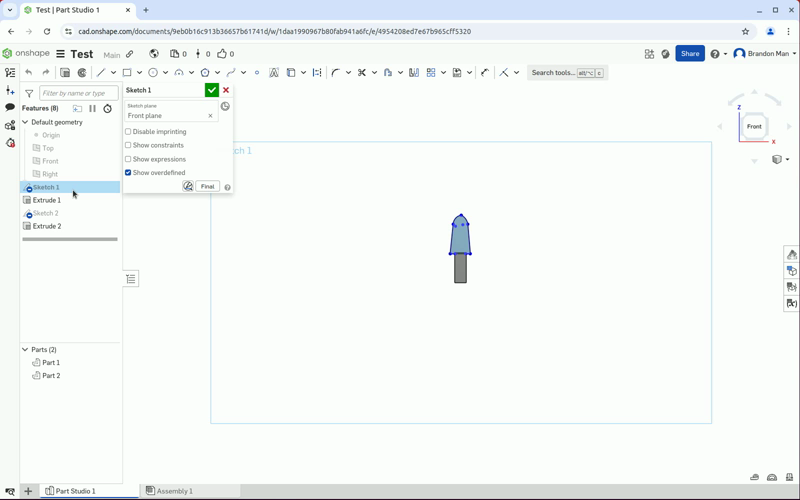
mouse_move(229, 92)
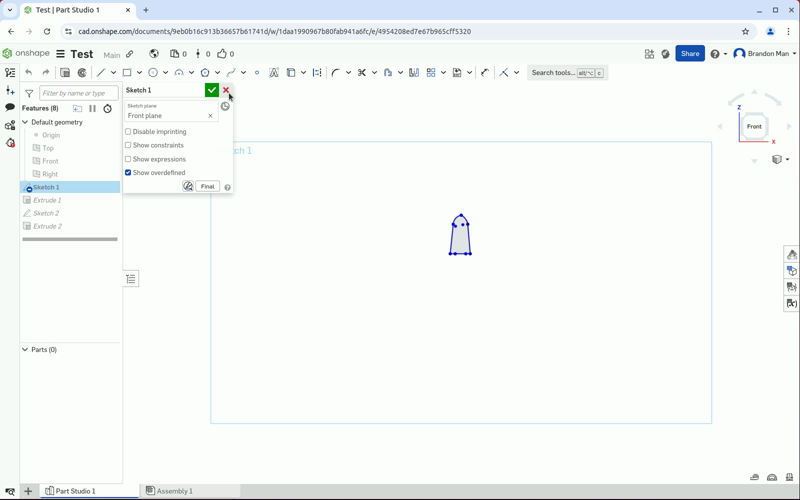
click(229, 92)
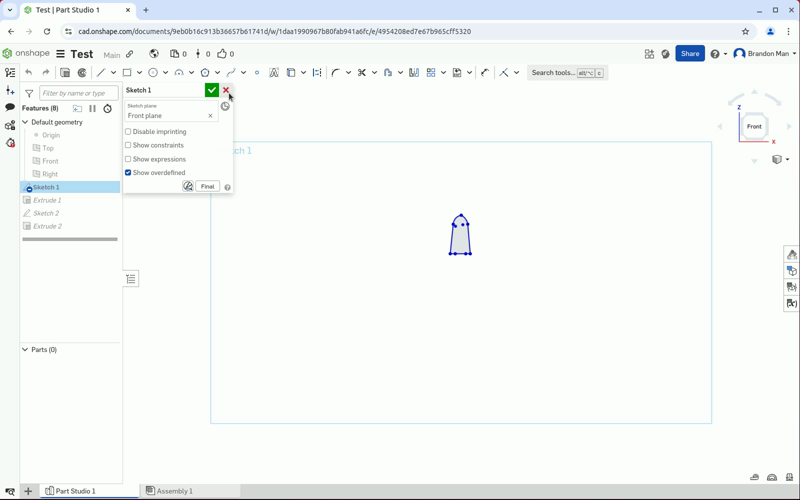
key(shift+s)
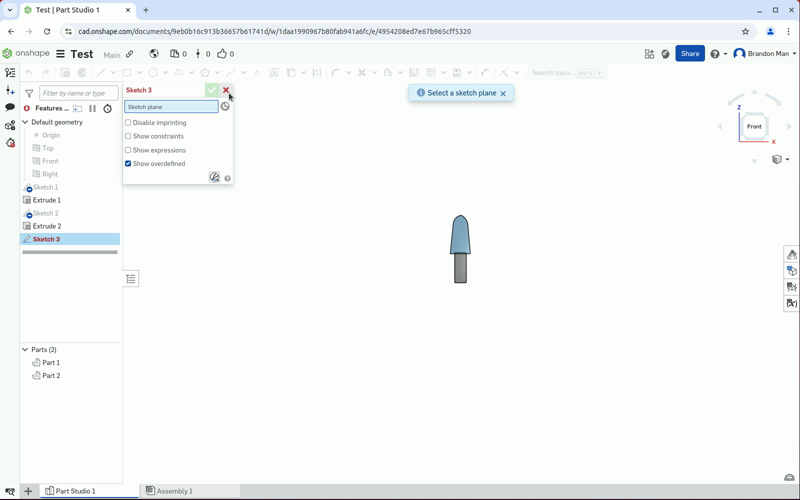
mouse_move(73, 163)
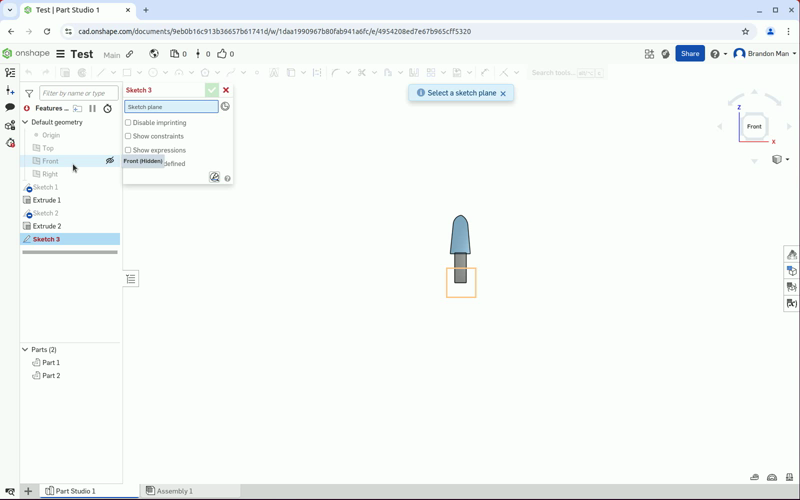
click(73, 163)
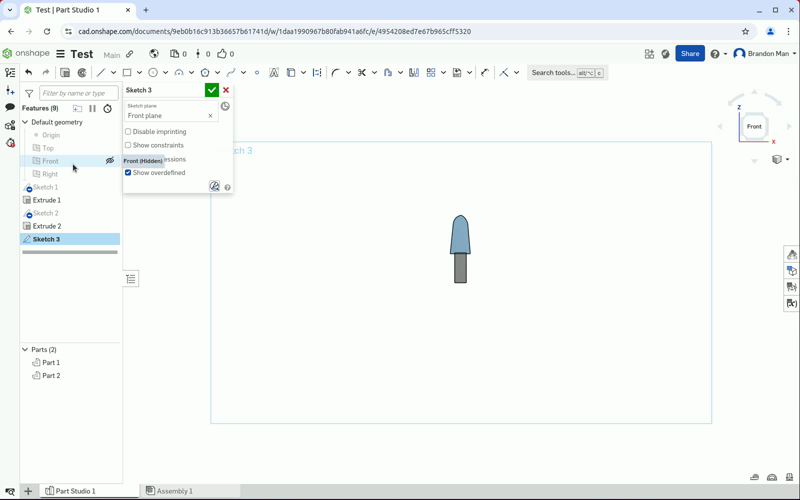
mouse_move(73, 352)
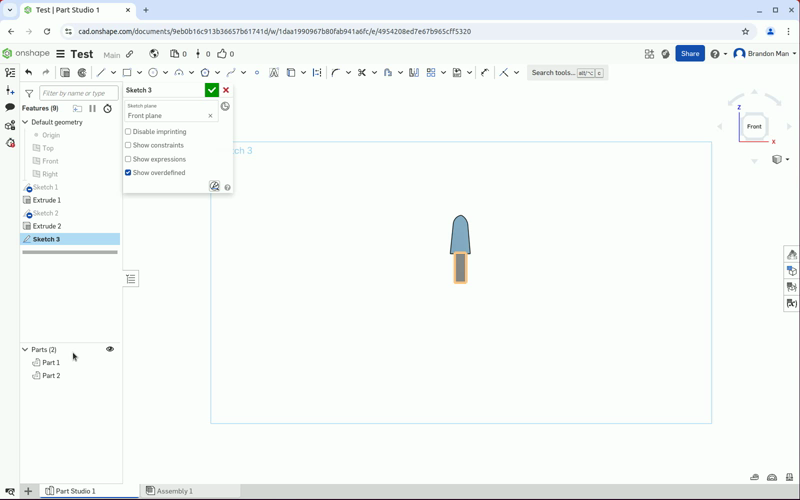
key(y)
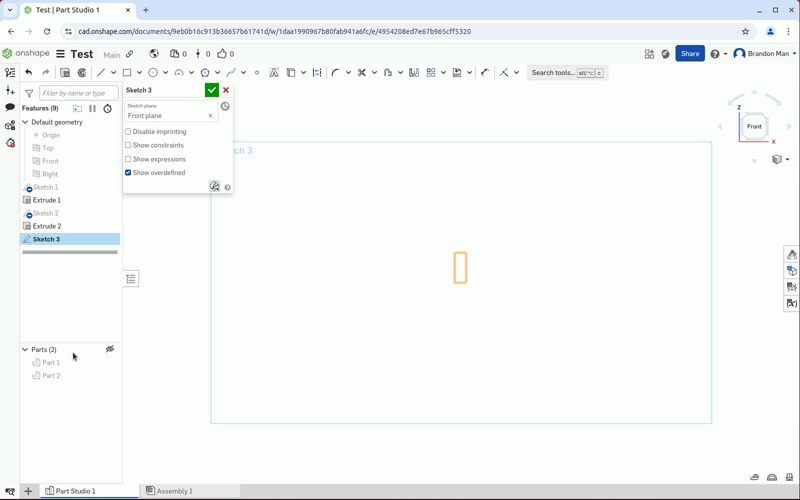
key(l)
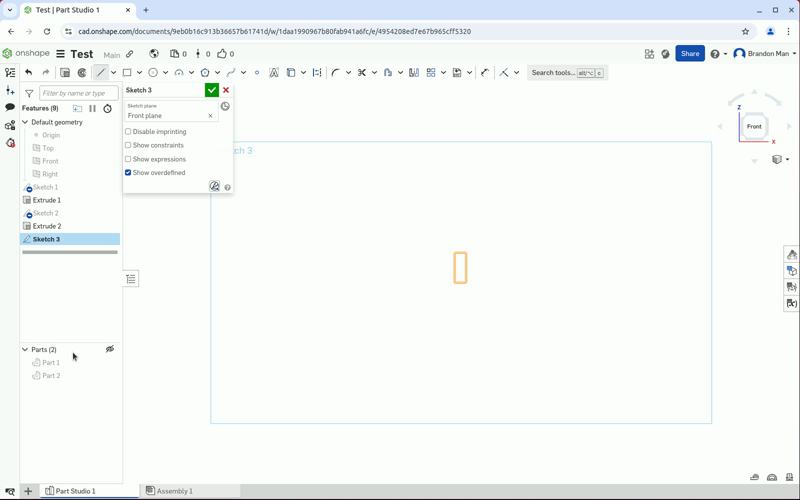
key_down(shift)
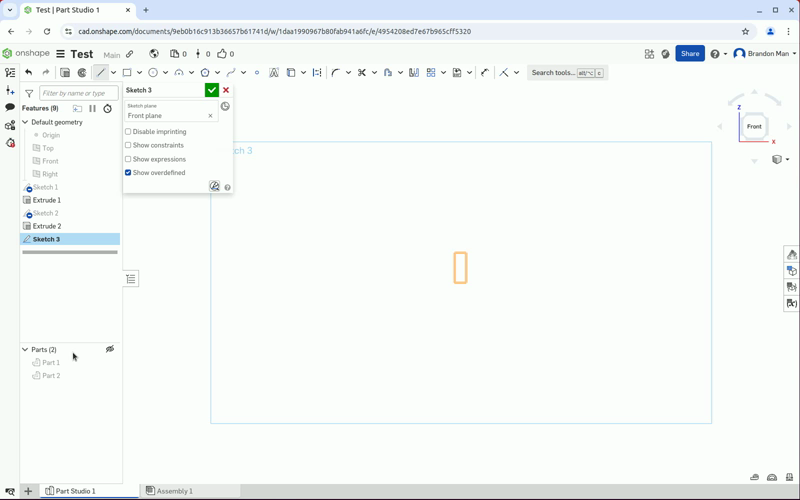
mouse_move(422, 322)
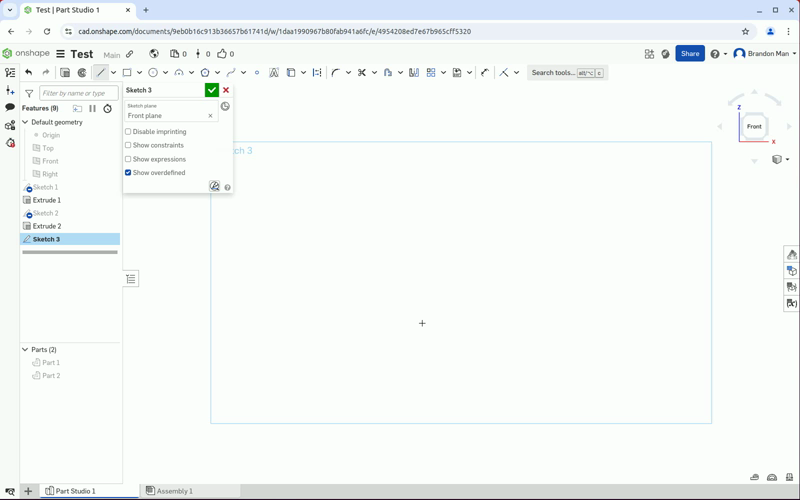
click(422, 322)
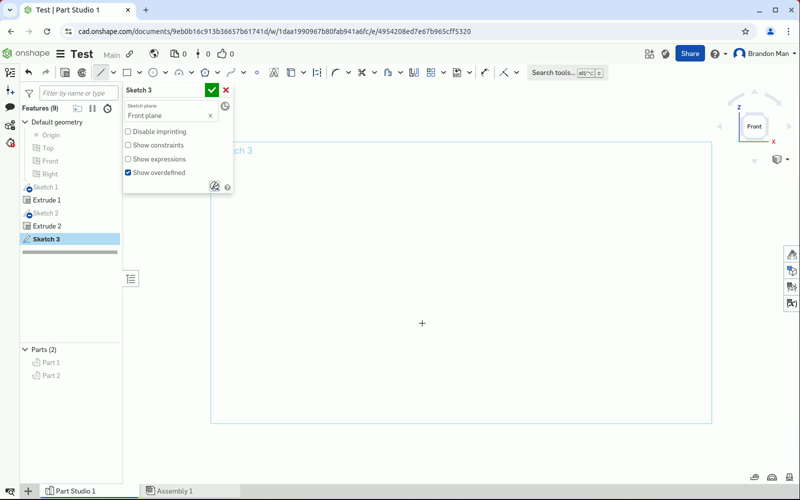
key_up(shift)
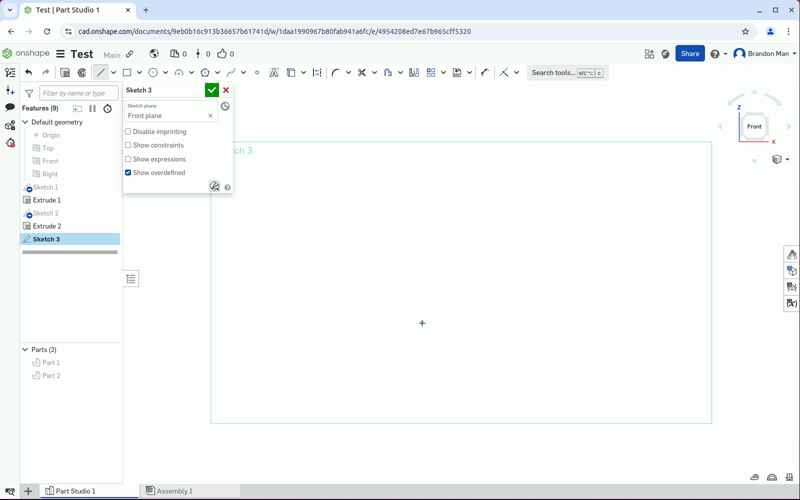
key_down(shift)
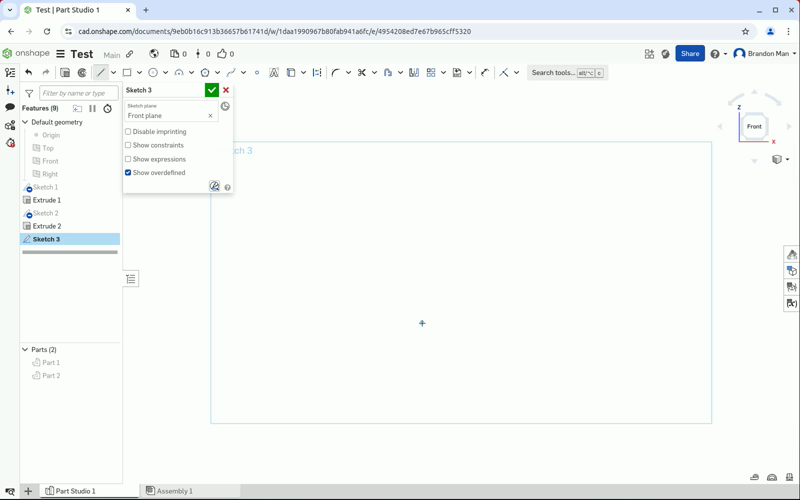
mouse_move(497, 322)
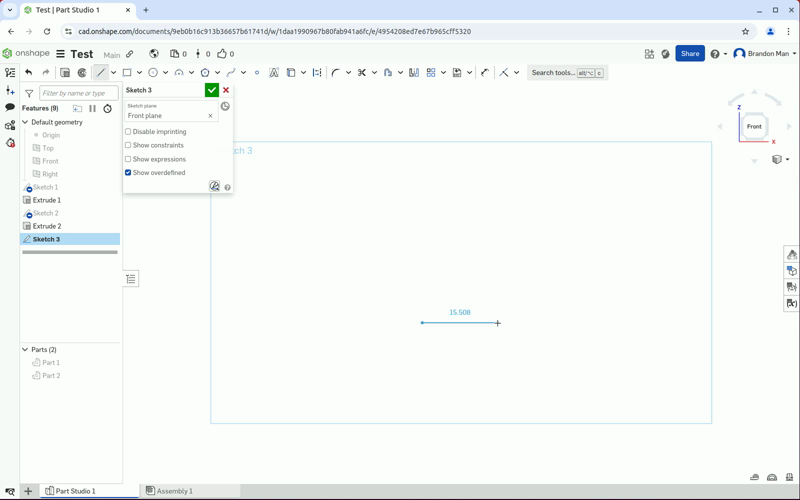
click(497, 322)
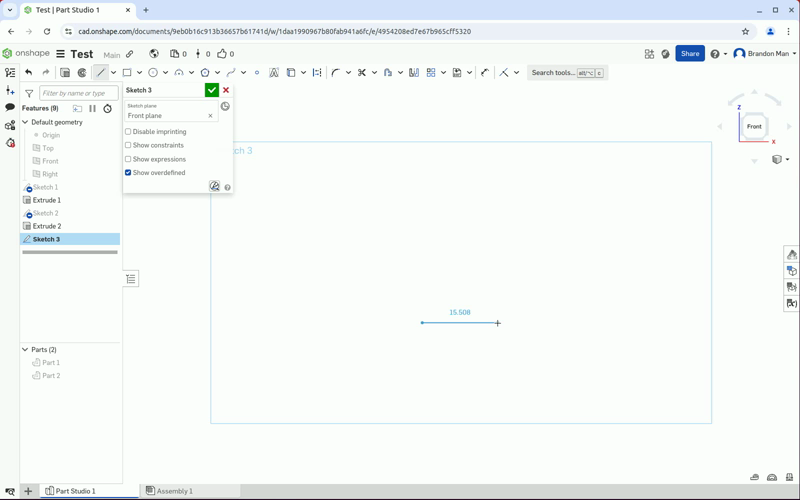
key_up(shift)
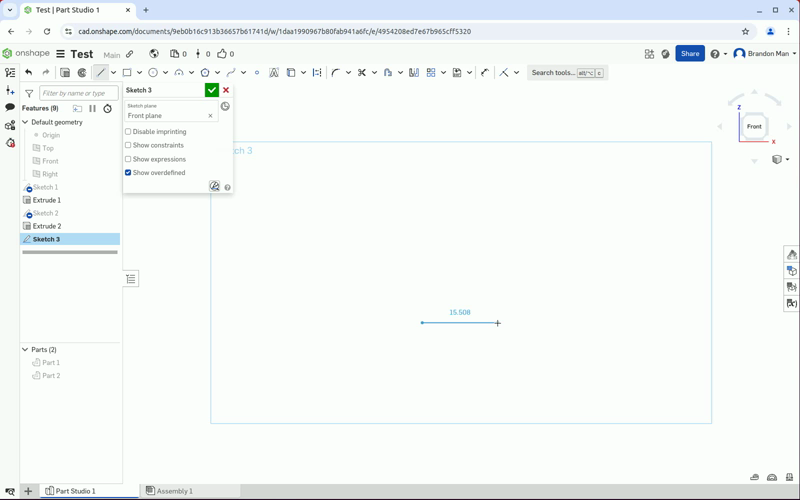
key(esc)
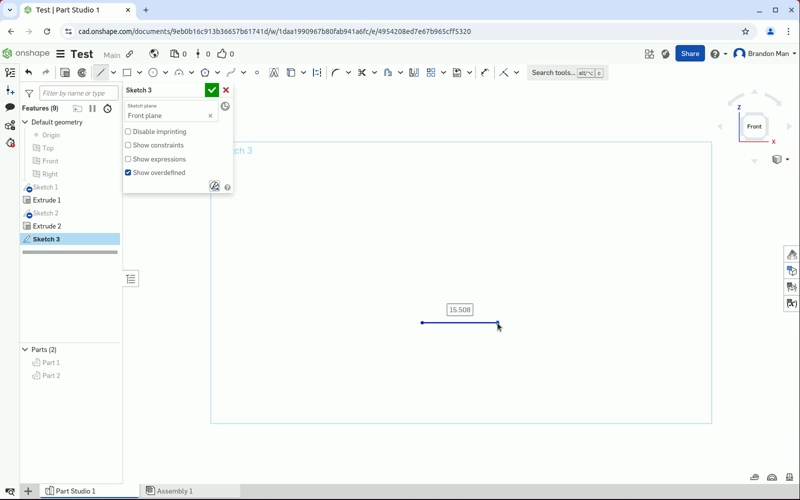
key(a)
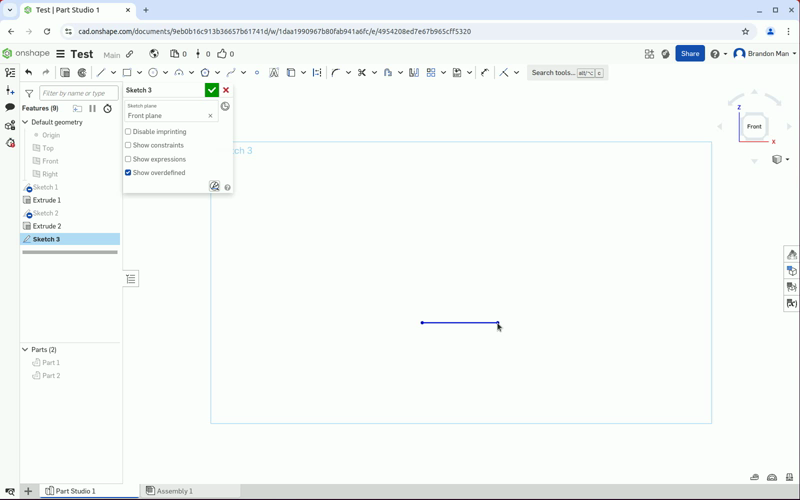
mouse_move(497, 322)
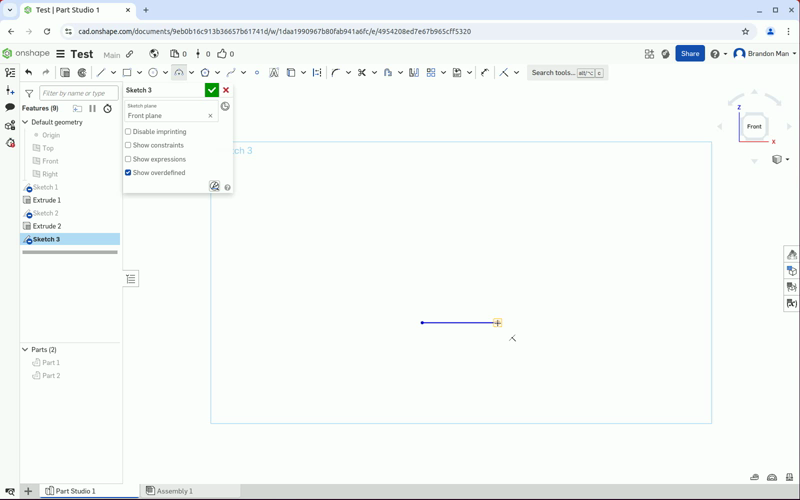
click(497, 322)
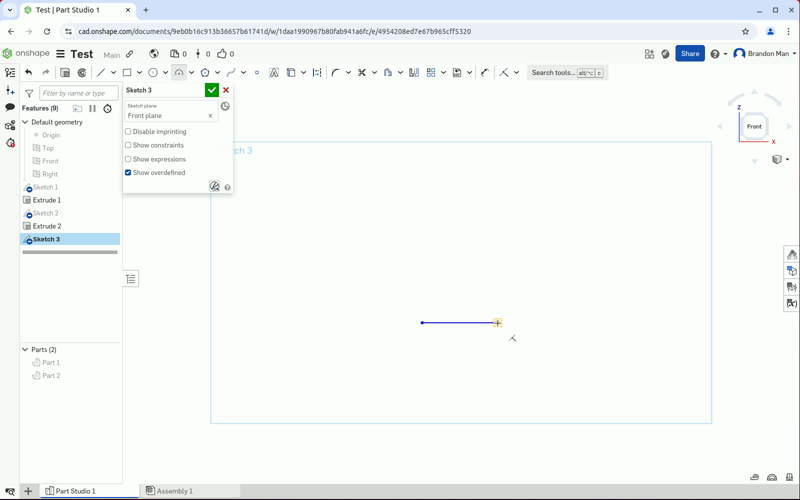
key_down(shift)
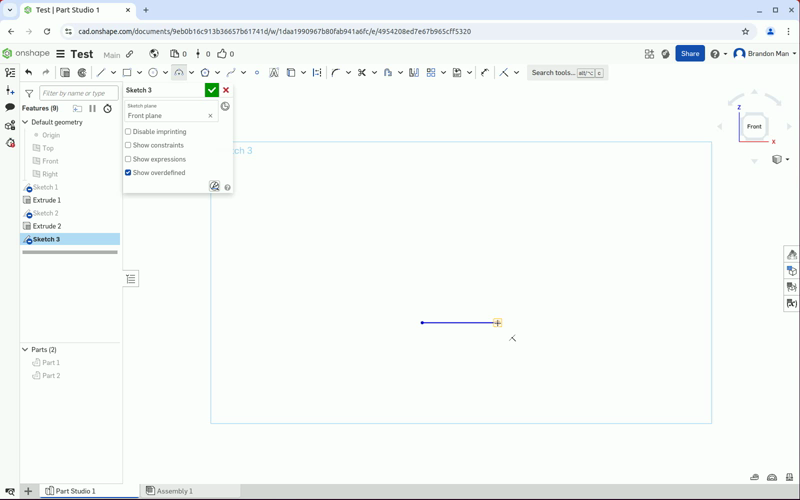
mouse_move(465, 282)
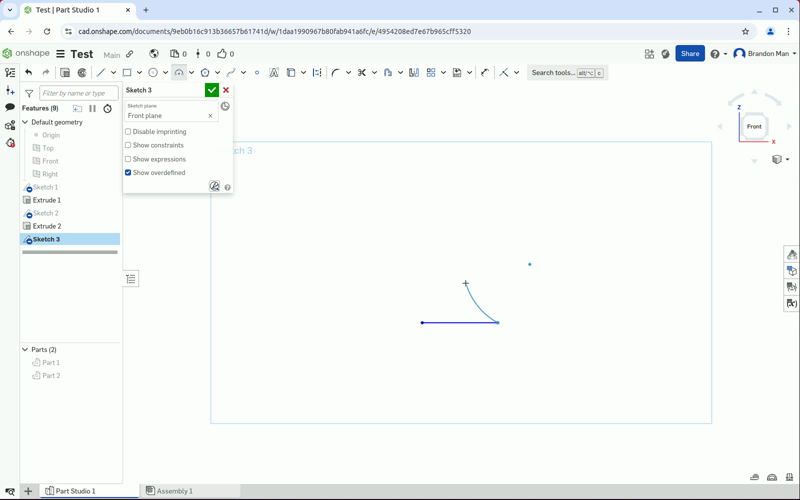
click(465, 282)
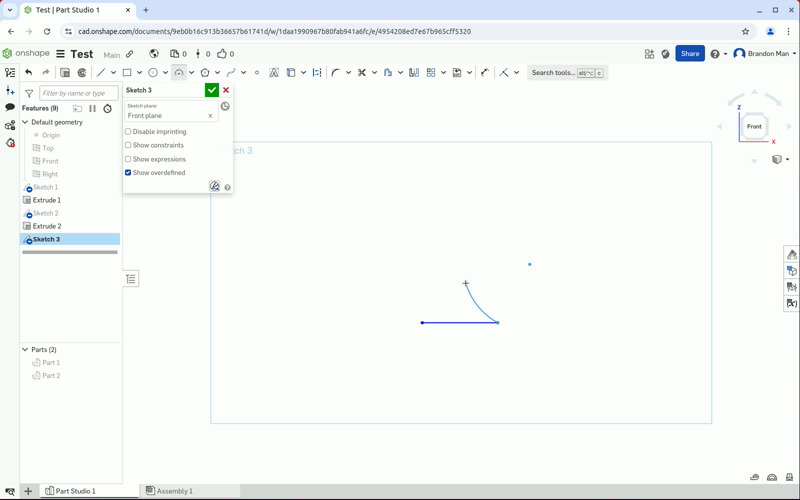
mouse_move(491, 294)
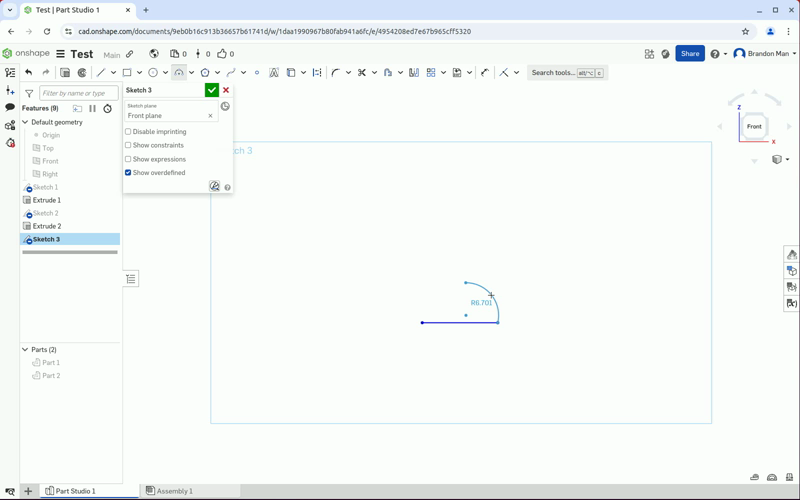
click(491, 294)
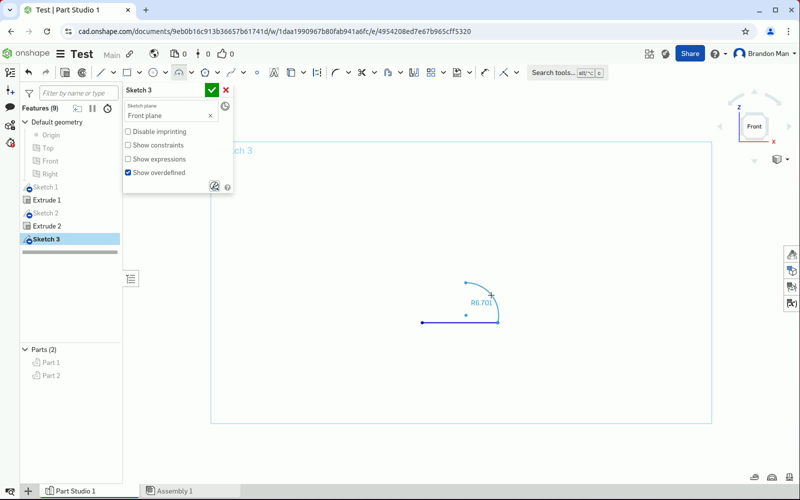
key_up(shift)
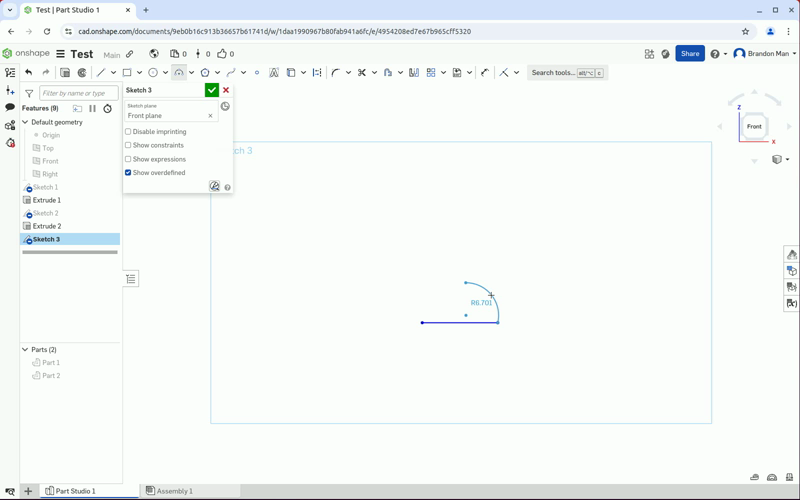
key(esc)
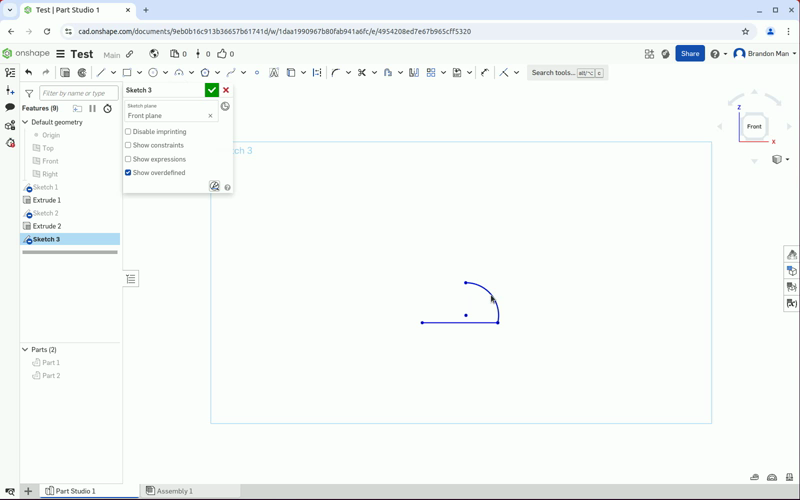
key(l)
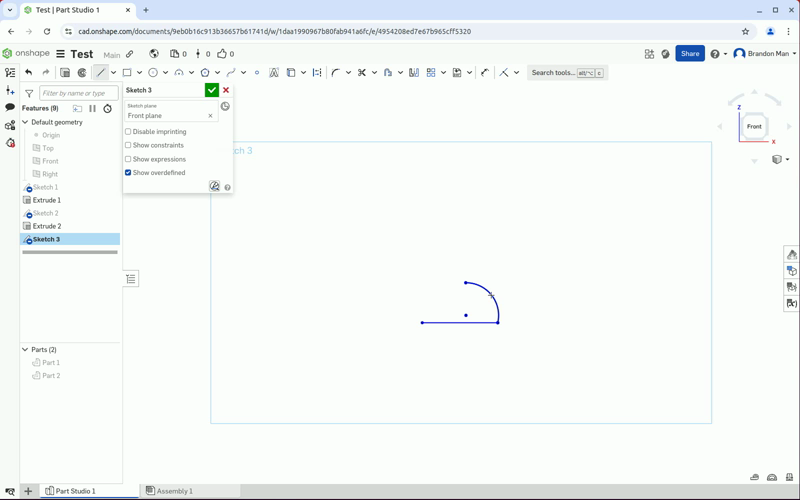
mouse_move(465, 282)
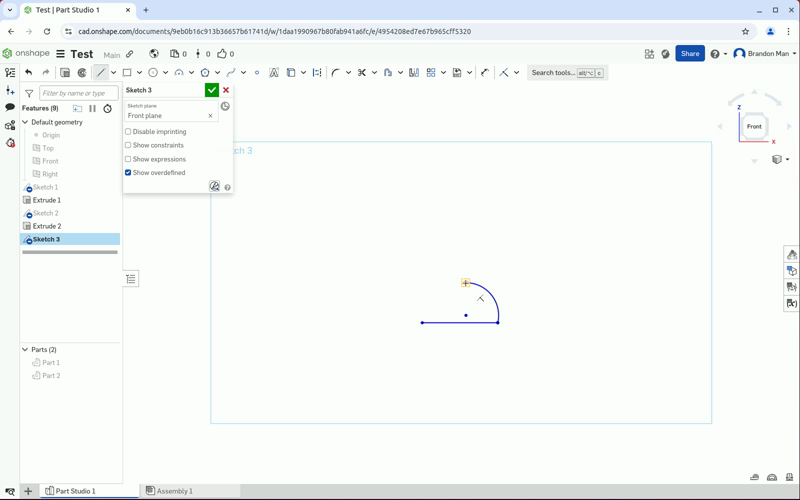
click(465, 282)
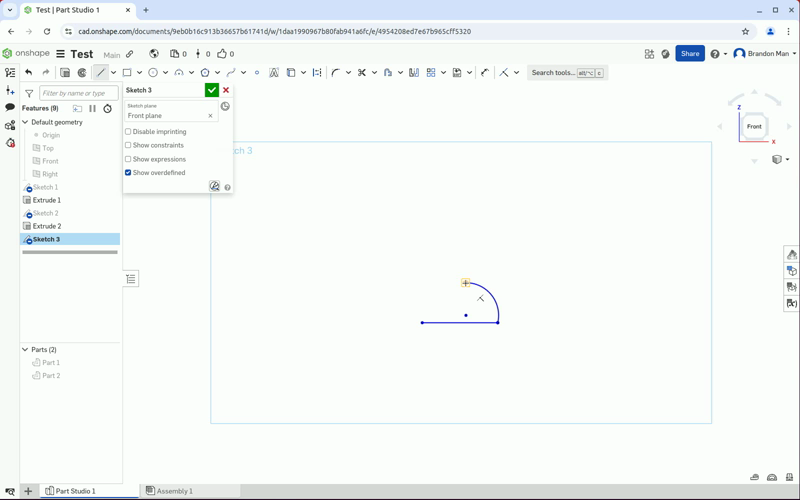
key_down(shift)
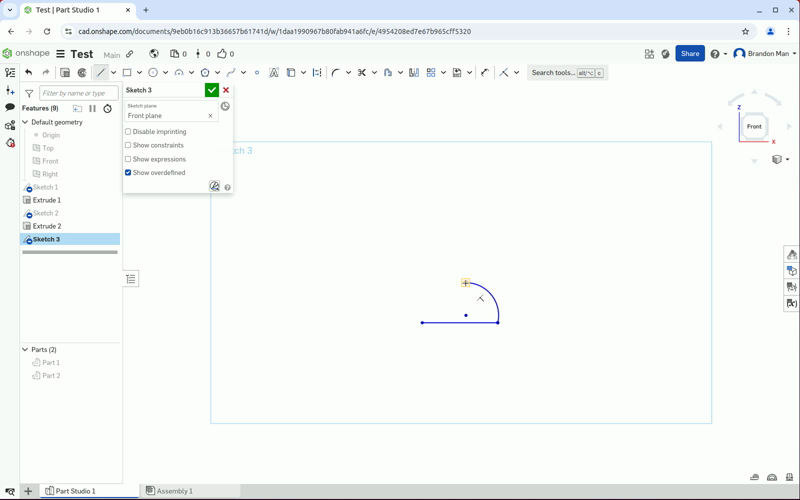
mouse_move(495, 282)
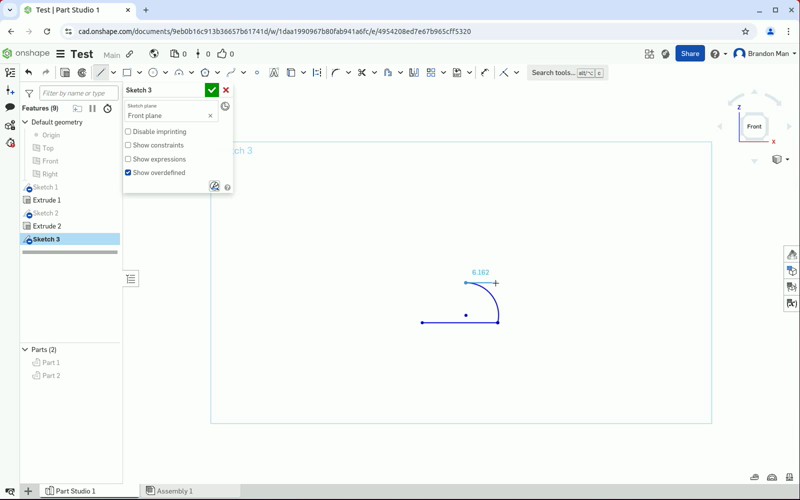
mouse_move(455, 282)
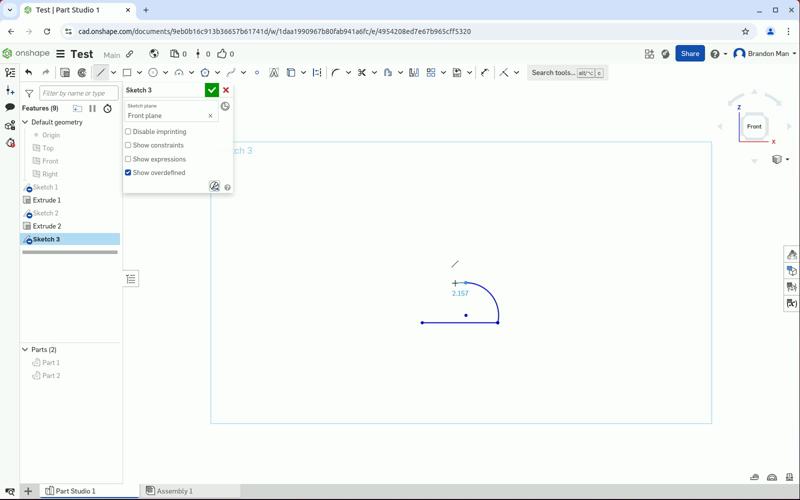
click(455, 282)
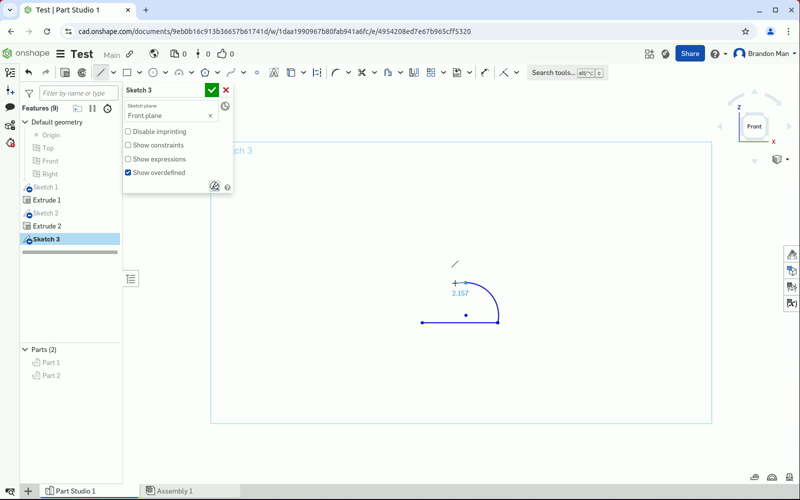
key_up(shift)
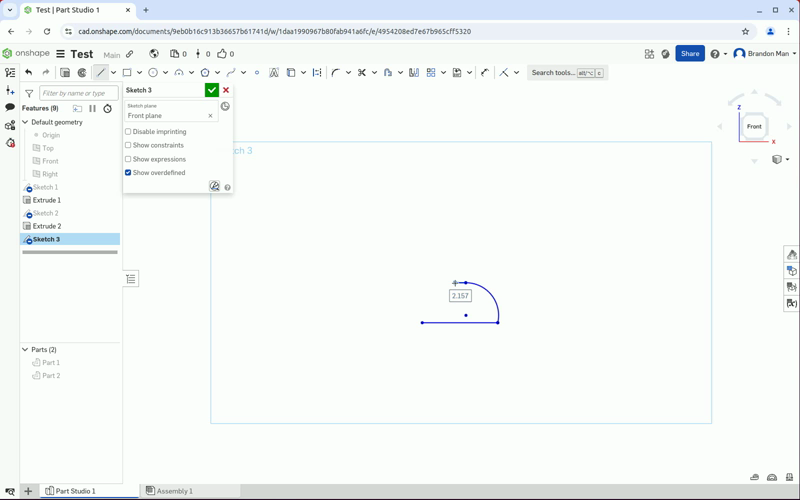
key(esc)
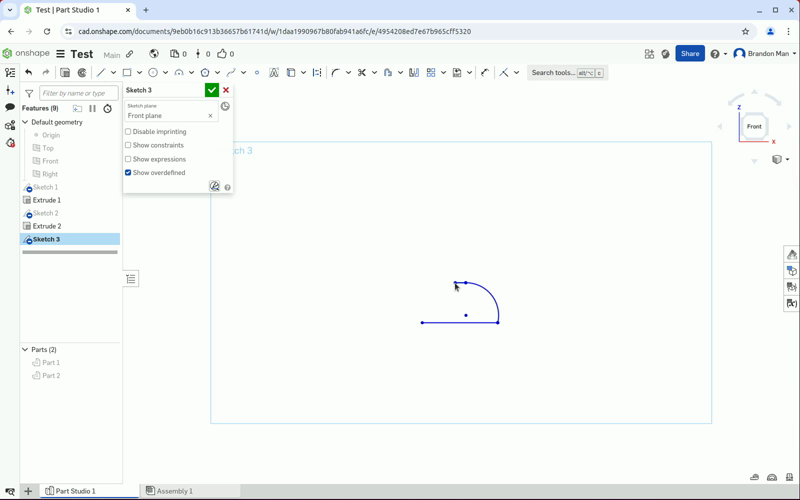
key(a)
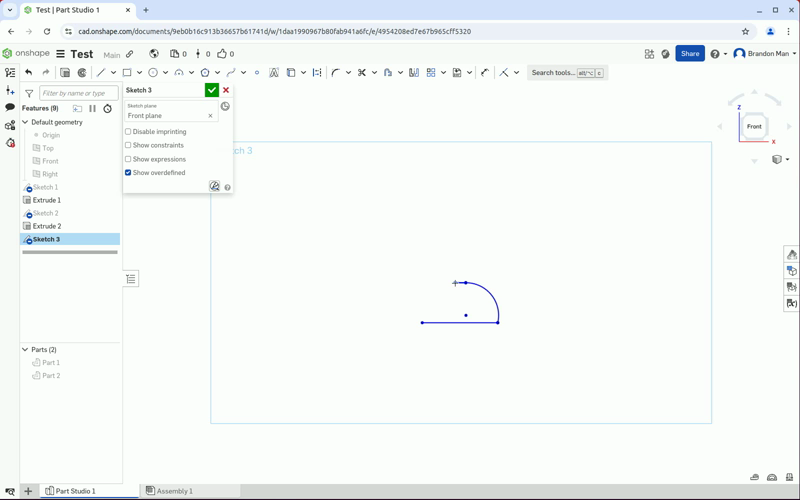
mouse_move(455, 282)
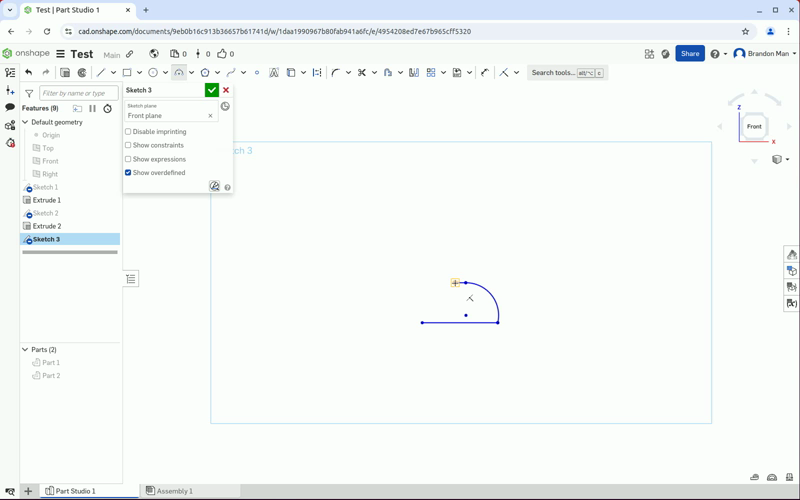
click(455, 282)
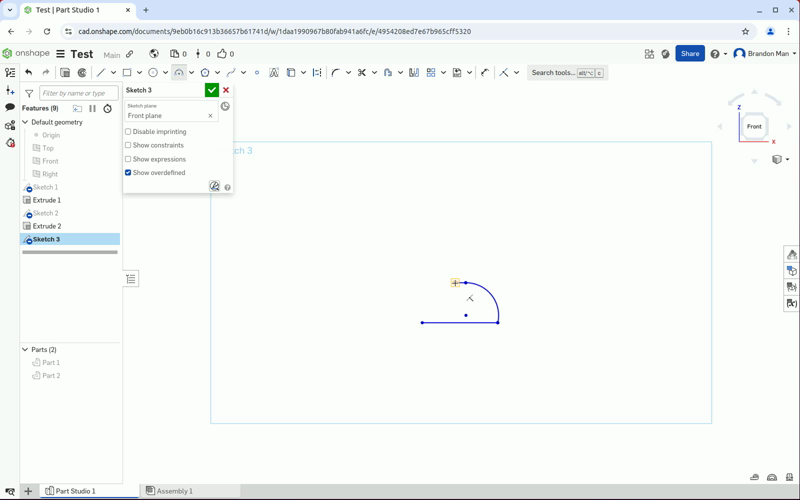
mouse_move(422, 322)
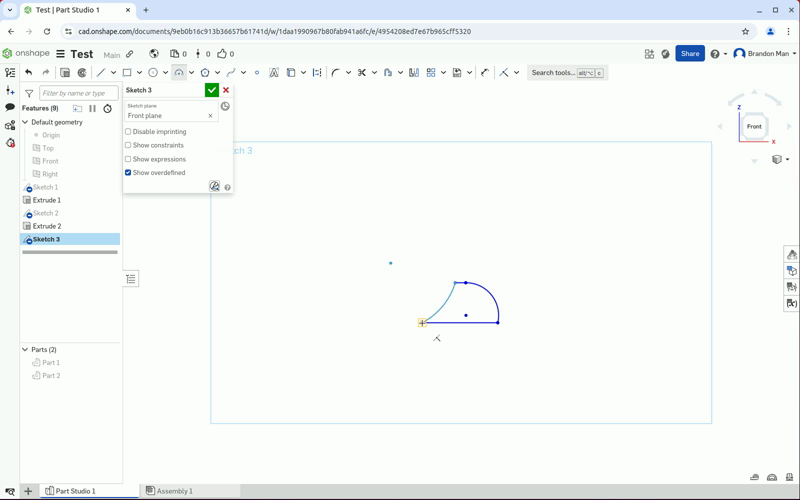
click(422, 322)
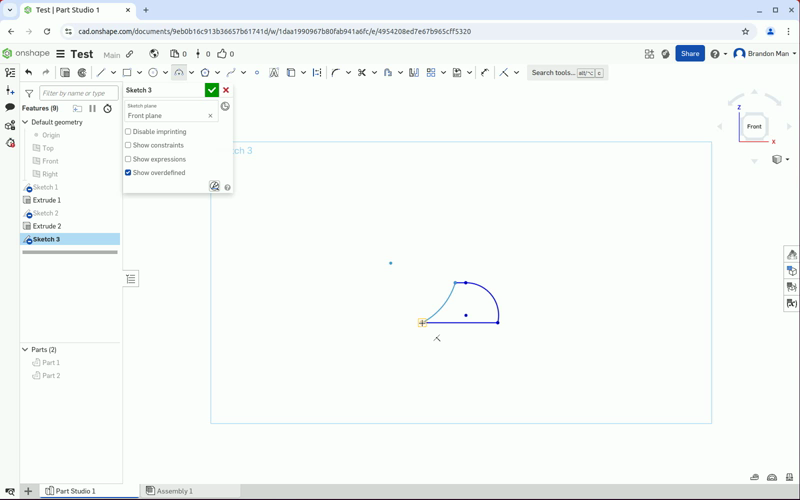
key_down(shift)
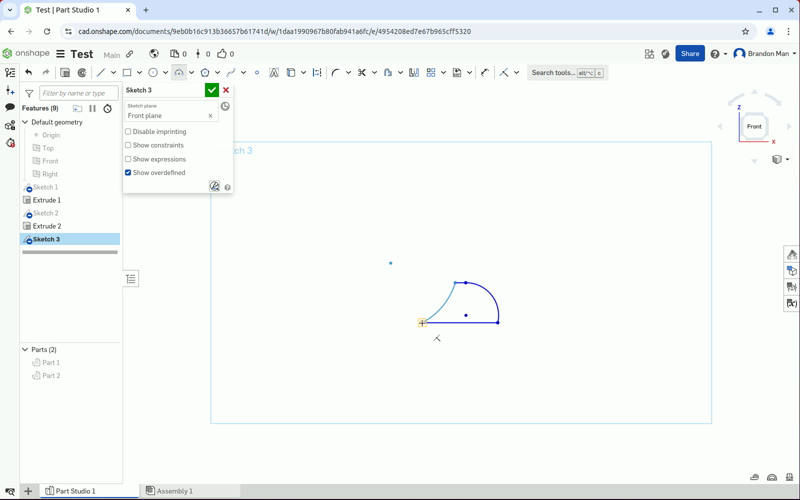
mouse_move(429, 294)
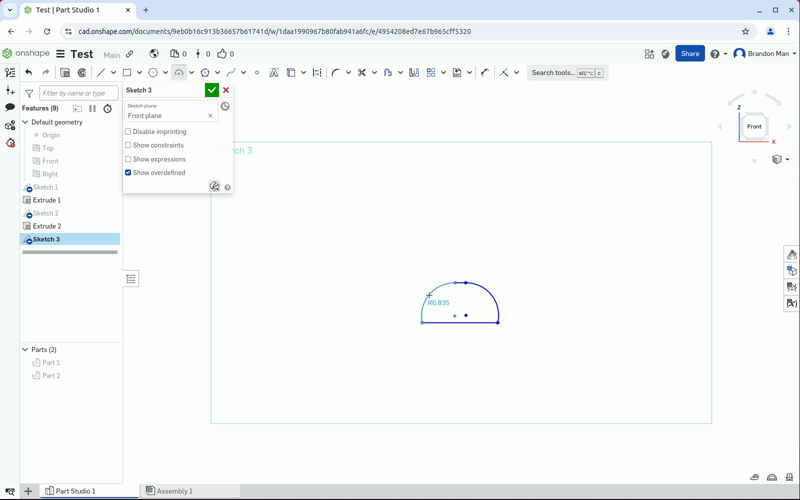
click(429, 294)
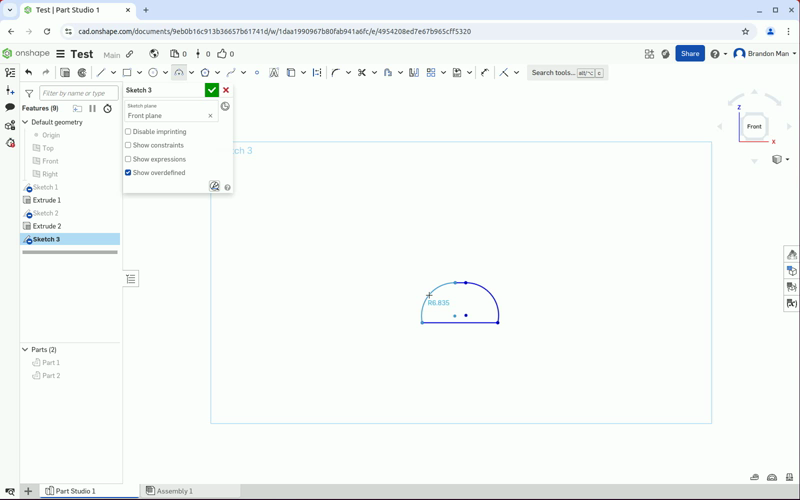
key_up(shift)
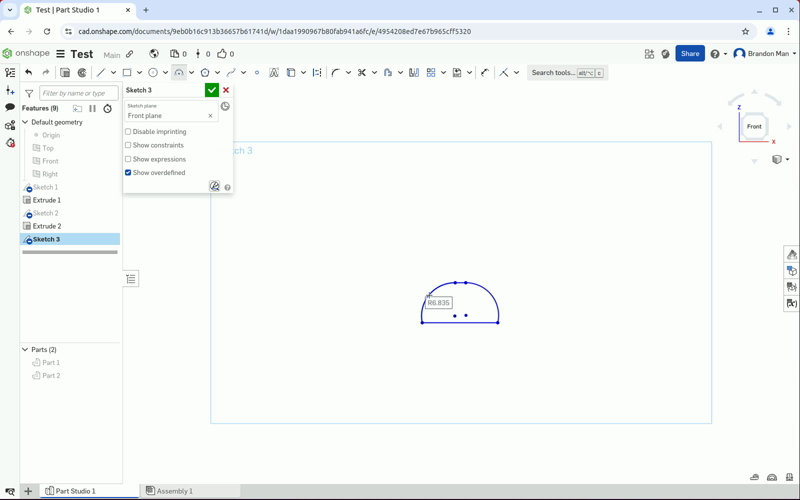
key(esc)
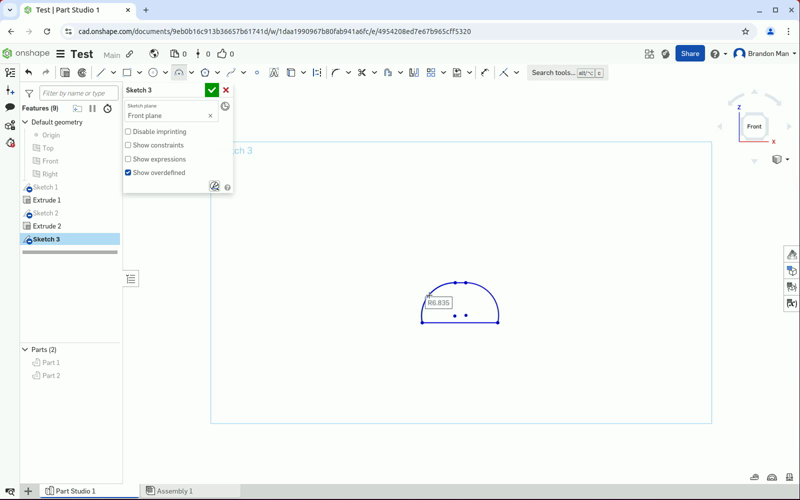
mouse_move(480, 304)
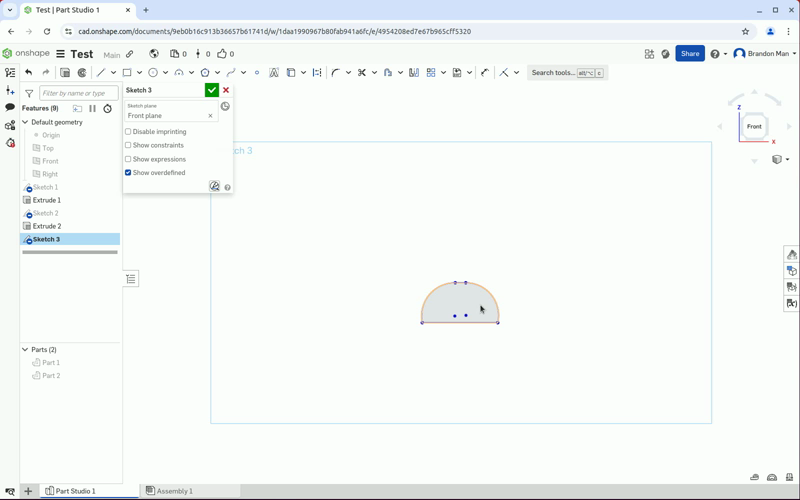
click(480, 304)
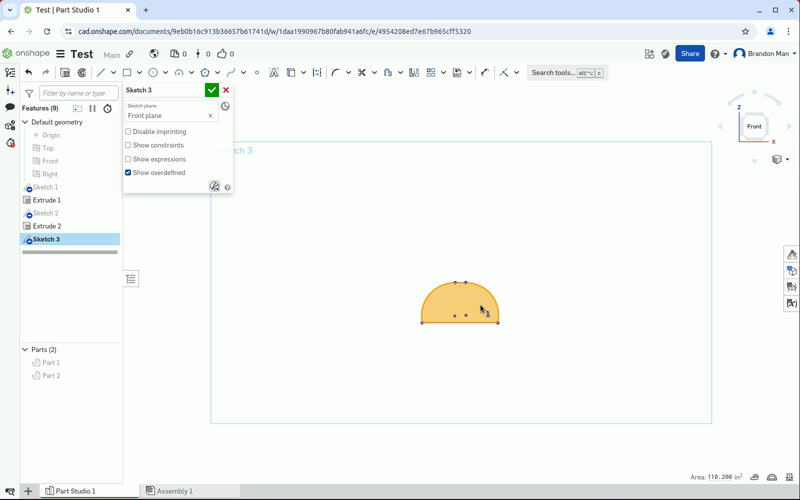
mouse_move(73, 352)
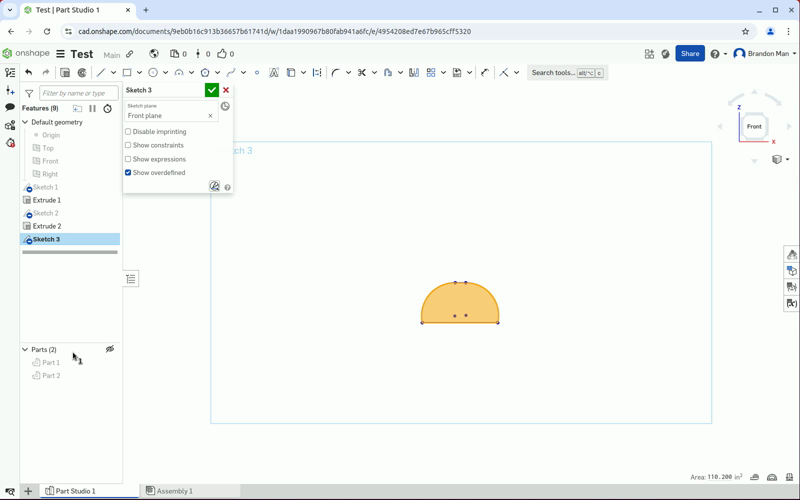
key(shift+y)
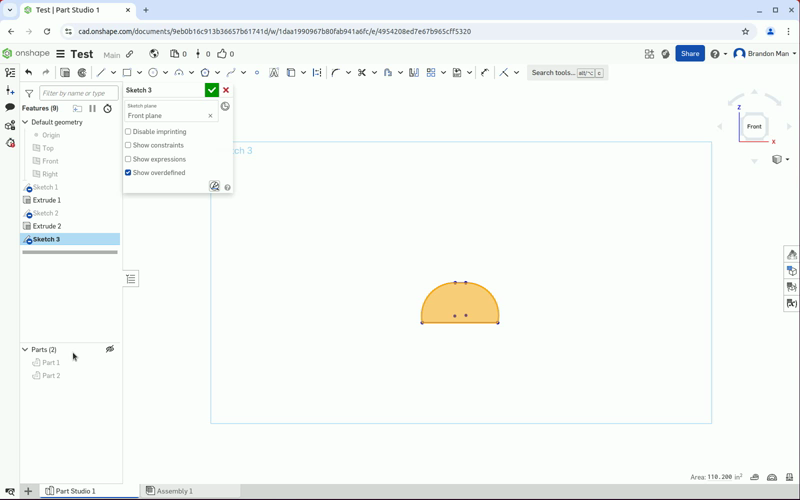
key(shift+e)
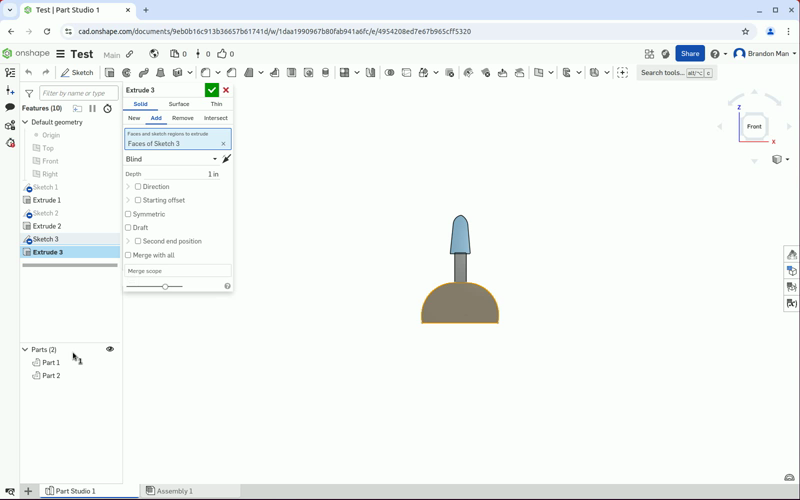
mouse_move(143, 106)
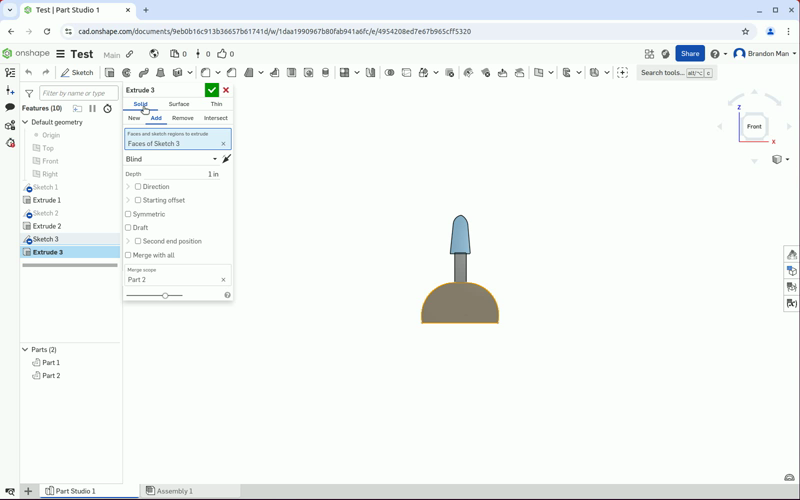
click(143, 106)
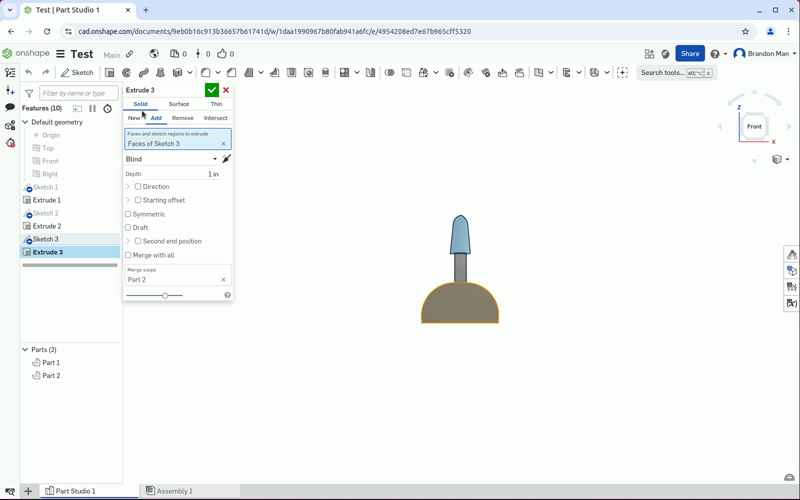
mouse_move(137, 120)
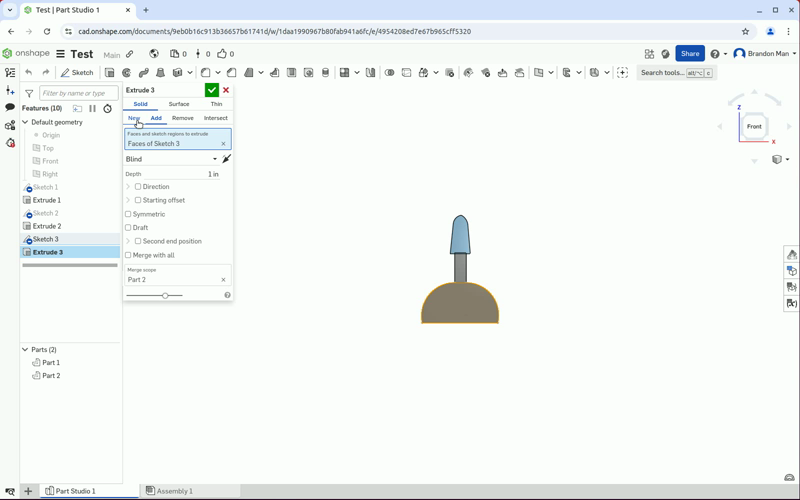
click(137, 120)
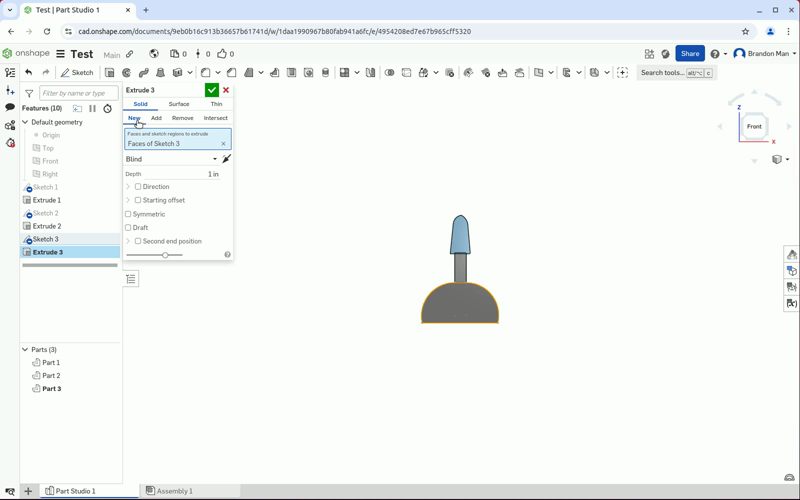
key(tab, 4)
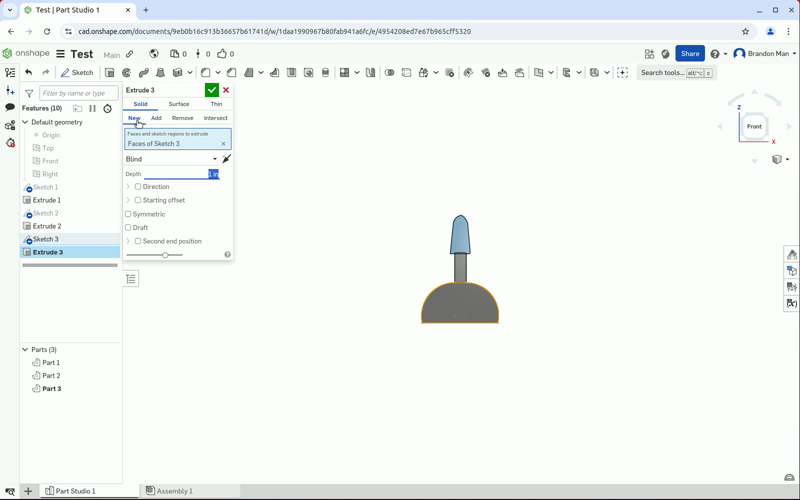
text(2.648)
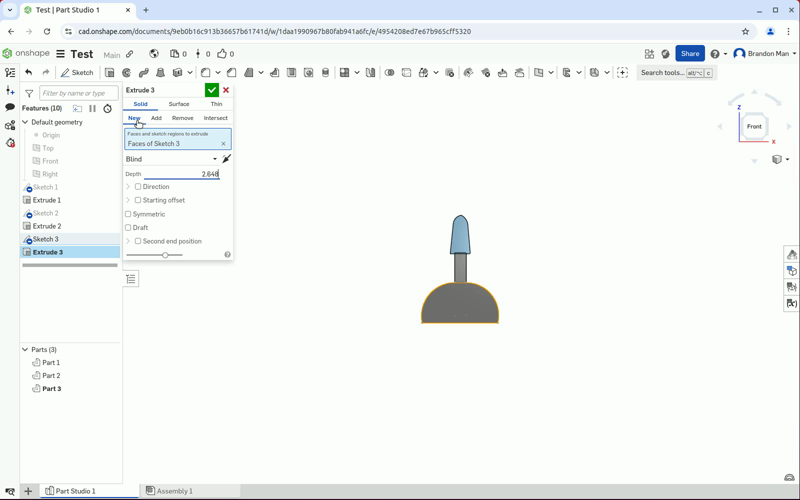
key(enter)
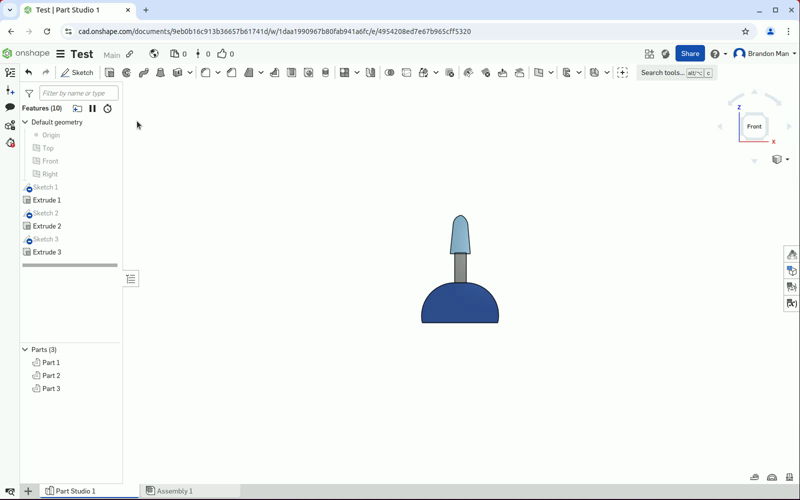
key(shift+h)
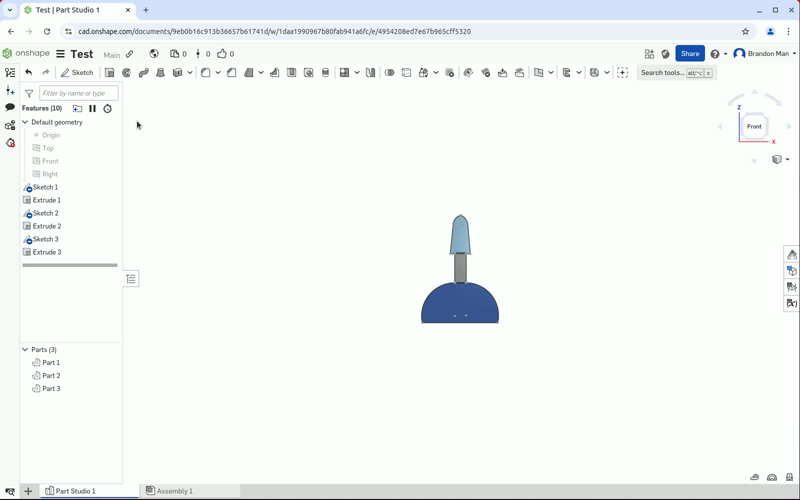
key(shift+h)
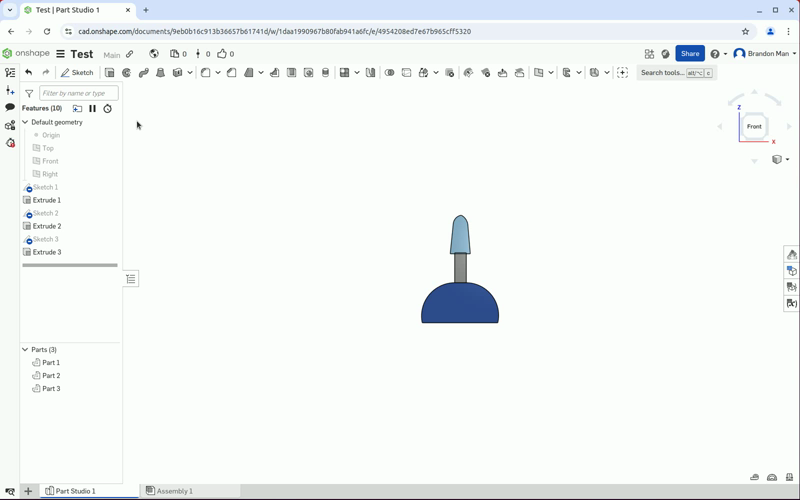
mouse_move(73, 189)
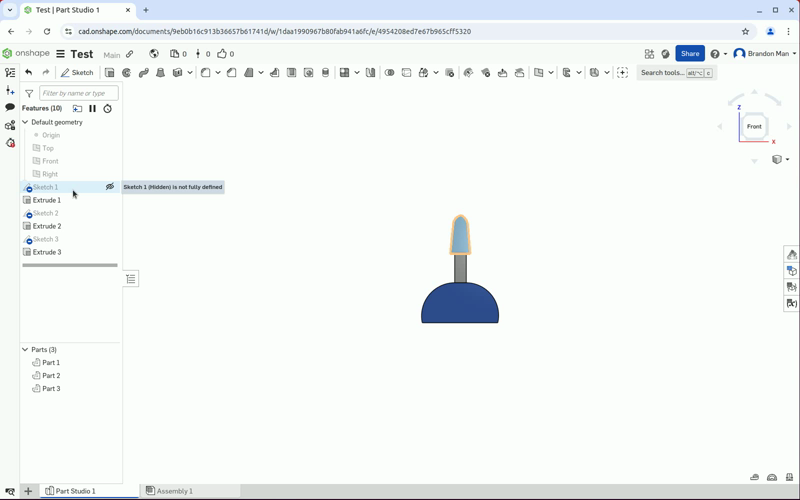
click(73, 189)
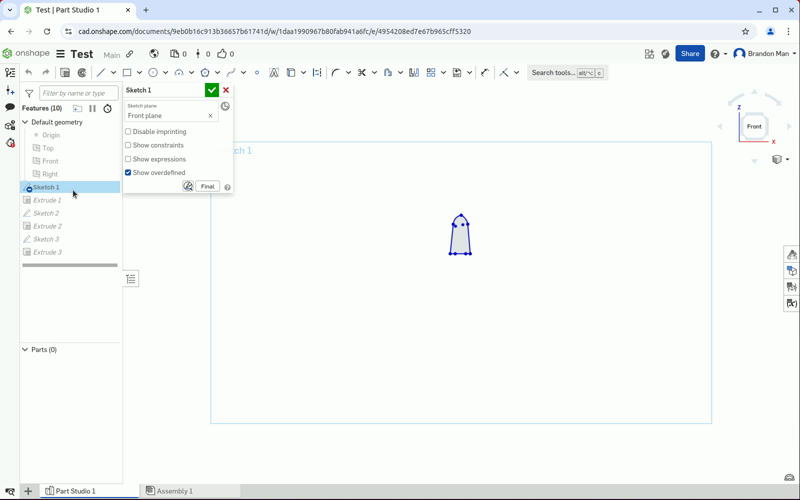
mouse_move(229, 92)
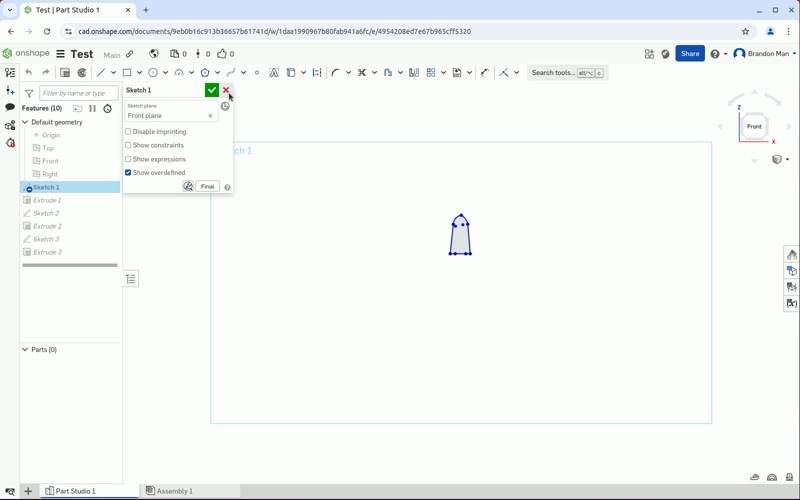
click(229, 92)
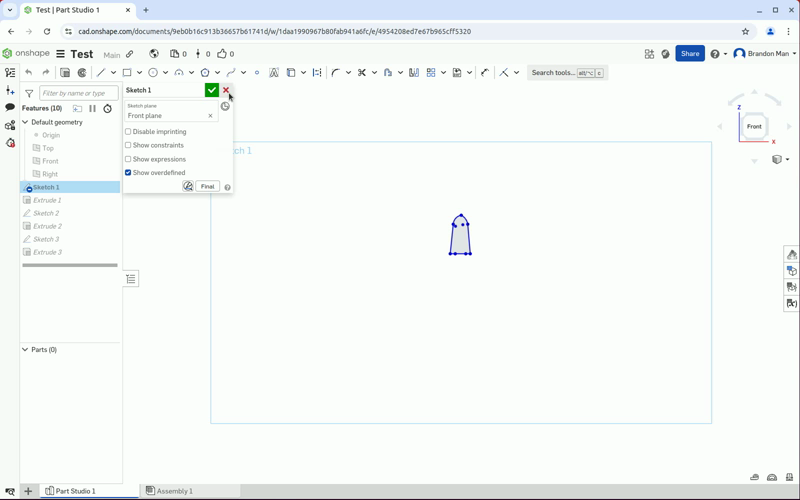
key(shift+s)
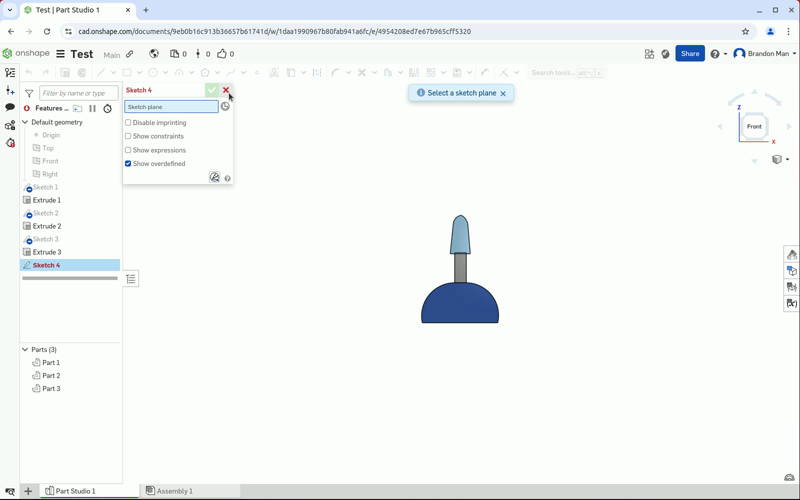
mouse_move(73, 163)
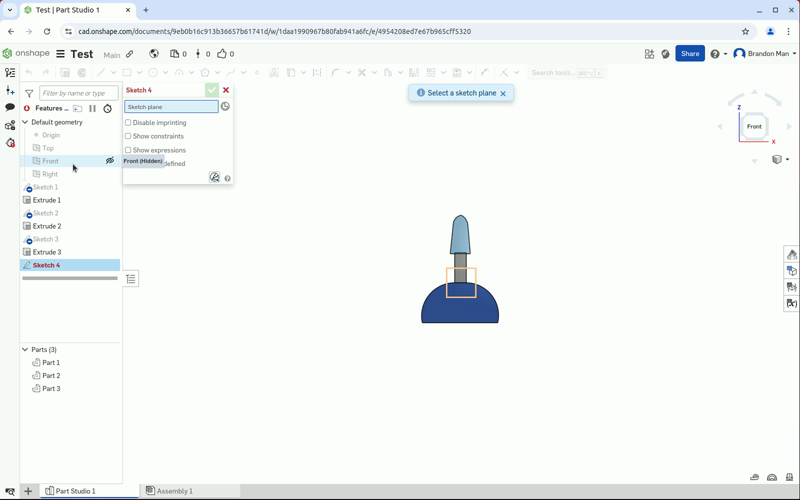
click(73, 163)
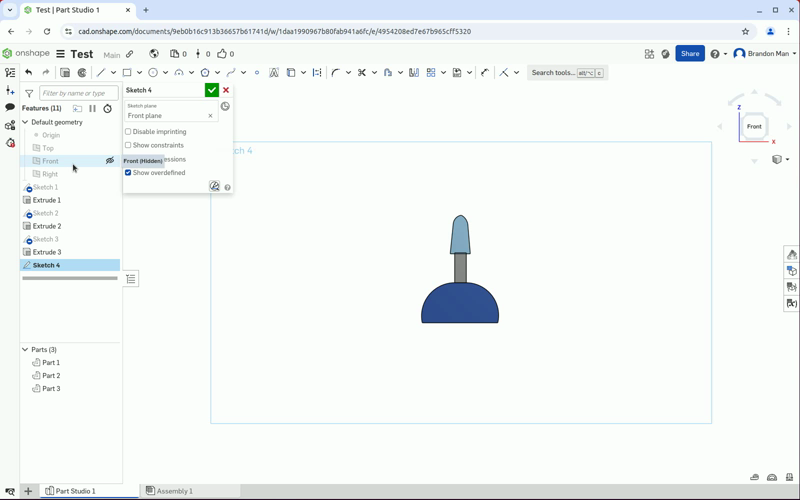
mouse_move(73, 352)
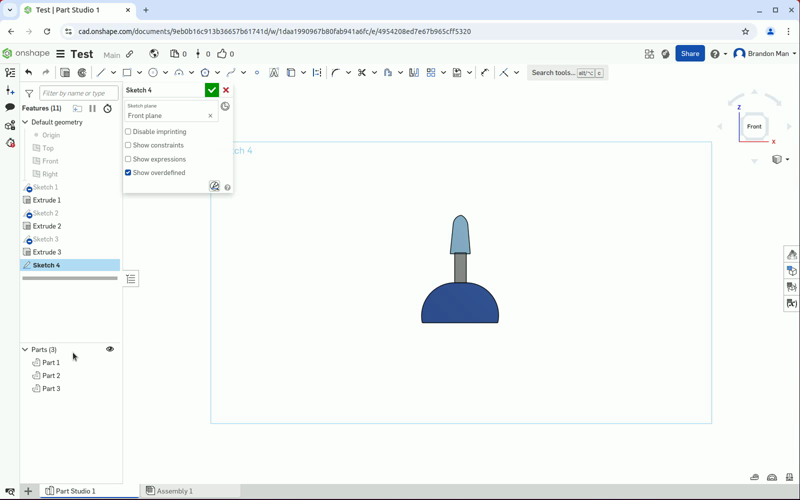
key(y)
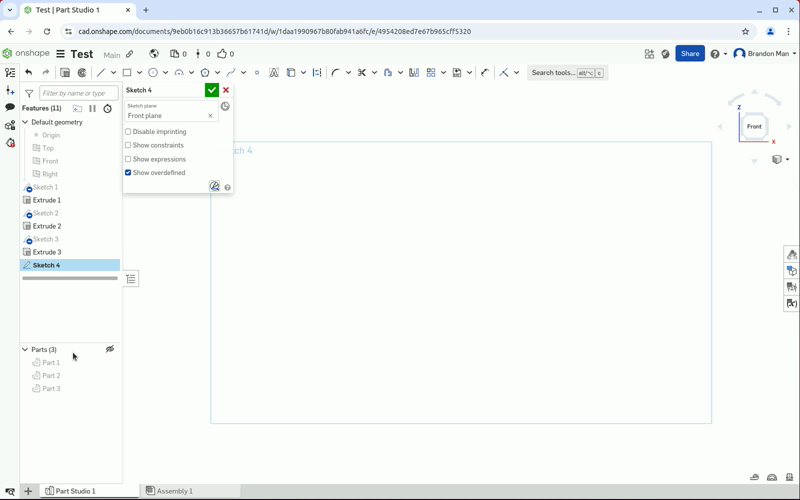
key(a)
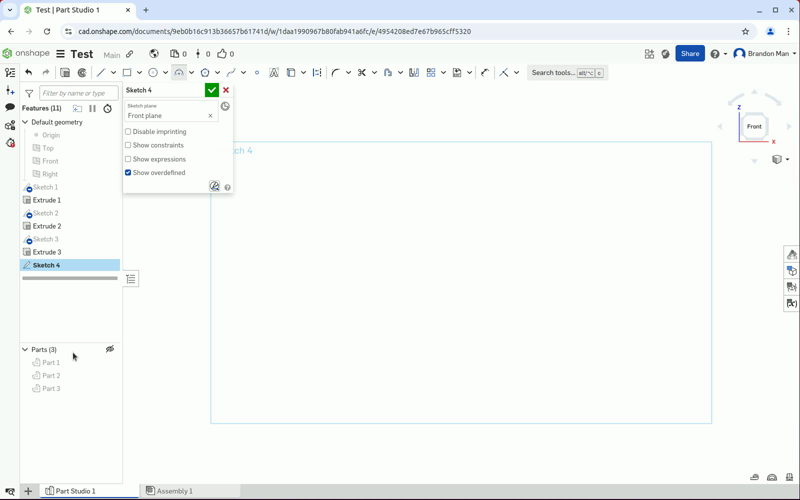
key_down(shift)
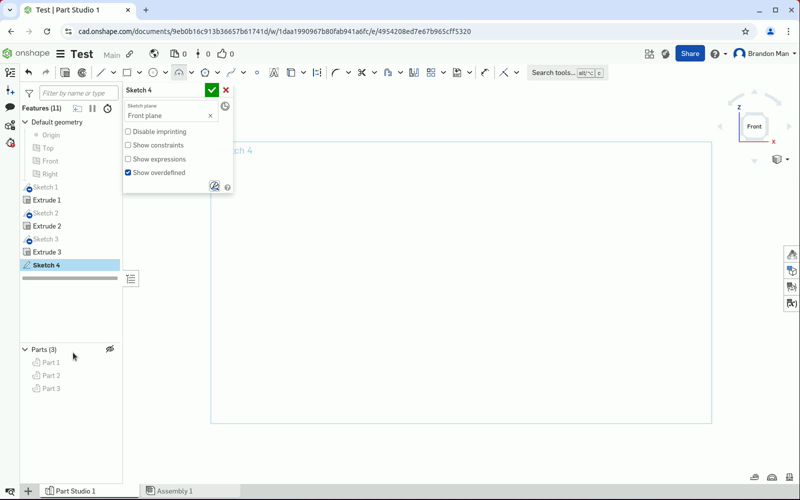
mouse_move(422, 380)
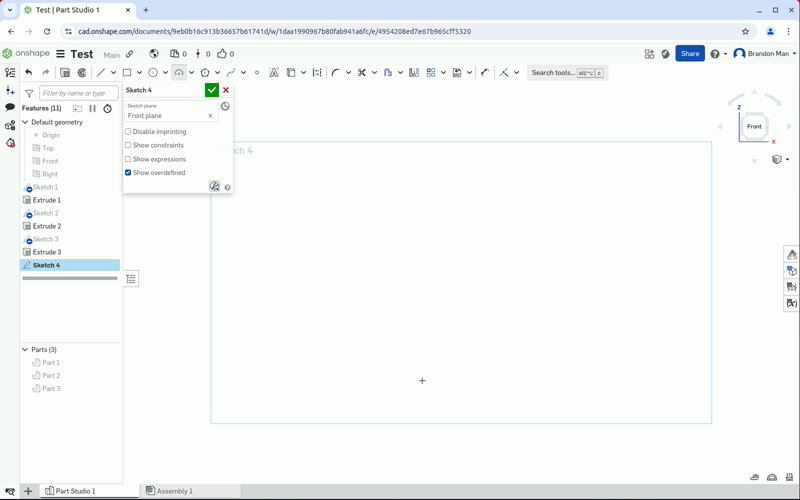
click(422, 380)
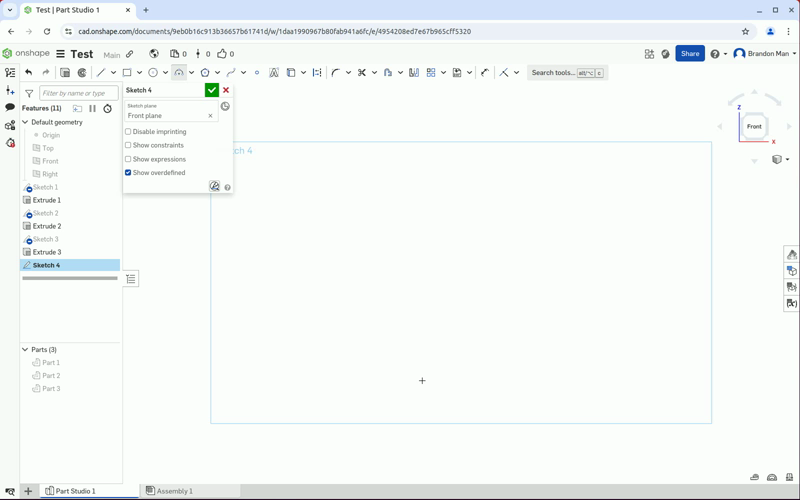
key_up(shift)
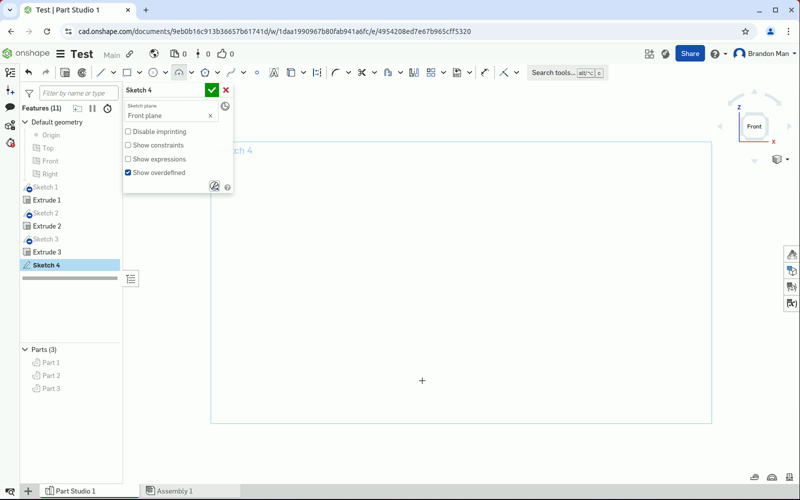
key_down(shift)
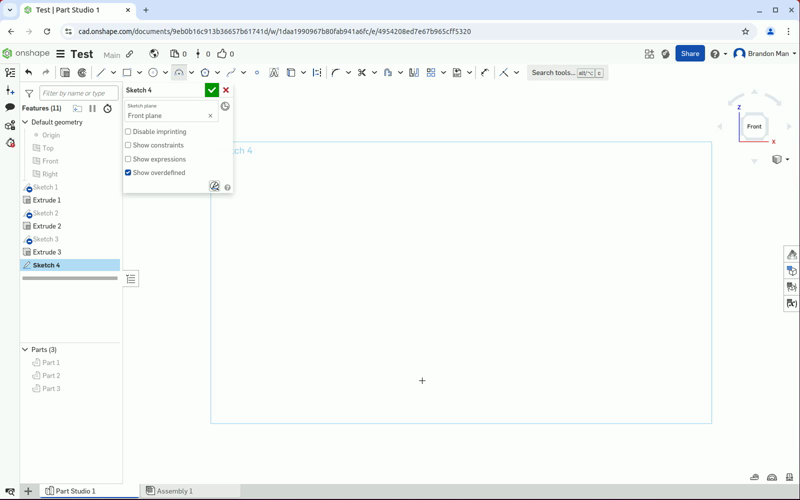
mouse_move(443, 395)
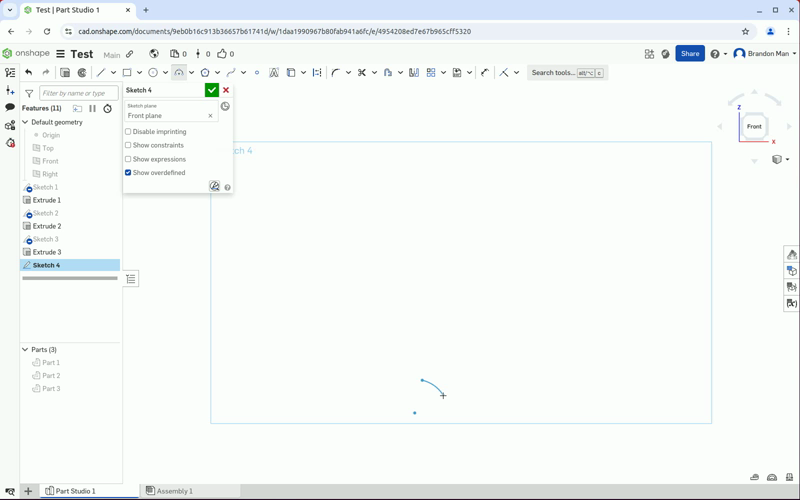
click(443, 395)
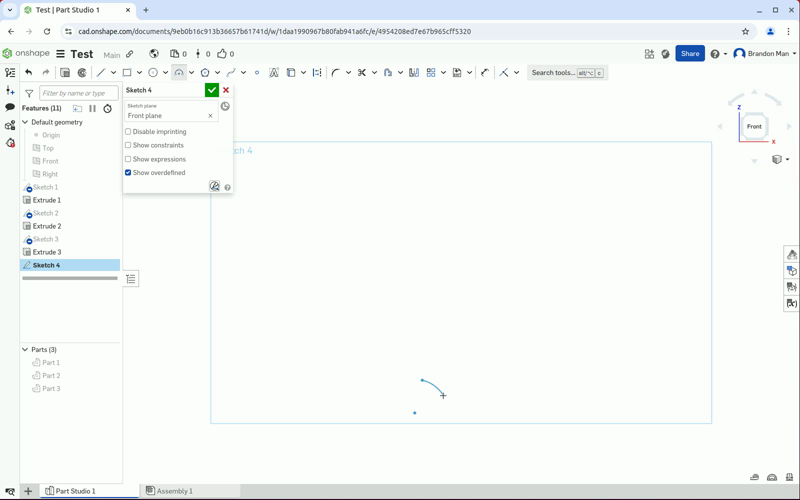
mouse_move(430, 391)
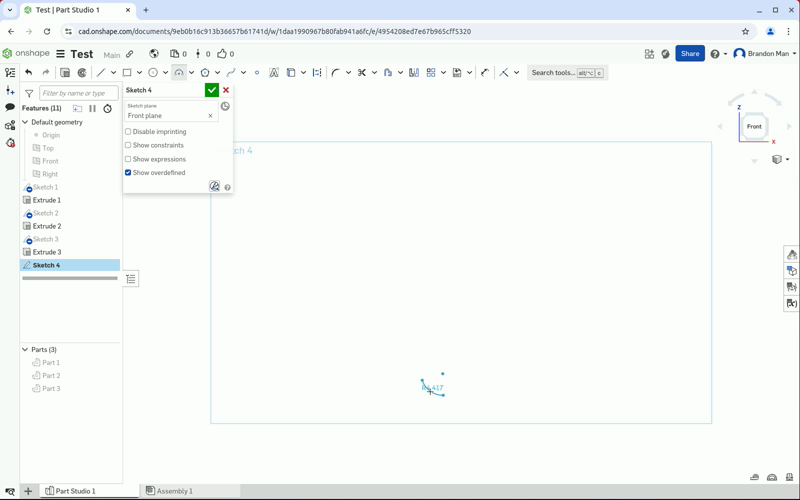
click(430, 391)
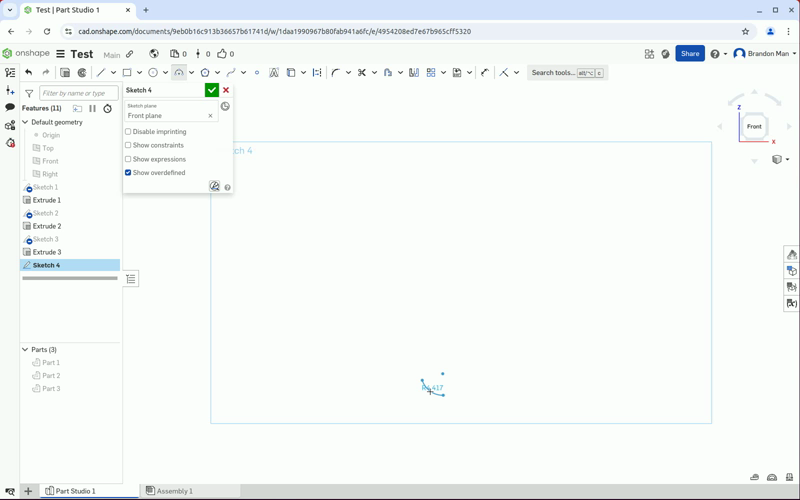
key_up(shift)
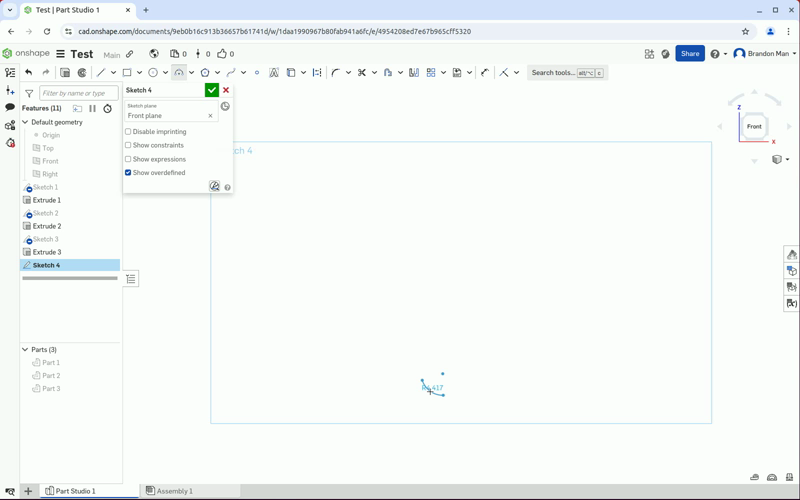
key(esc)
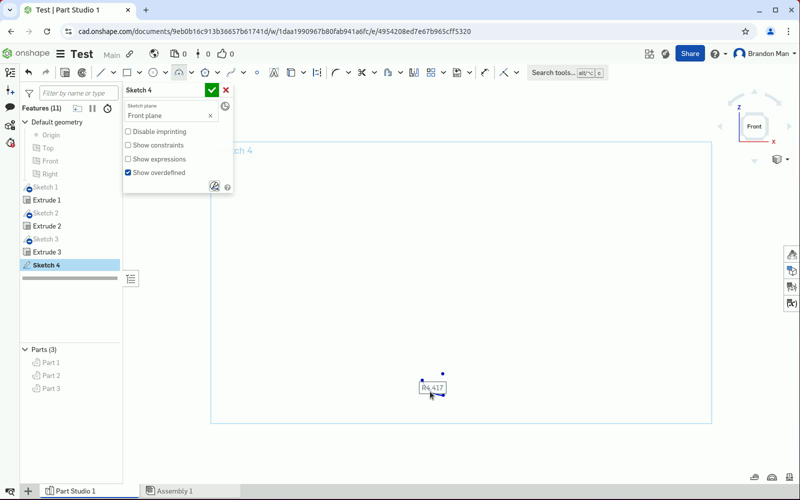
key(l)
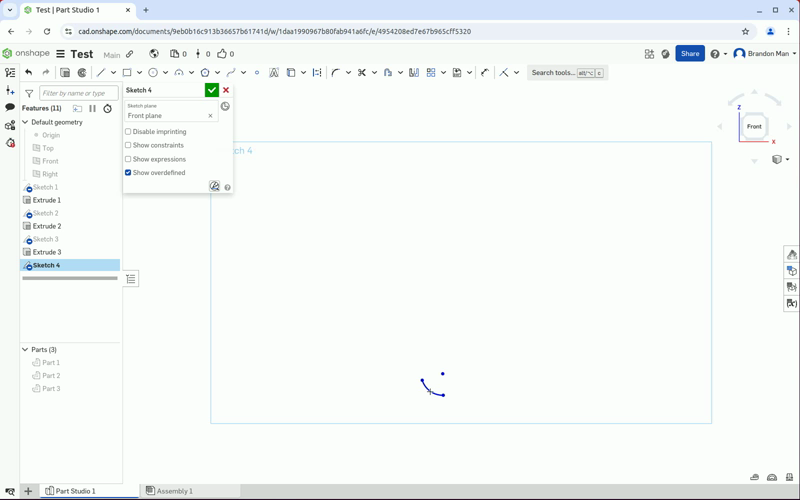
mouse_move(443, 395)
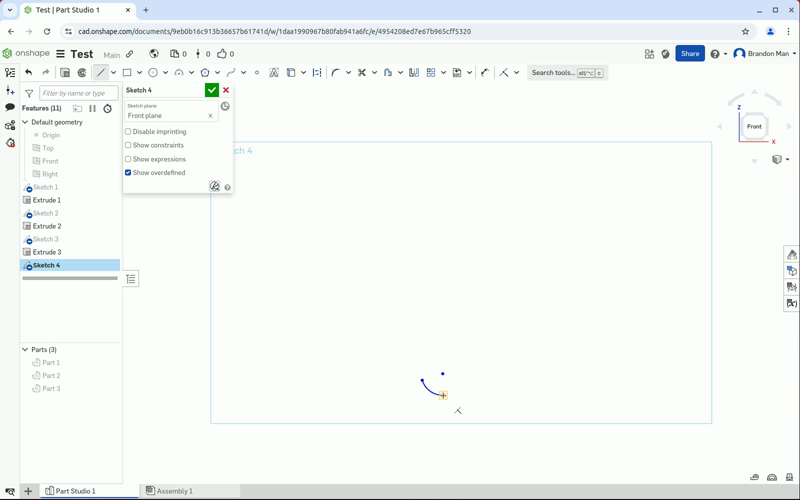
click(443, 395)
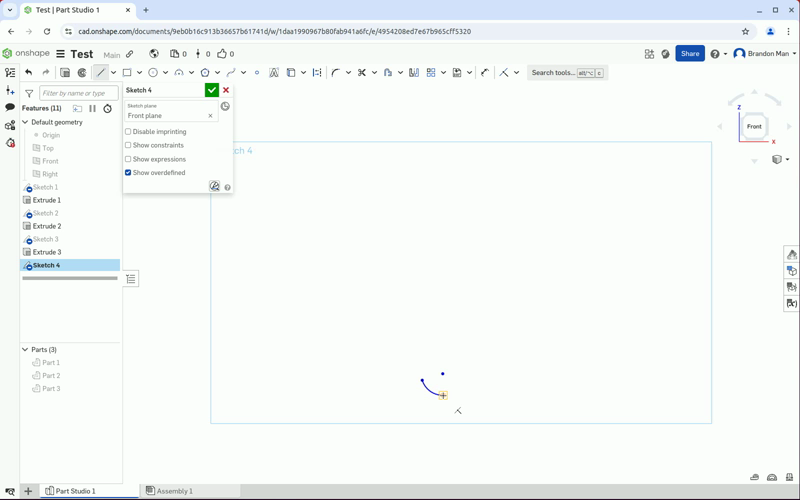
key_down(shift)
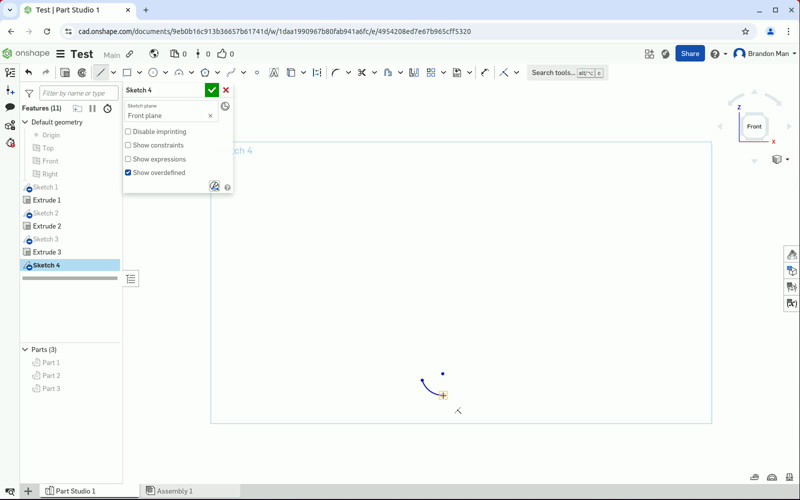
mouse_move(473, 395)
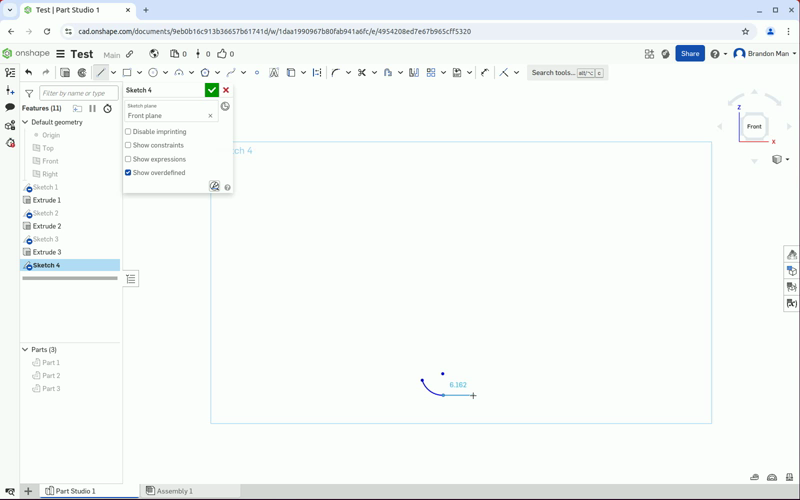
mouse_move(478, 395)
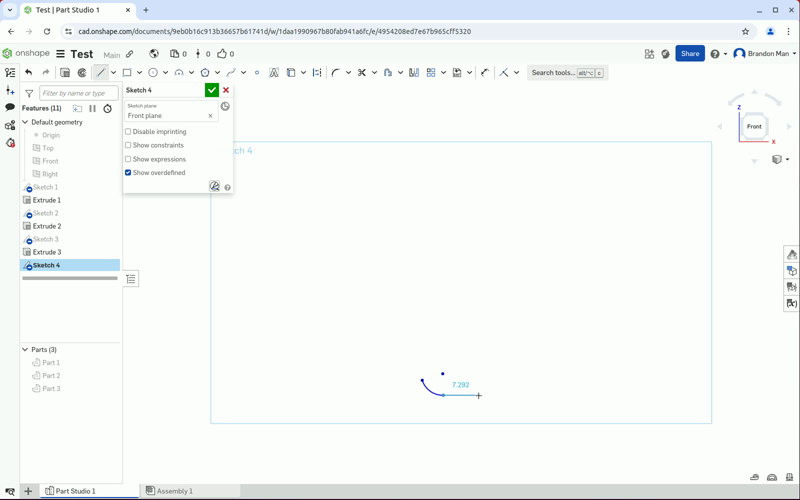
click(478, 395)
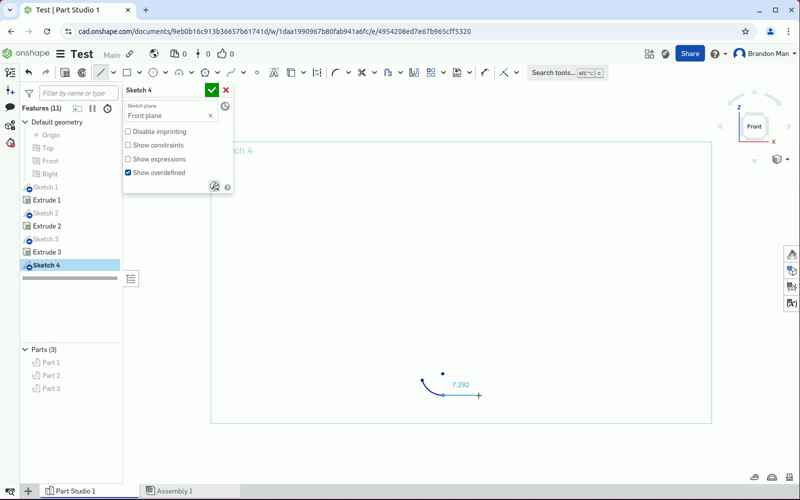
key_up(shift)
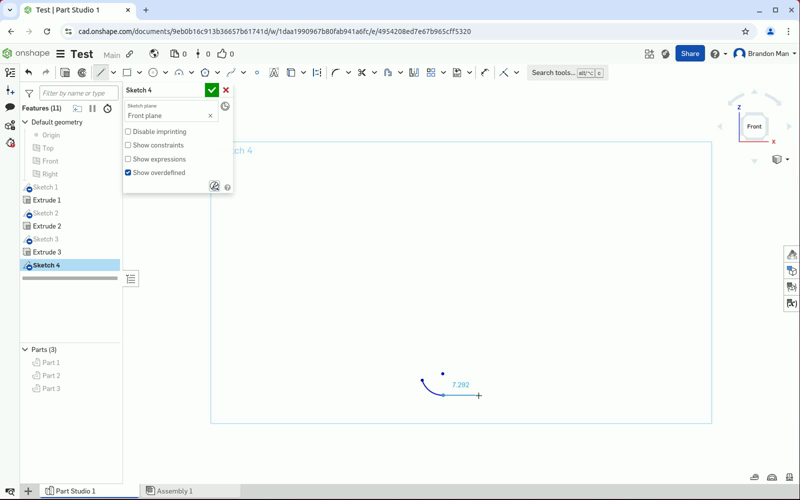
key(esc)
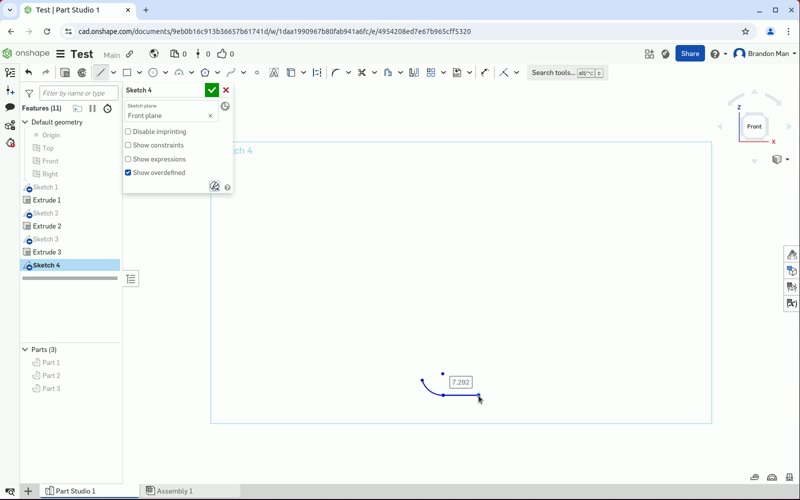
key(a)
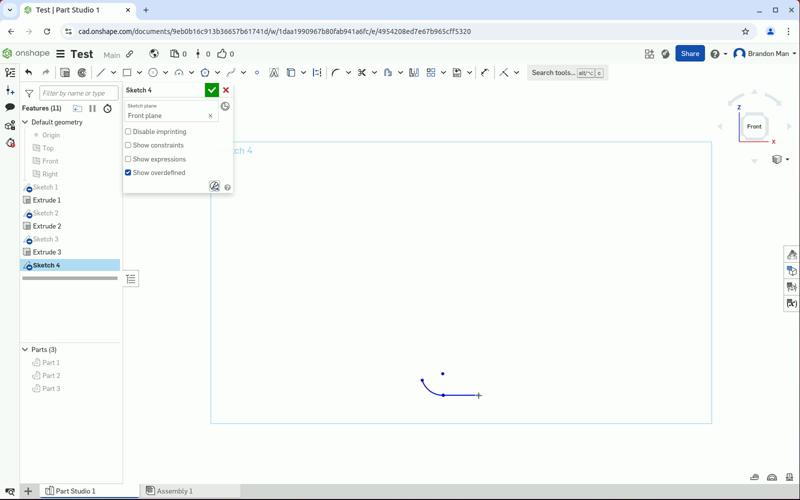
mouse_move(478, 395)
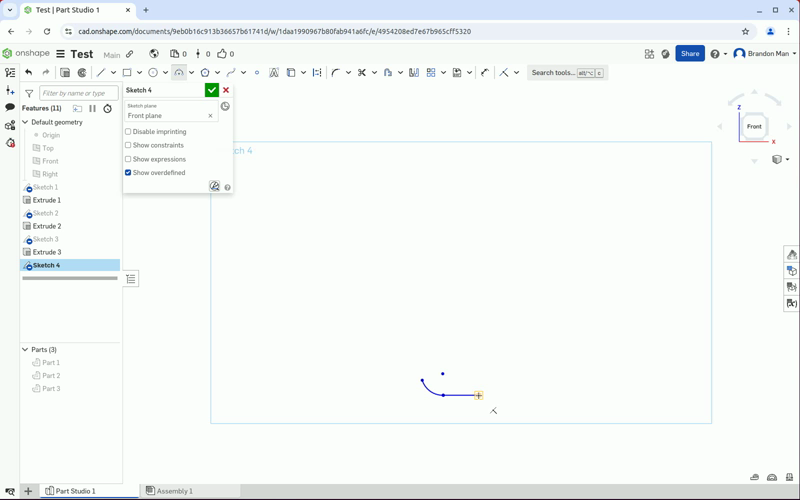
click(478, 395)
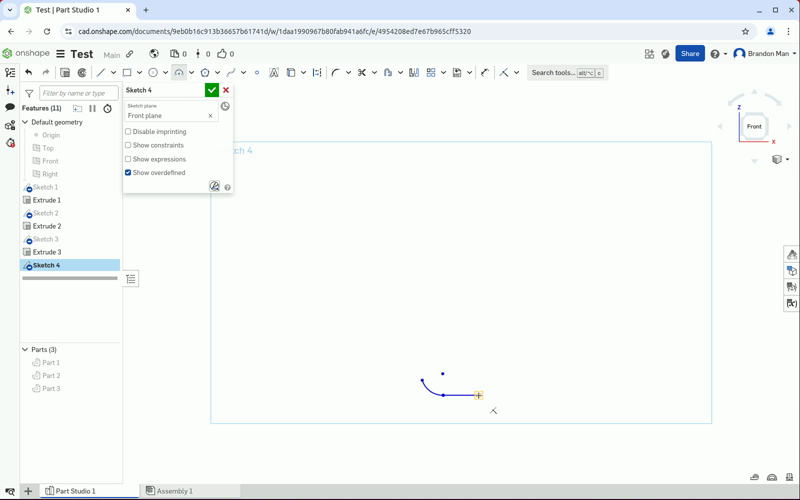
key_down(shift)
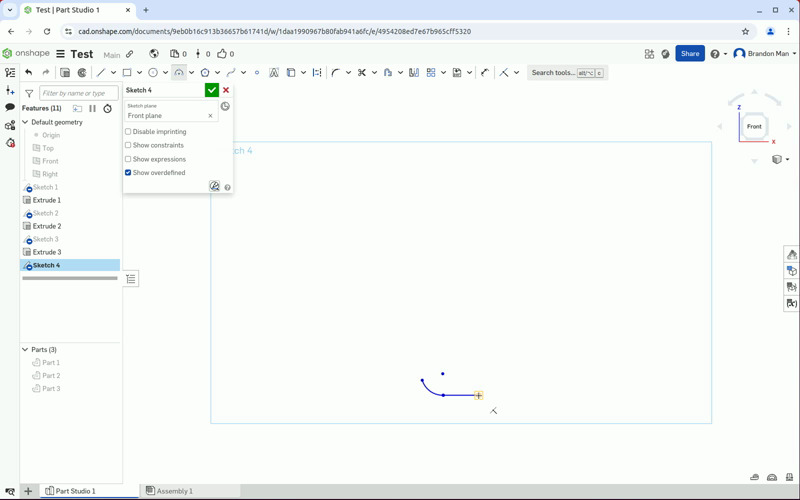
mouse_move(498, 380)
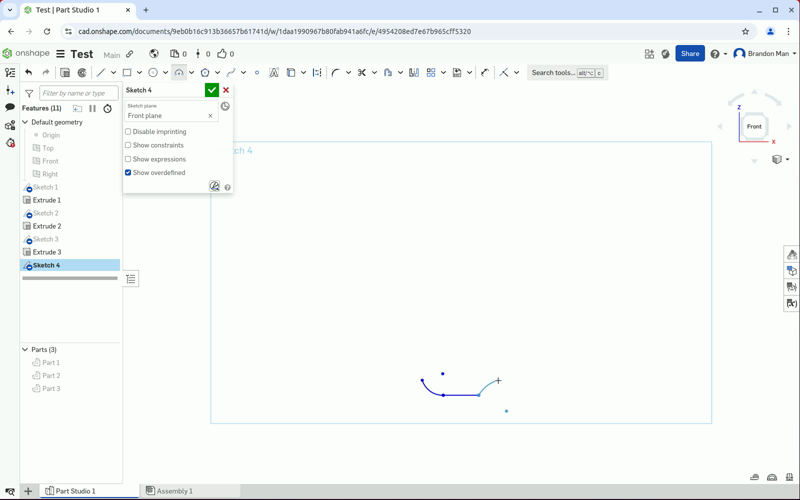
click(498, 380)
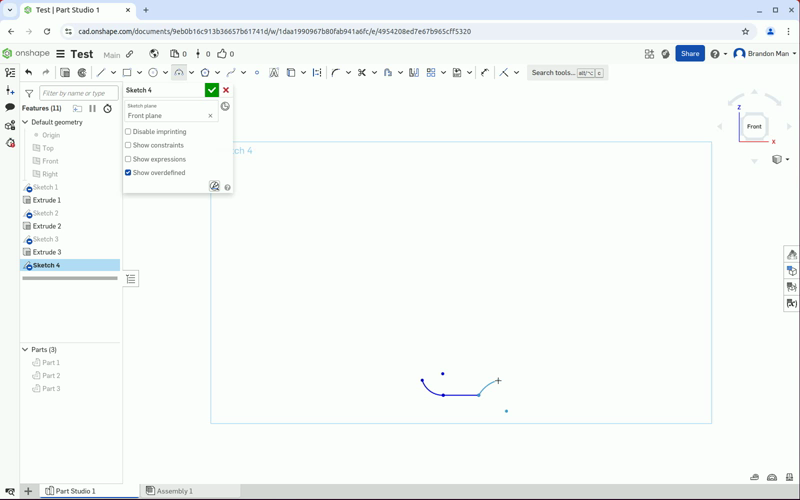
mouse_move(490, 390)
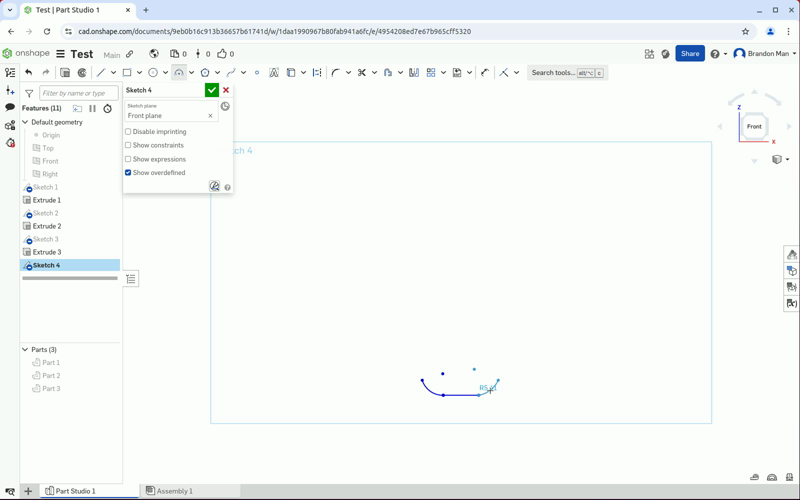
click(490, 390)
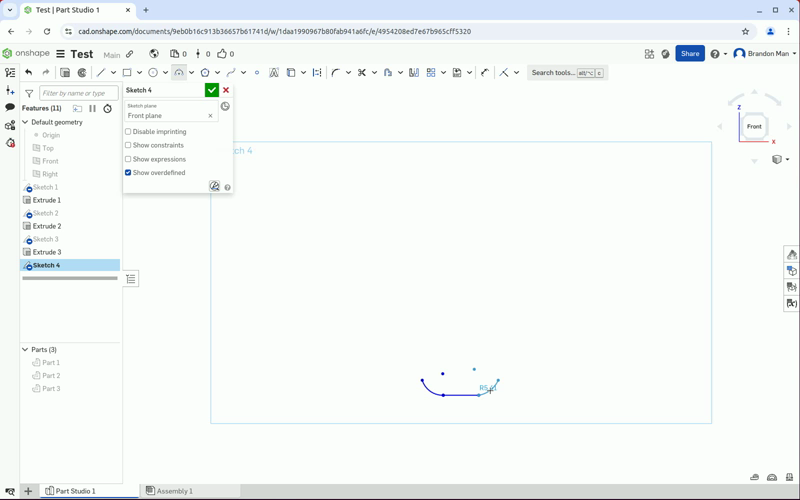
key_up(shift)
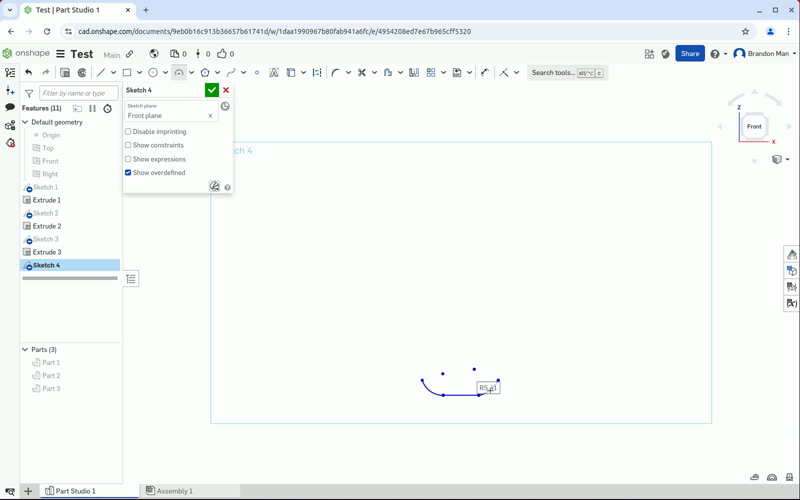
mouse_move(498, 380)
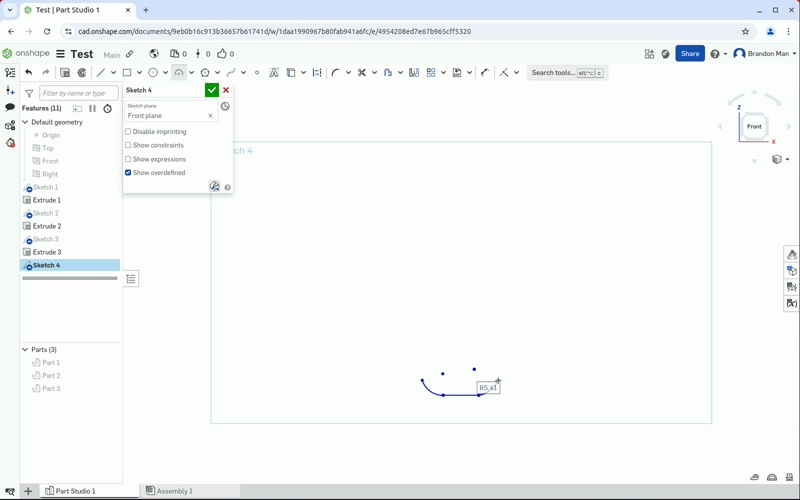
click(498, 380)
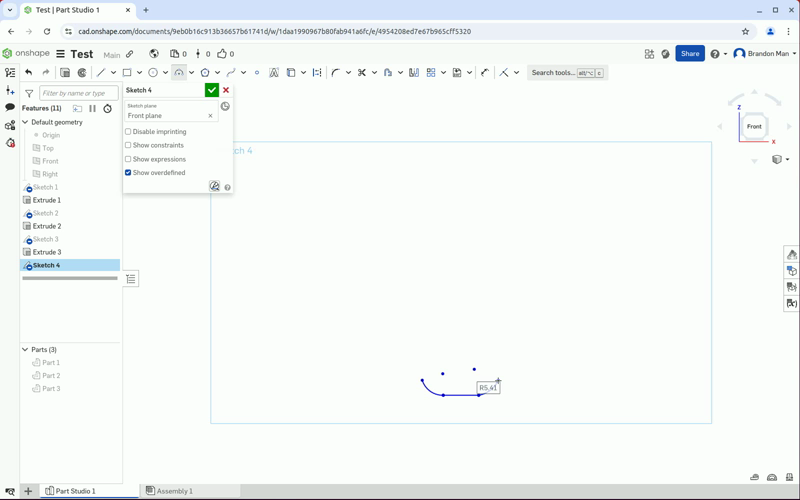
key_down(shift)
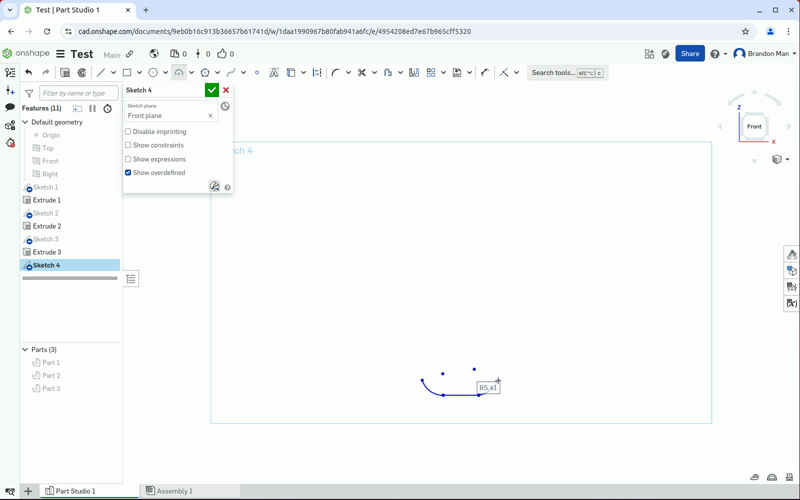
mouse_move(498, 322)
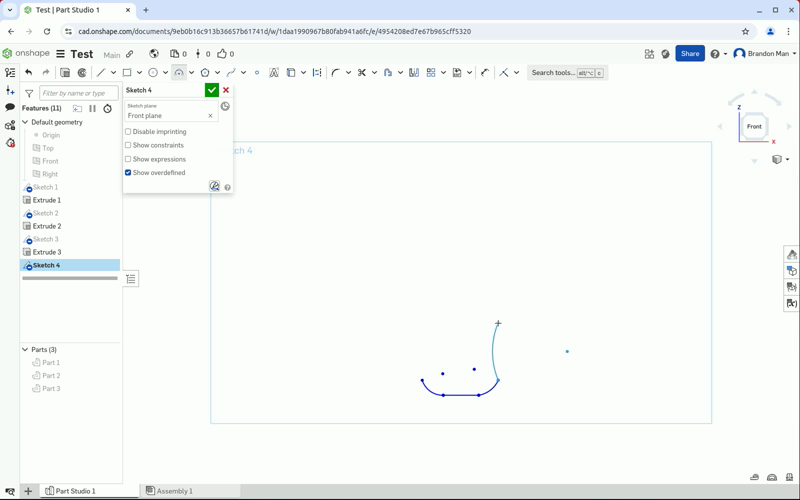
click(498, 322)
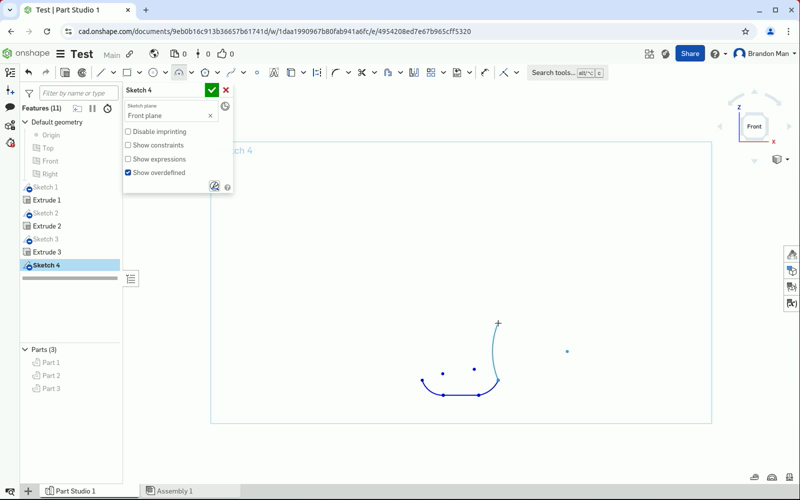
mouse_move(502, 351)
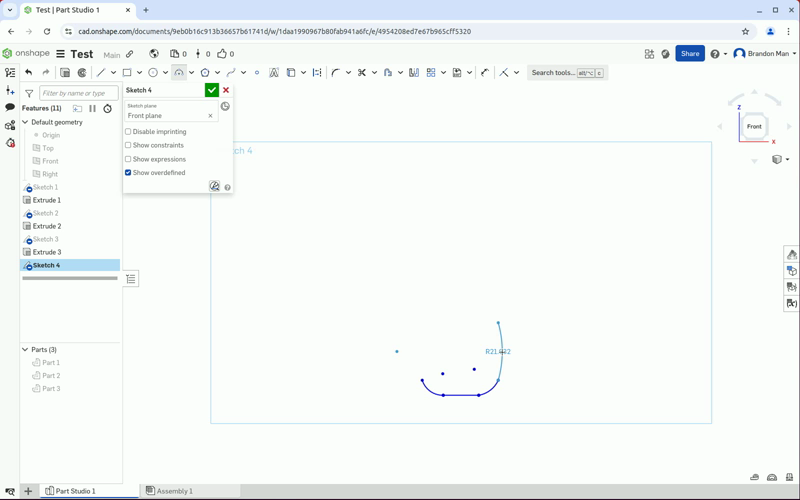
click(502, 351)
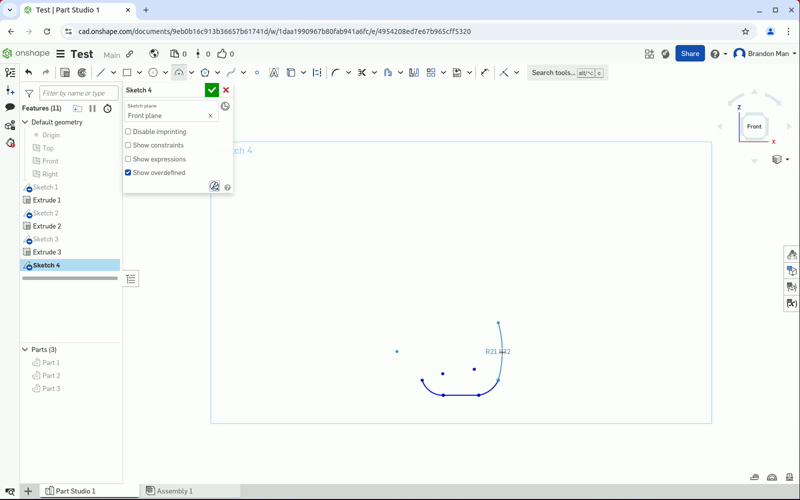
key_up(shift)
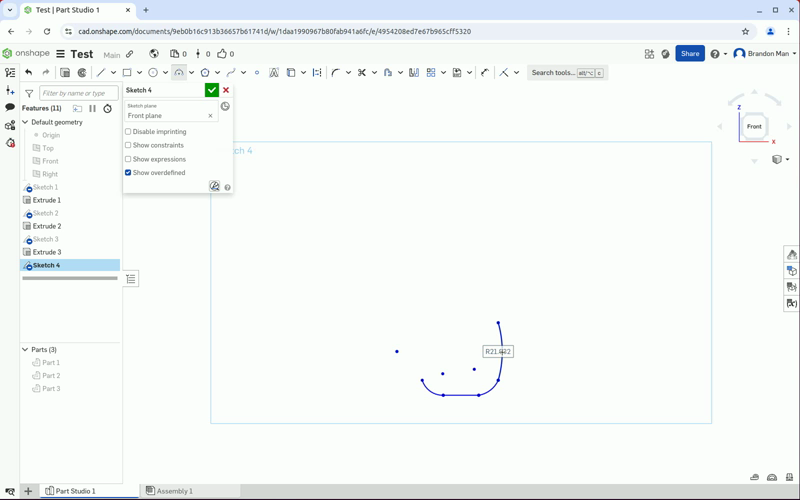
key(esc)
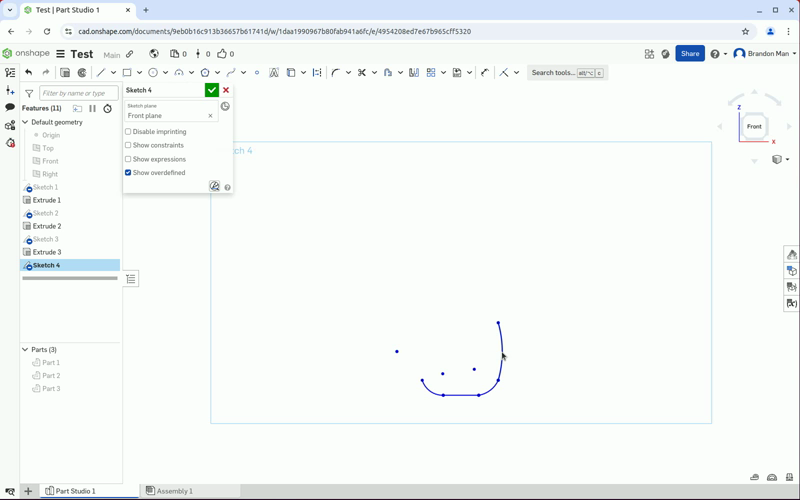
key(l)
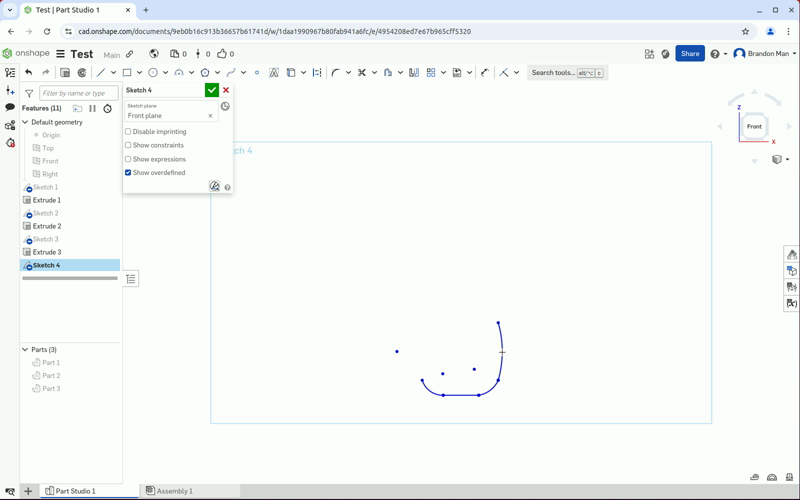
mouse_move(498, 322)
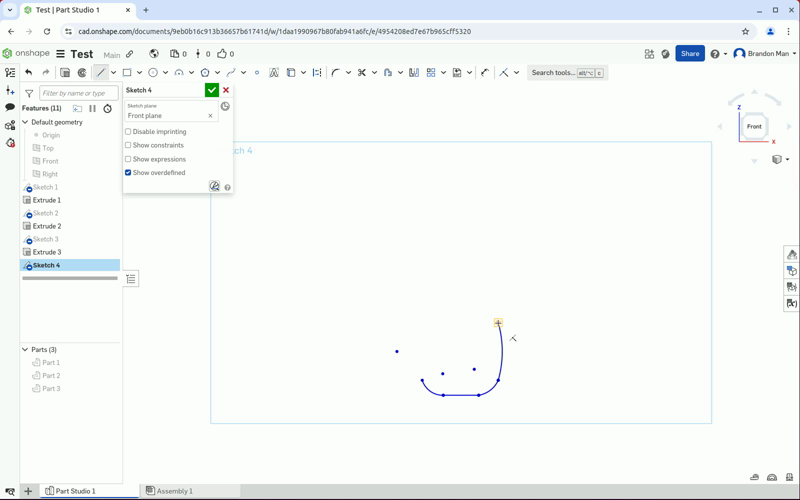
click(498, 322)
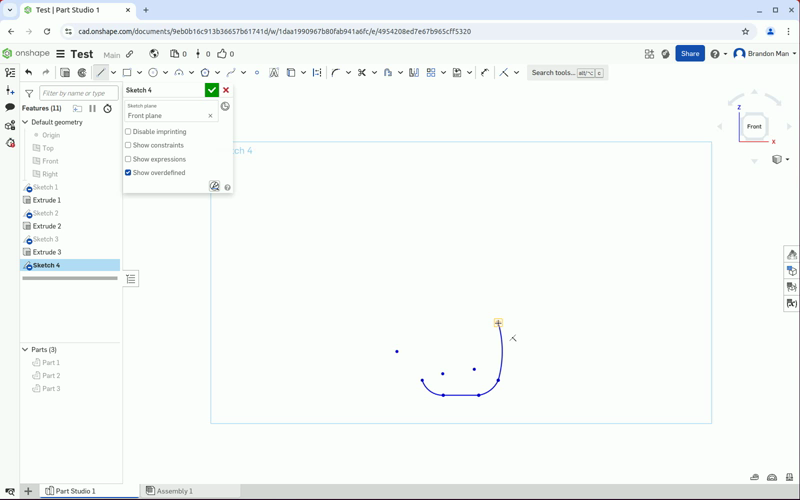
key_down(shift)
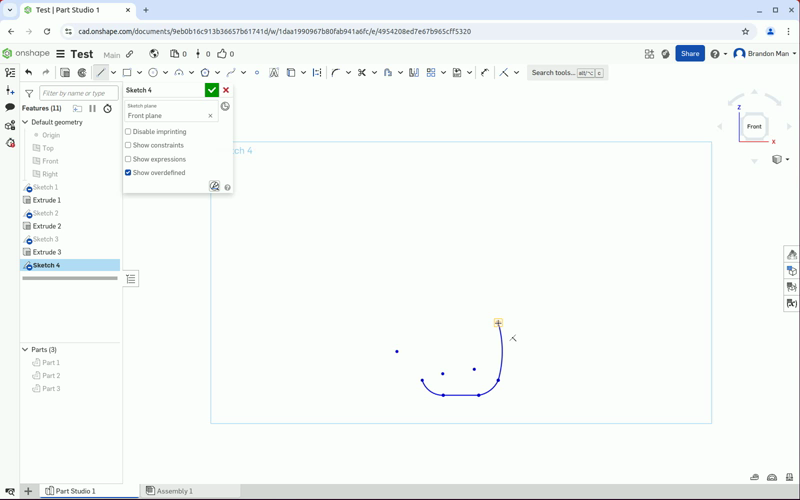
mouse_move(422, 322)
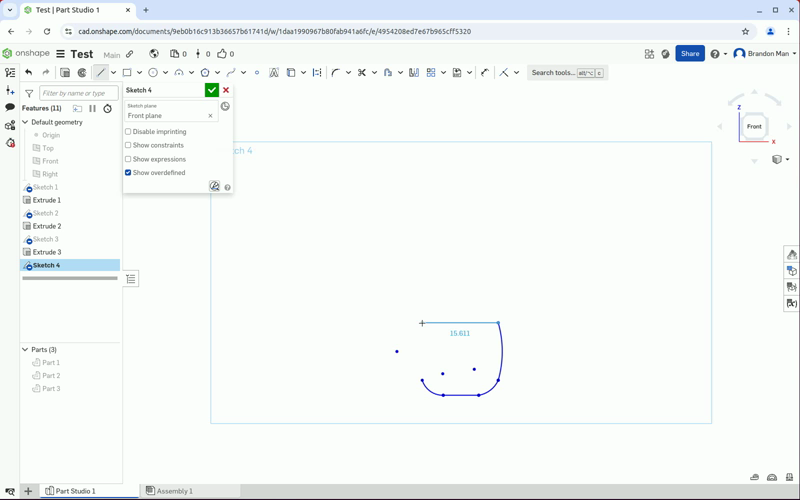
click(422, 322)
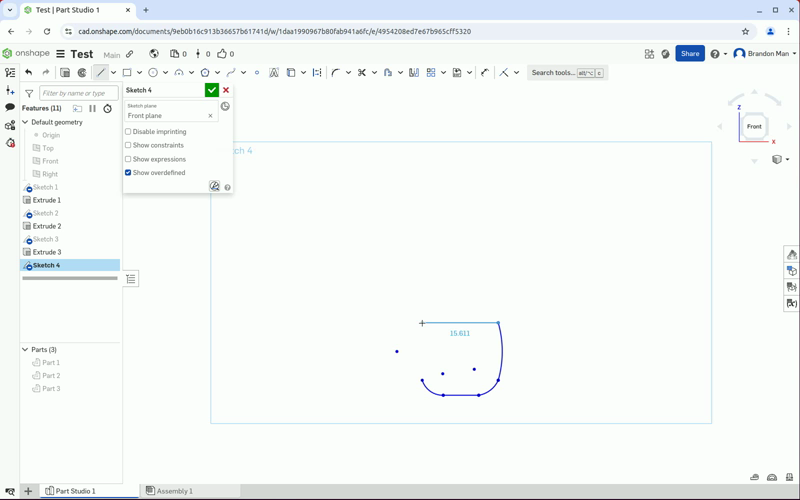
key_up(shift)
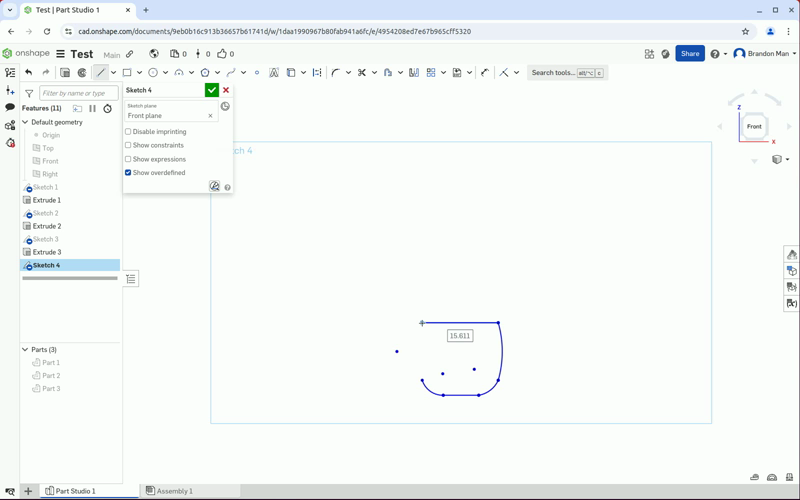
key(esc)
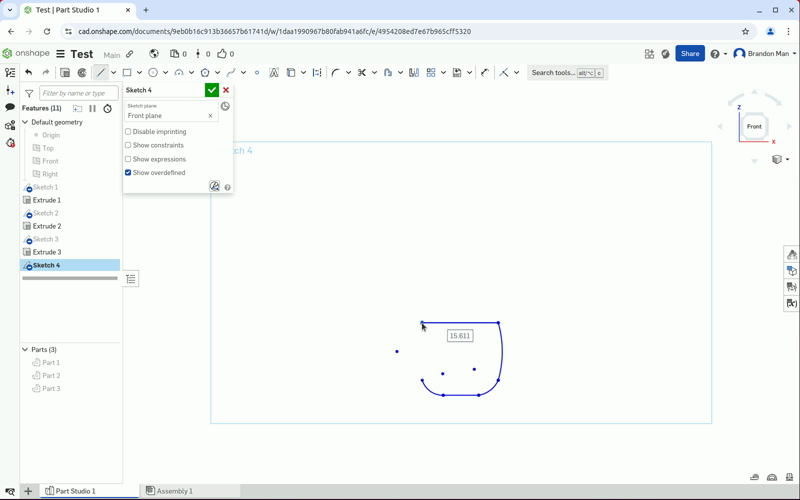
key(a)
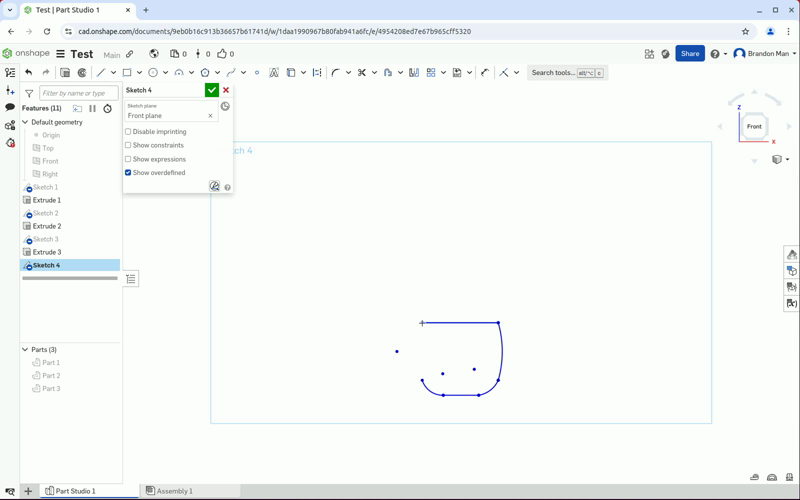
mouse_move(422, 322)
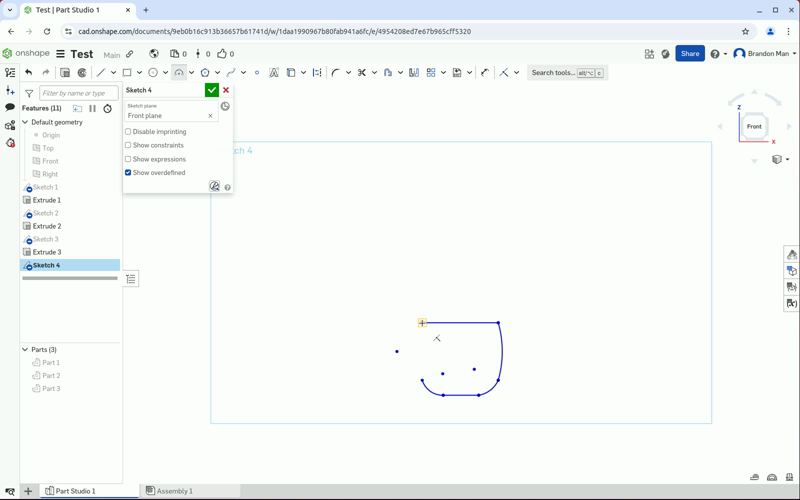
click(422, 322)
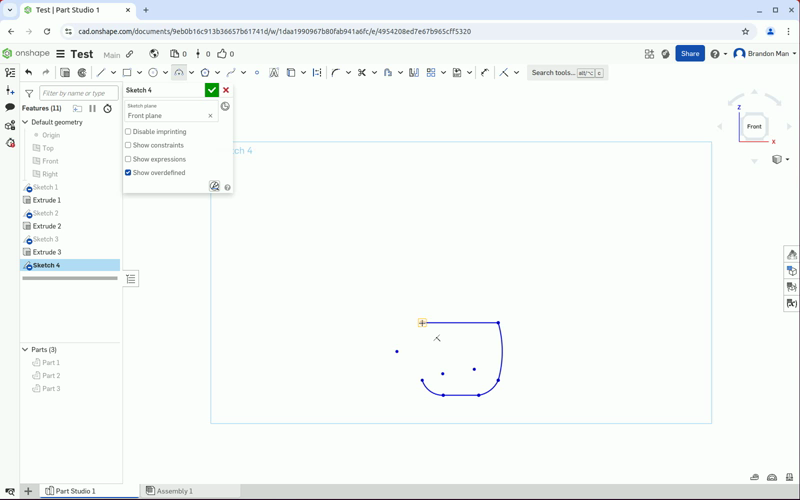
mouse_move(422, 380)
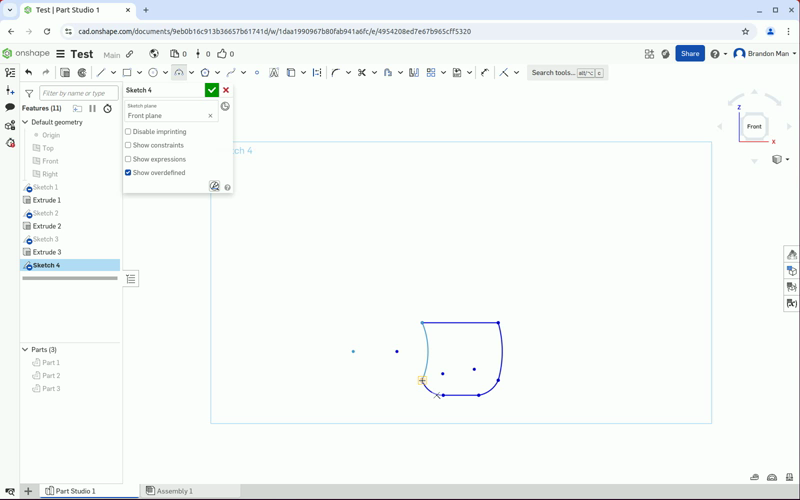
click(422, 380)
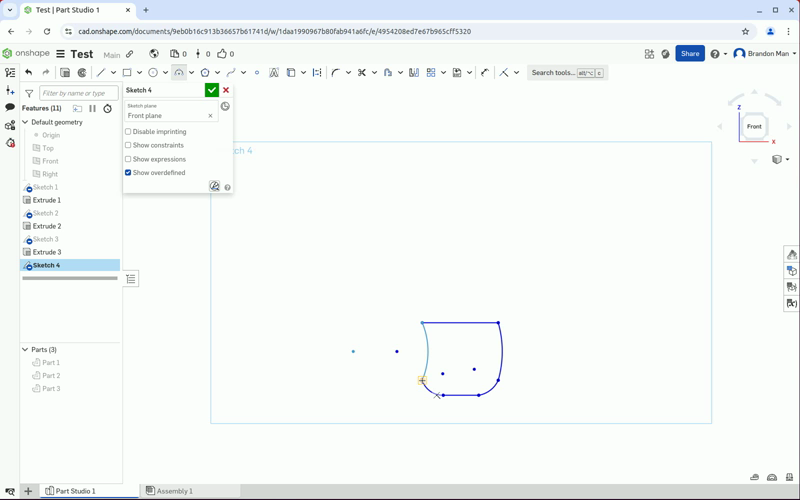
key_down(shift)
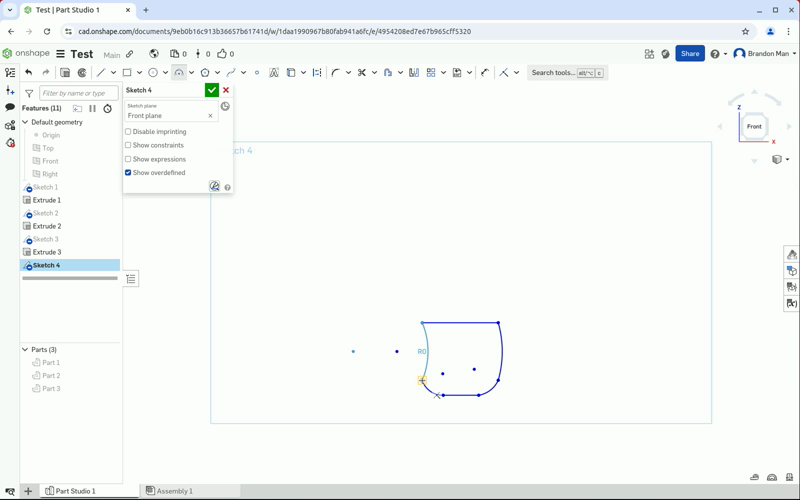
mouse_move(418, 351)
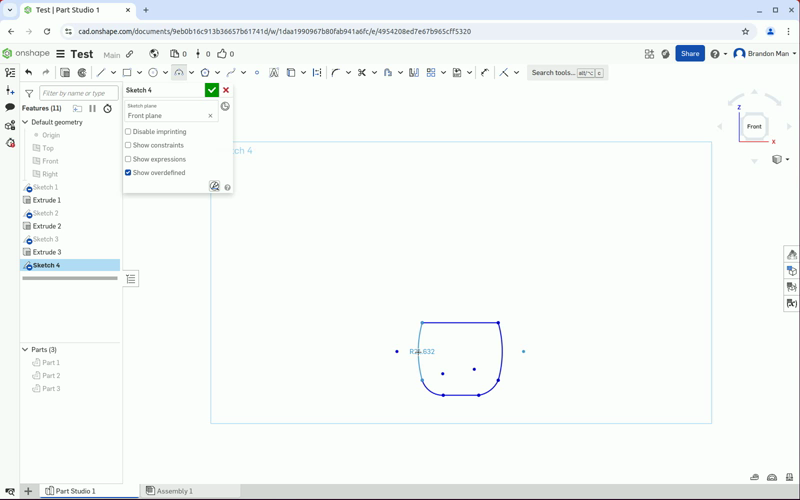
click(418, 351)
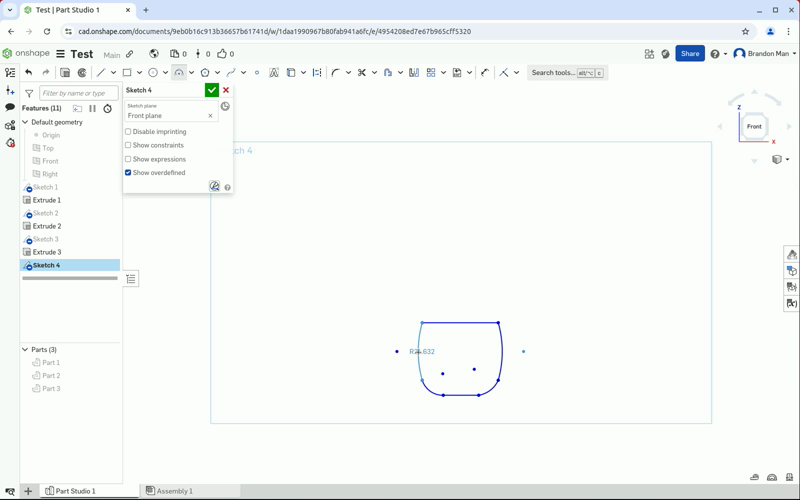
key_up(shift)
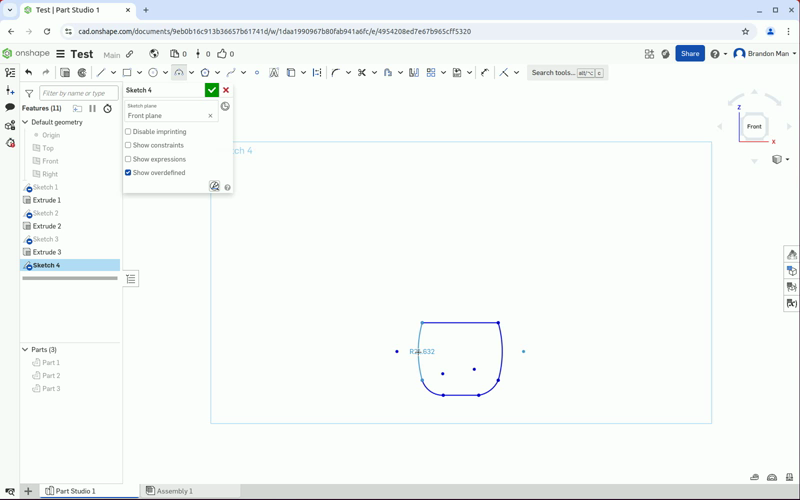
key(esc)
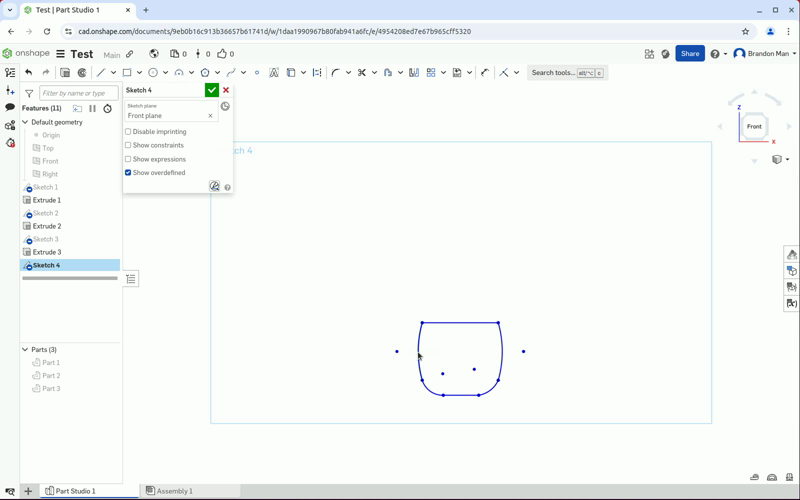
mouse_move(433, 332)
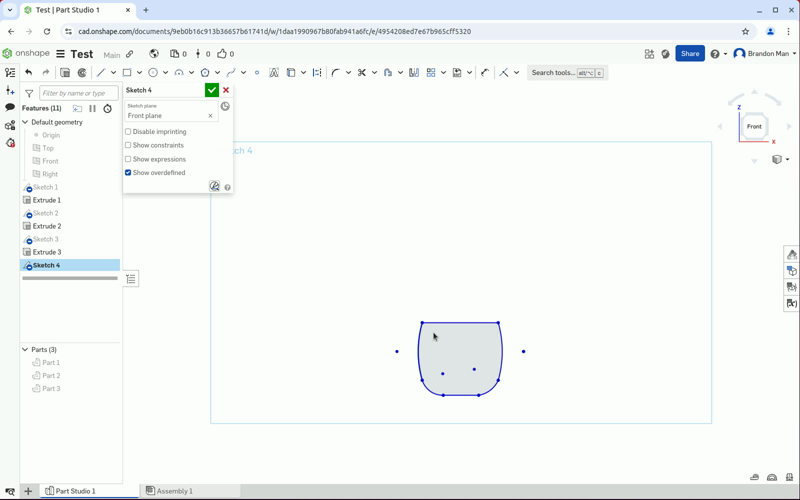
click(433, 332)
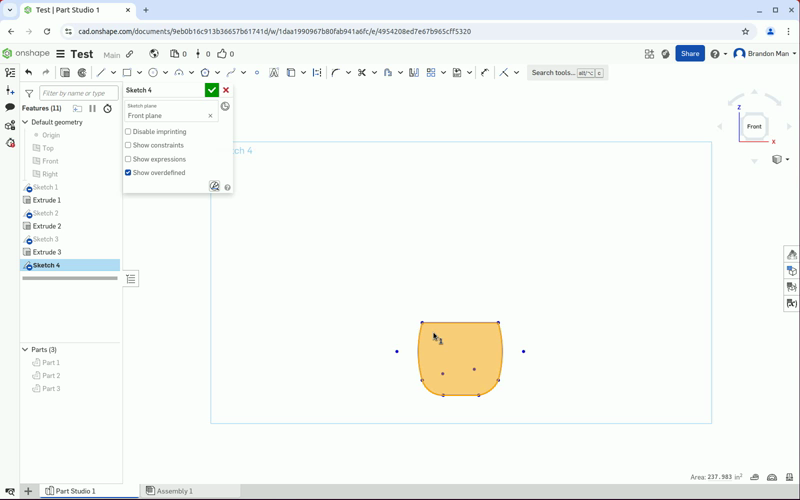
mouse_move(73, 352)
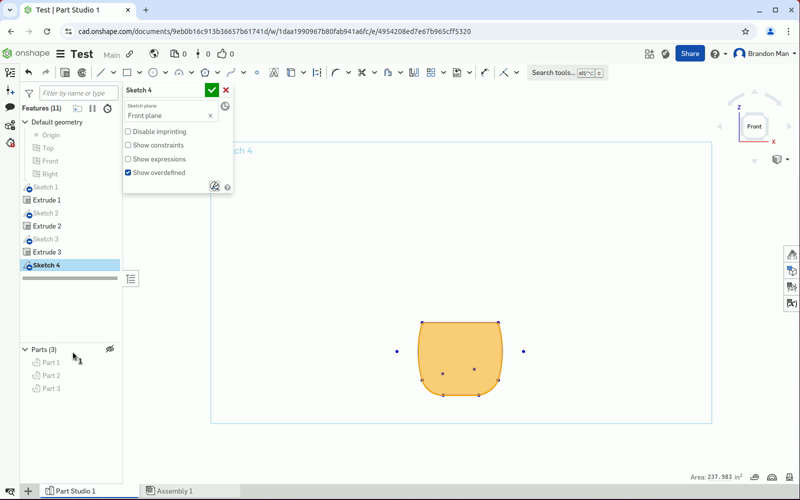
key(shift+y)
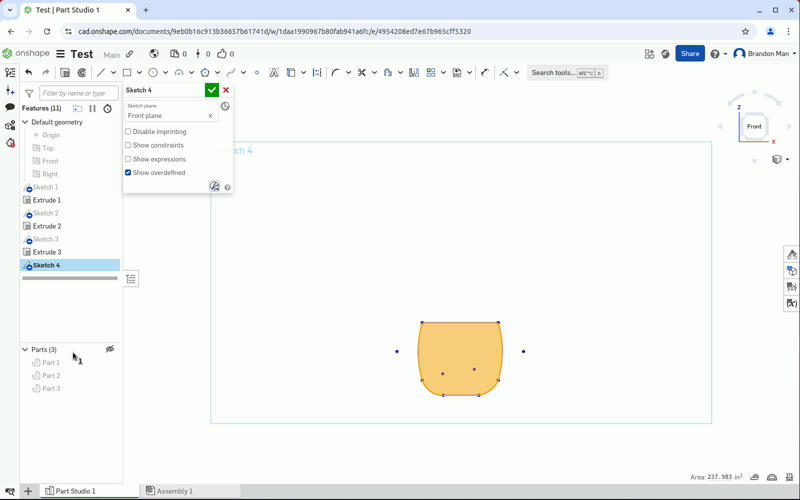
key(shift+e)
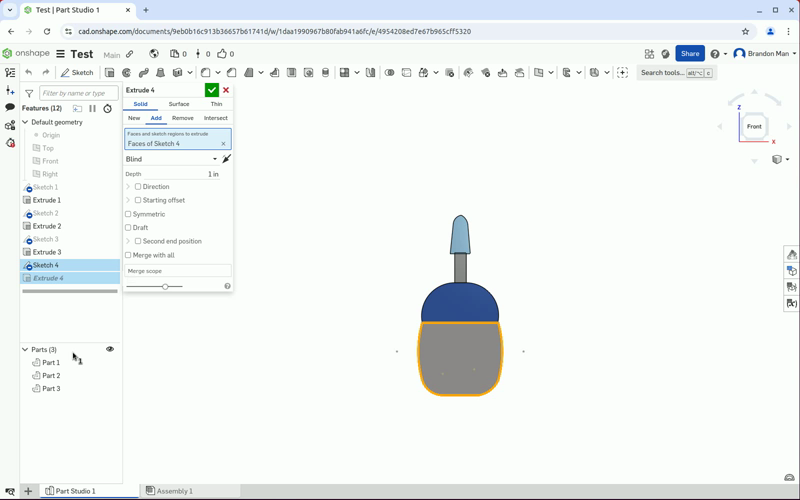
mouse_move(143, 106)
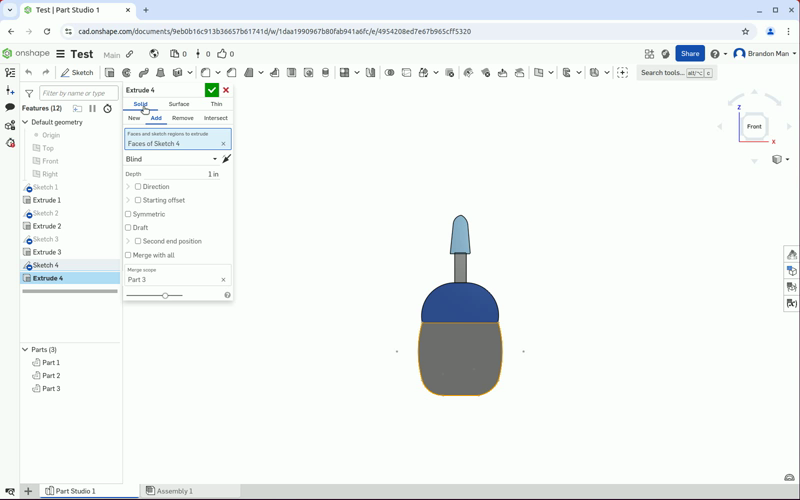
click(143, 106)
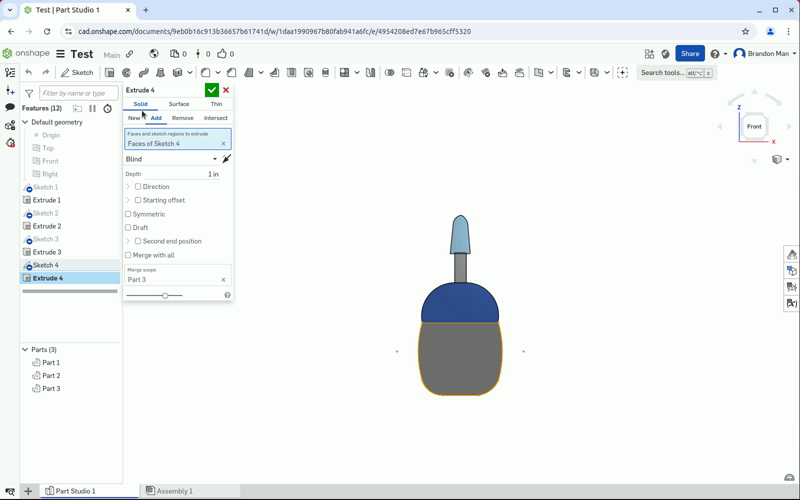
mouse_move(137, 120)
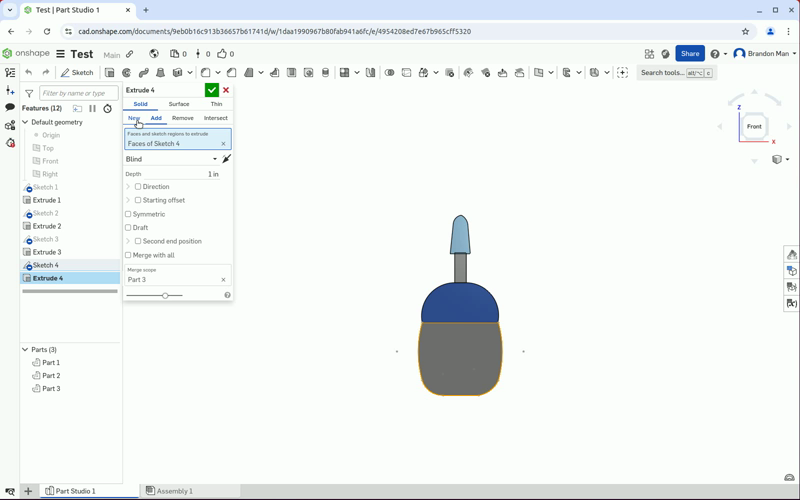
click(137, 120)
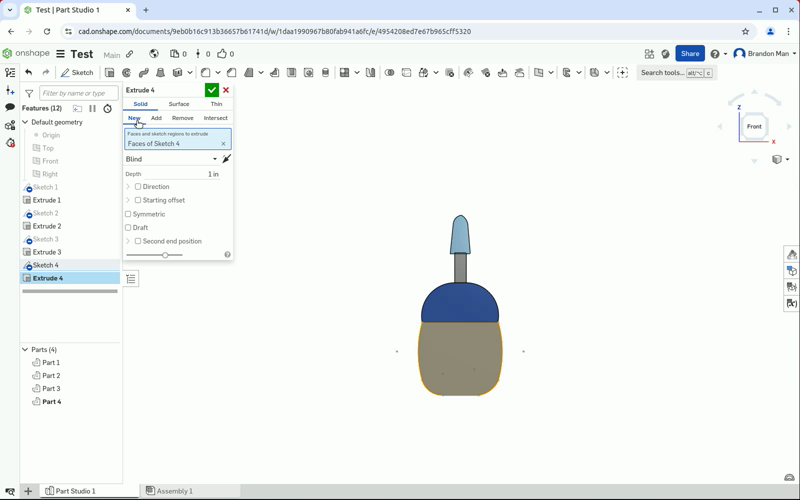
key(tab, 4)
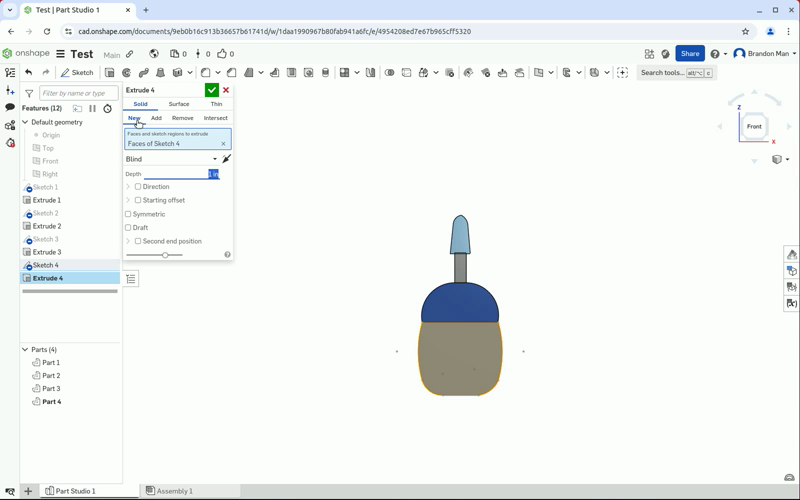
text(2.648)
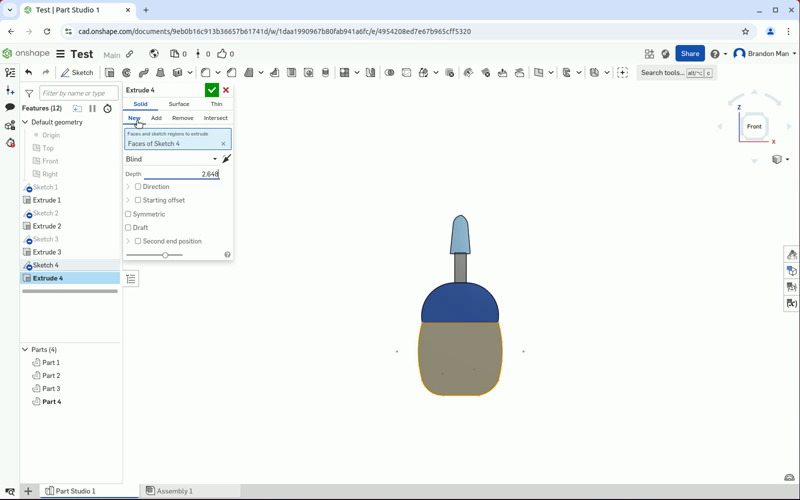
key(enter)
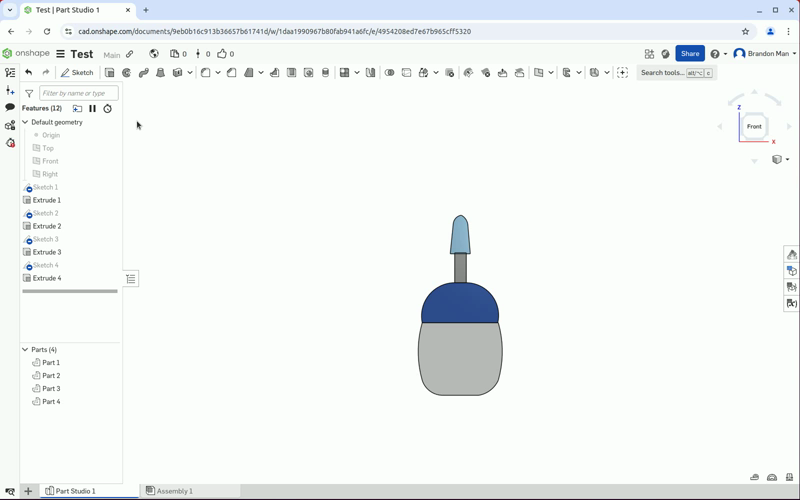
key(shift+h)
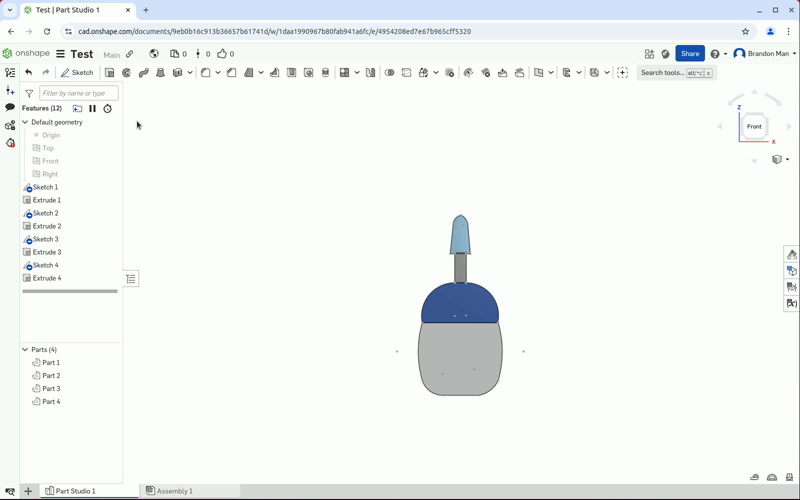
key(shift+h)
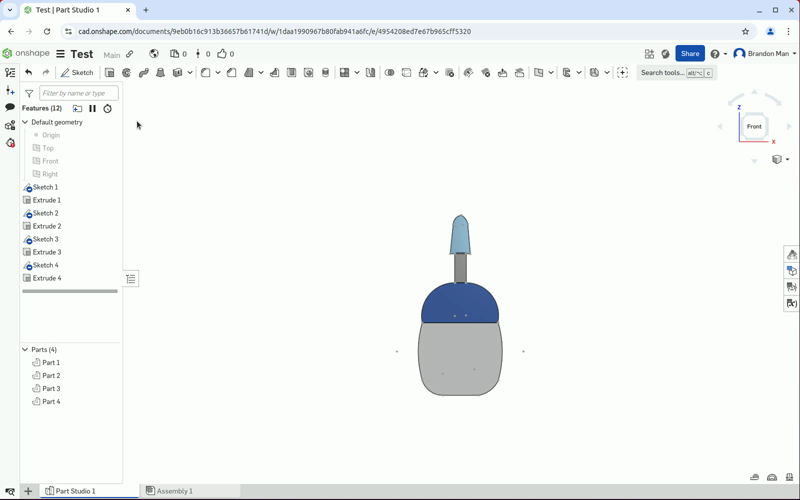
key(shift+7)
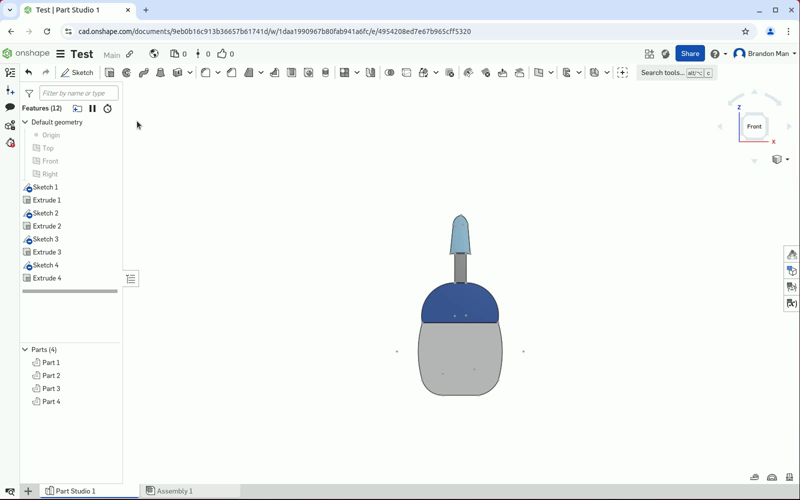
key(left, 2)
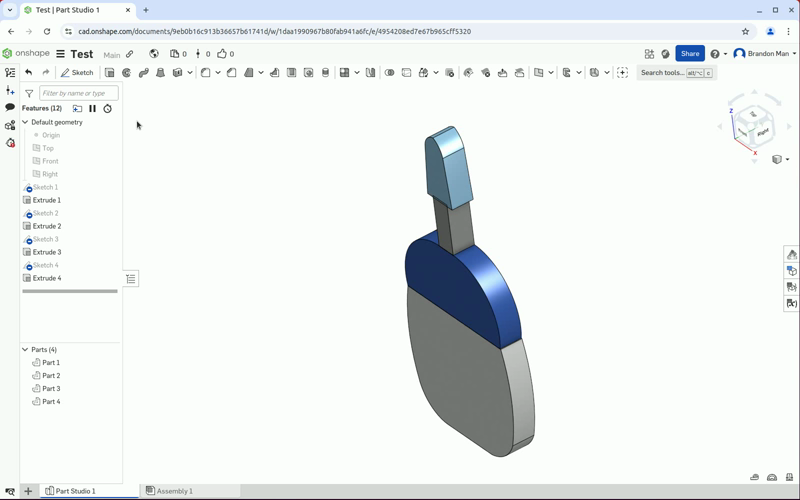
key(down, 2)
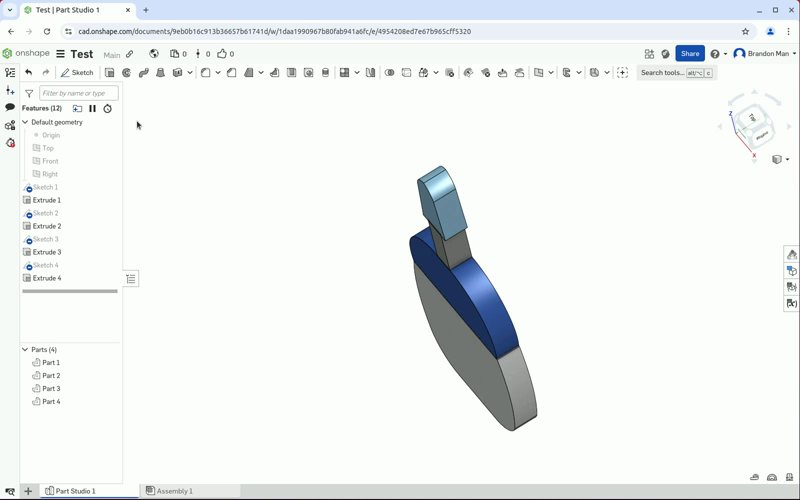
key(up, 2)
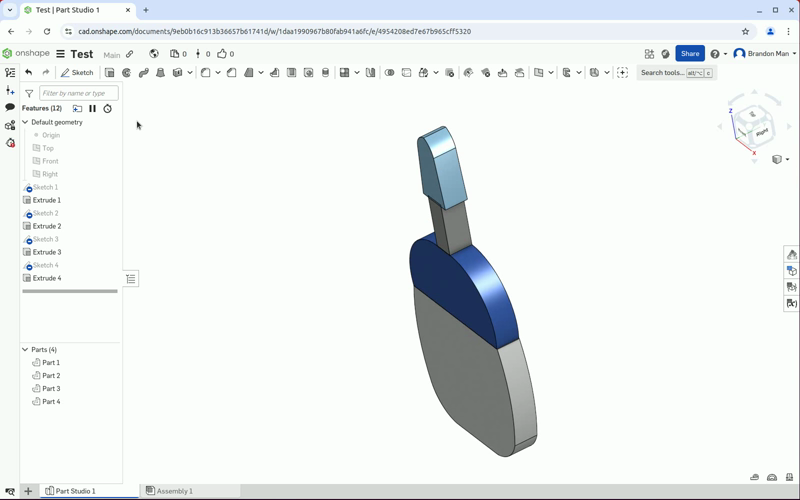
key(right, 2)
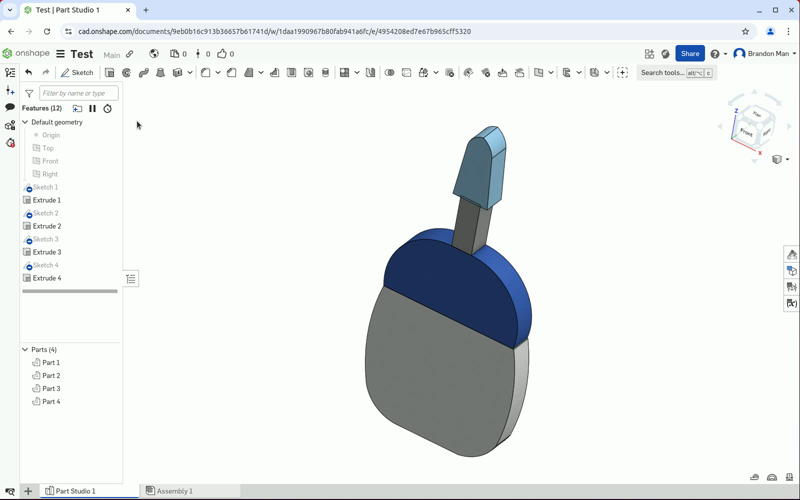
mouse_move(73, 189)
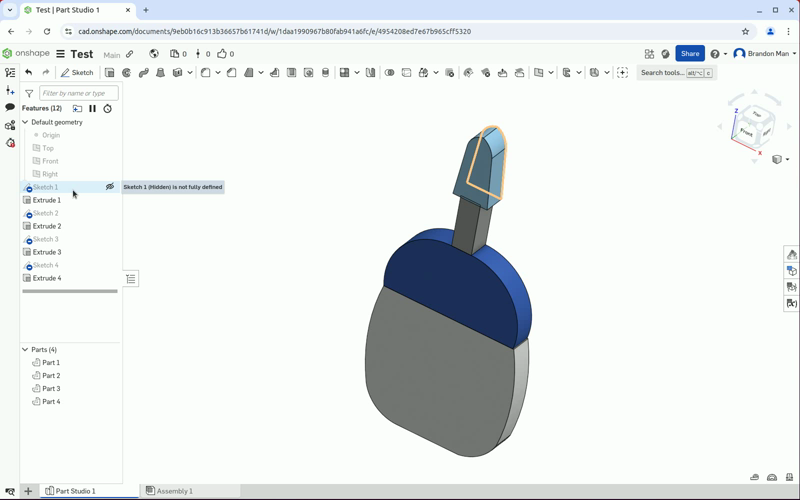
click(73, 189)